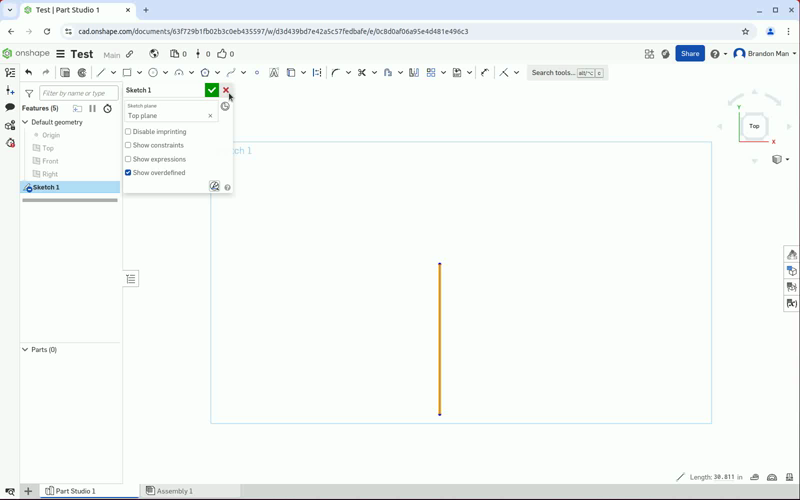
key(shift+h)
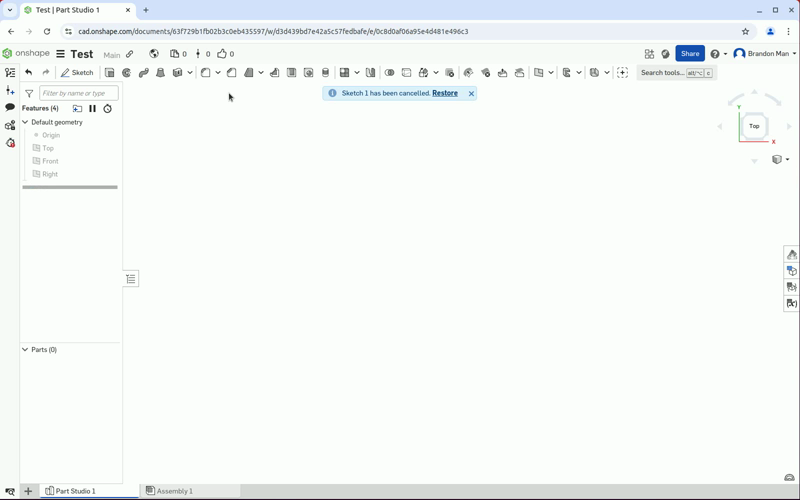
mouse_move(73, 352)
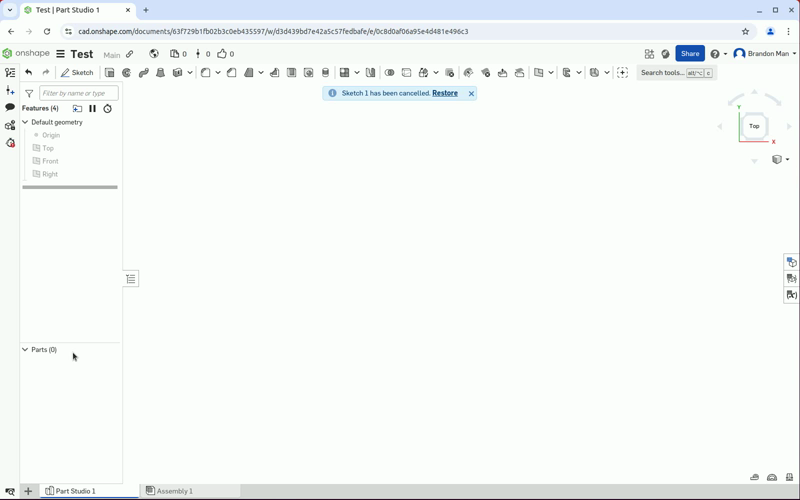
key(y)
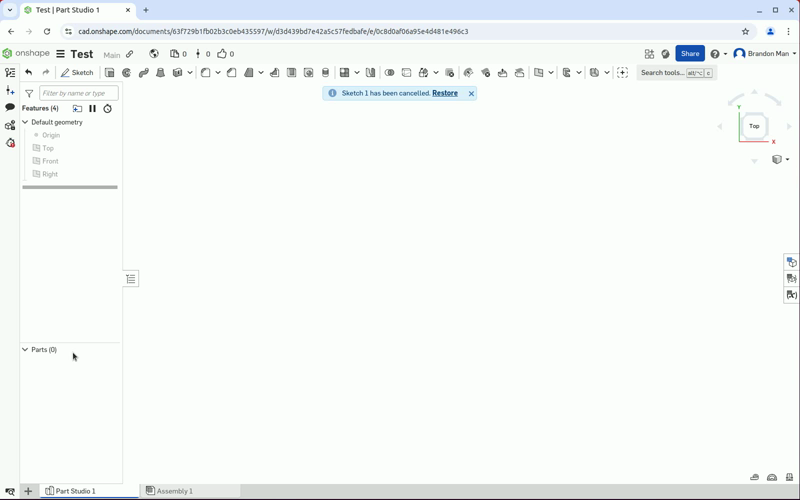
key(shift+p)
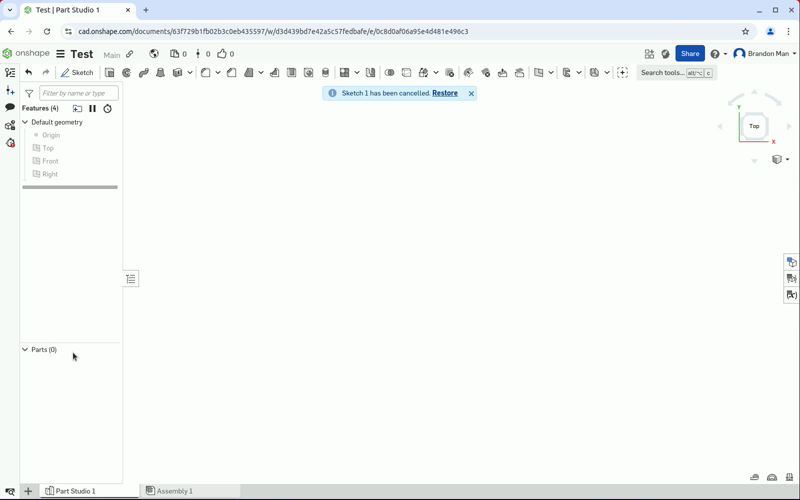
key(space)
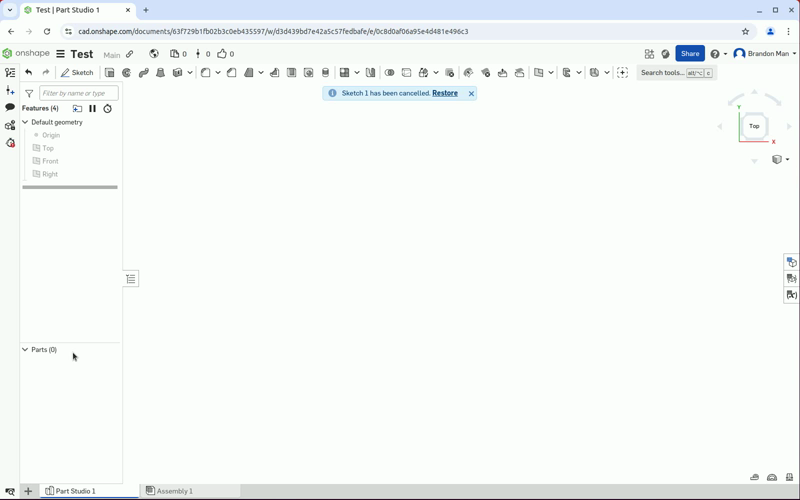
key_down(shift)
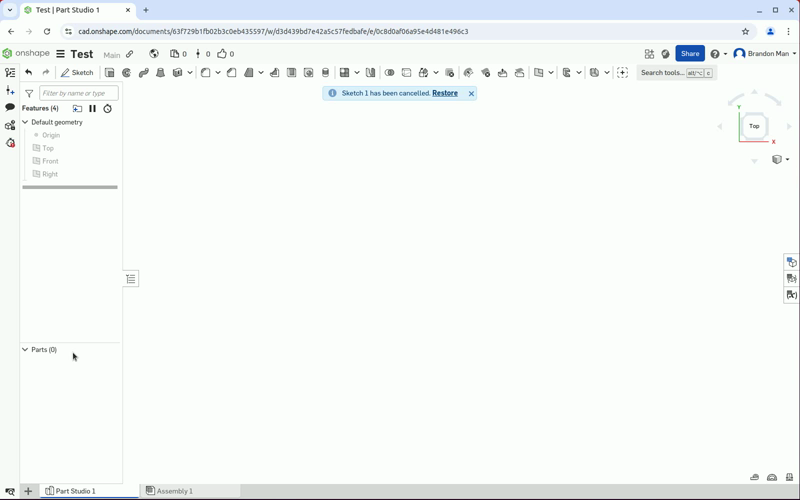
key(up)
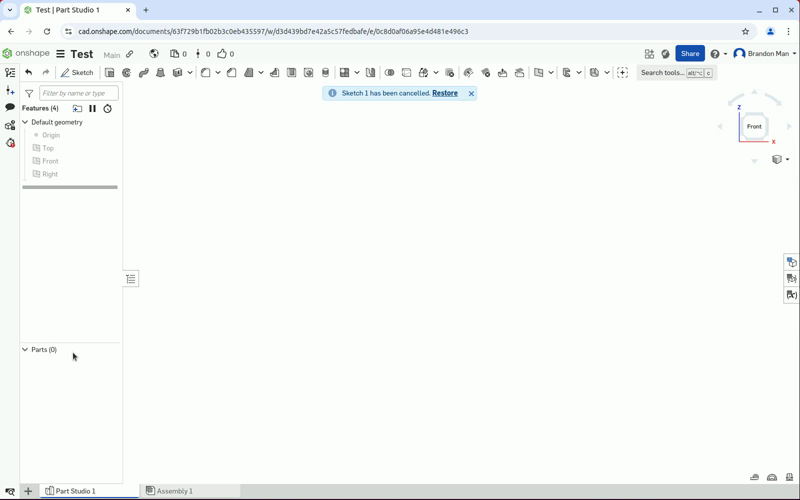
key_up(shift)
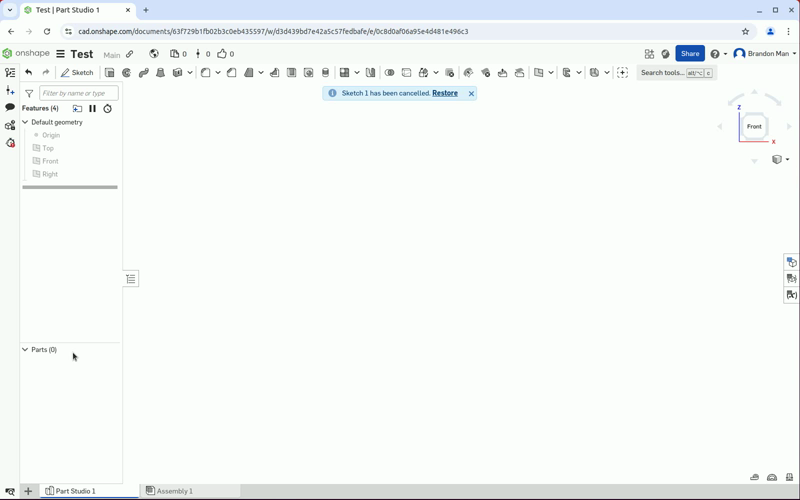
mouse_move(73, 352)
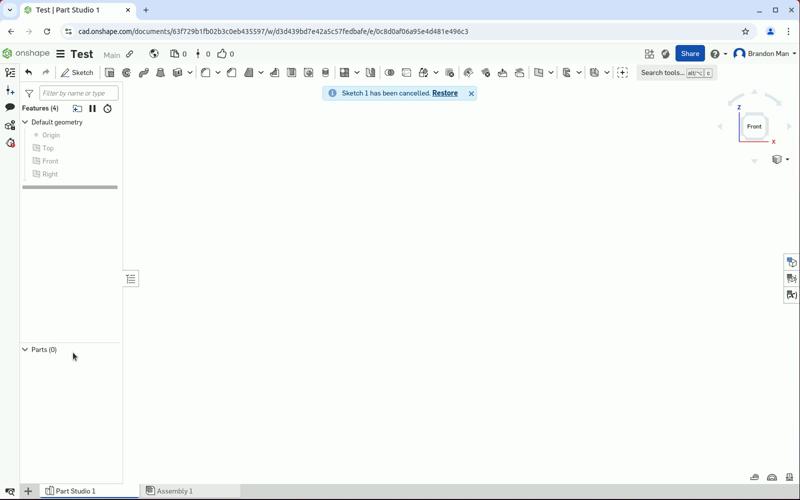
key(shift+y)
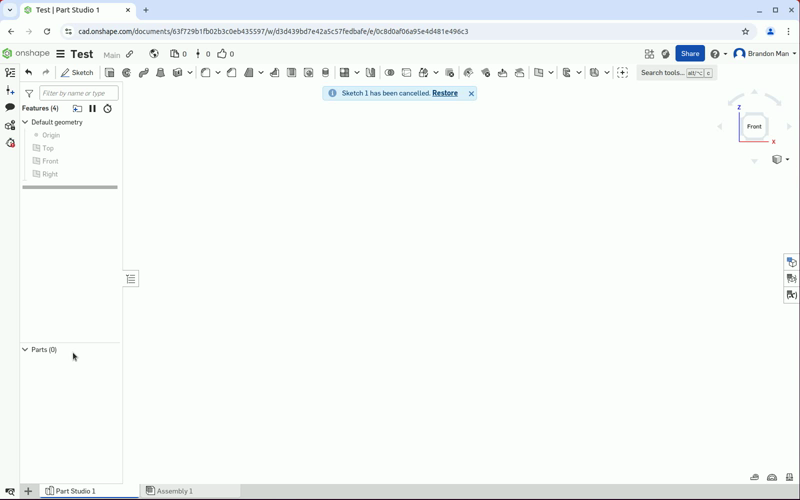
key(shift+s)
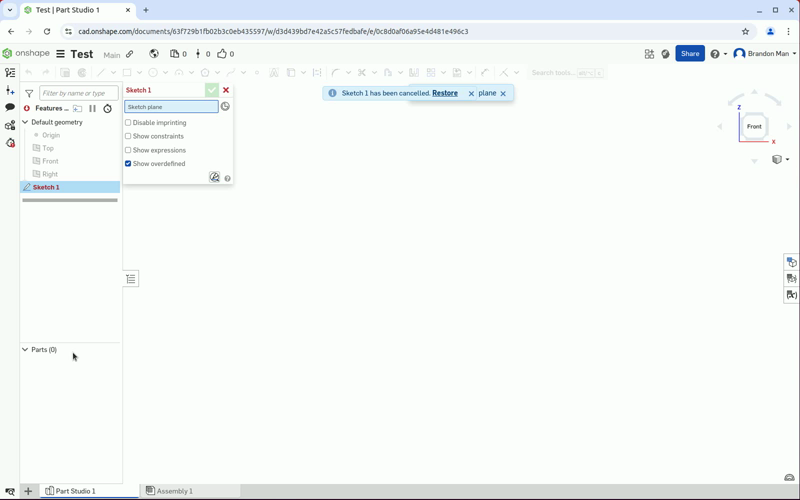
mouse_move(73, 163)
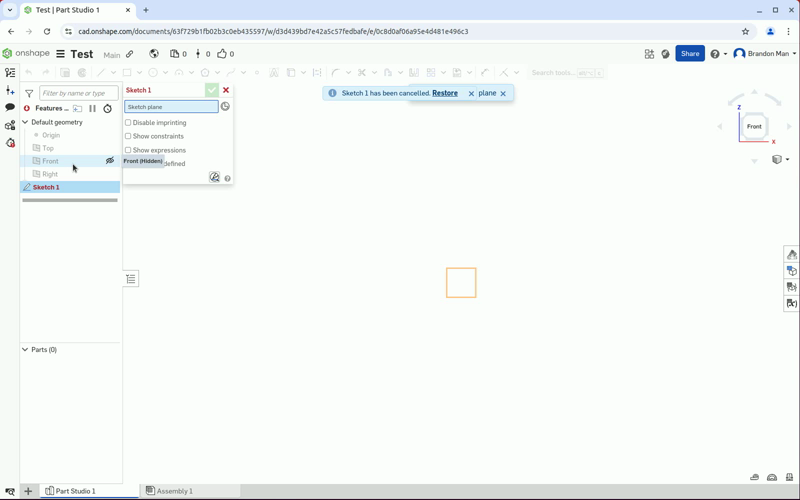
click(73, 163)
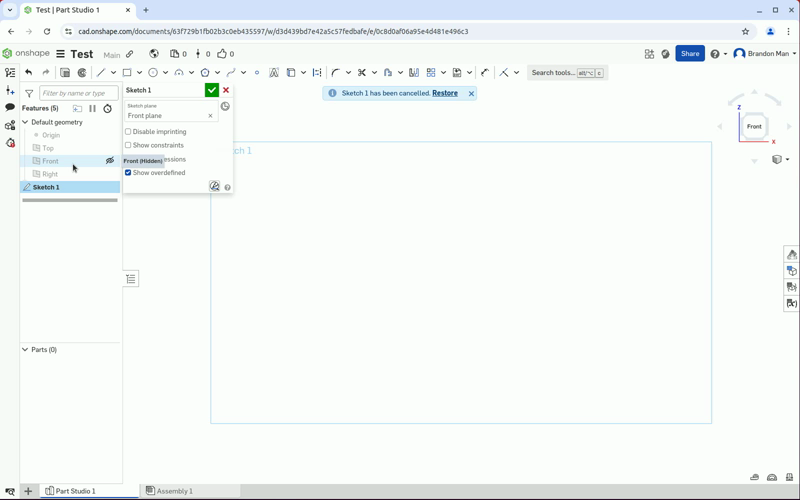
mouse_move(73, 352)
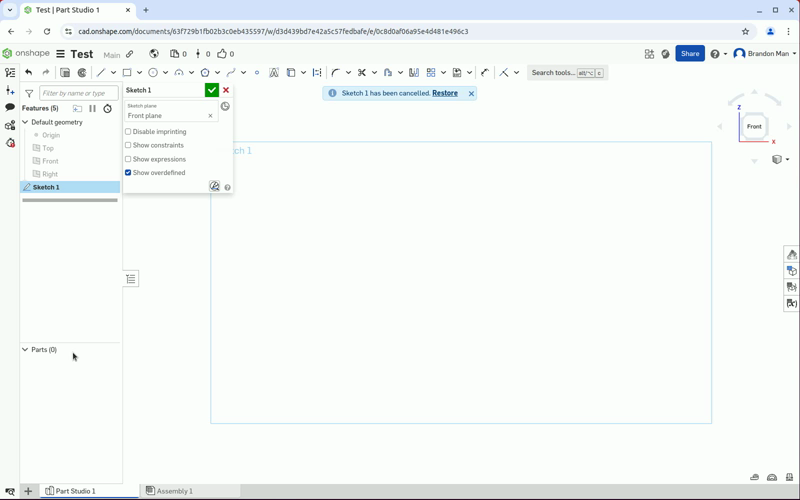
key(y)
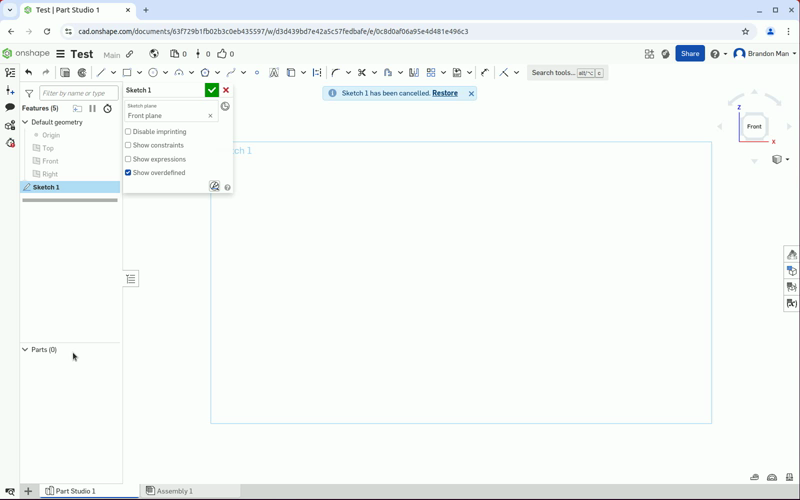
key(l)
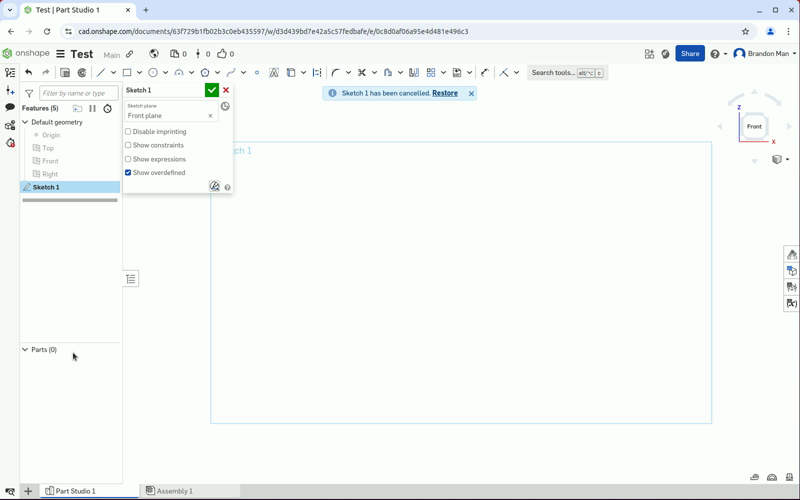
key_down(shift)
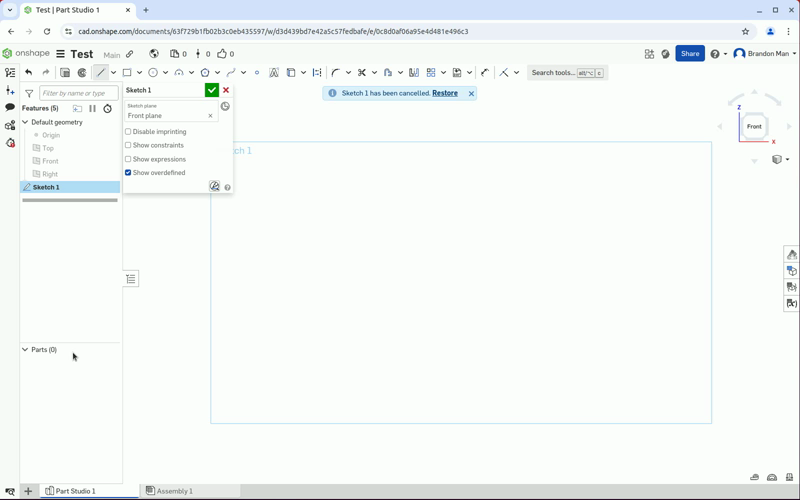
mouse_move(444, 329)
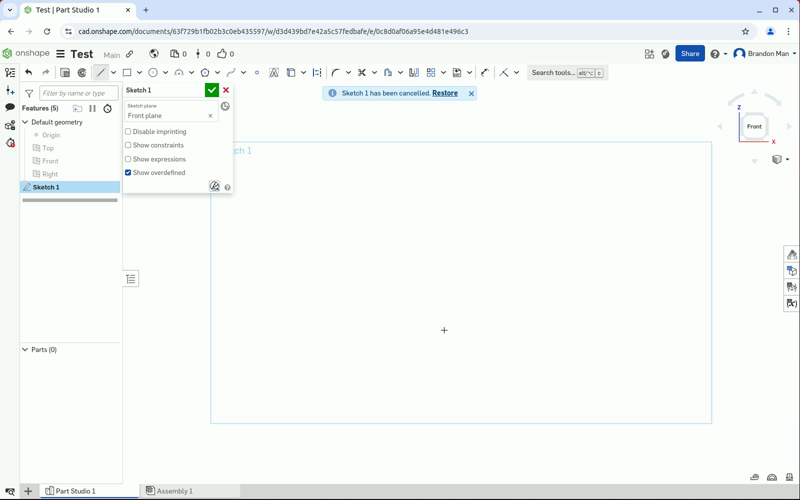
click(444, 329)
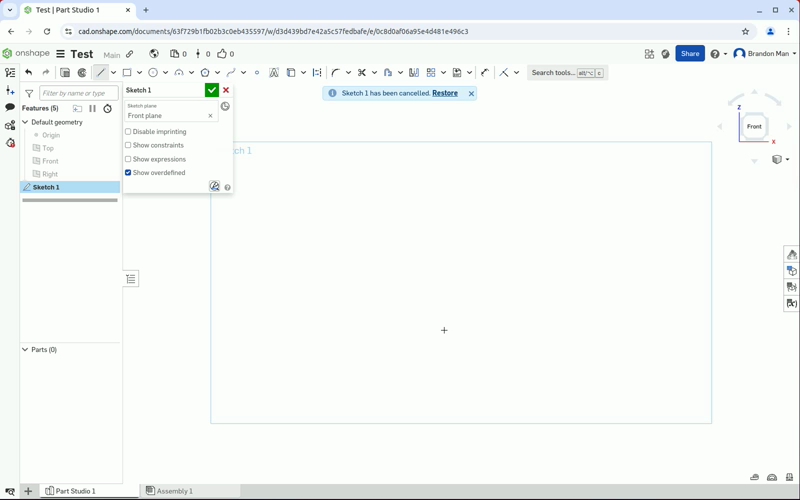
key_up(shift)
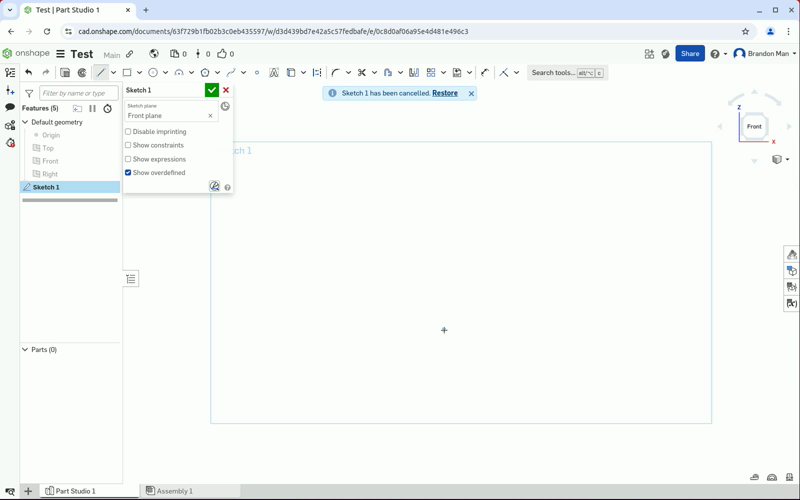
key_down(shift)
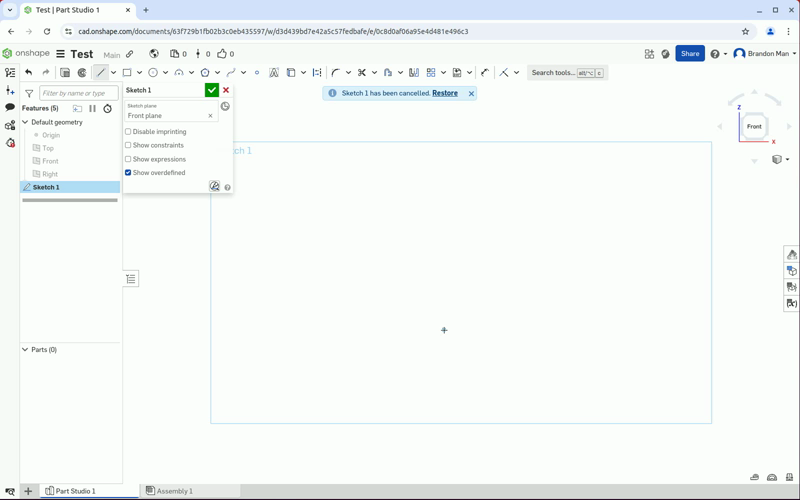
mouse_move(474, 329)
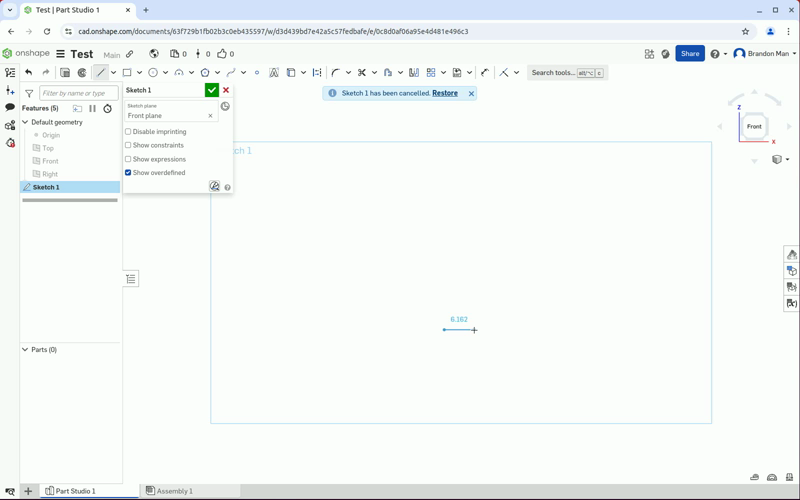
mouse_move(461, 329)
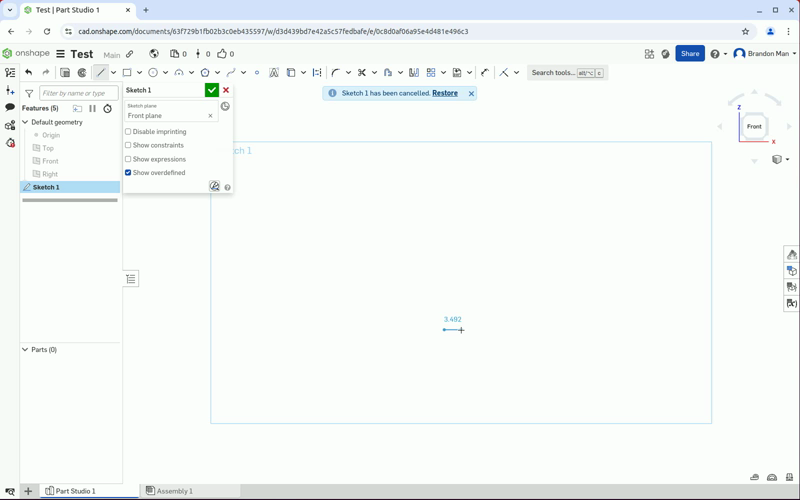
click(461, 329)
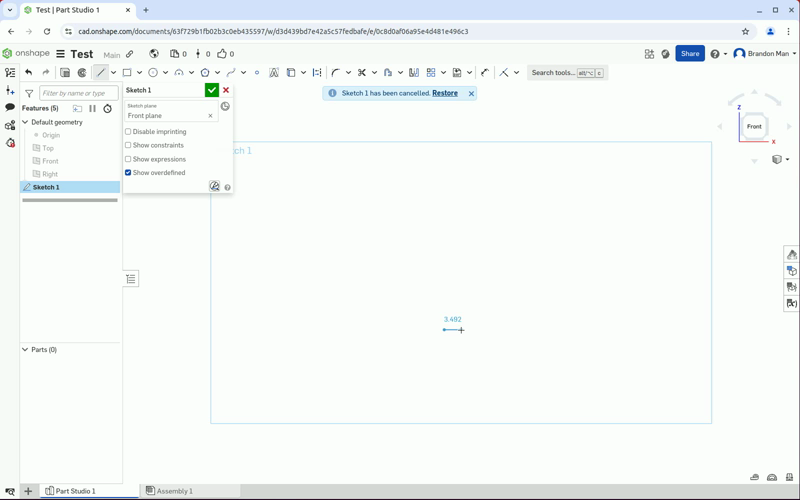
key_up(shift)
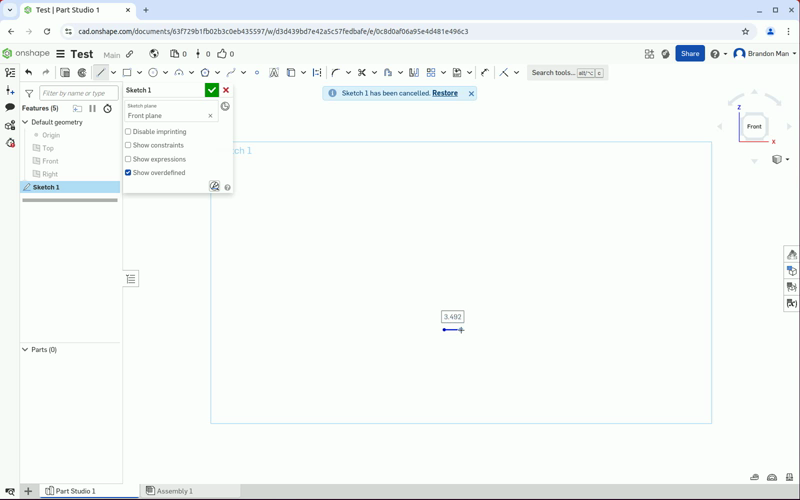
key_down(shift)
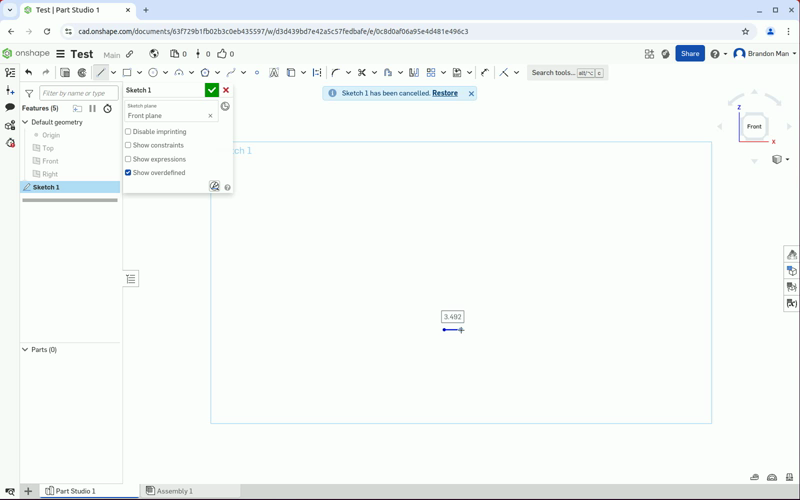
mouse_move(491, 329)
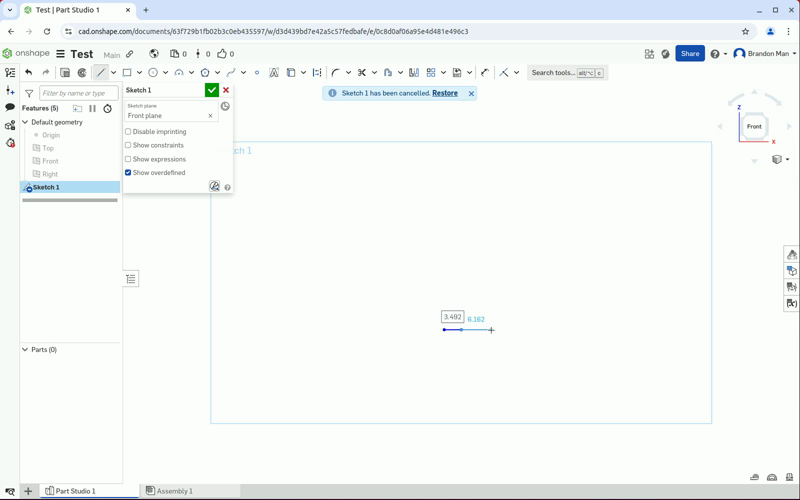
mouse_move(461, 282)
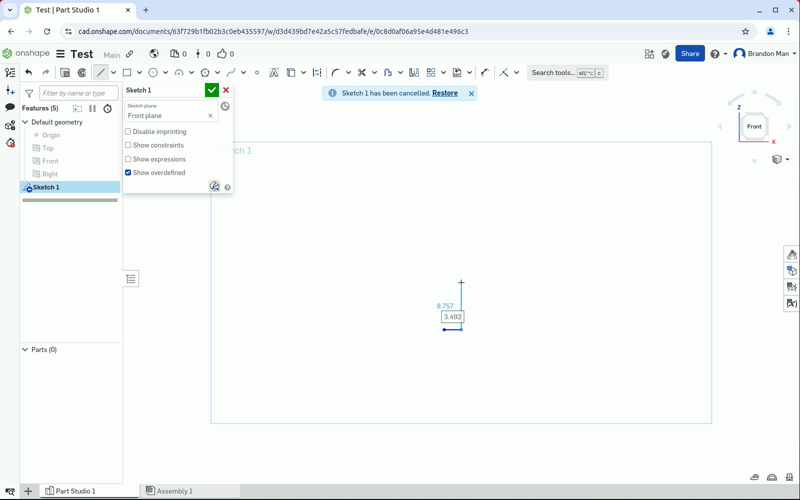
click(461, 282)
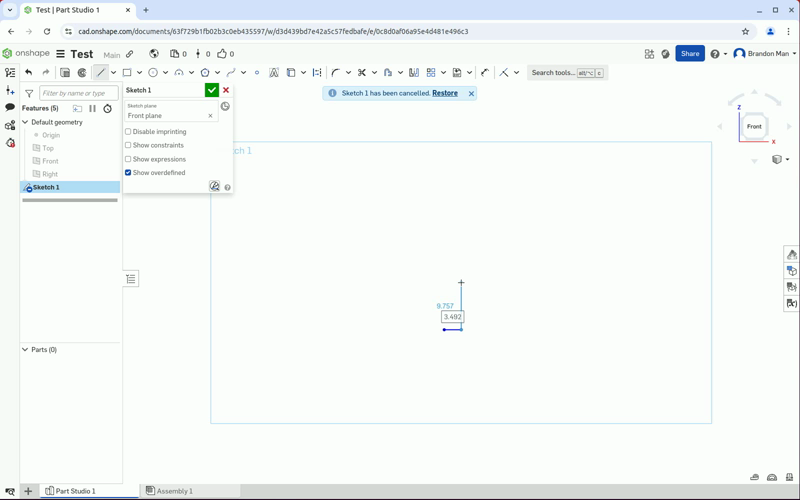
key_up(shift)
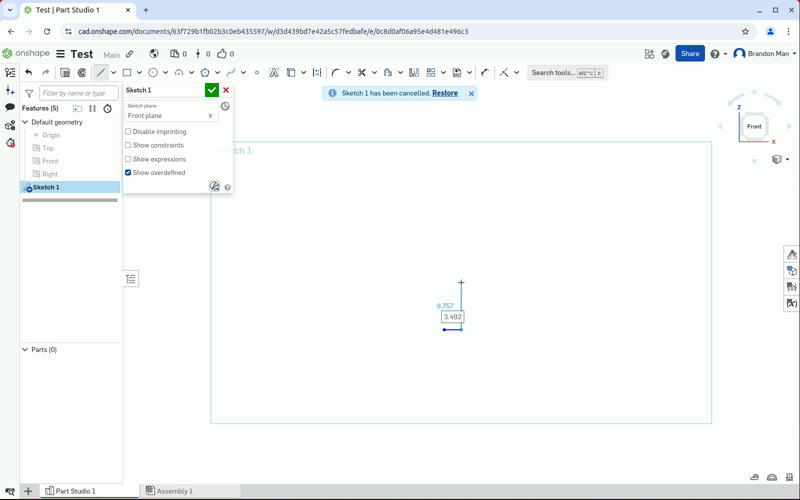
key_down(shift)
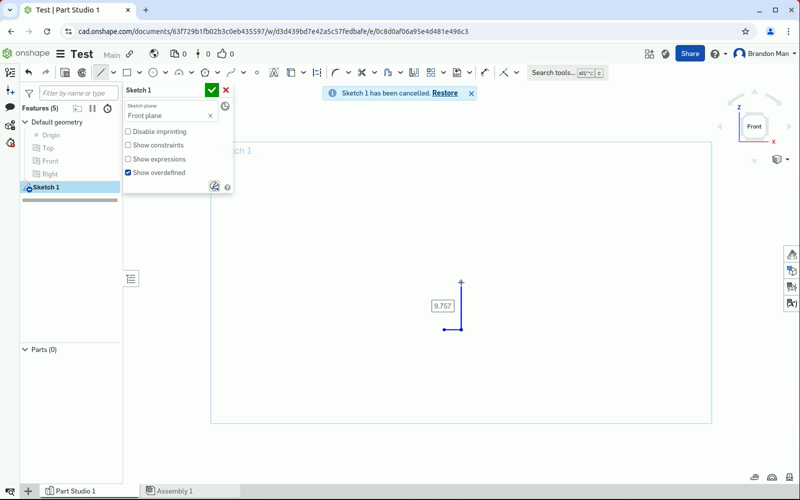
mouse_move(491, 282)
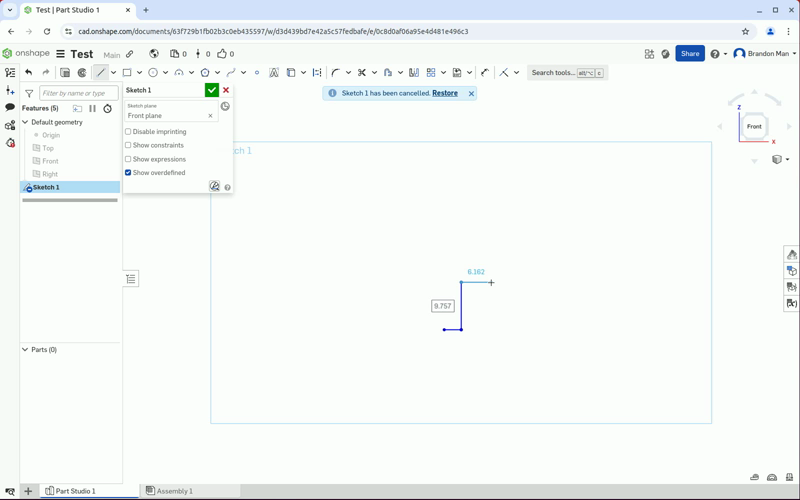
mouse_move(444, 282)
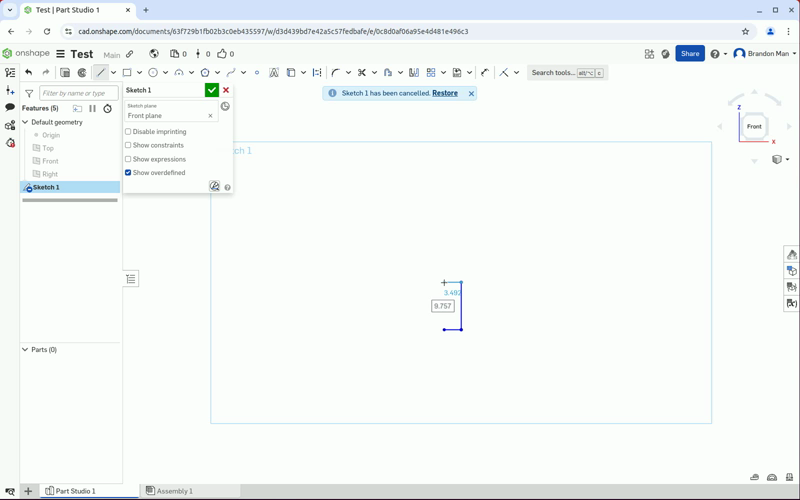
click(444, 282)
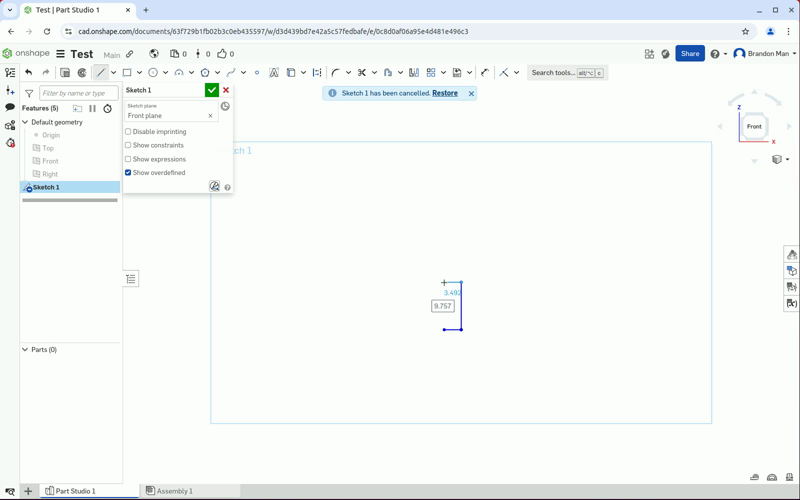
key_up(shift)
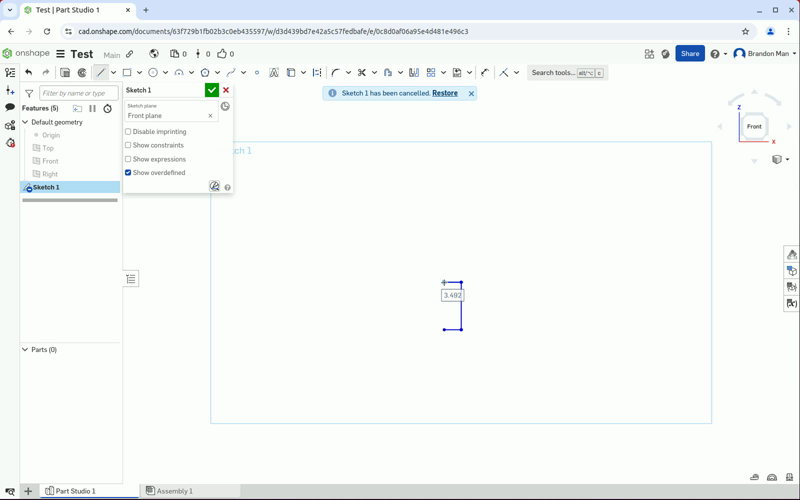
mouse_move(474, 282)
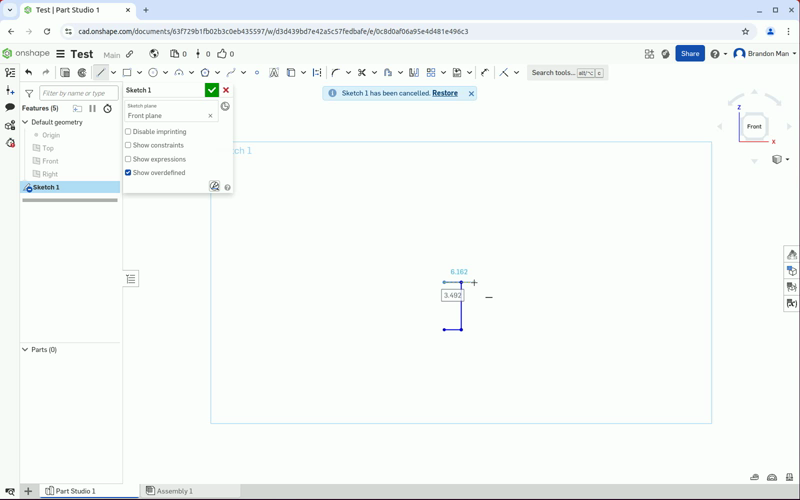
key_down(shift)
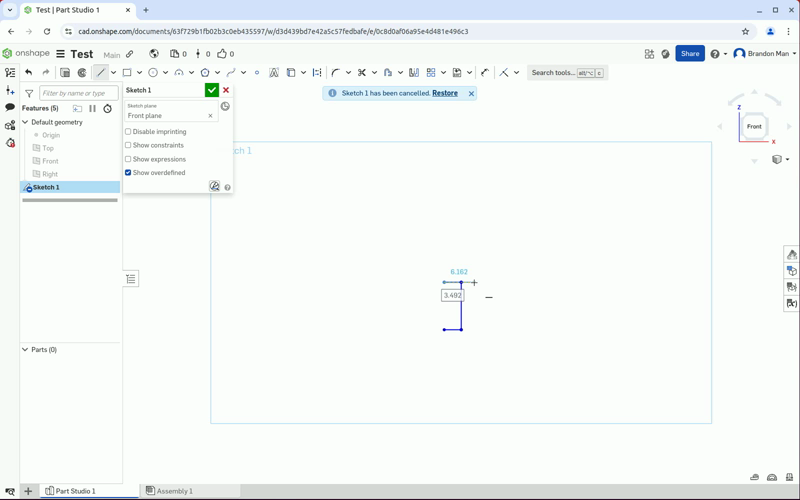
mouse_move(444, 329)
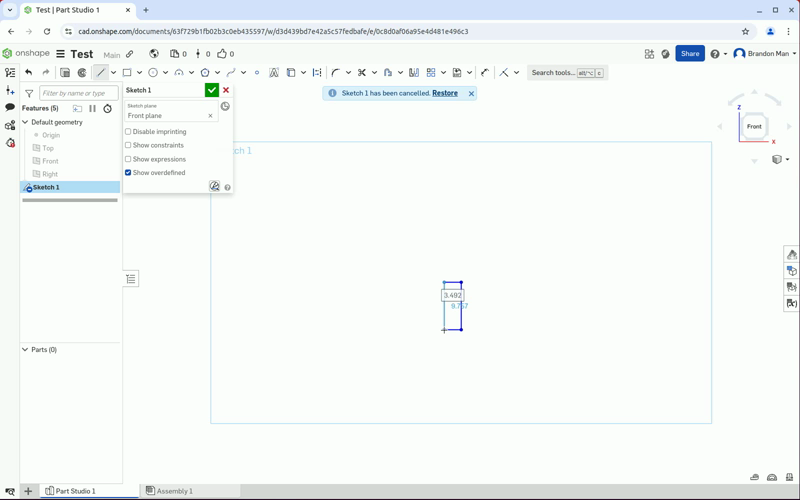
key_up(shift)
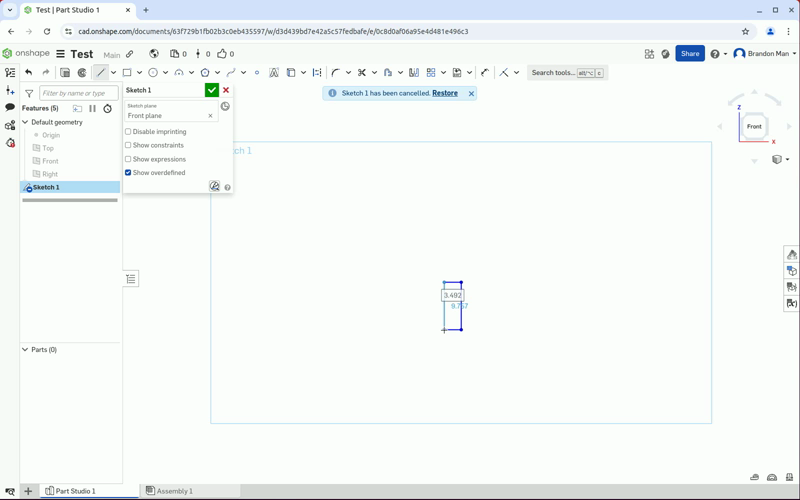
click(444, 329)
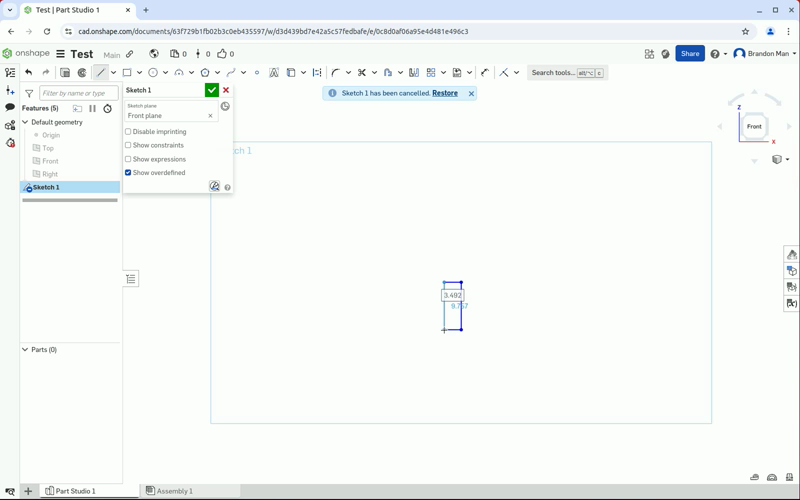
key(esc)
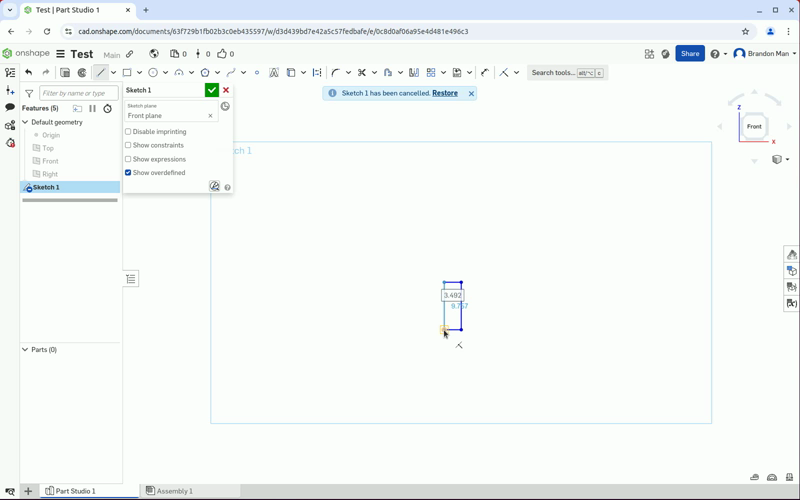
mouse_move(456, 325)
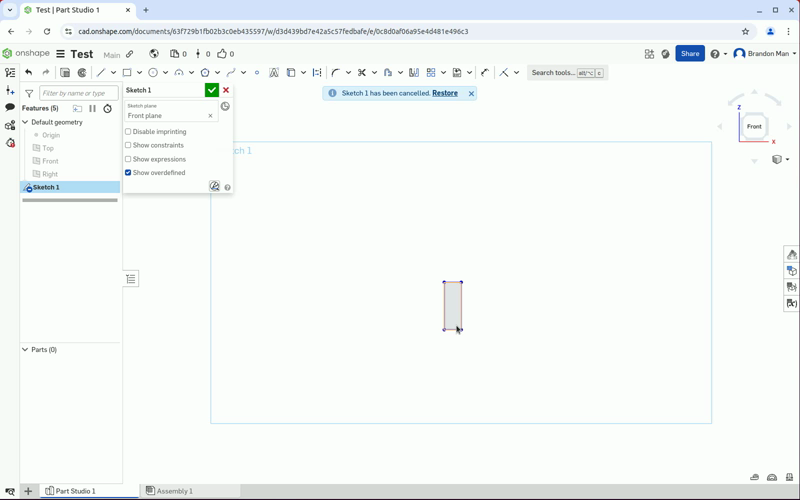
scroll(6)
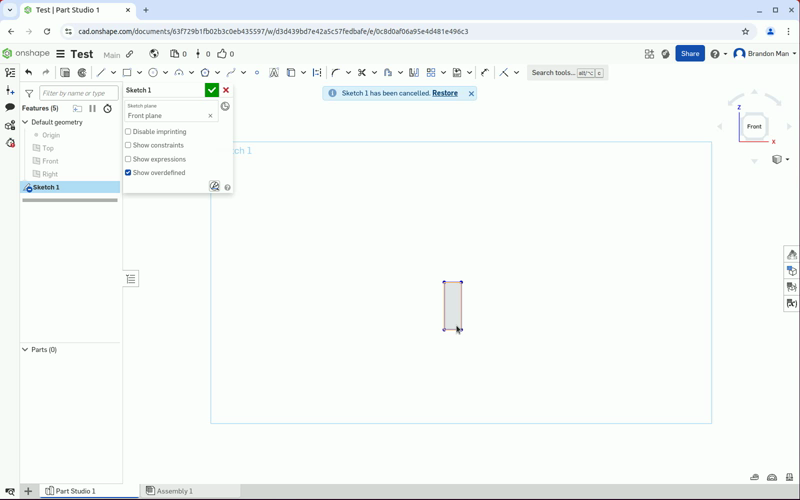
scroll(6)
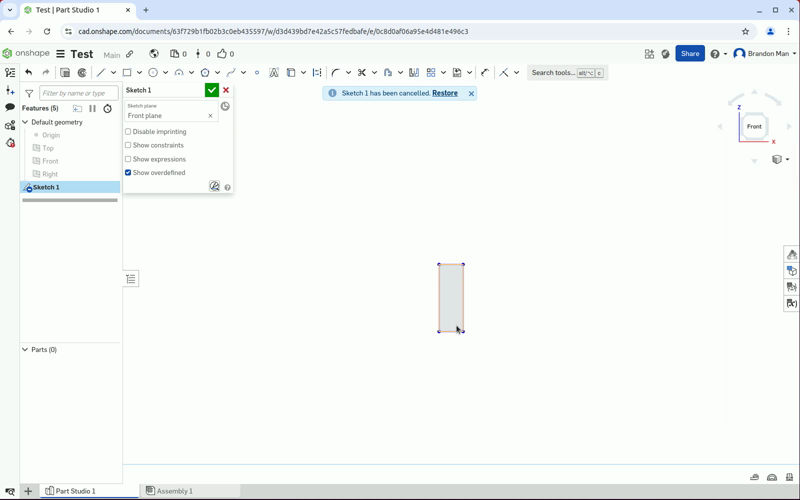
scroll(6)
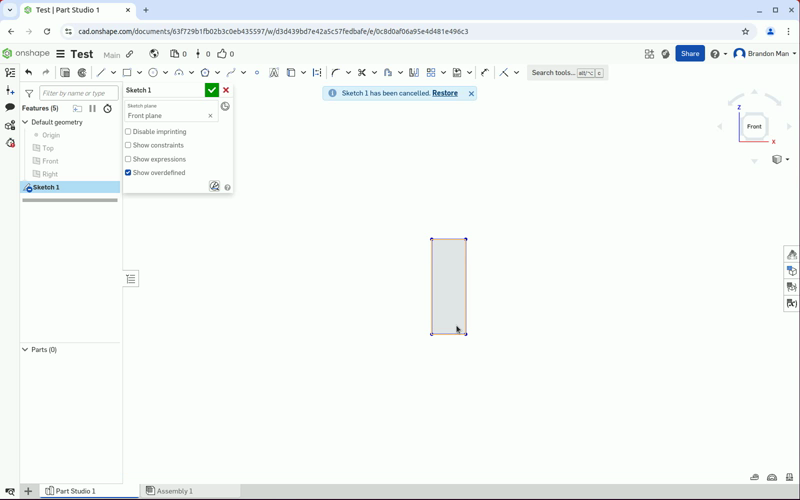
scroll(6)
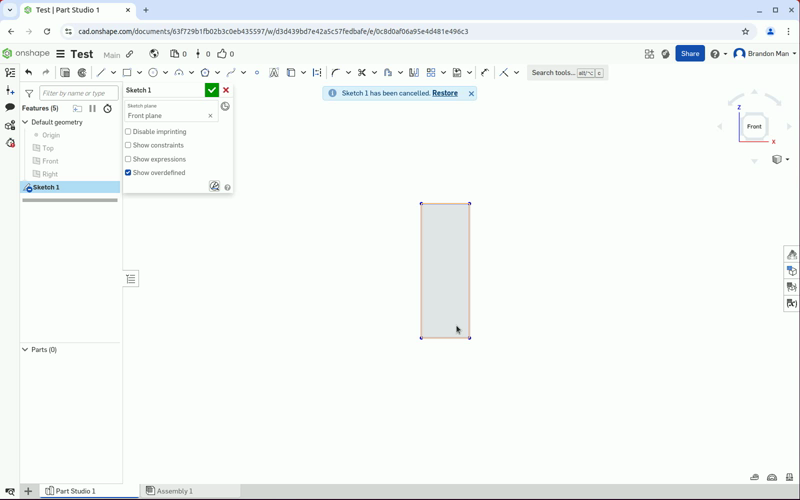
scroll(6)
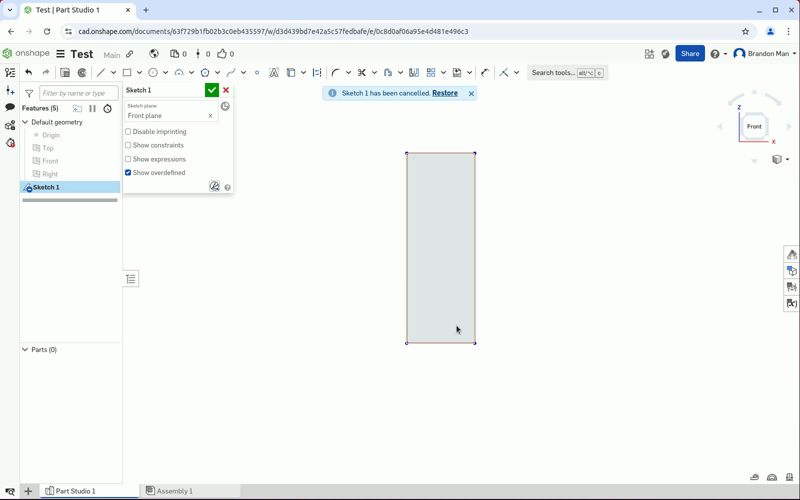
scroll(6)
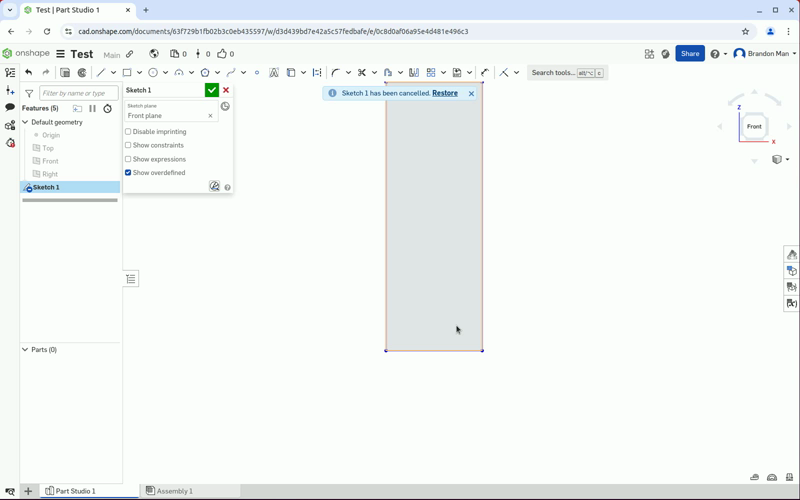
scroll(6)
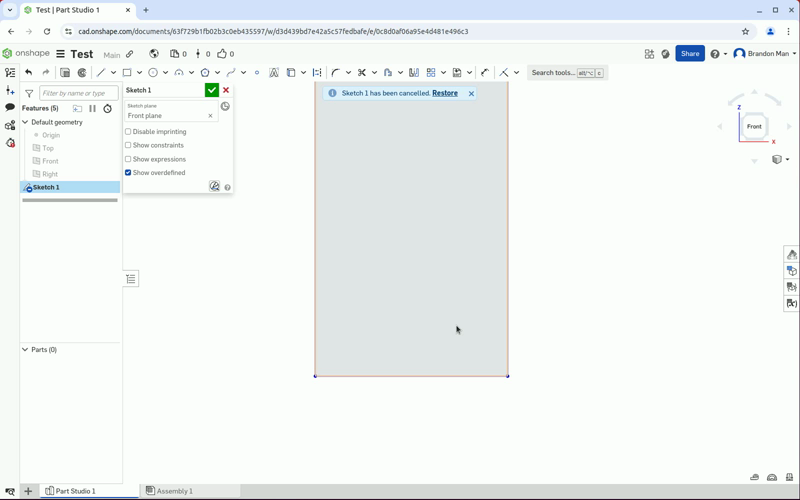
click(456, 325)
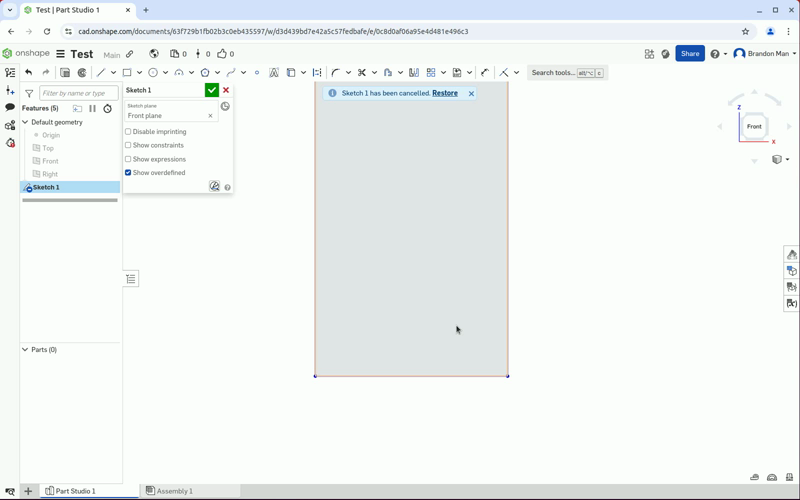
scroll(-6)
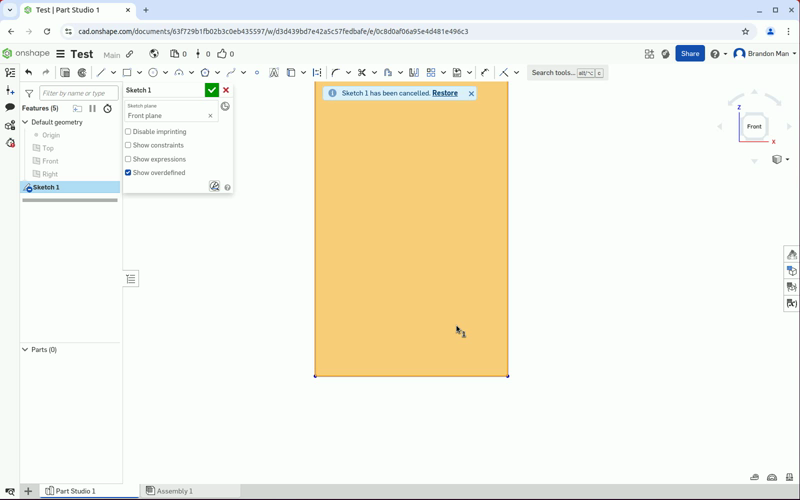
scroll(-6)
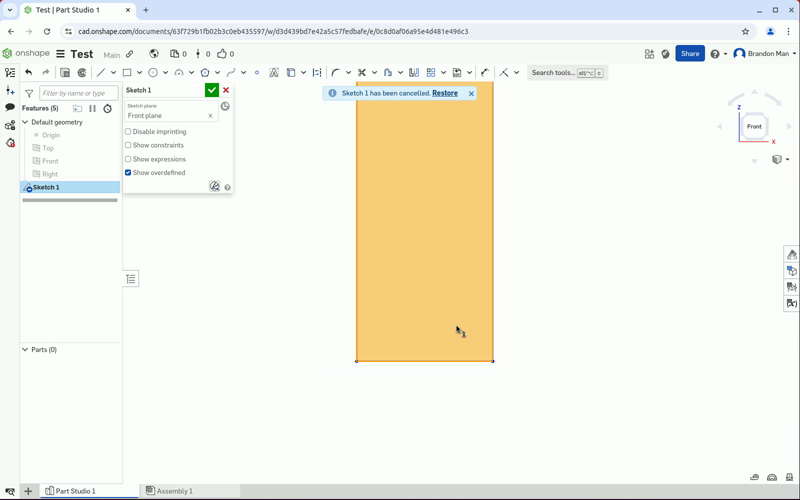
scroll(-6)
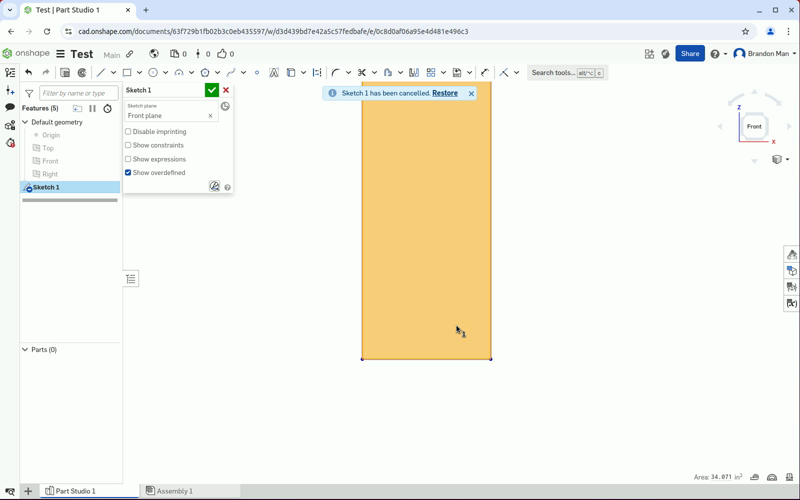
scroll(-6)
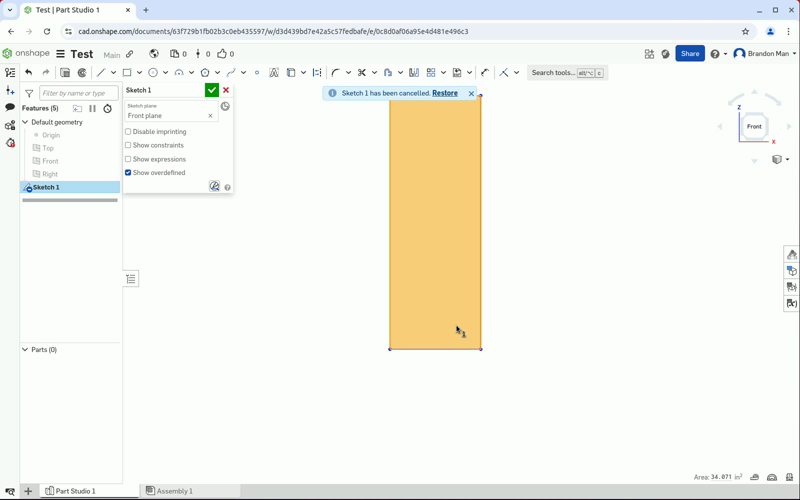
scroll(-6)
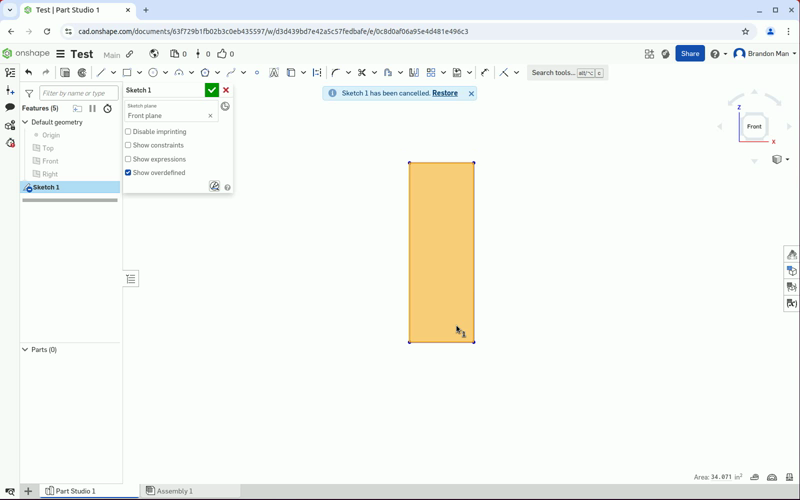
scroll(-6)
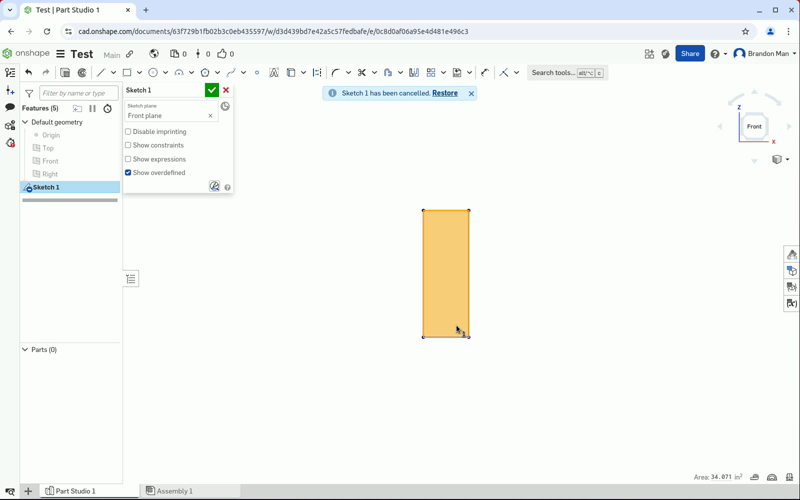
scroll(-6)
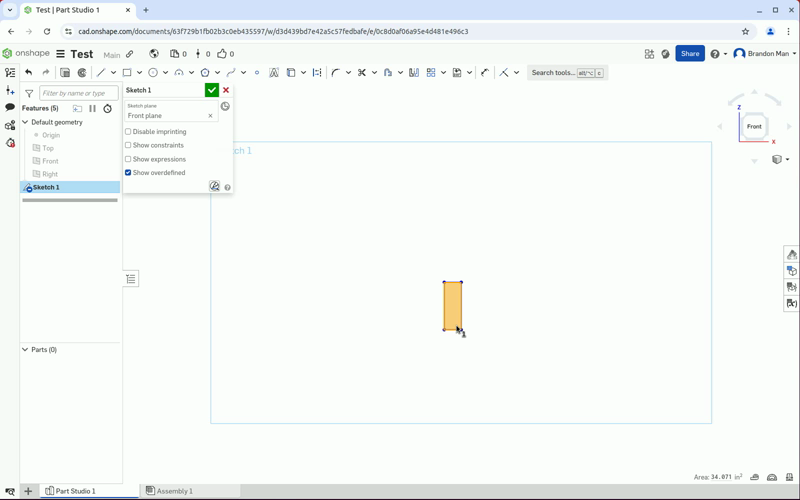
mouse_move(73, 352)
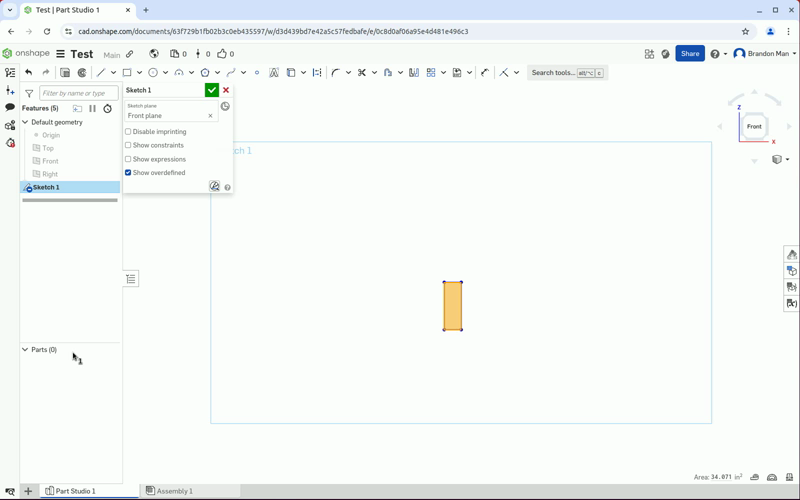
key(shift+y)
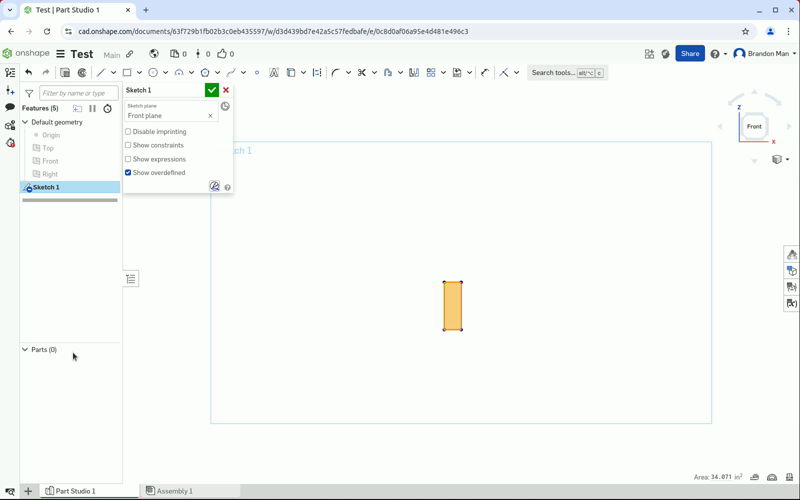
key(shift+e)
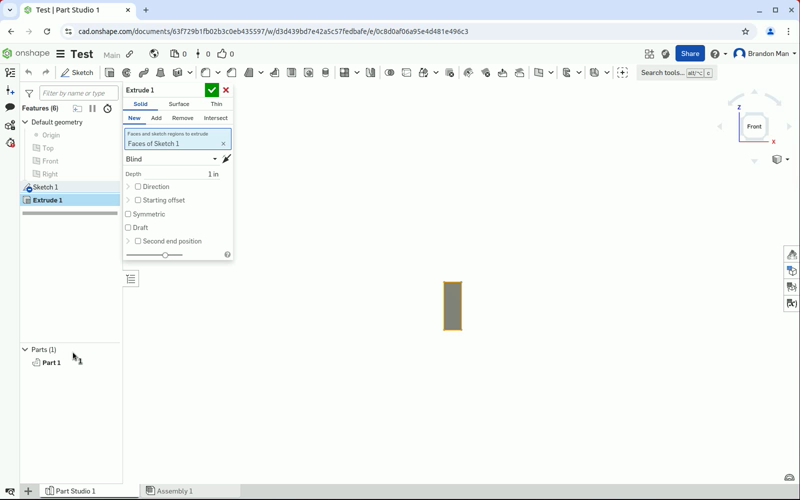
mouse_move(143, 106)
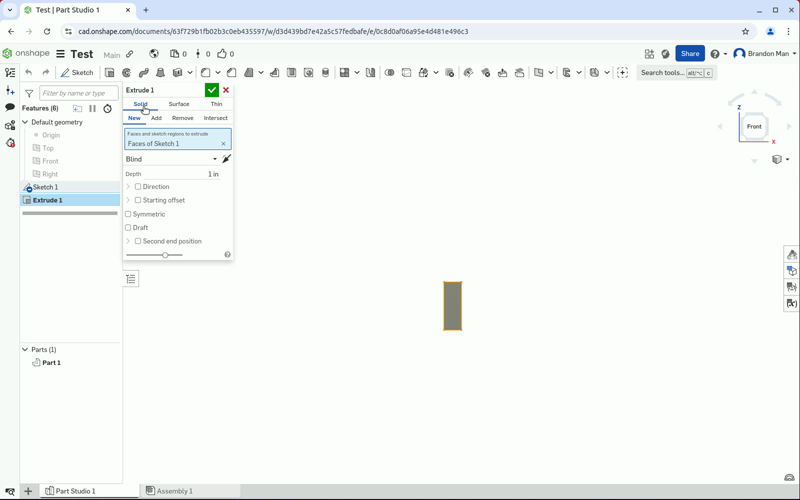
click(143, 106)
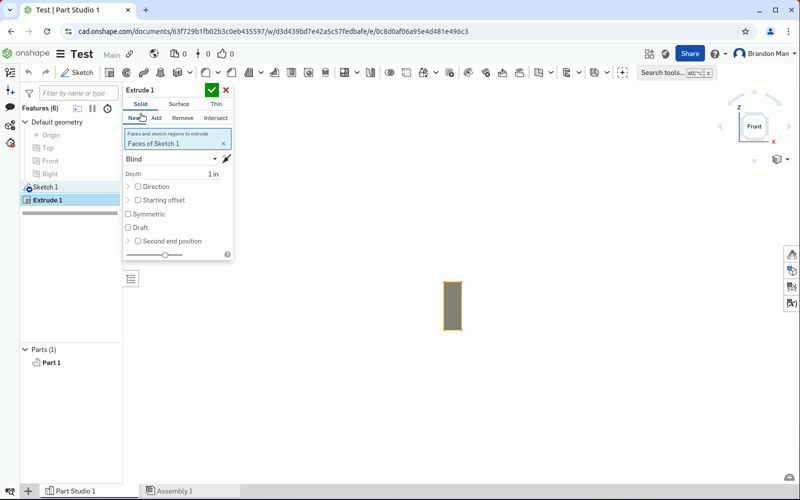
mouse_move(137, 120)
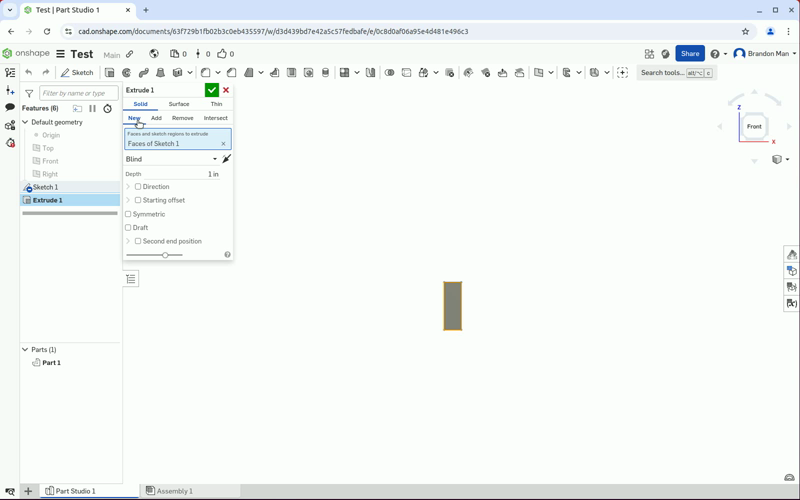
click(137, 120)
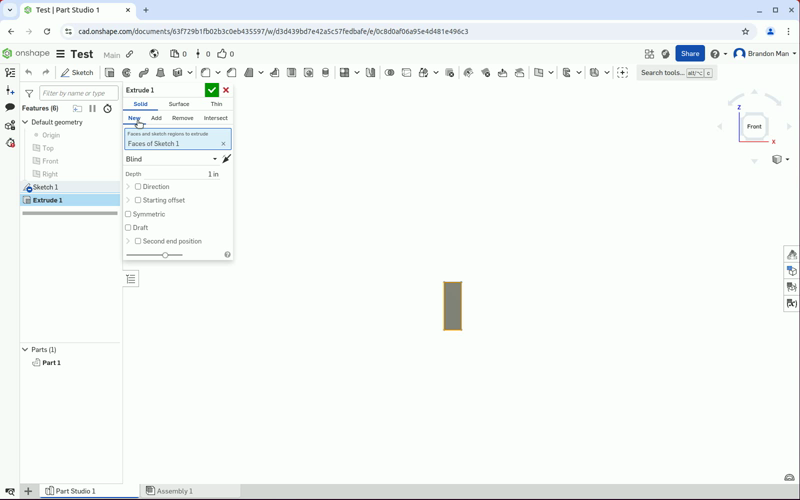
key(tab, 4)
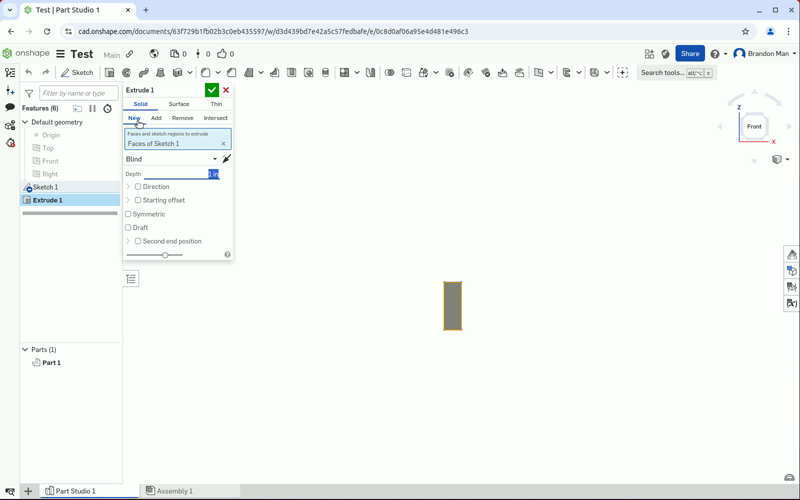
text(23.108)
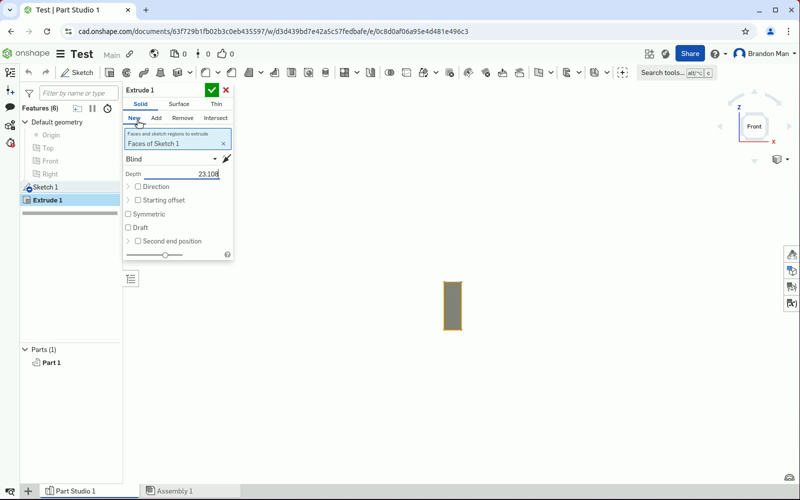
key(enter)
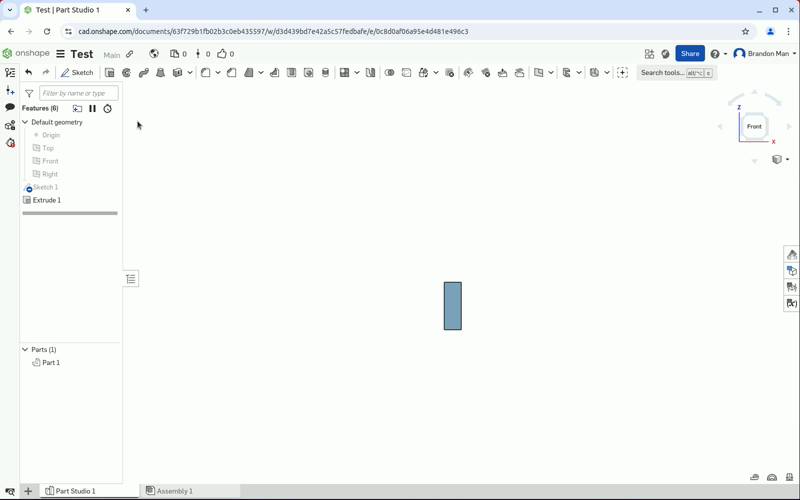
key(shift+h)
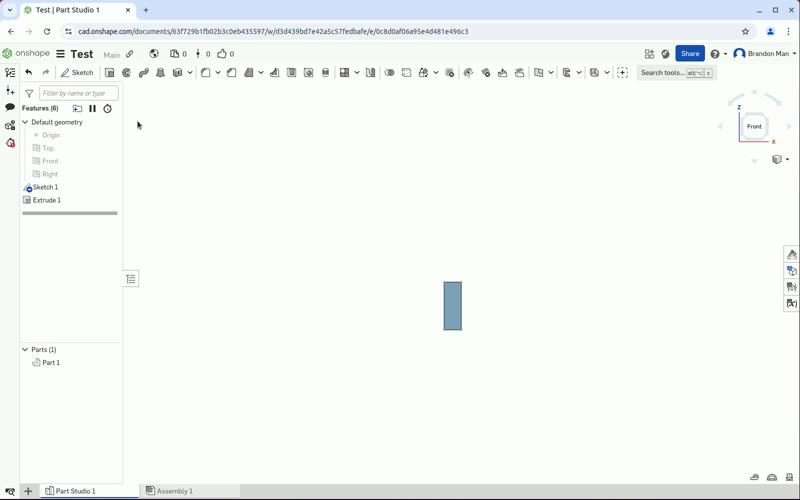
key(shift+h)
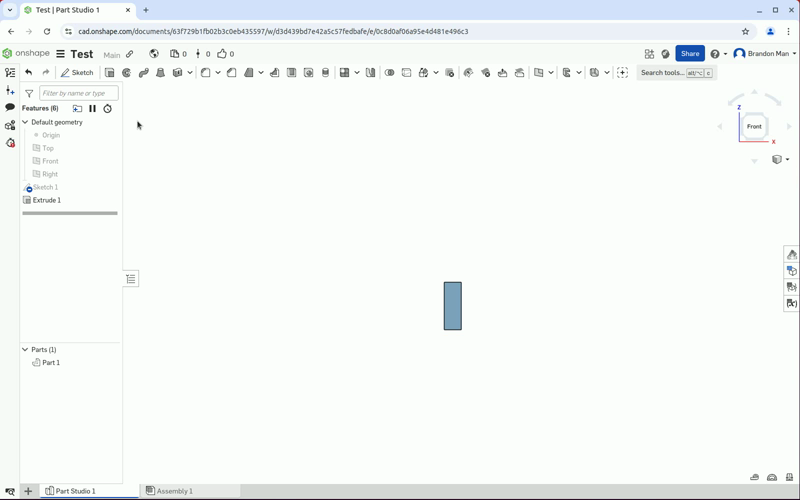
mouse_move(73, 189)
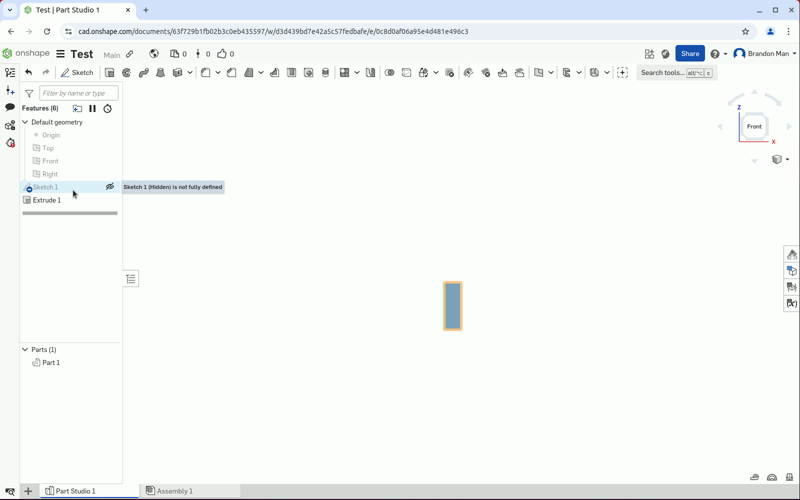
click(73, 189)
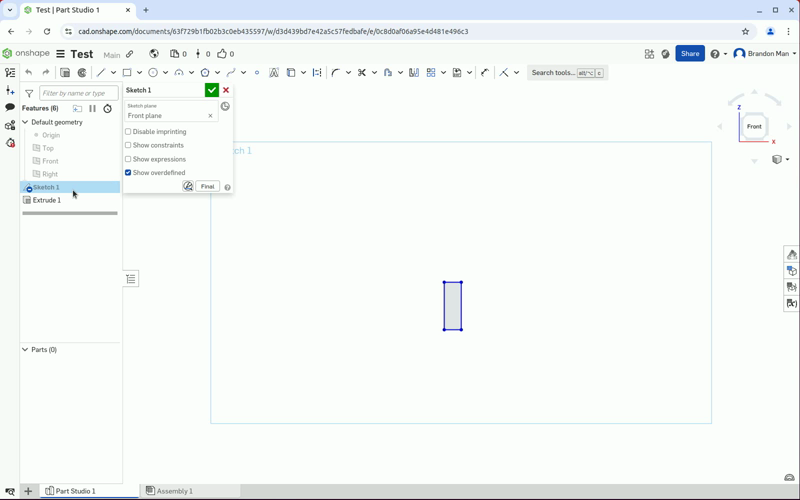
mouse_move(229, 92)
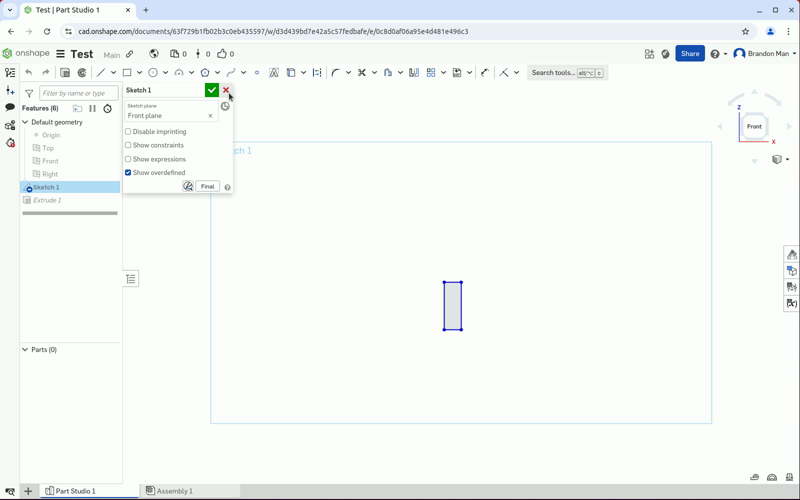
click(229, 92)
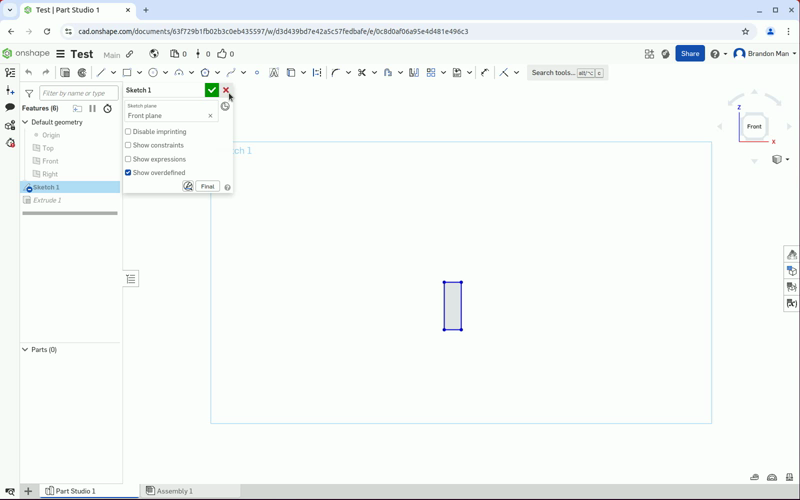
key(shift+s)
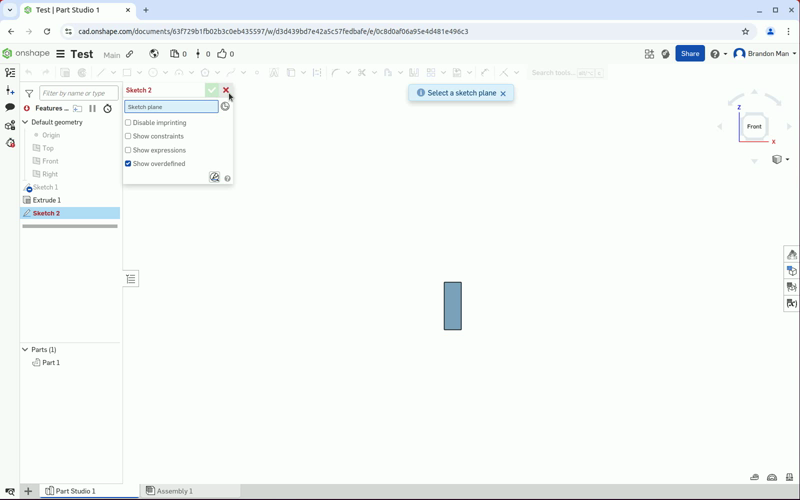
mouse_move(73, 163)
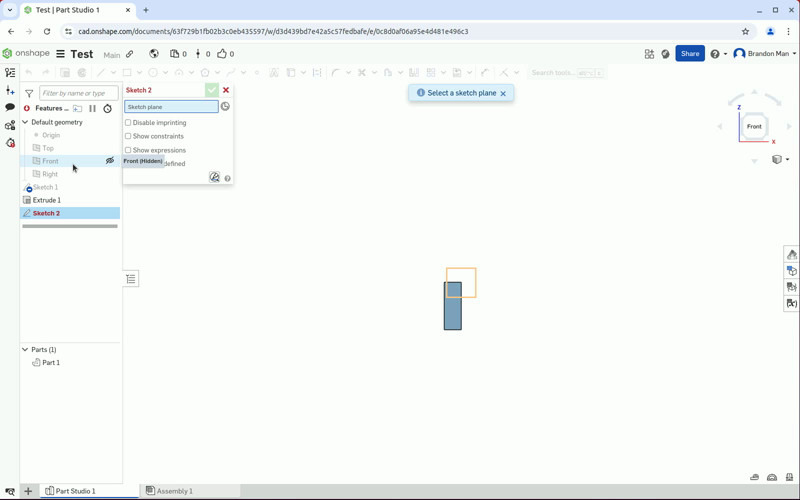
click(73, 163)
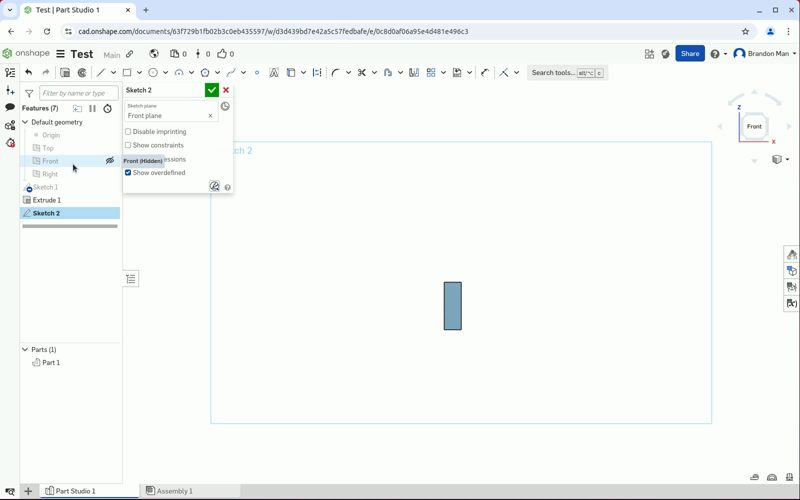
mouse_move(73, 352)
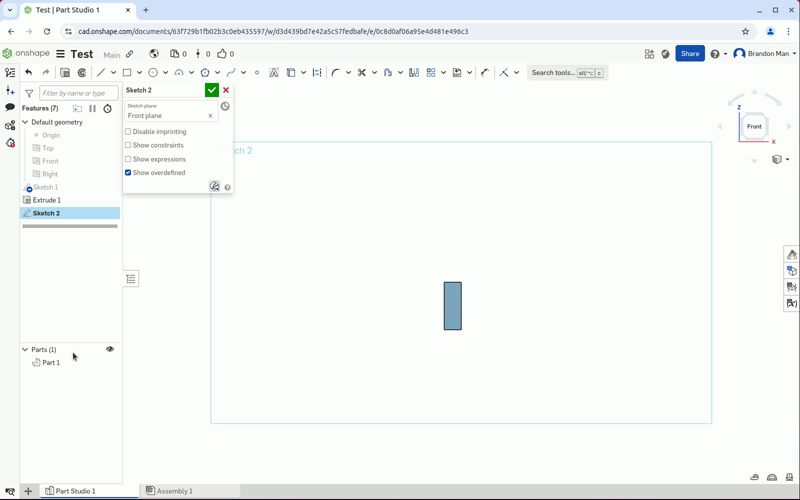
key(y)
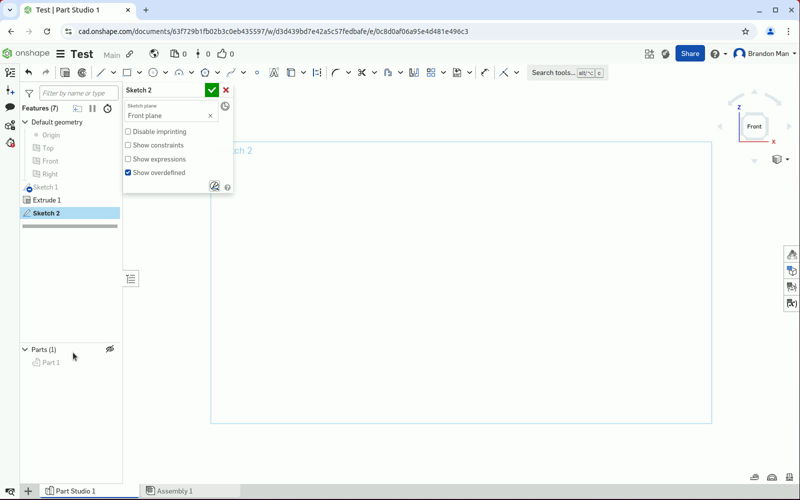
key(l)
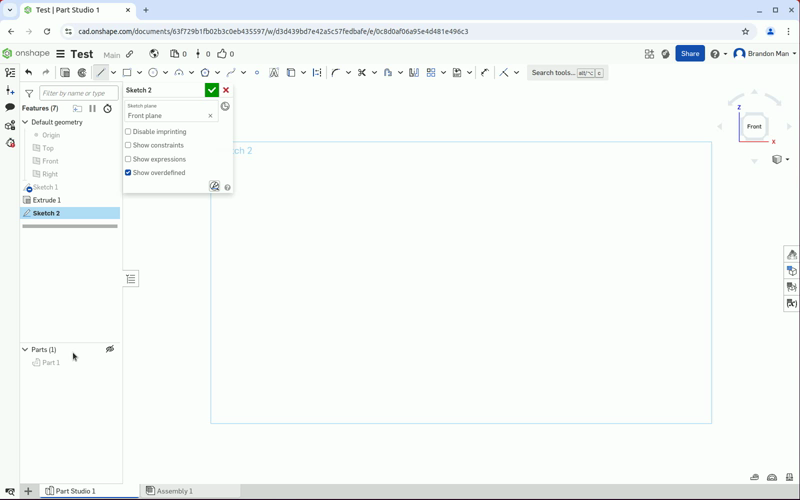
key_down(shift)
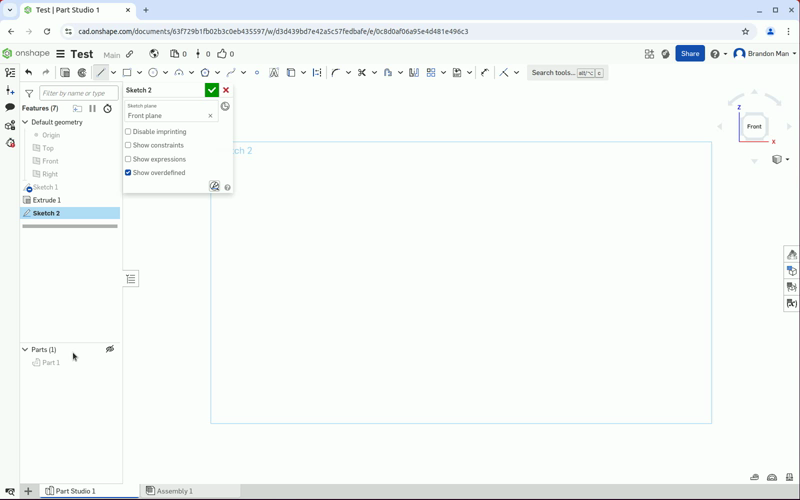
mouse_move(473, 275)
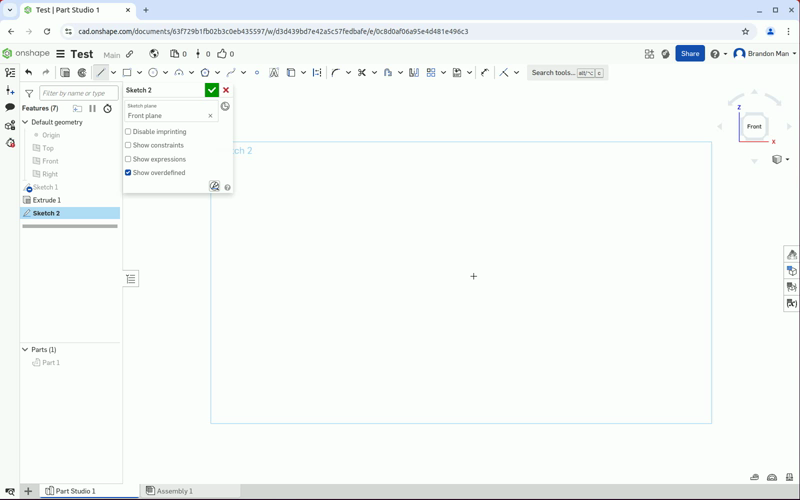
click(473, 275)
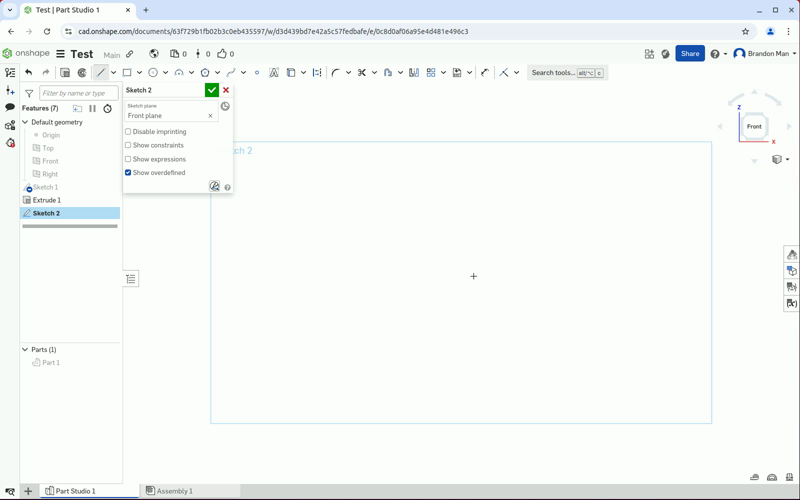
key_up(shift)
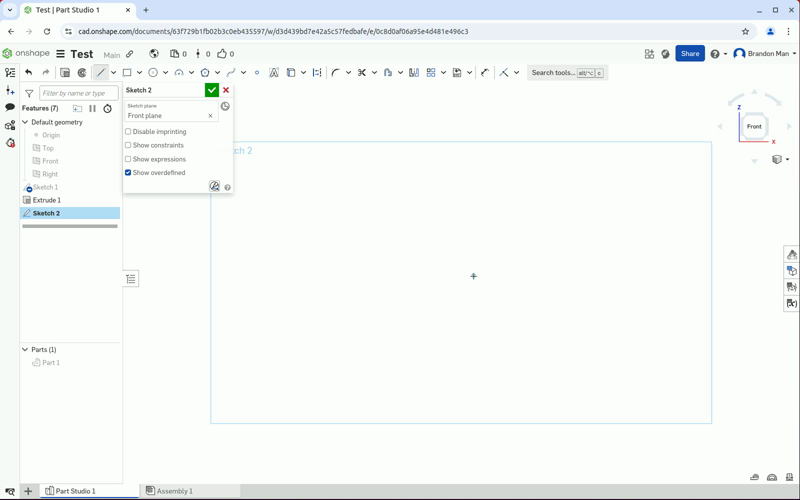
key_down(shift)
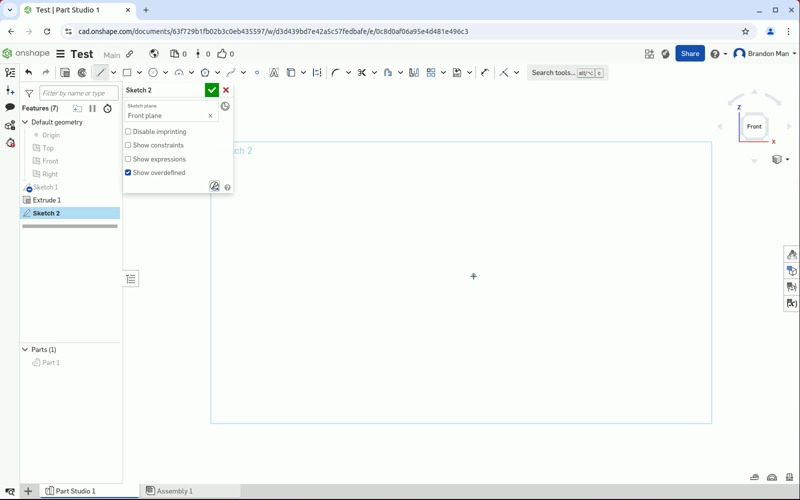
mouse_move(503, 275)
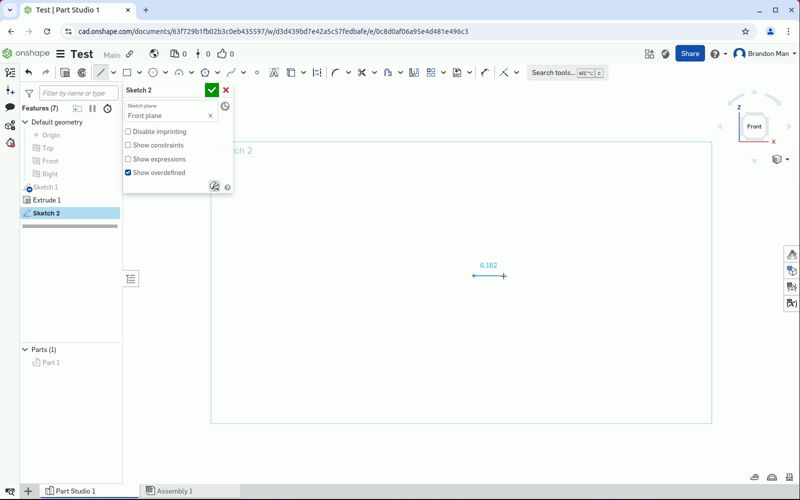
mouse_move(474, 283)
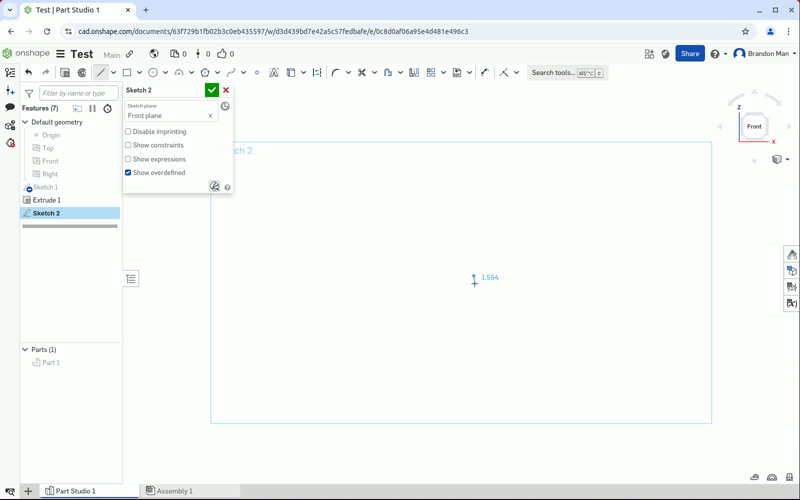
click(474, 283)
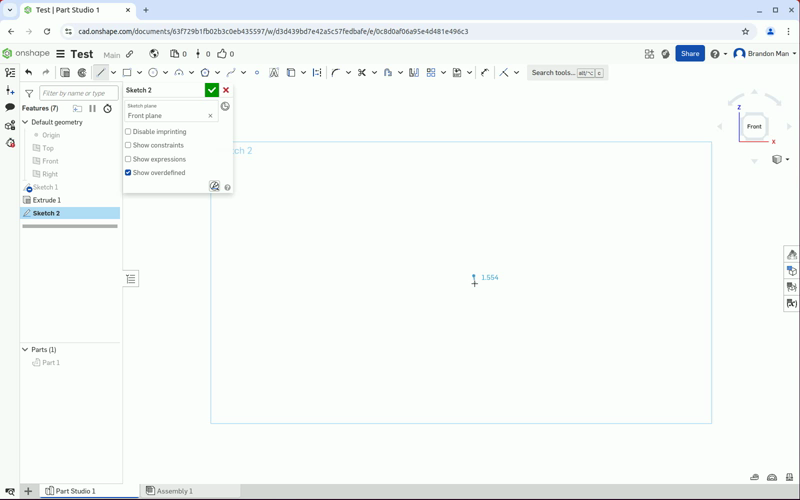
key_up(shift)
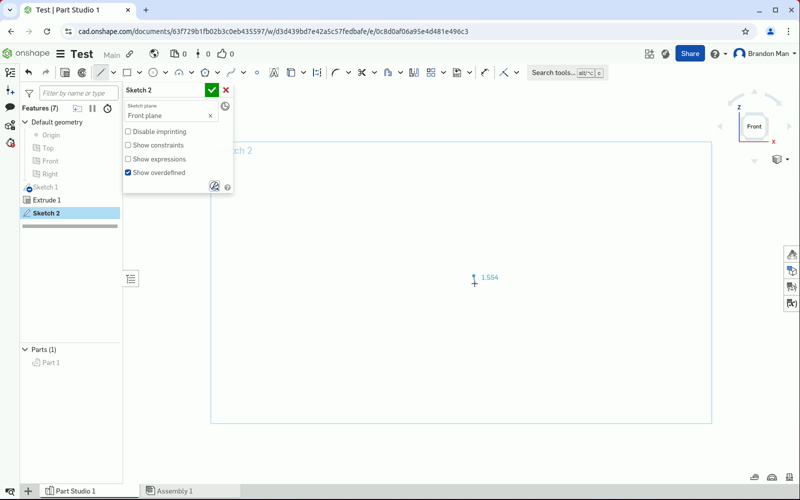
key_down(shift)
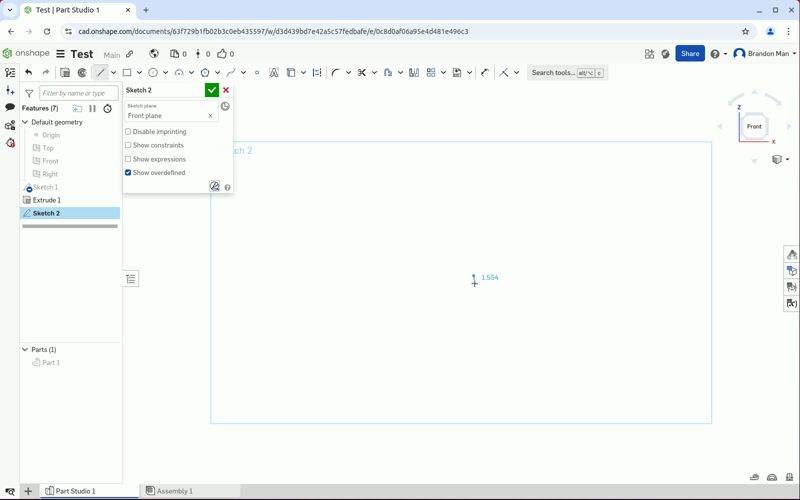
mouse_move(504, 283)
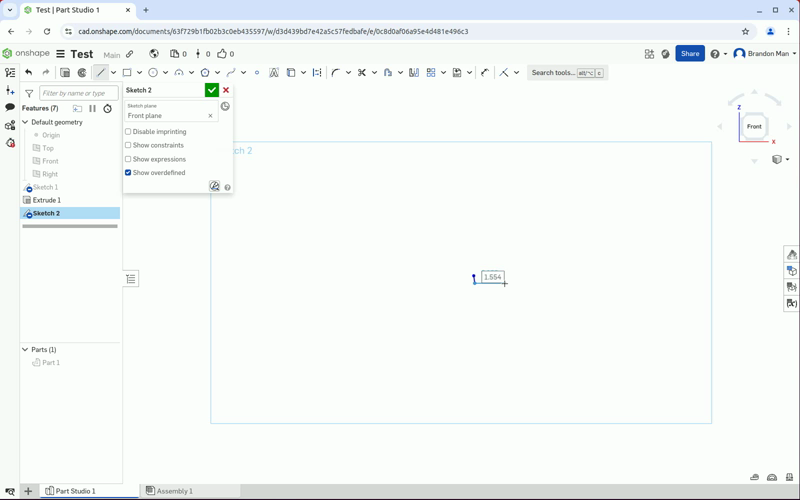
mouse_move(475, 295)
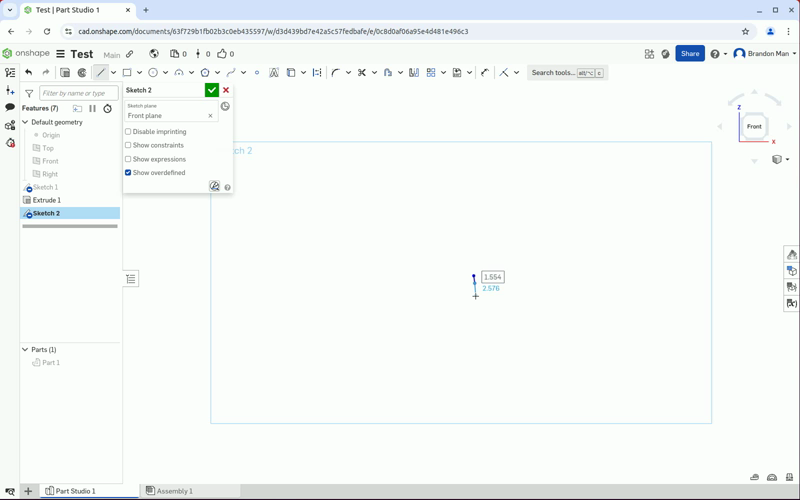
click(475, 295)
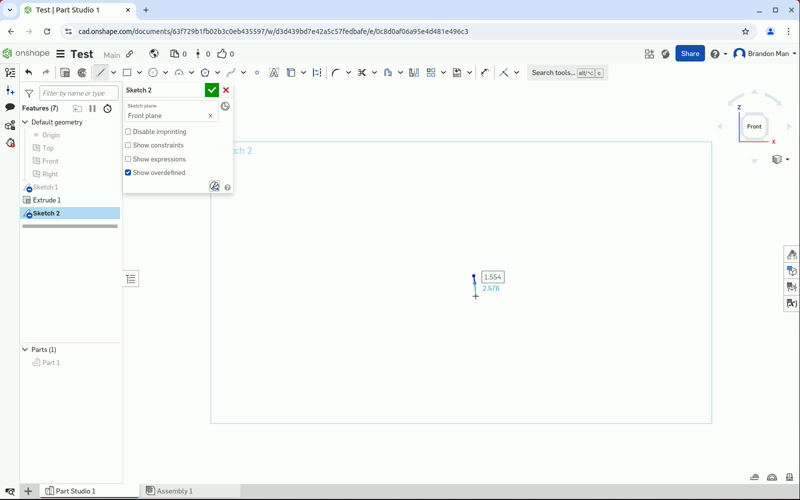
key_up(shift)
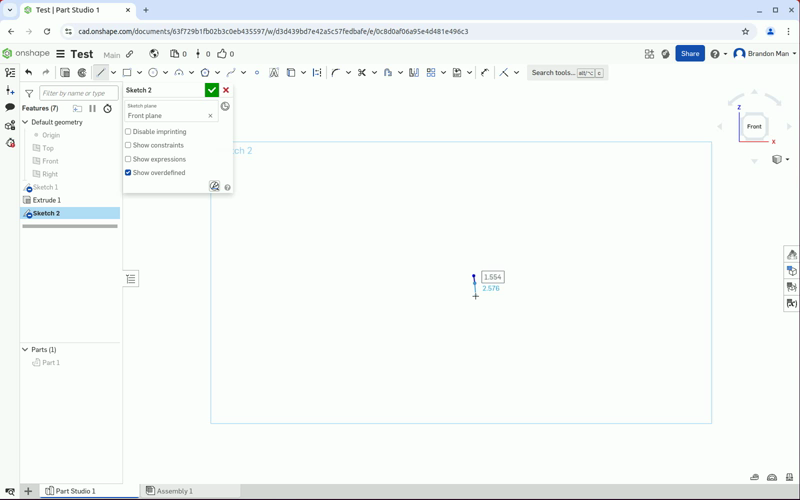
key_down(shift)
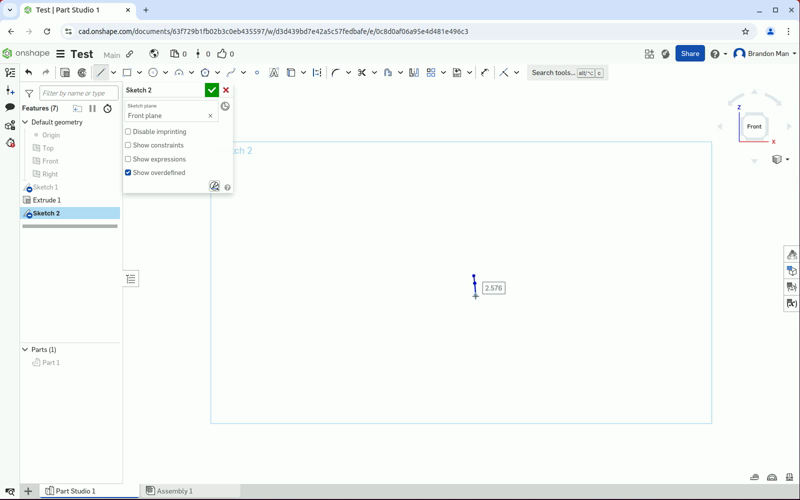
mouse_move(505, 295)
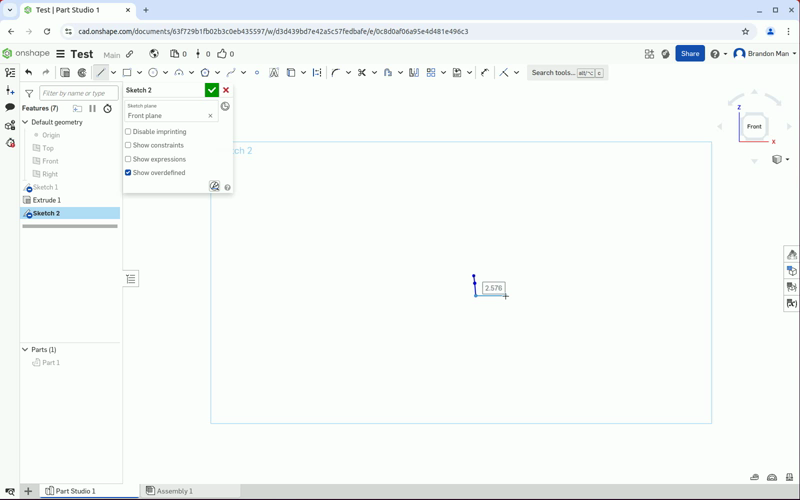
mouse_move(483, 295)
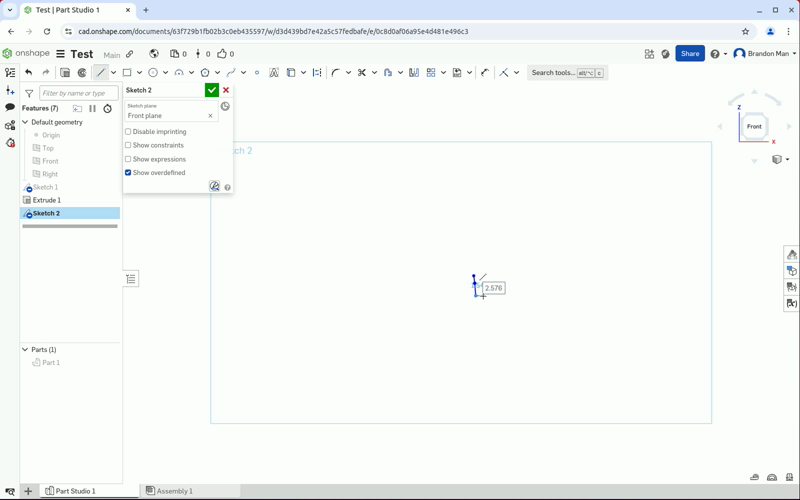
scroll(6)
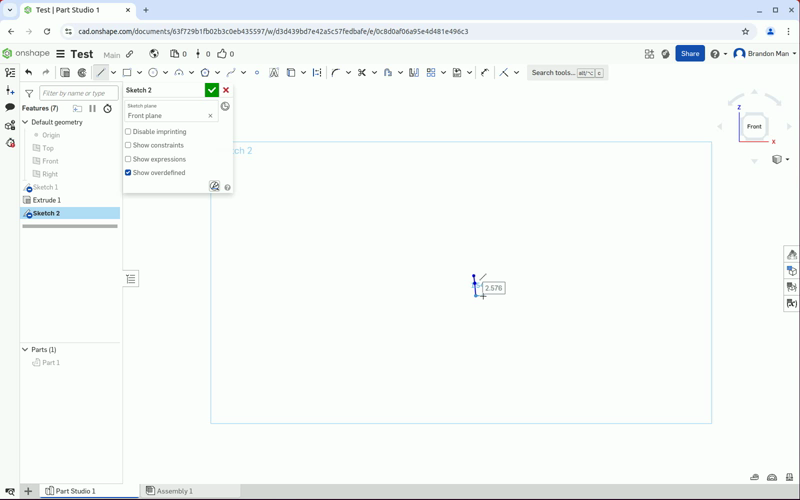
scroll(6)
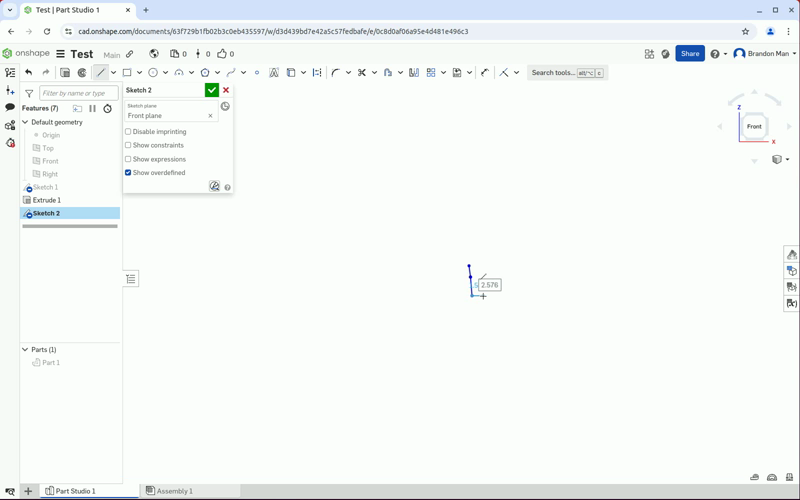
scroll(6)
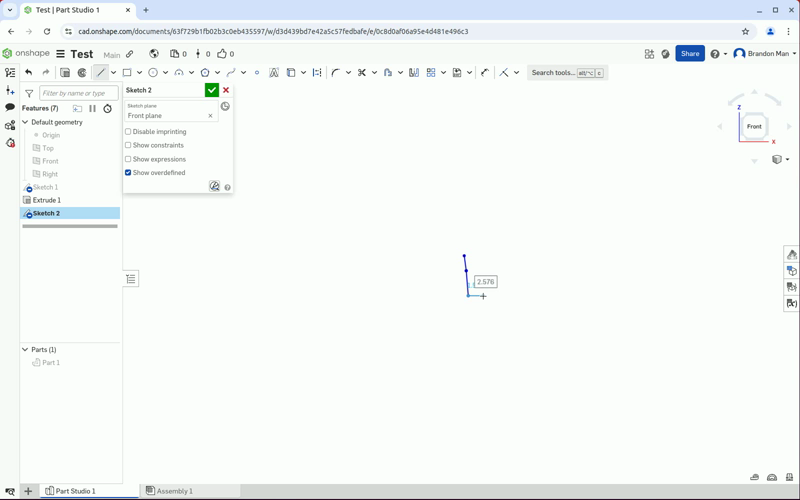
scroll(6)
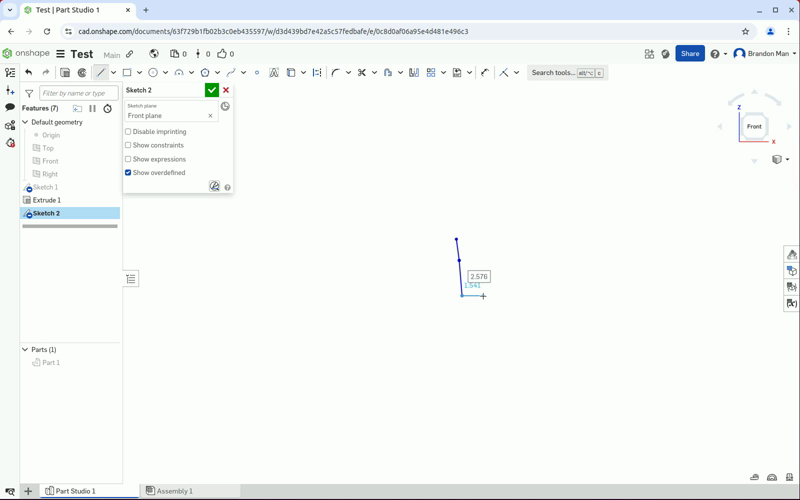
scroll(6)
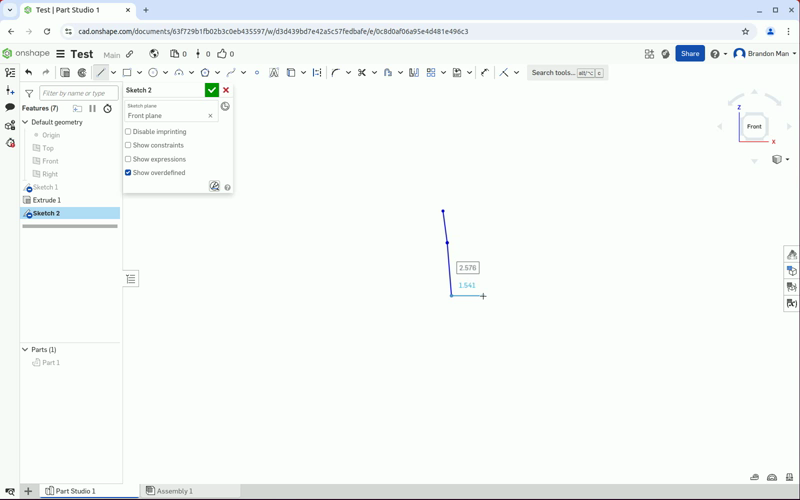
scroll(6)
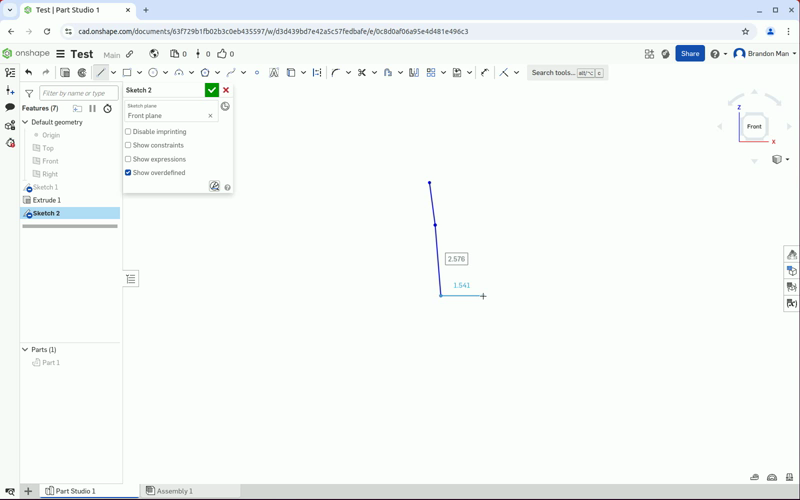
scroll(6)
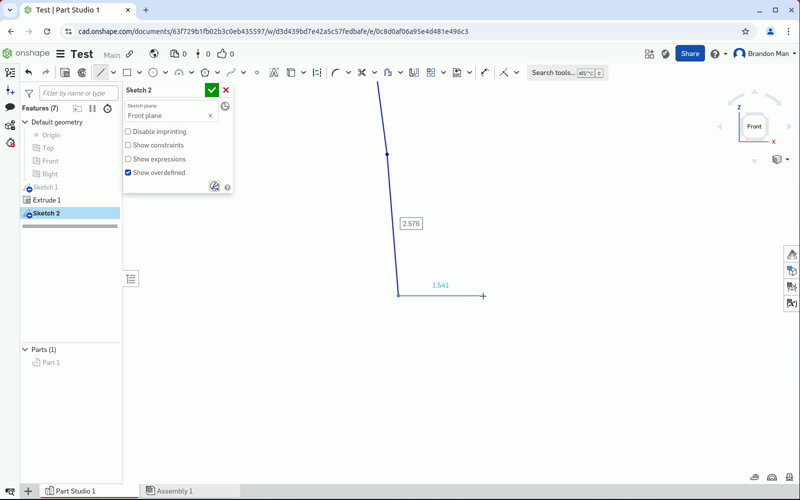
click(483, 295)
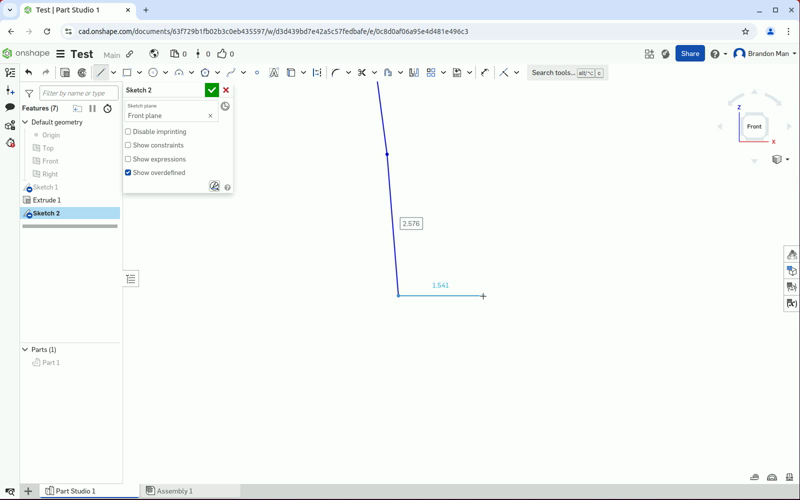
scroll(-6)
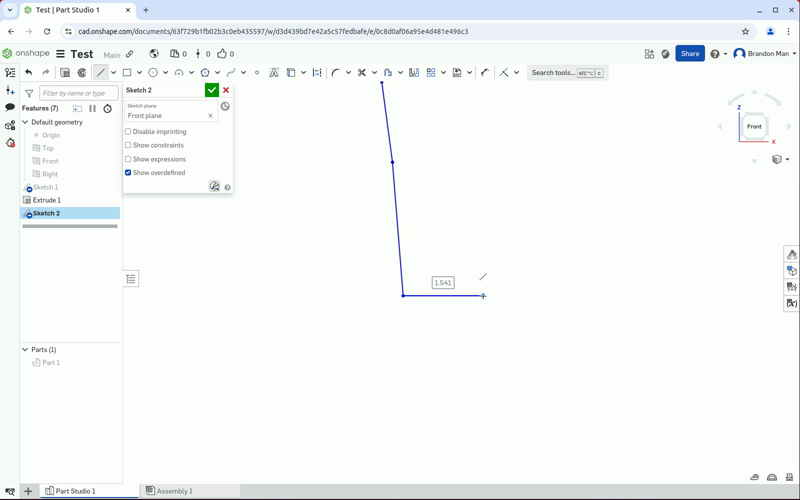
scroll(-6)
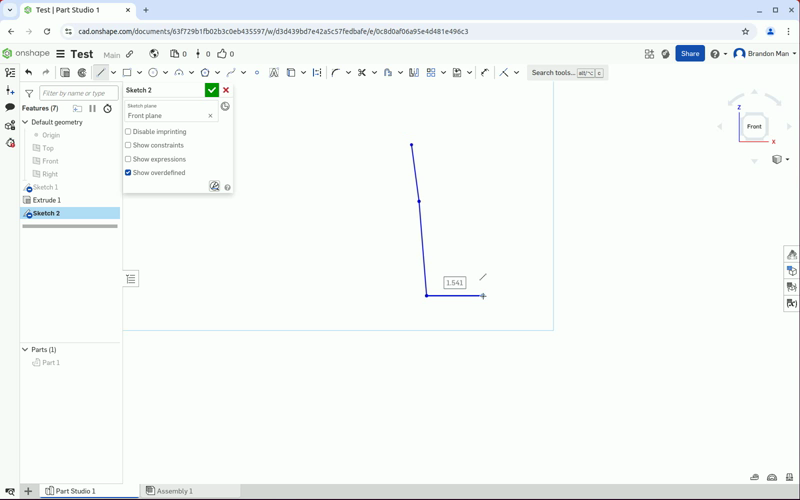
scroll(-6)
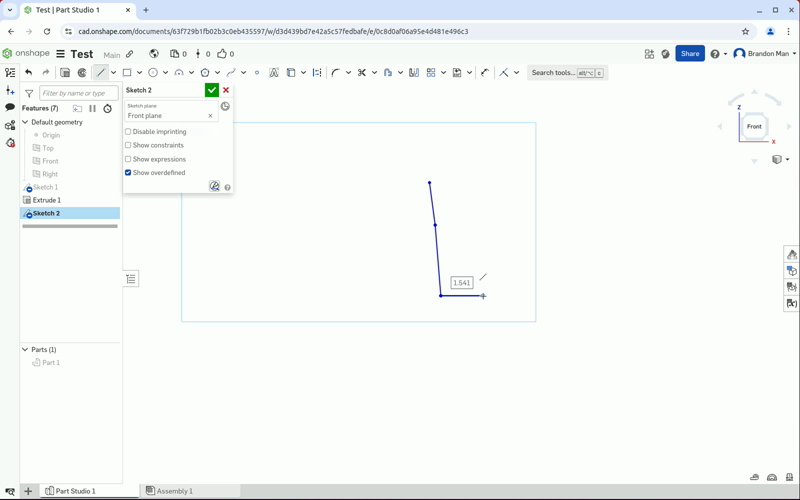
scroll(-6)
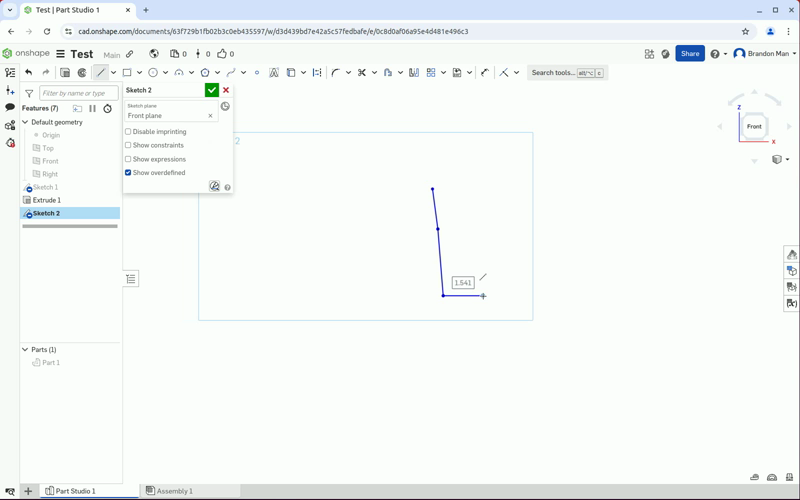
scroll(-6)
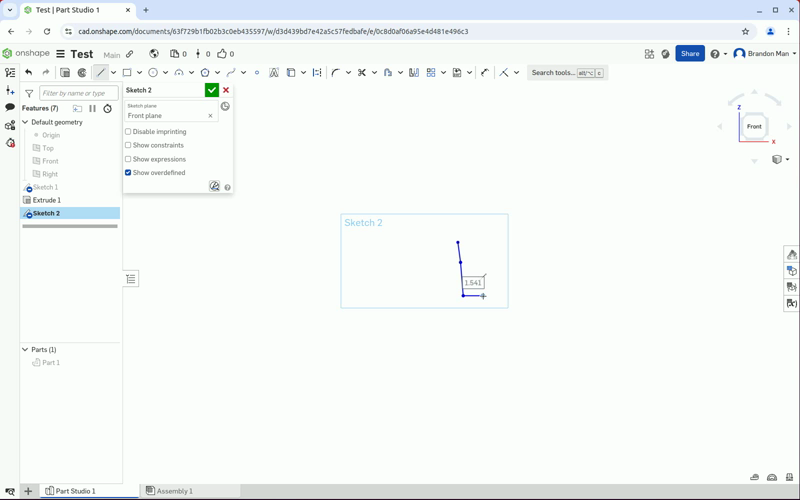
scroll(-6)
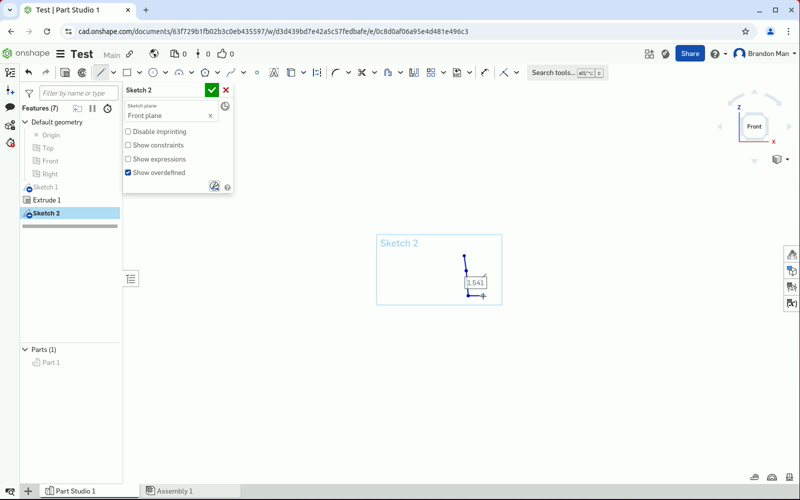
scroll(-6)
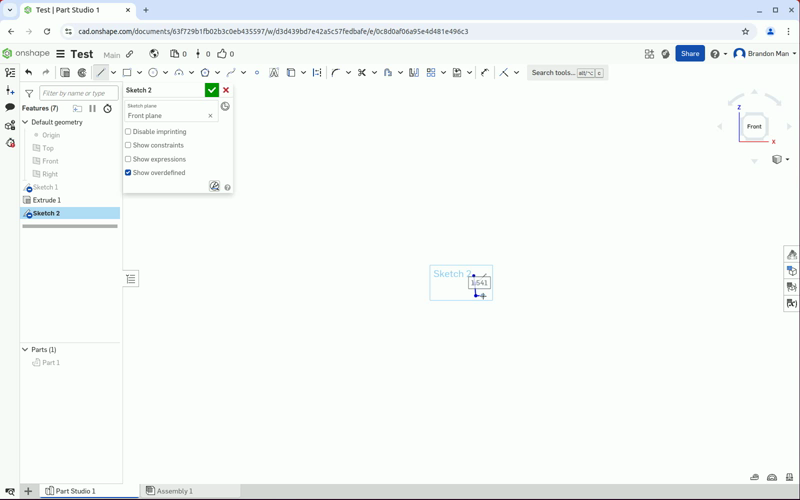
key_up(shift)
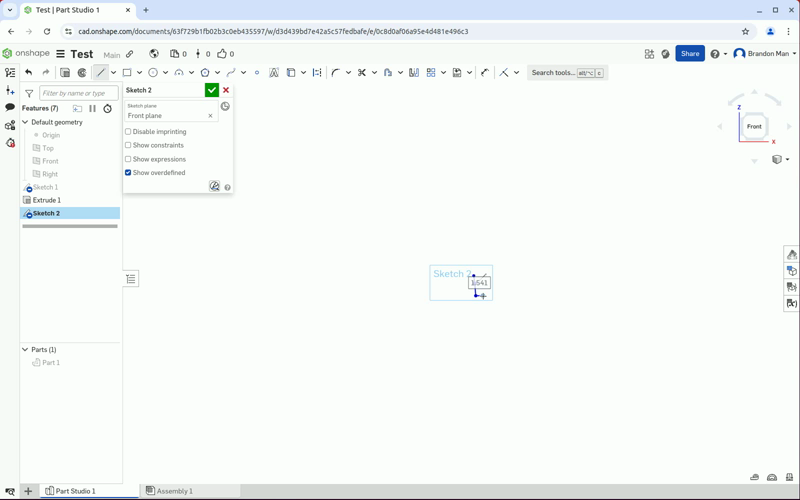
key_down(shift)
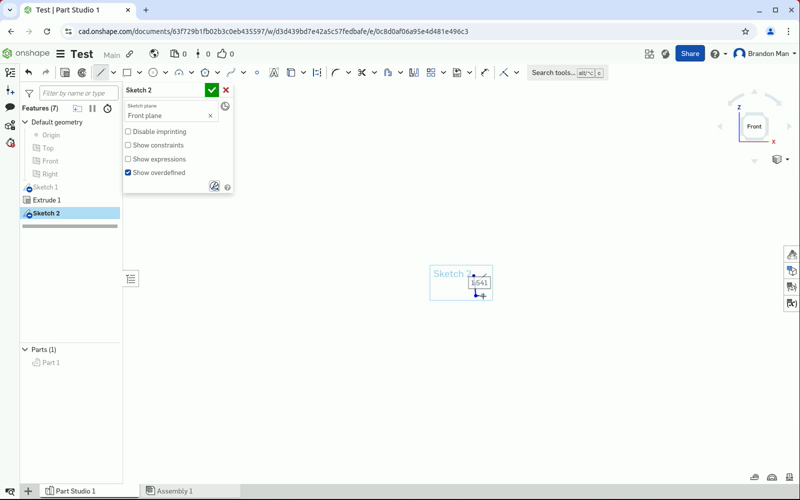
mouse_move(513, 295)
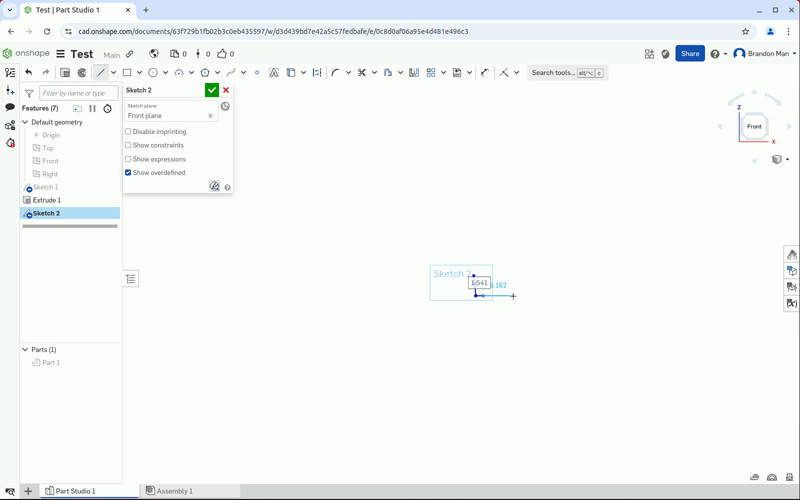
mouse_move(481, 275)
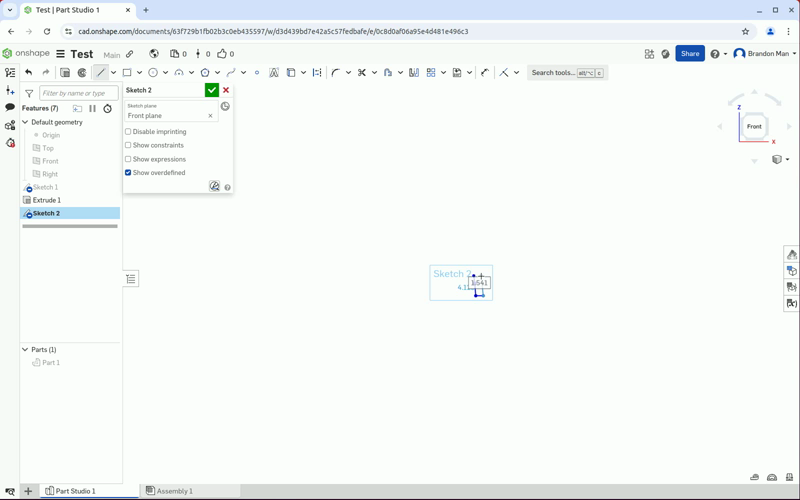
click(481, 275)
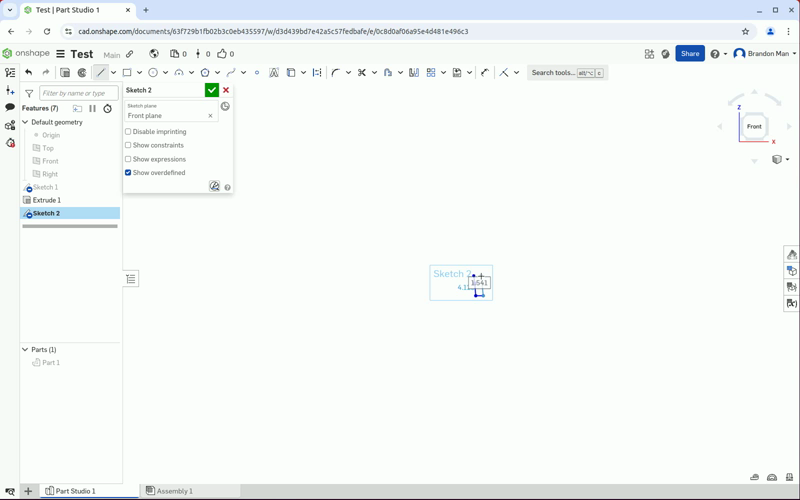
key_up(shift)
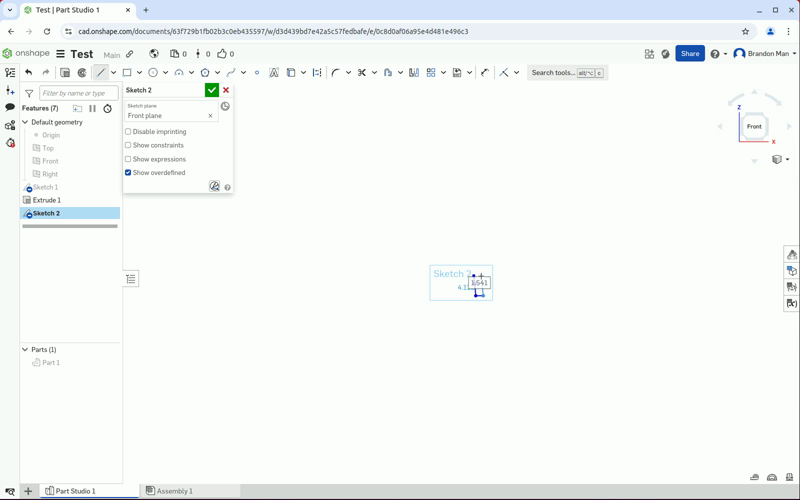
mouse_move(511, 275)
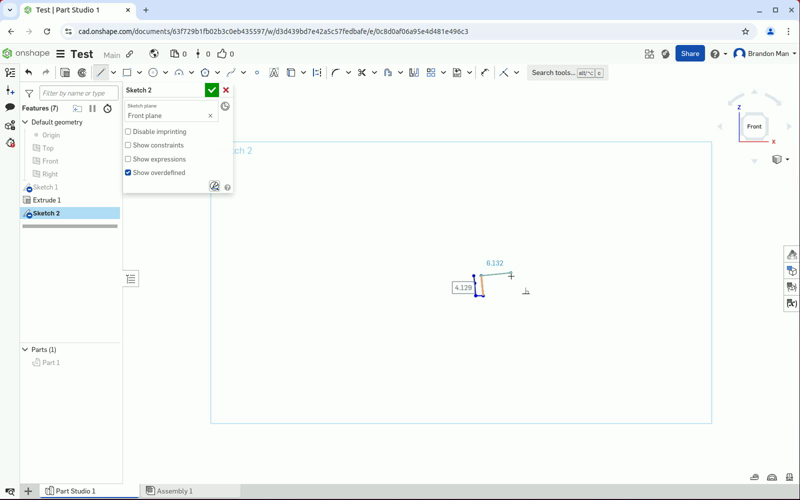
key_down(shift)
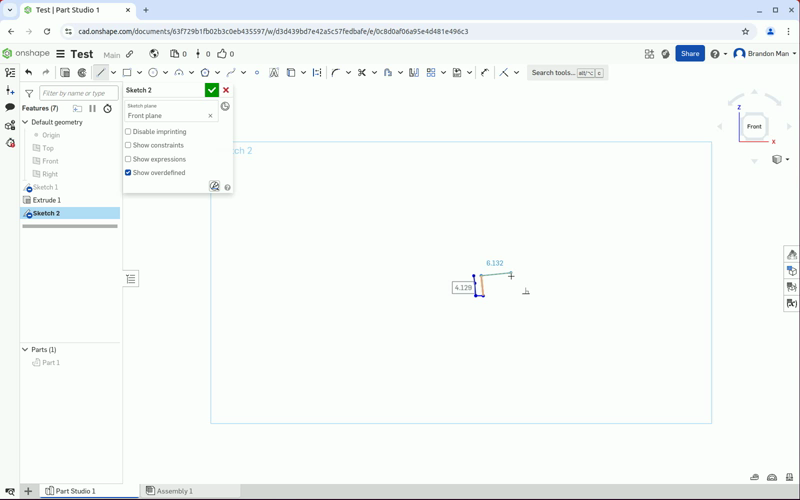
mouse_move(473, 275)
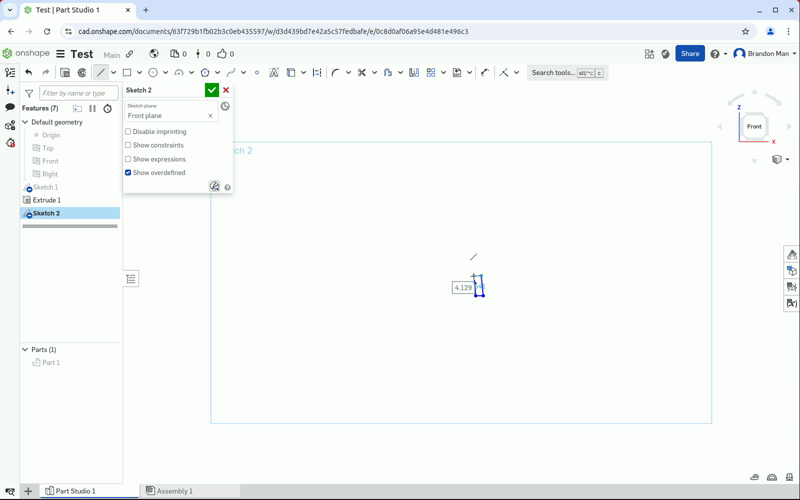
key_up(shift)
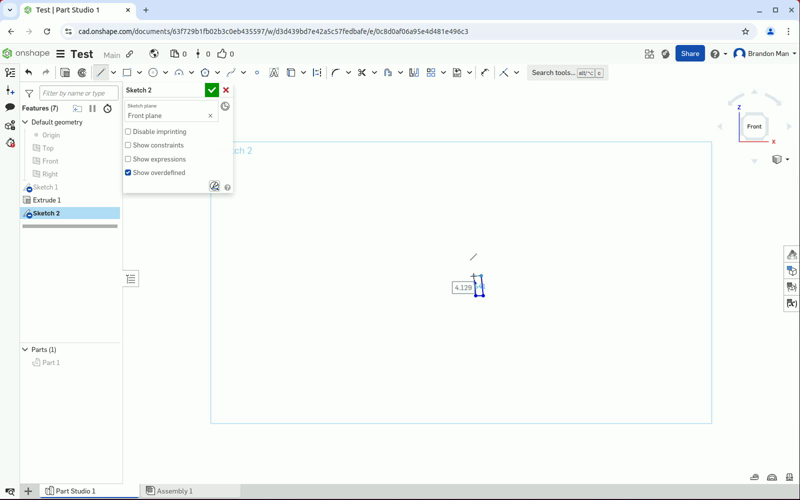
click(473, 275)
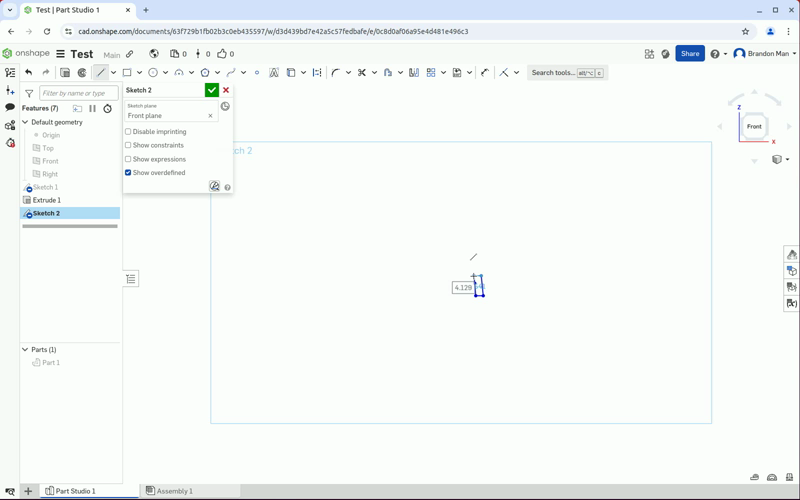
key(esc)
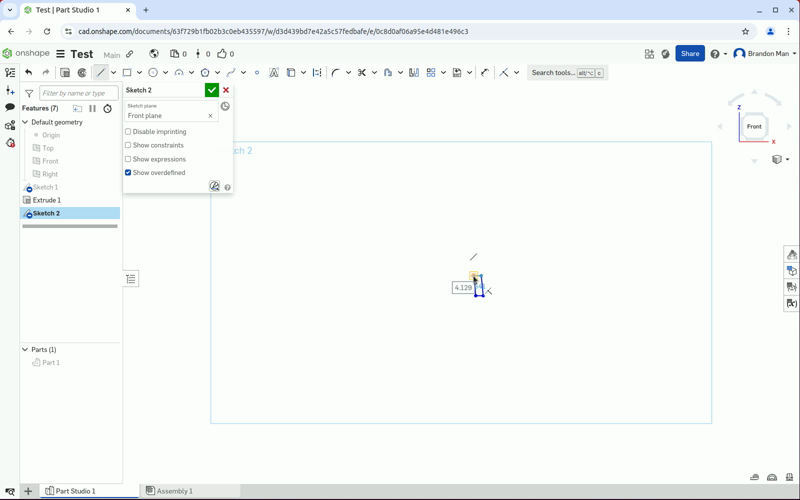
mouse_move(477, 293)
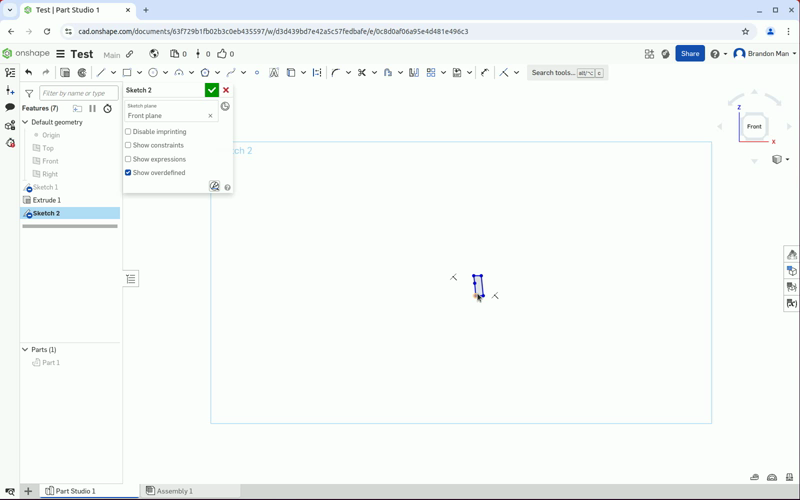
scroll(6)
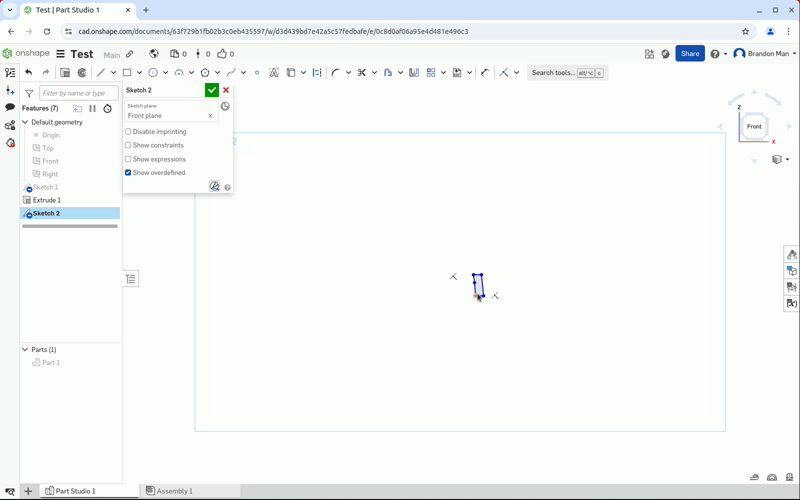
scroll(6)
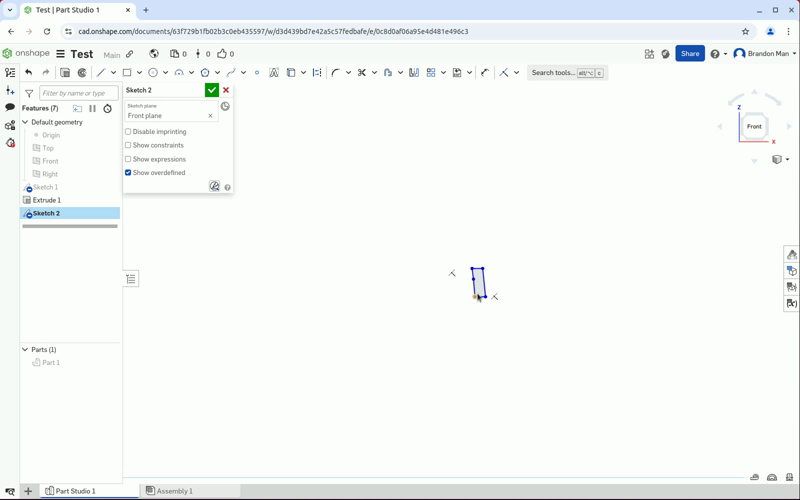
scroll(6)
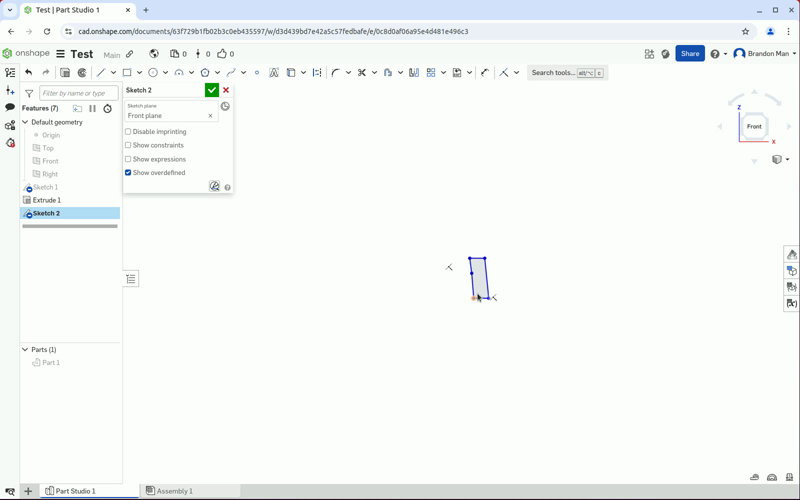
scroll(6)
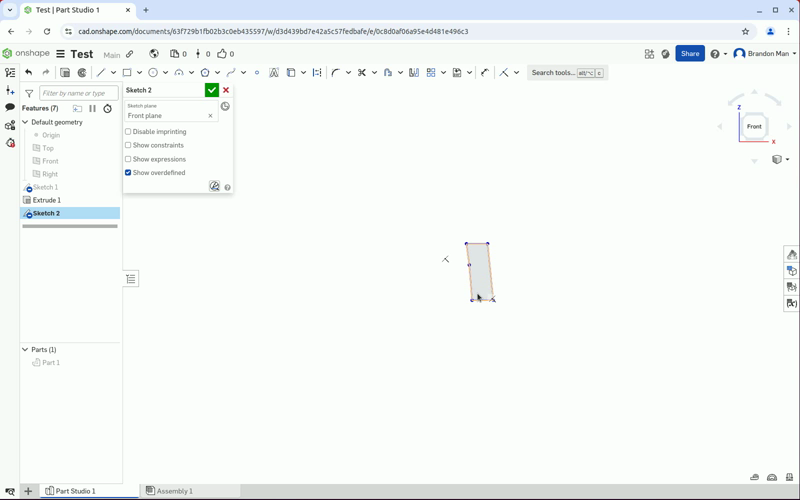
scroll(6)
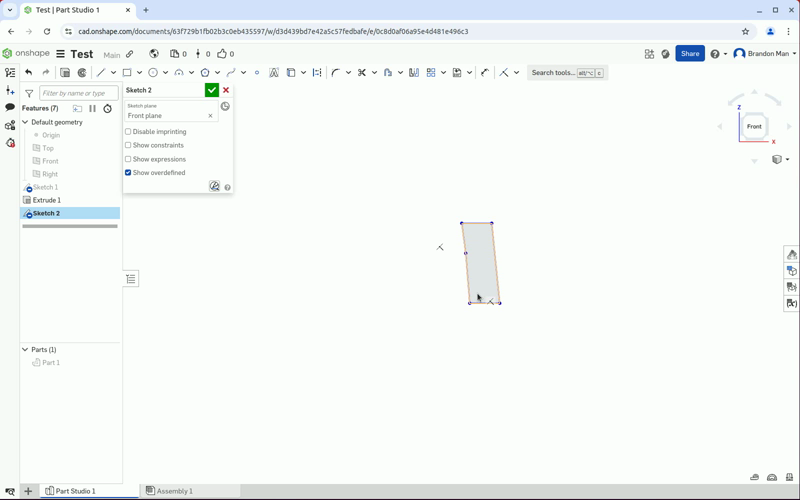
scroll(6)
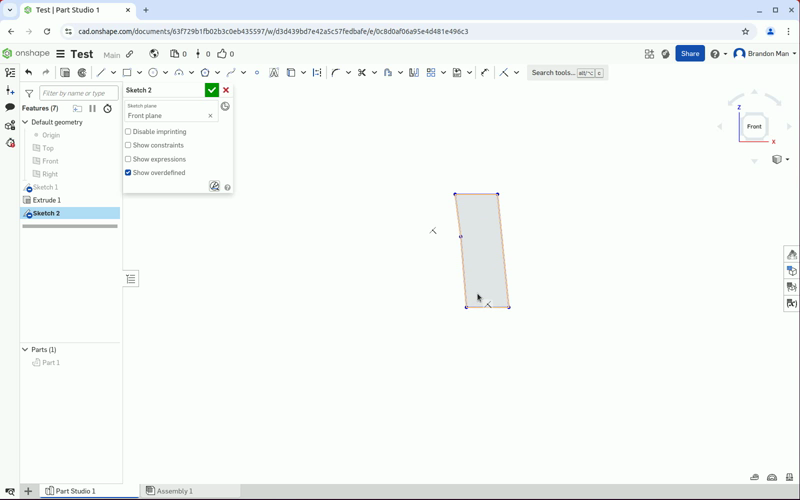
scroll(6)
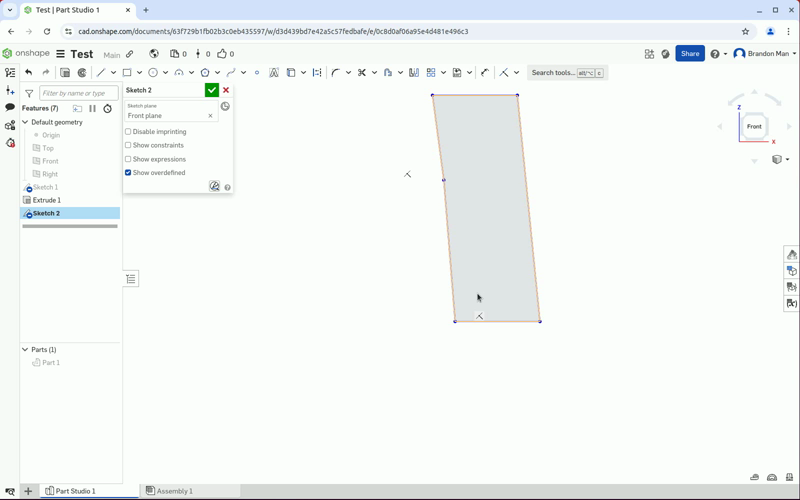
click(477, 293)
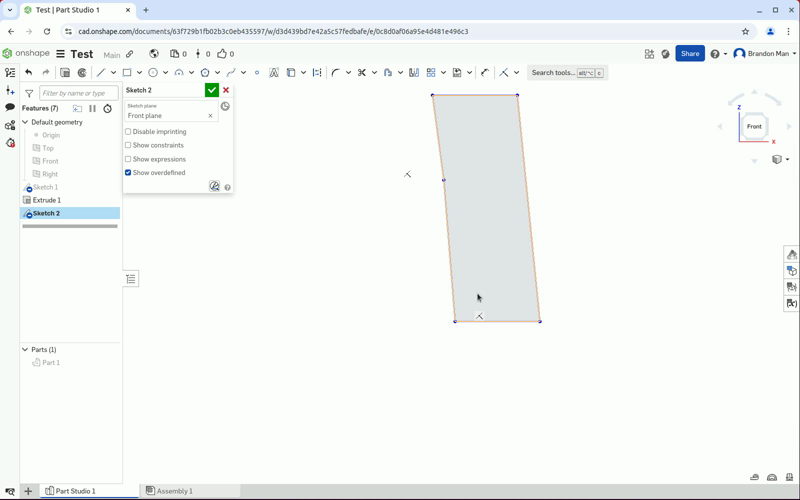
scroll(-6)
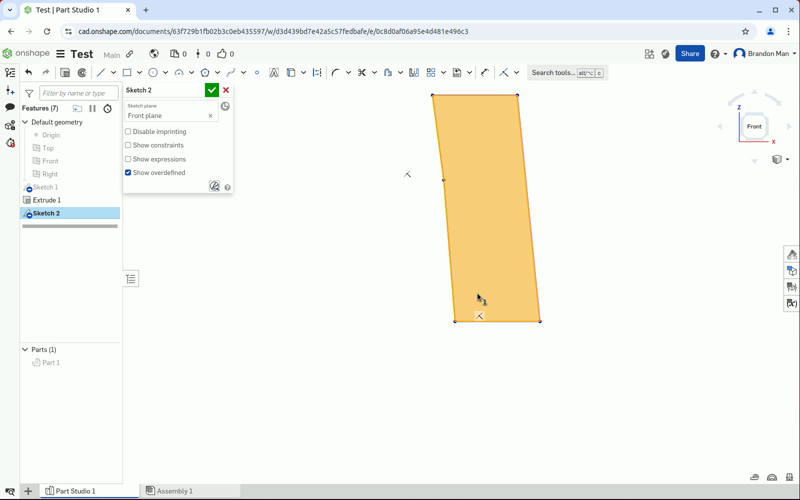
scroll(-6)
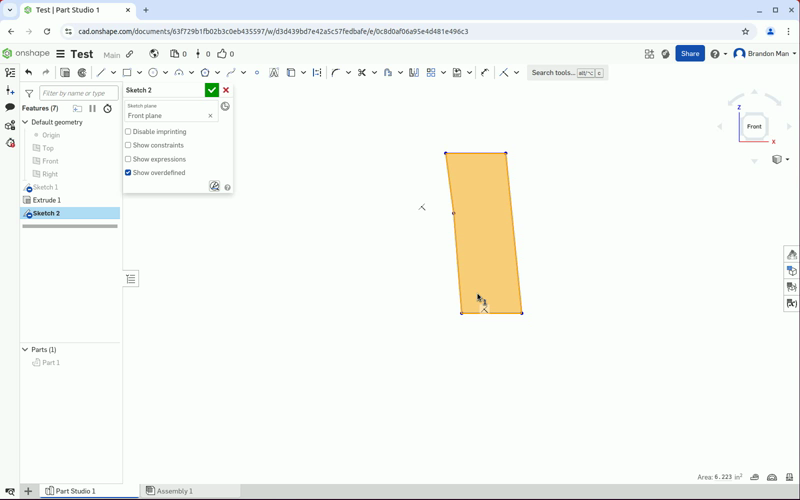
scroll(-6)
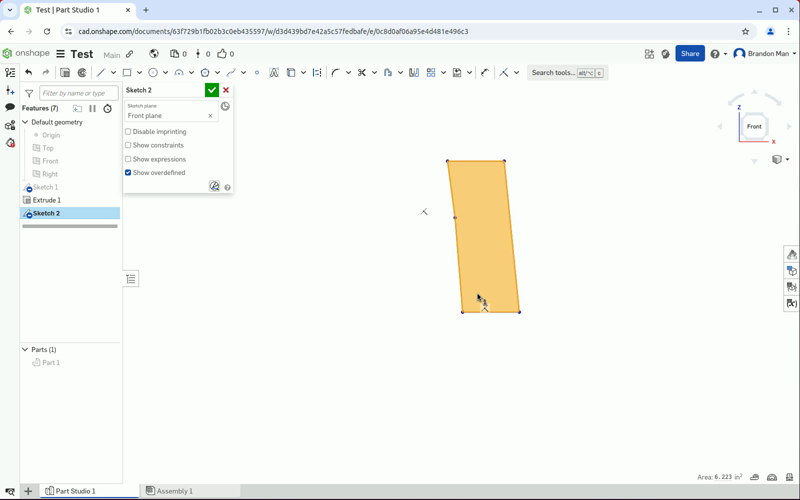
scroll(-6)
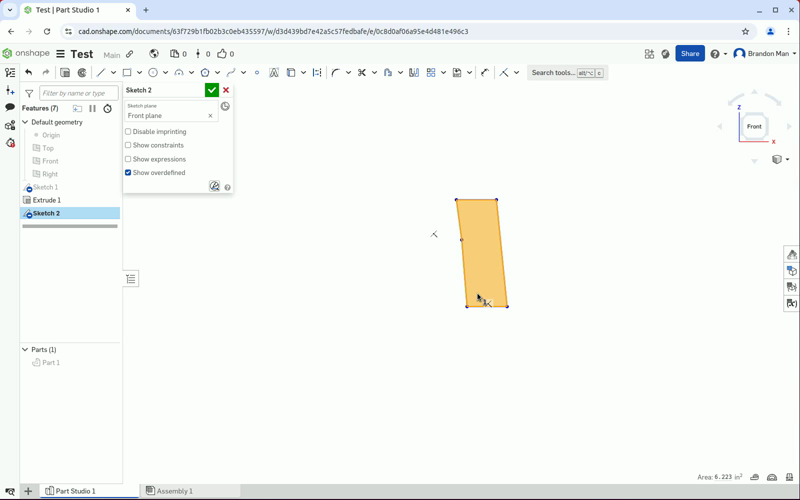
scroll(-6)
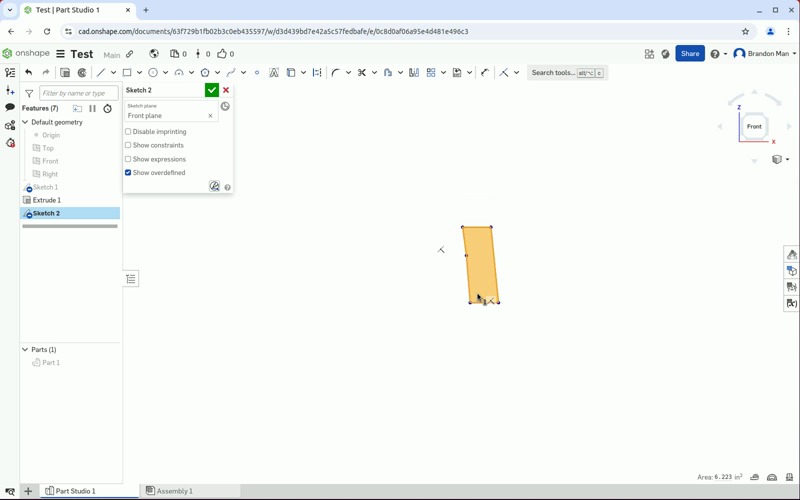
scroll(-6)
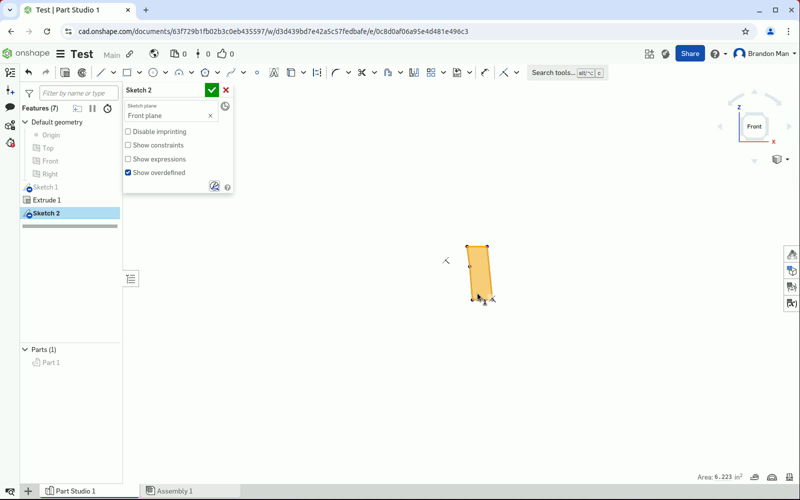
scroll(-6)
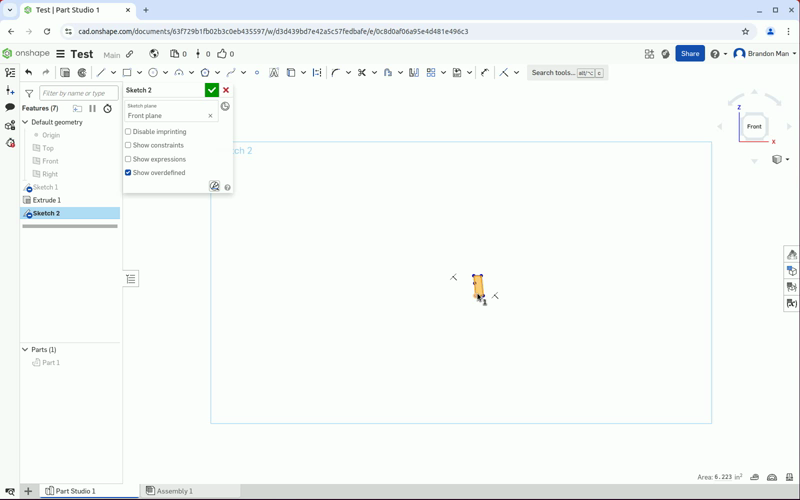
mouse_move(73, 352)
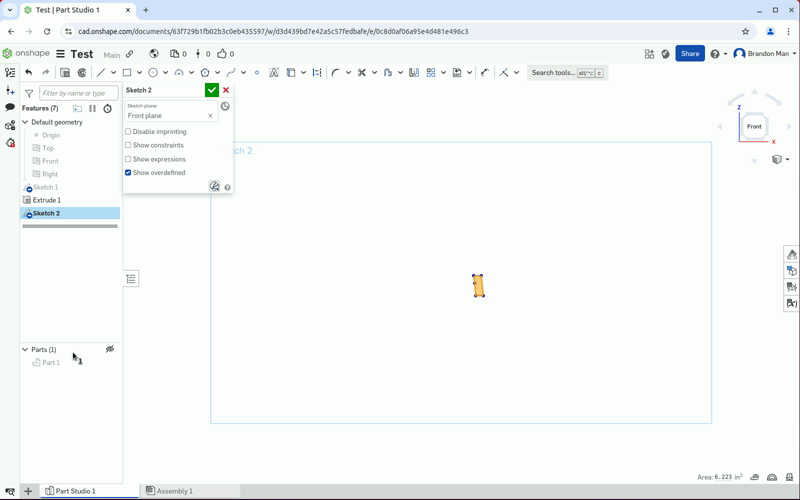
key(shift+y)
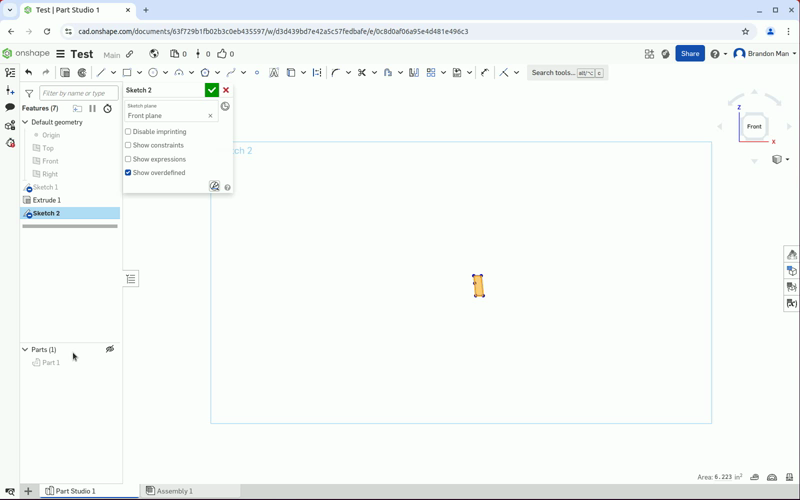
key(shift+e)
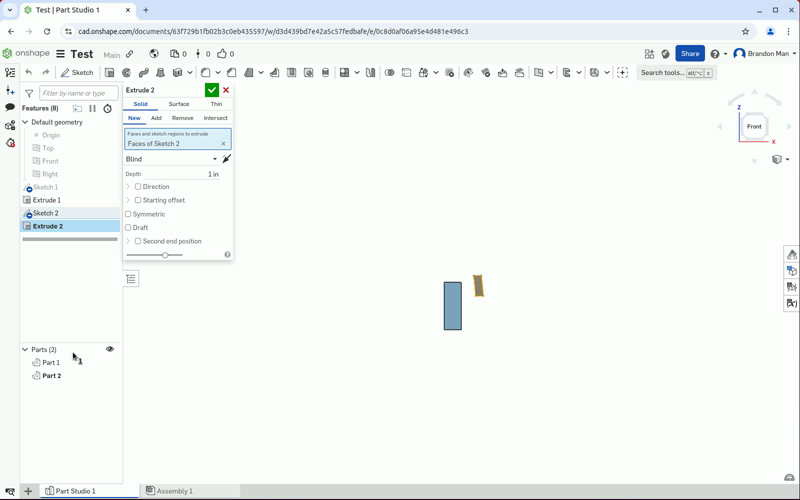
mouse_move(143, 106)
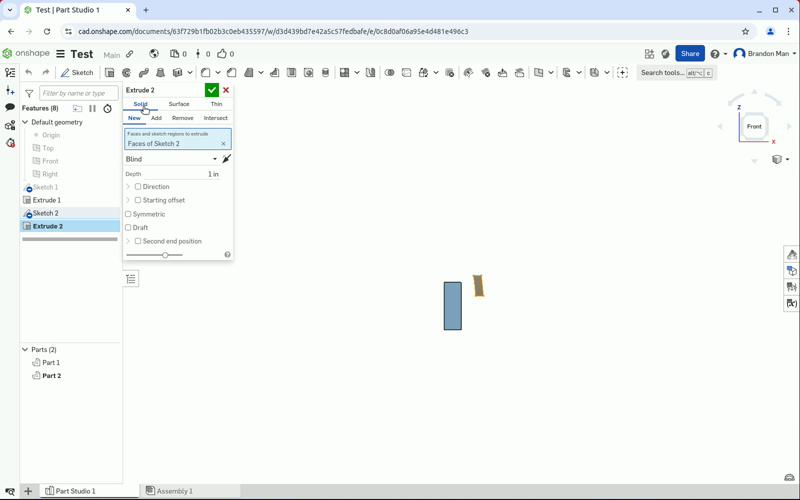
click(143, 106)
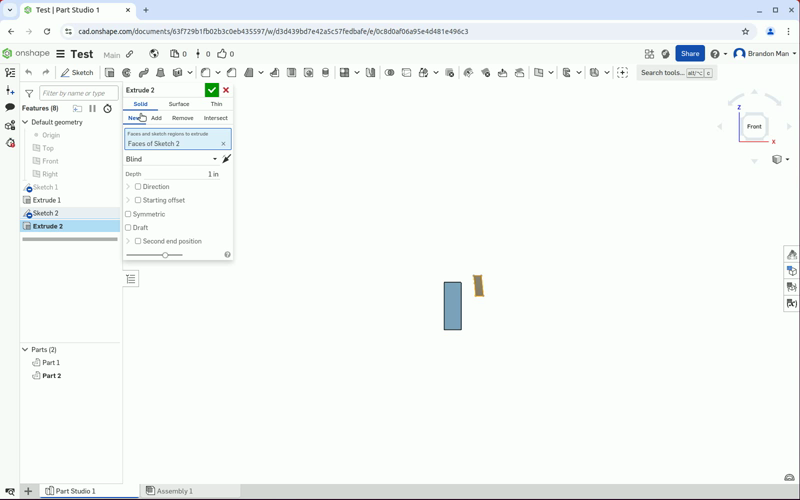
mouse_move(137, 120)
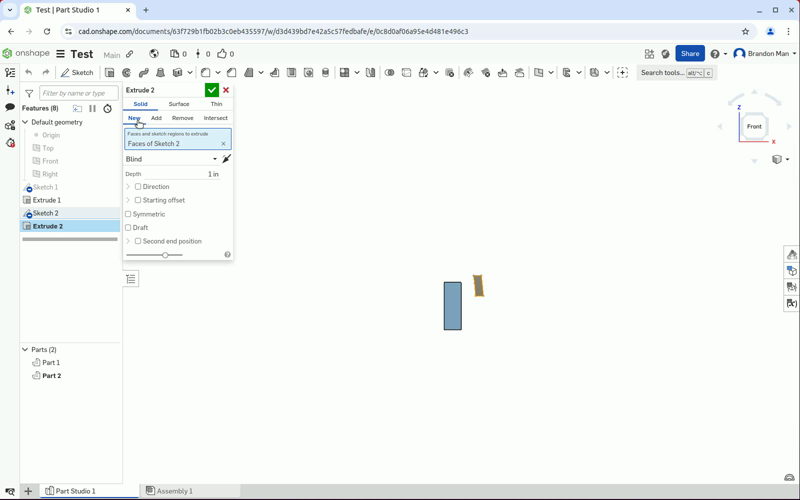
click(137, 120)
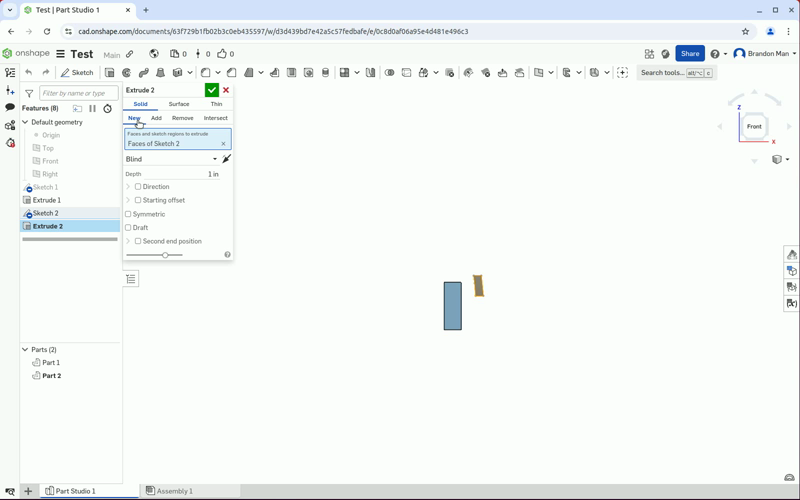
key(tab, 4)
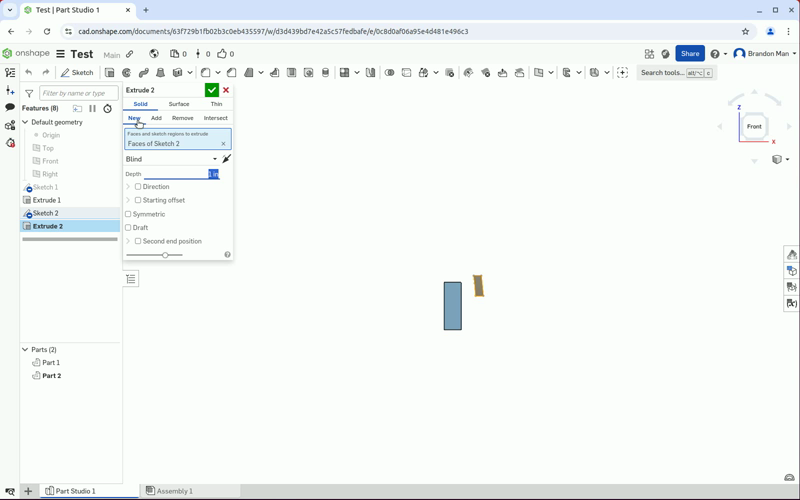
text(23.108)
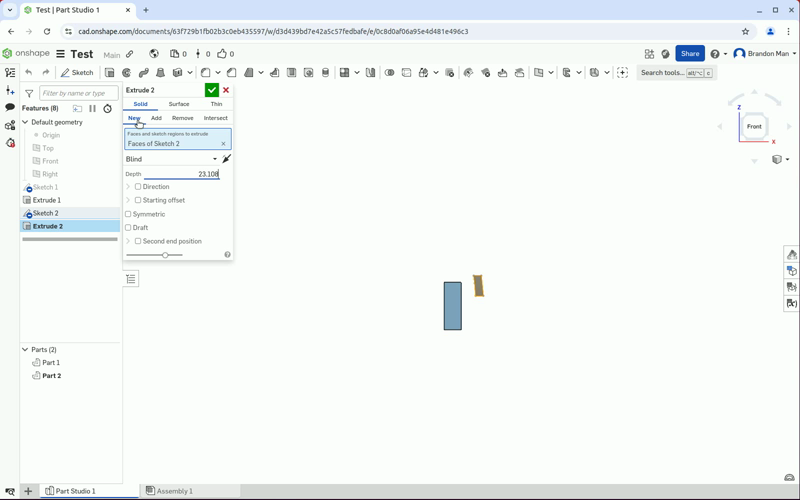
key(enter)
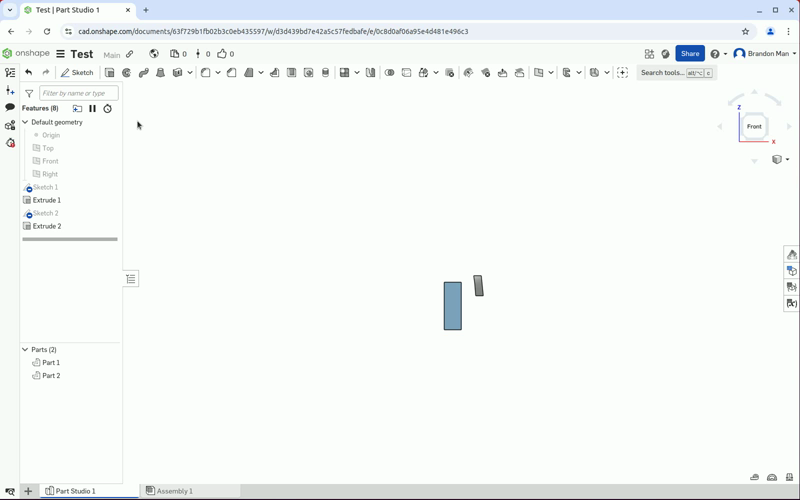
key(shift+h)
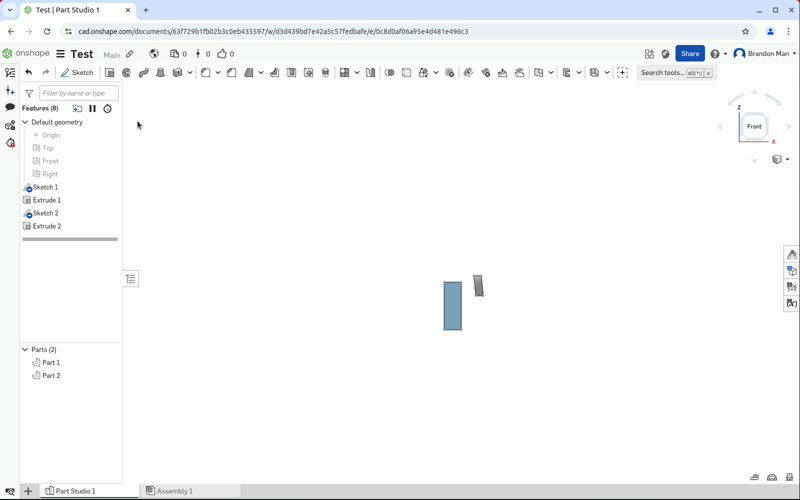
key(shift+h)
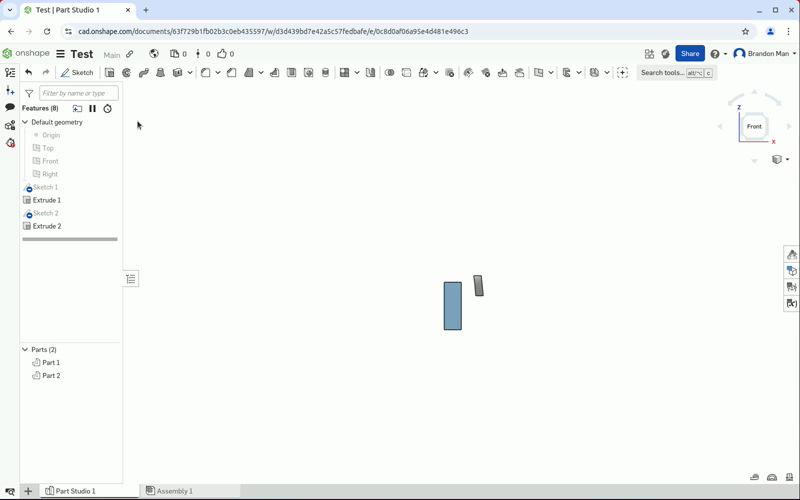
mouse_move(73, 189)
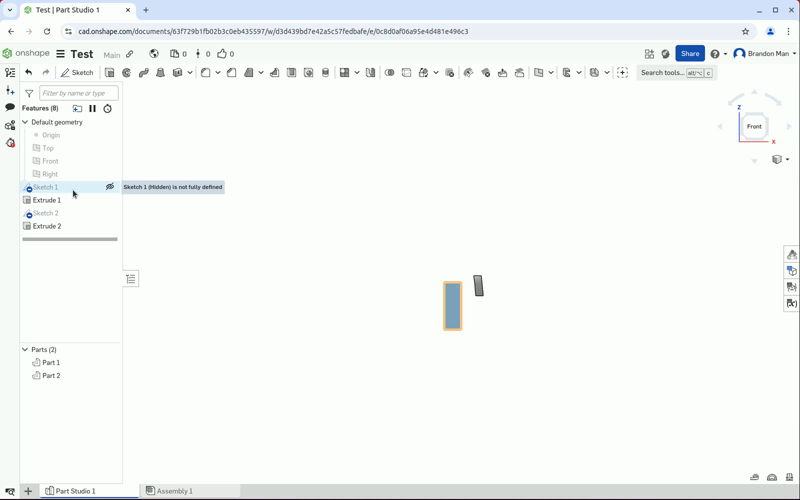
click(73, 189)
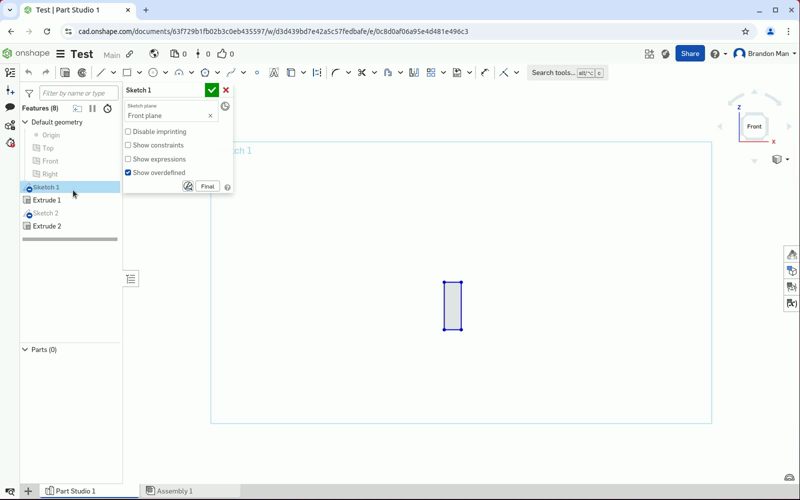
mouse_move(229, 92)
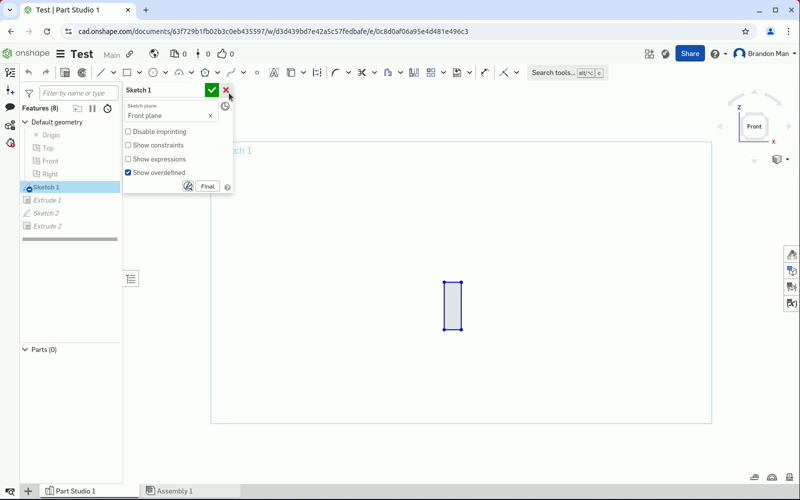
click(229, 92)
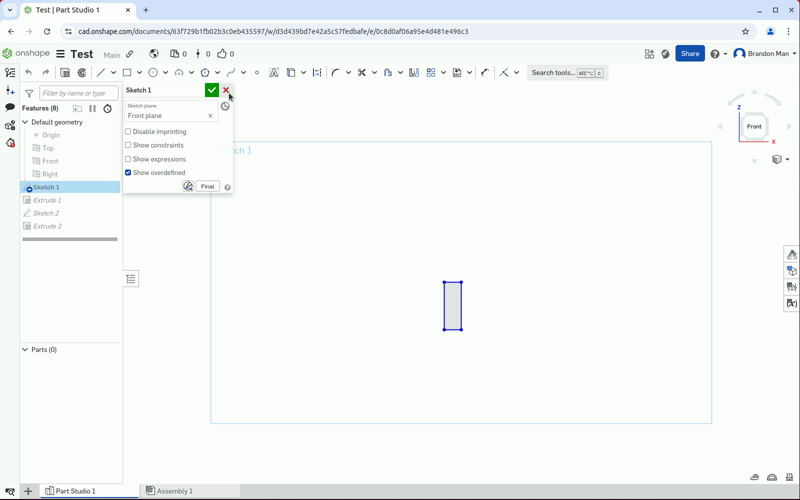
key(shift+s)
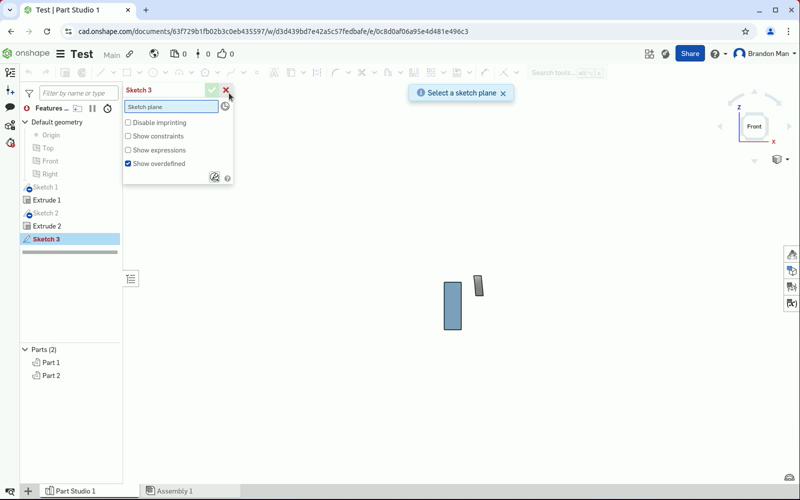
mouse_move(73, 163)
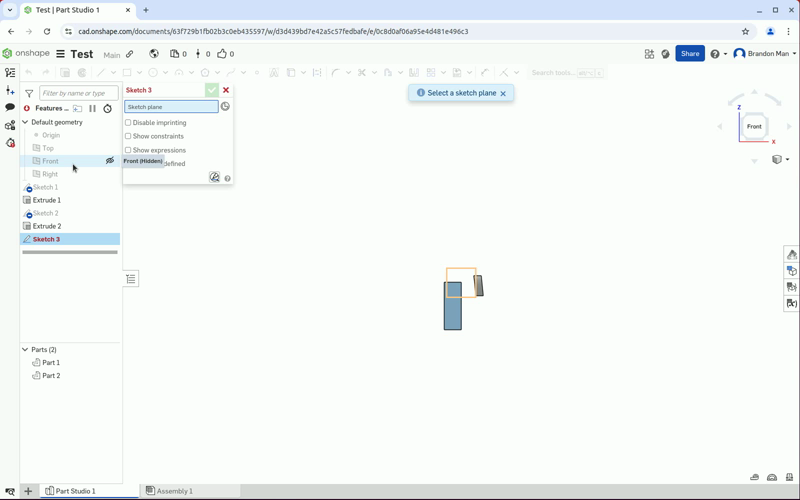
click(73, 163)
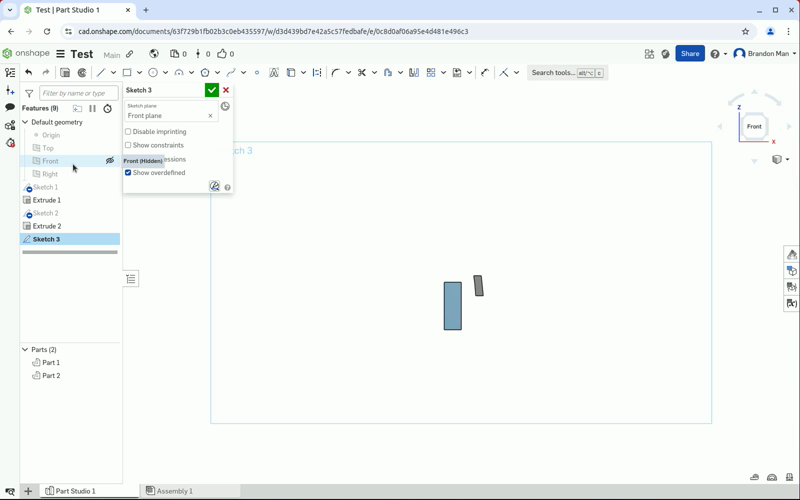
mouse_move(73, 352)
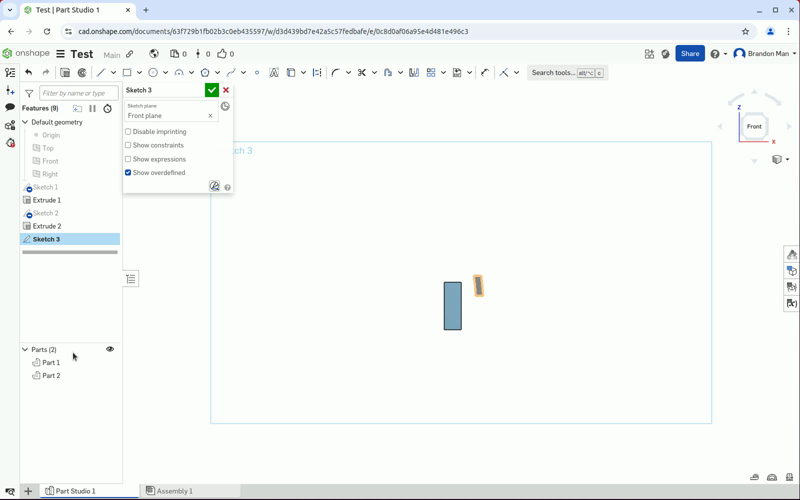
key(y)
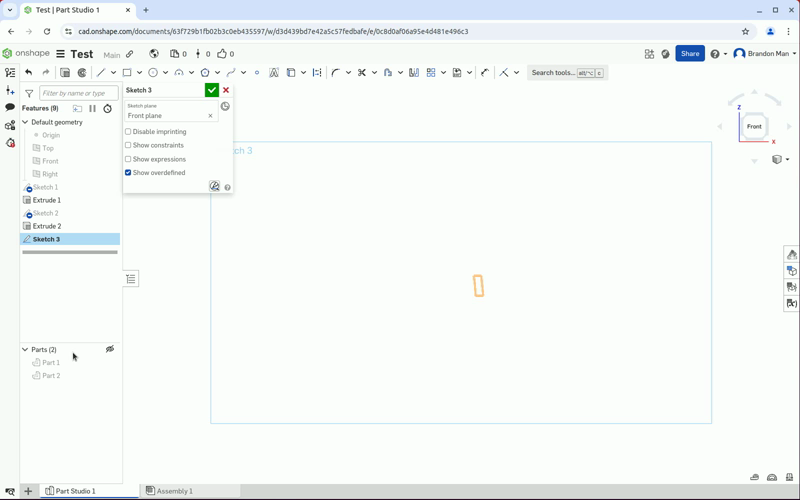
key(l)
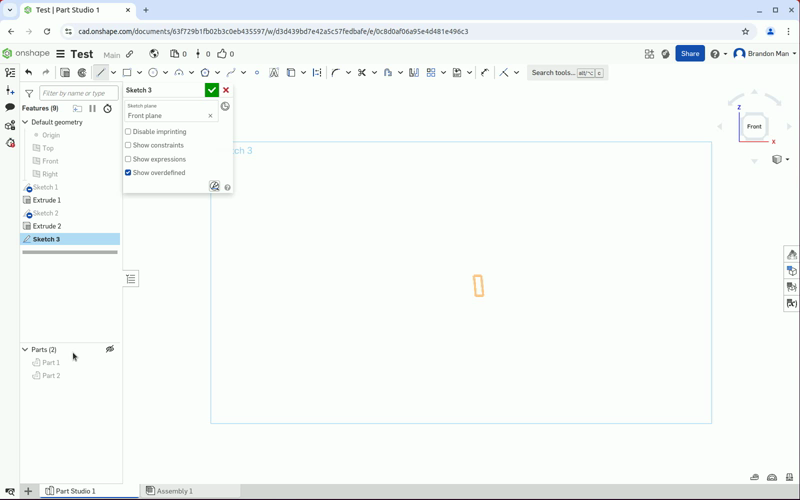
key_down(shift)
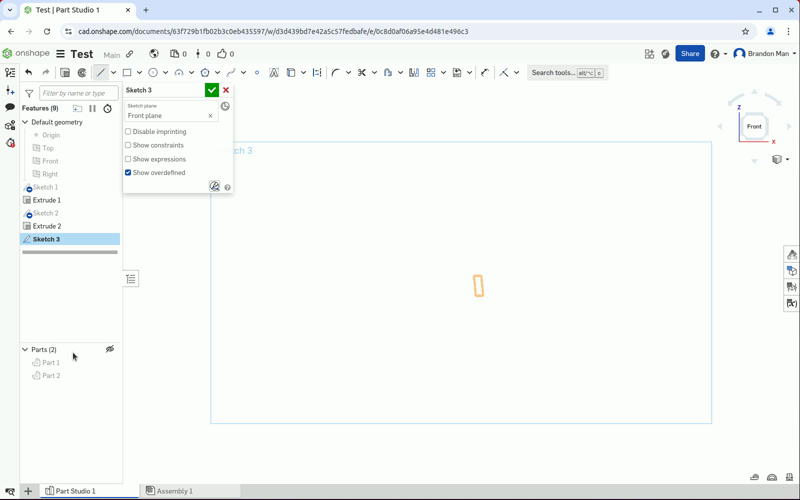
mouse_move(444, 282)
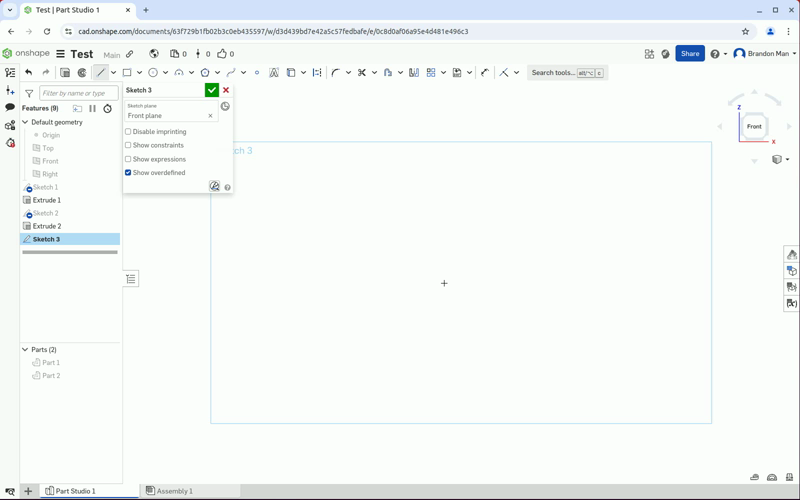
click(444, 282)
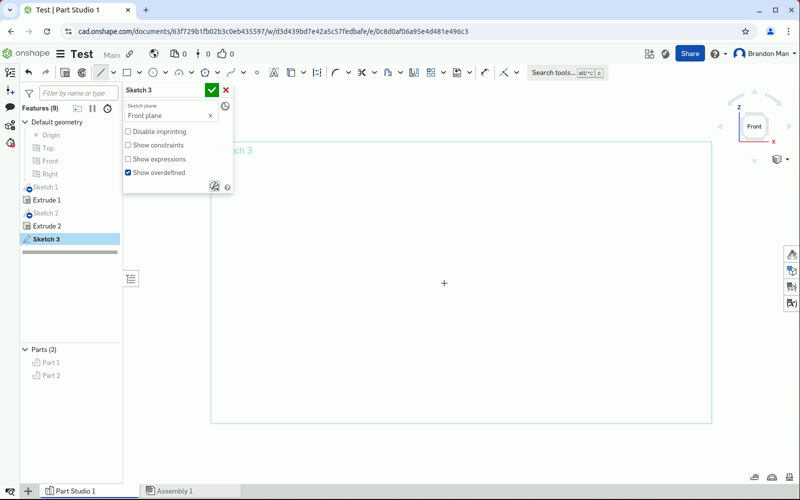
key_up(shift)
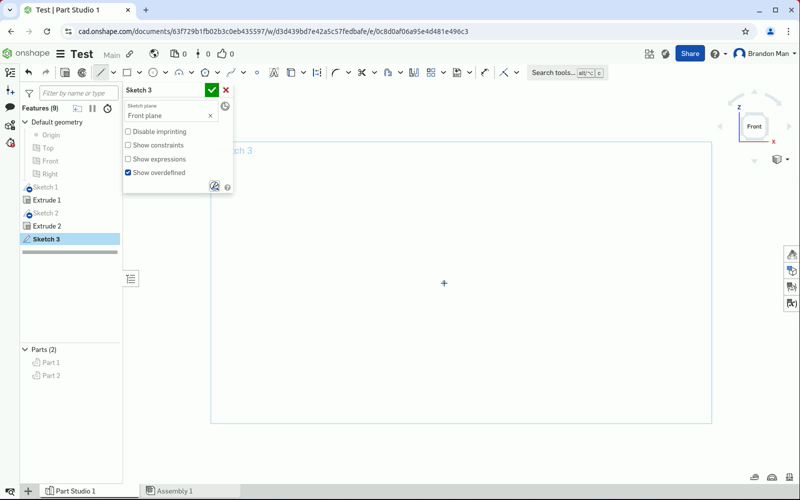
key_down(shift)
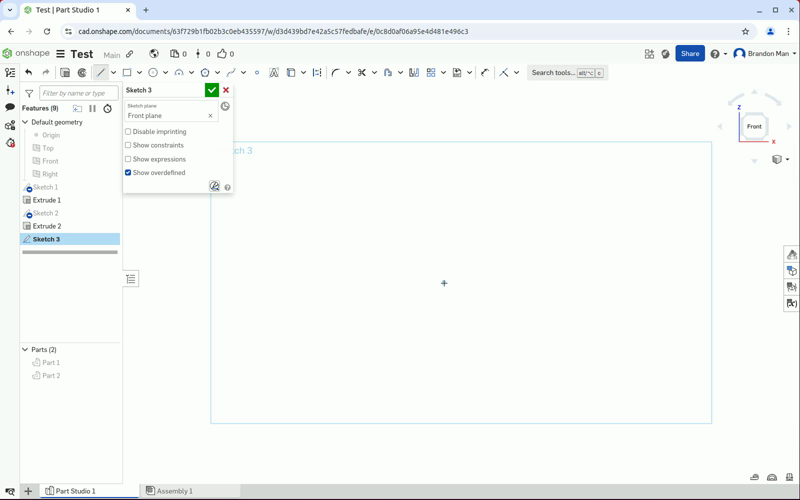
mouse_move(474, 282)
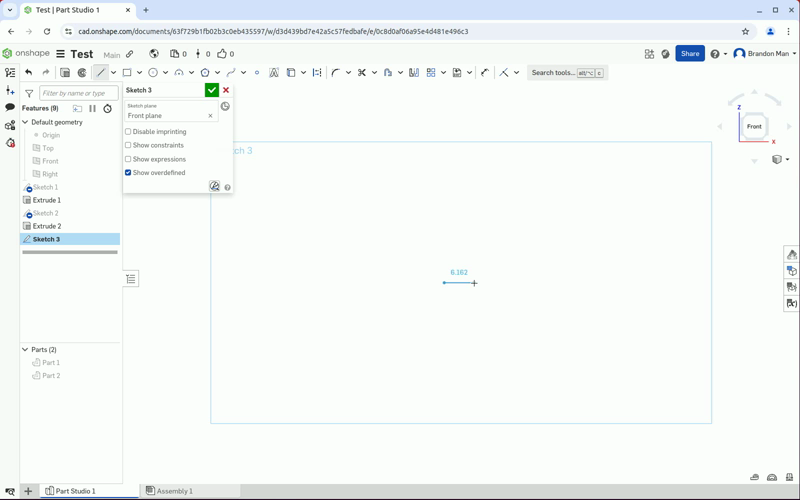
mouse_move(461, 282)
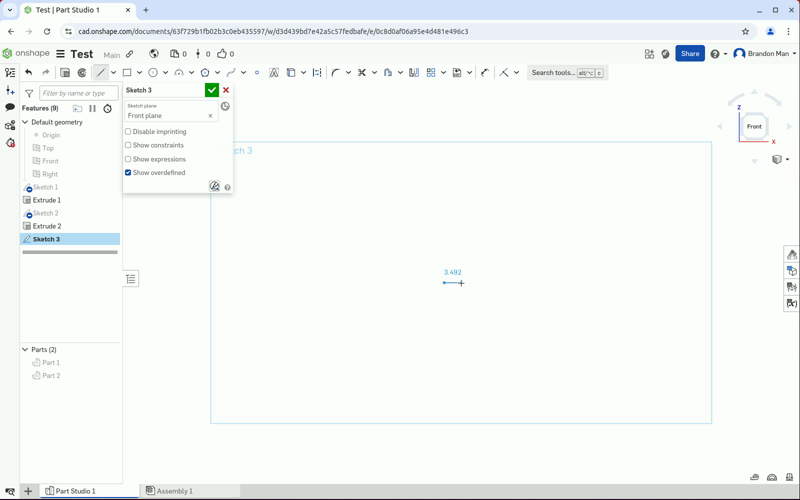
click(461, 282)
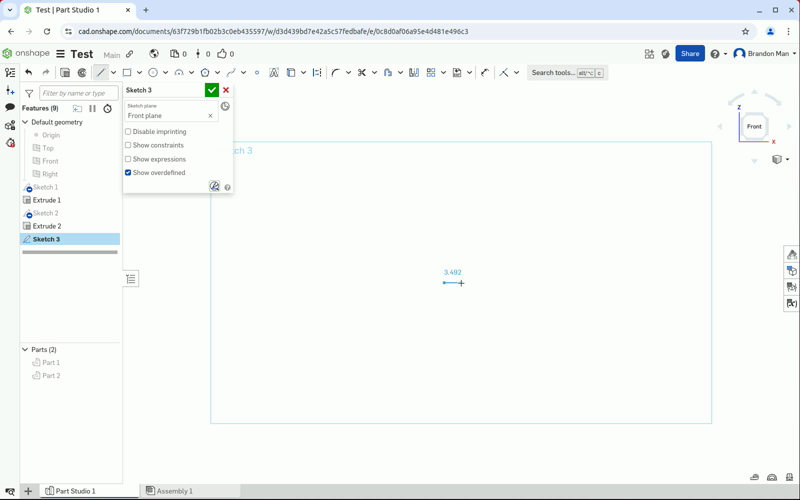
key_up(shift)
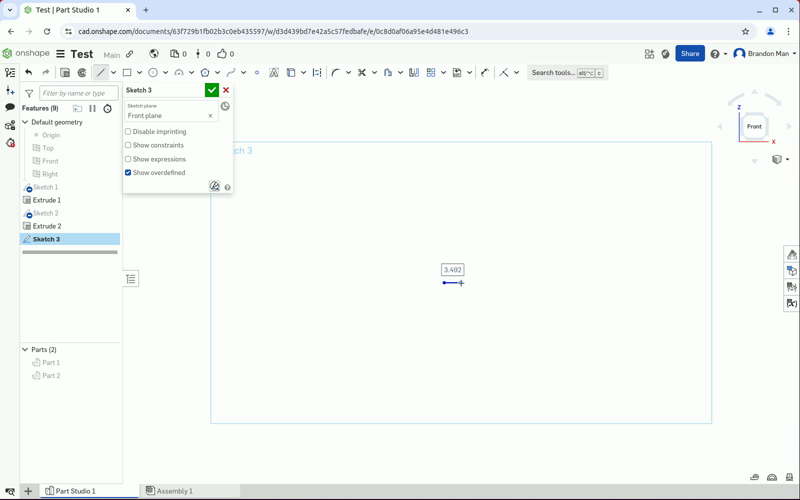
key_down(shift)
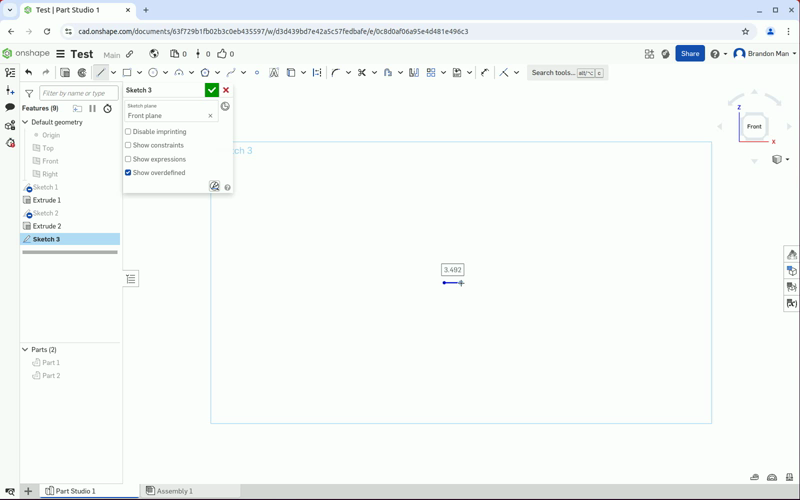
mouse_move(491, 282)
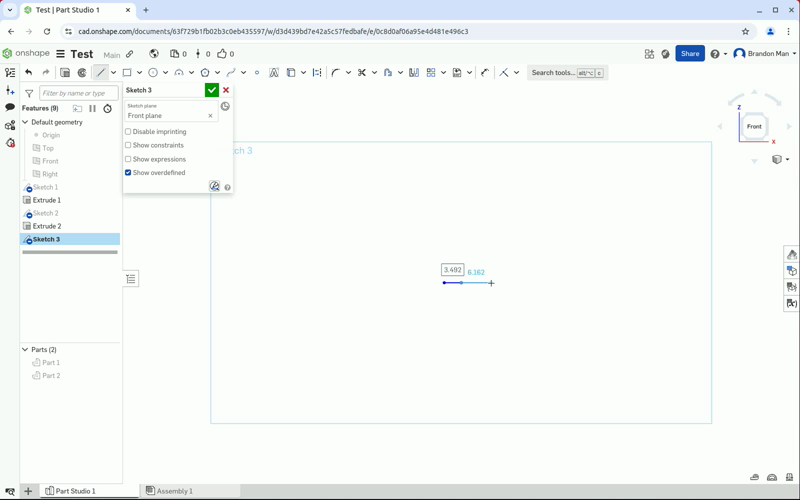
mouse_move(466, 282)
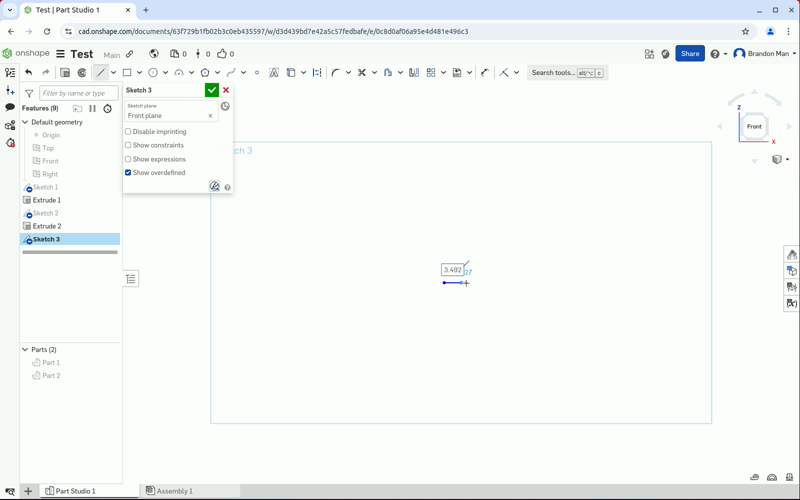
scroll(6)
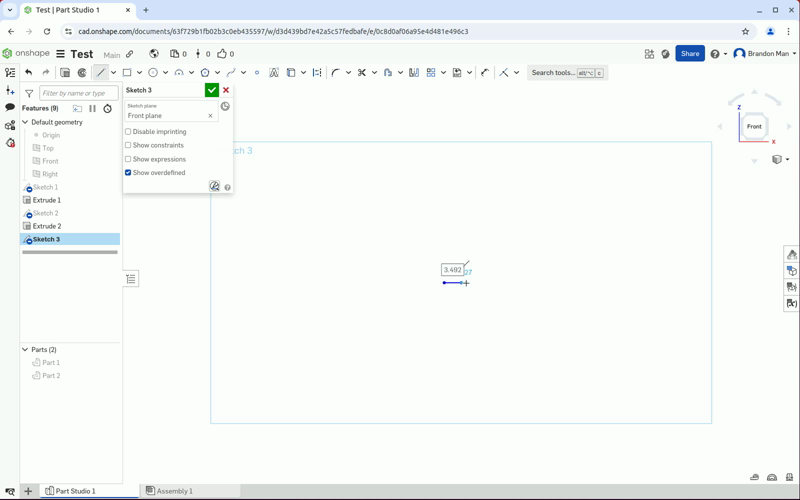
scroll(6)
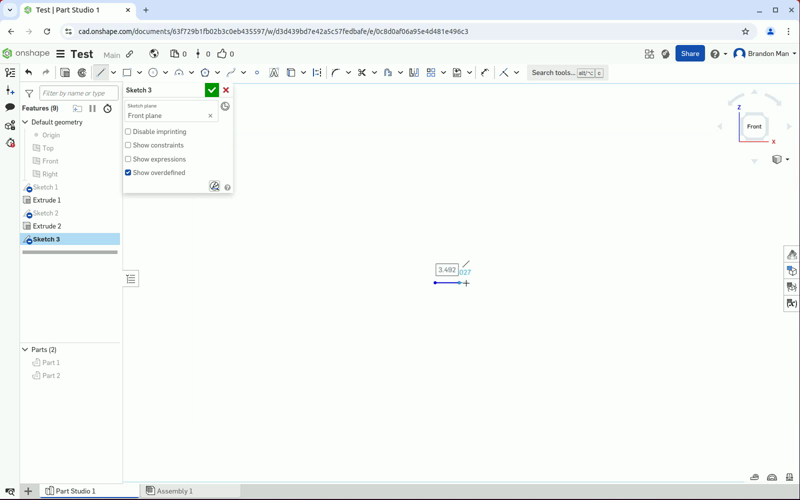
scroll(6)
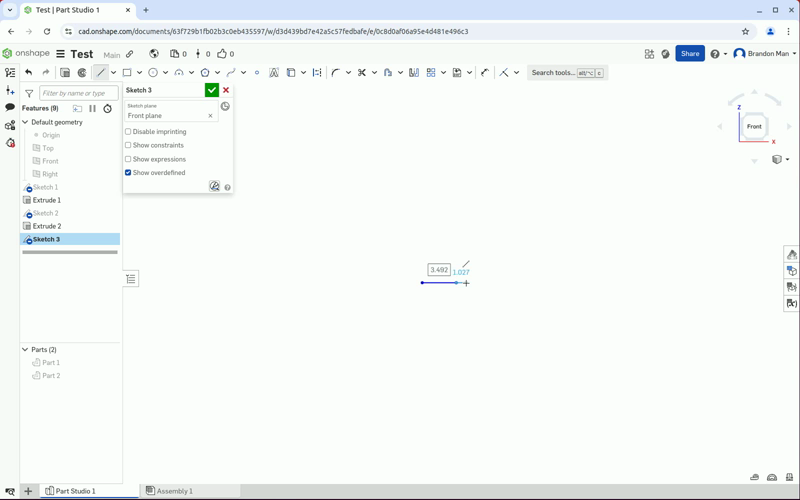
scroll(6)
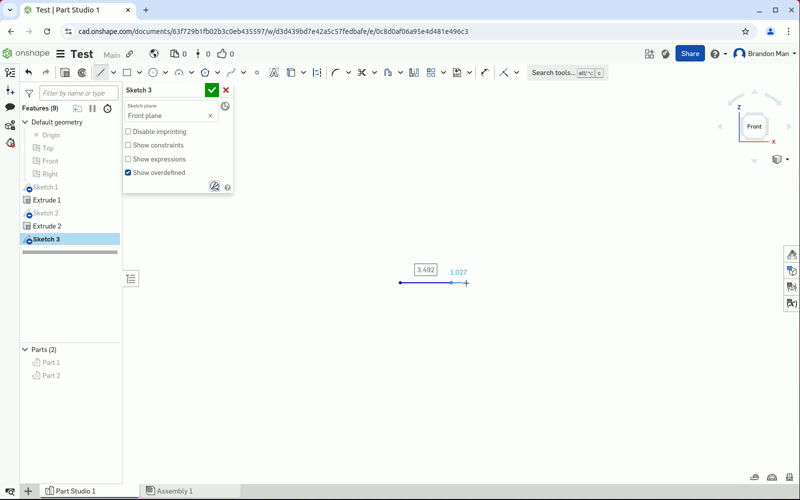
scroll(6)
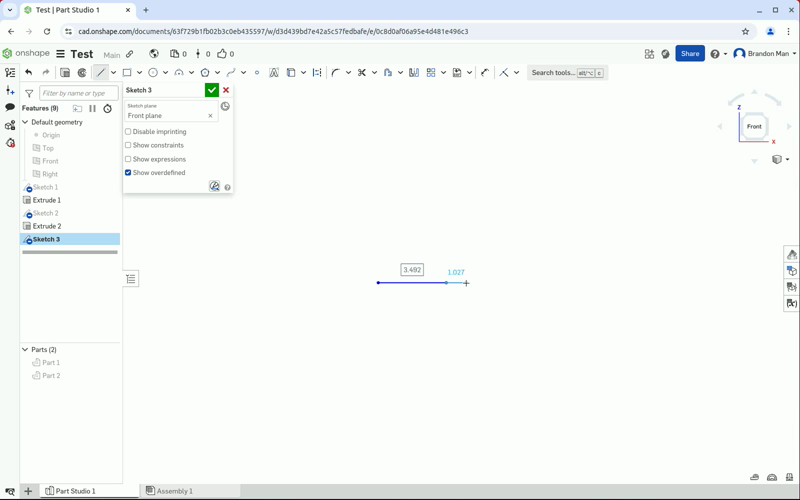
scroll(6)
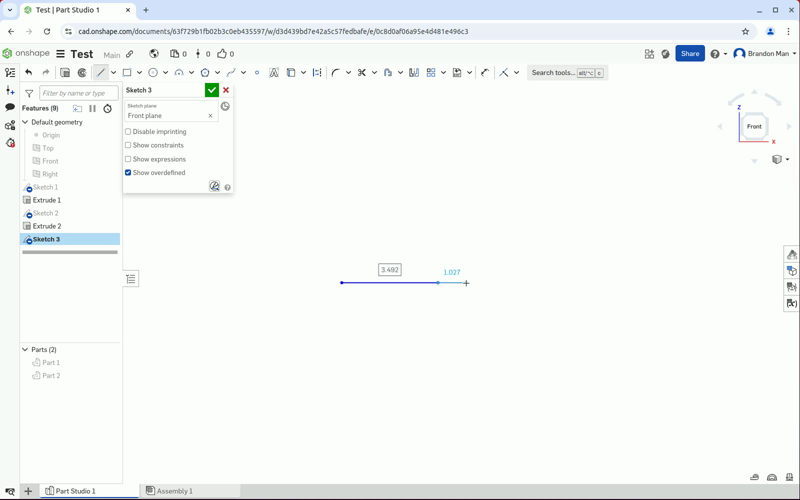
scroll(6)
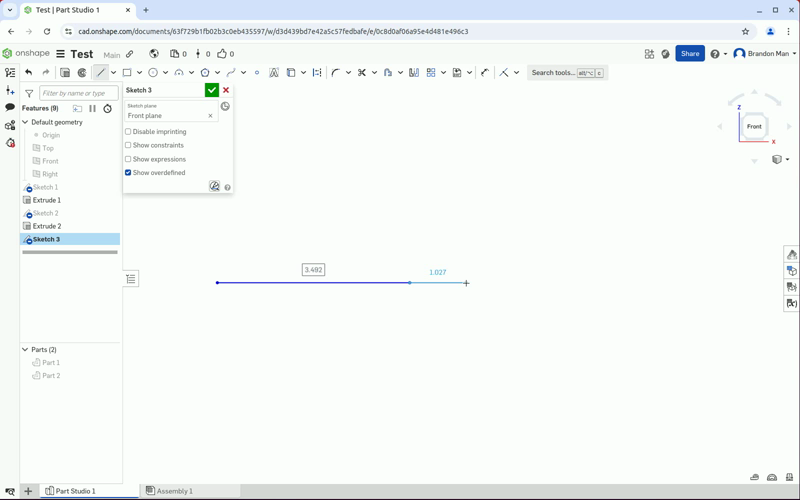
click(466, 282)
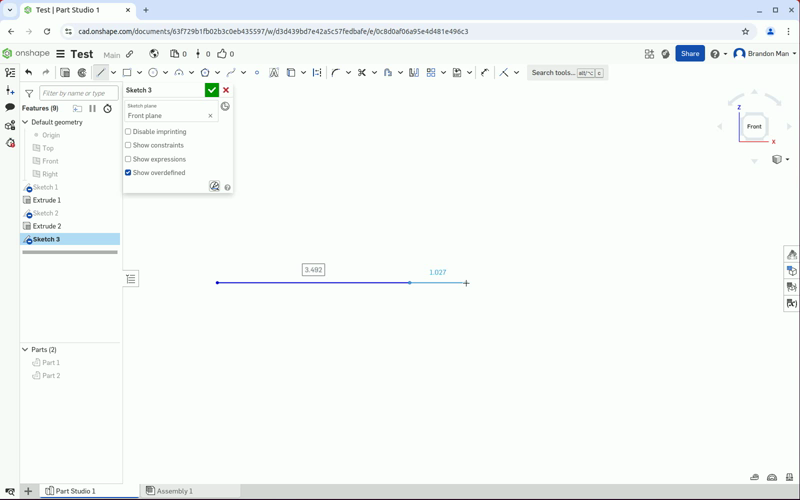
scroll(-6)
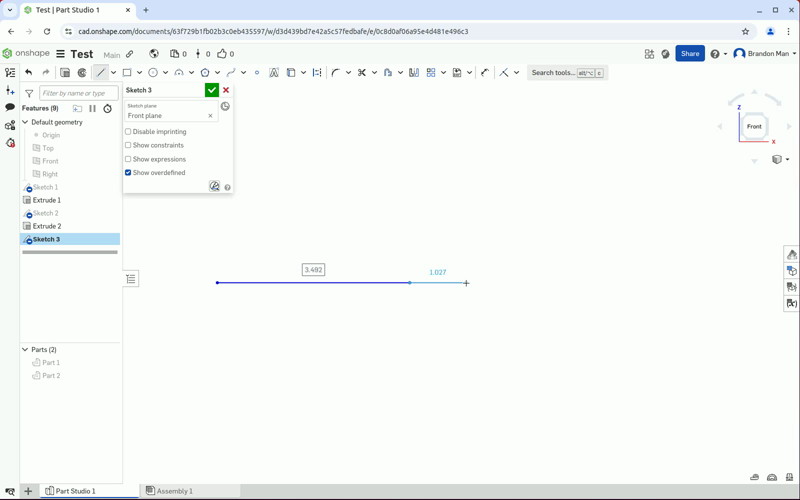
scroll(-6)
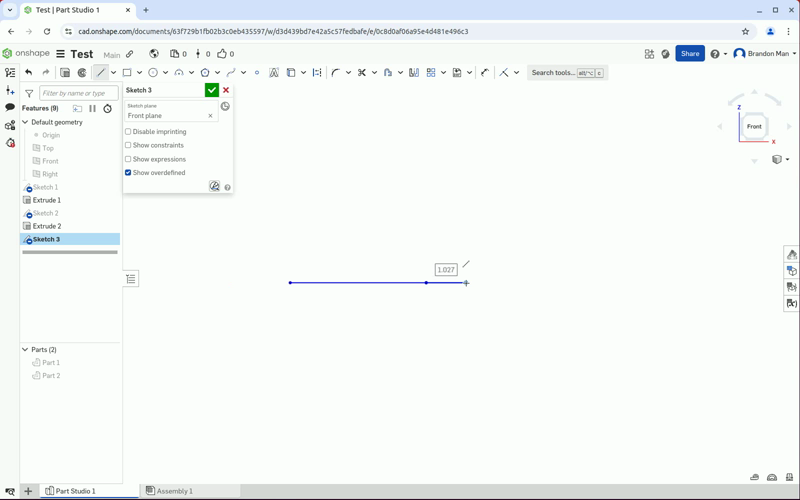
scroll(-6)
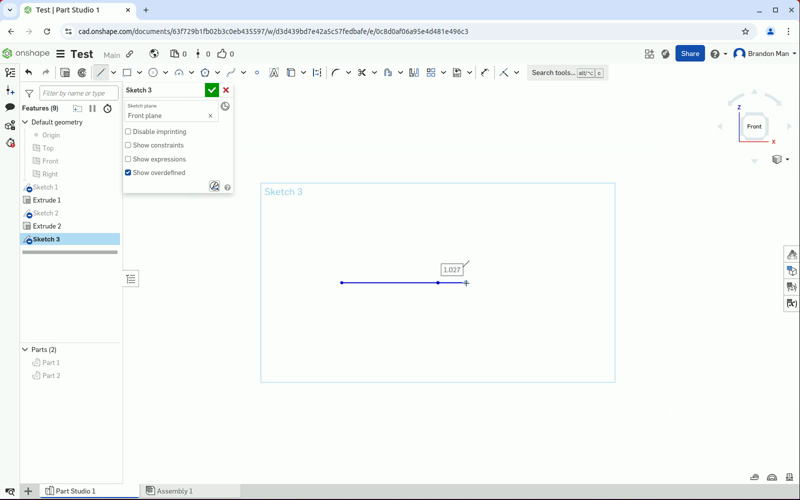
scroll(-6)
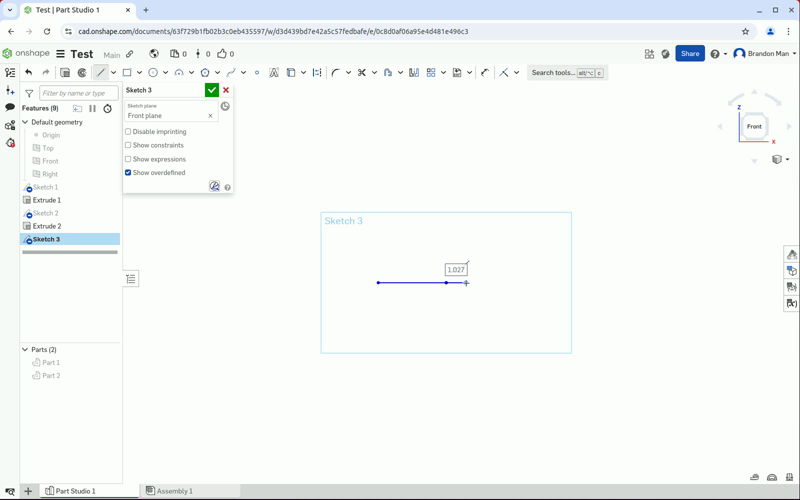
scroll(-6)
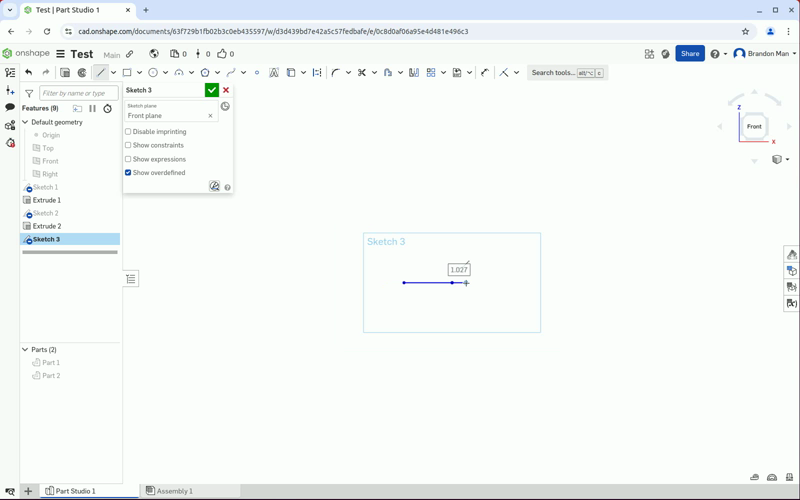
scroll(-6)
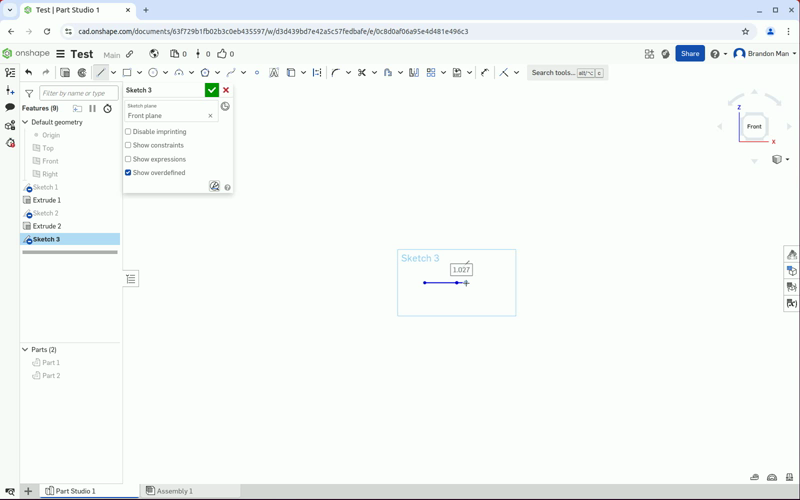
scroll(-6)
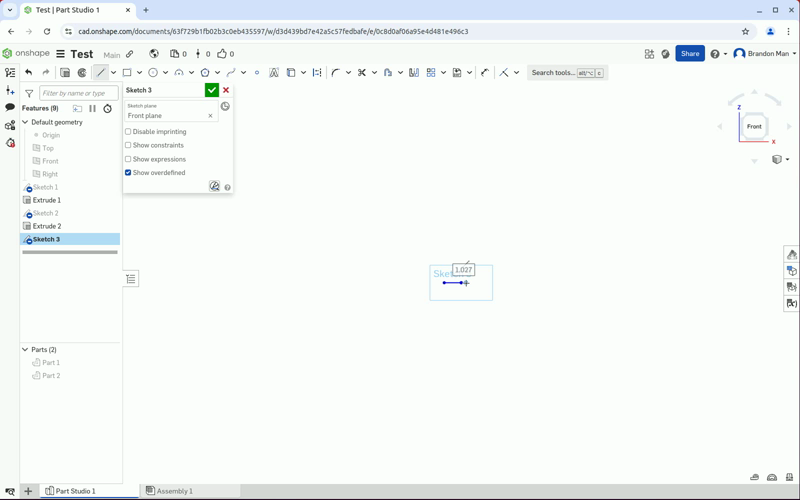
key_up(shift)
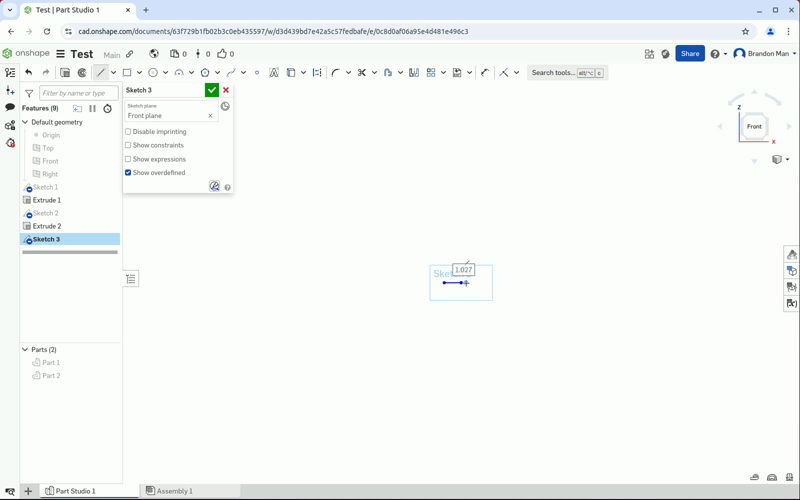
key_down(shift)
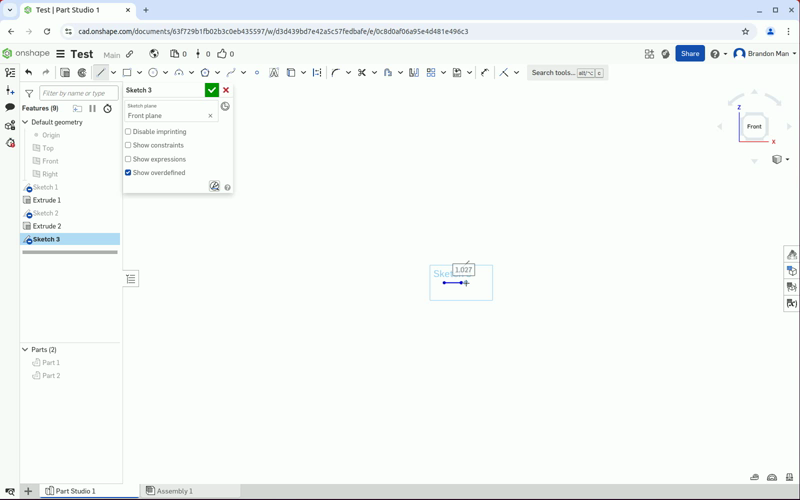
mouse_move(496, 282)
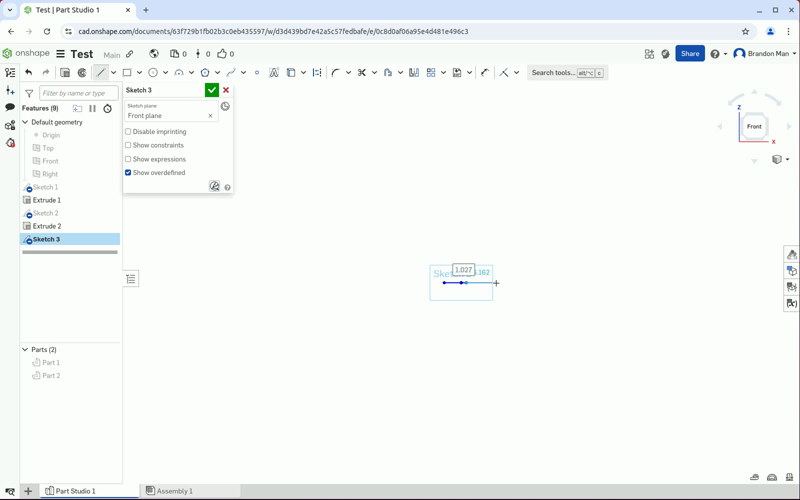
mouse_move(475, 282)
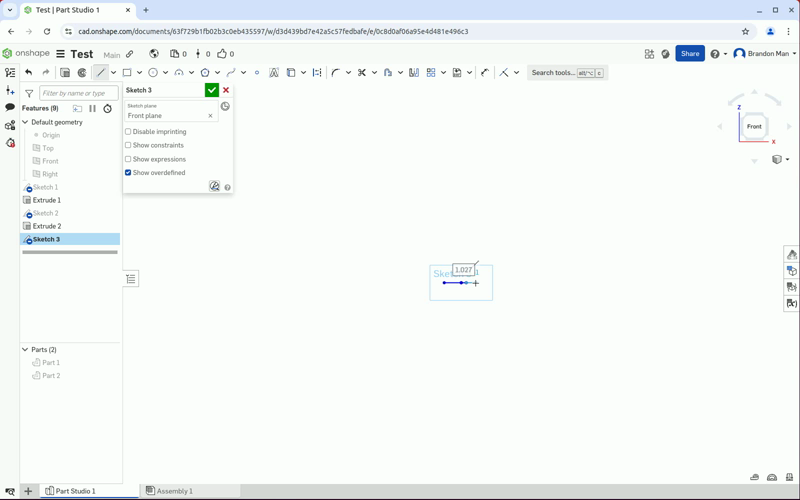
click(475, 282)
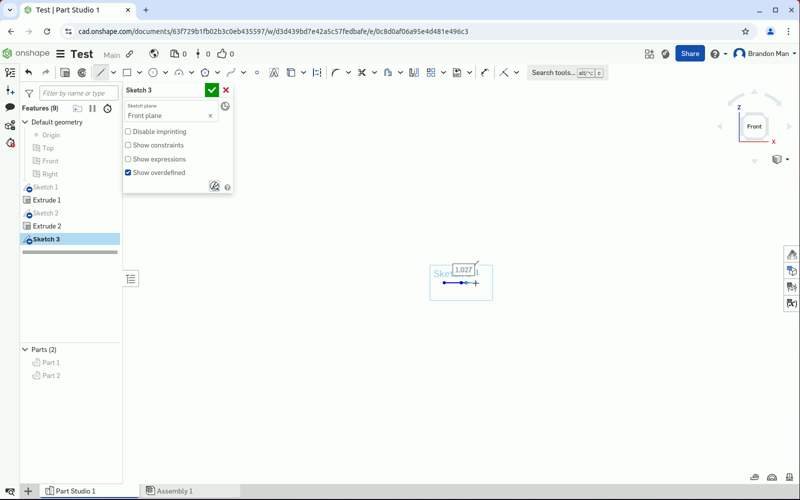
key_up(shift)
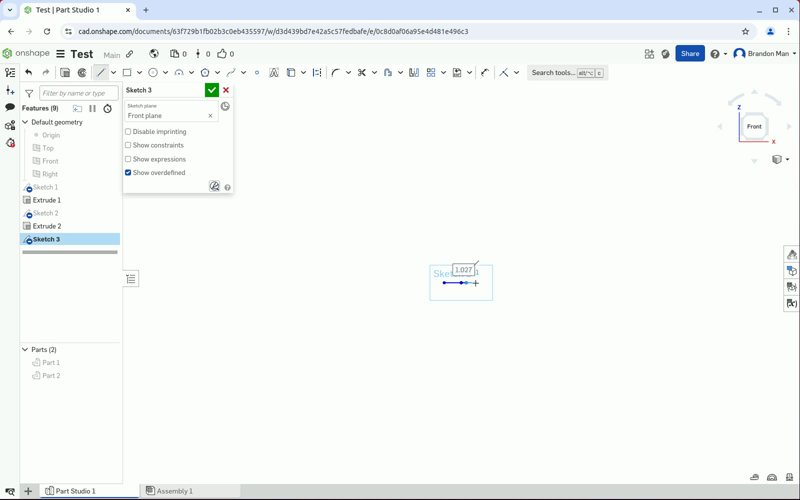
key_down(shift)
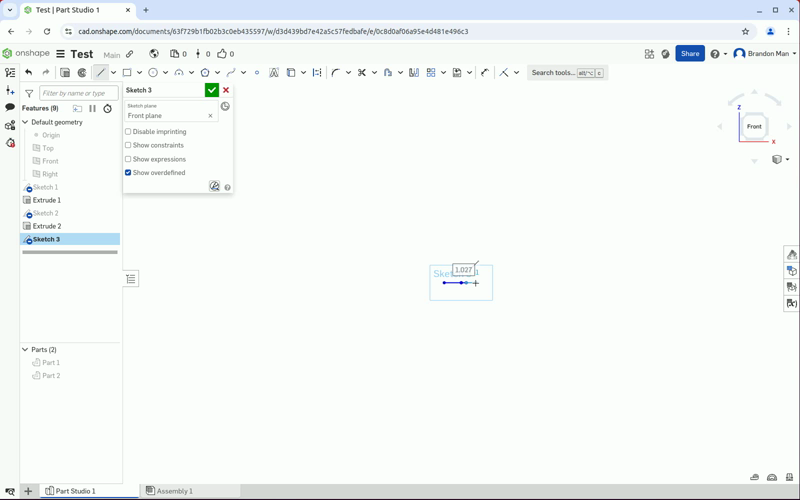
mouse_move(505, 282)
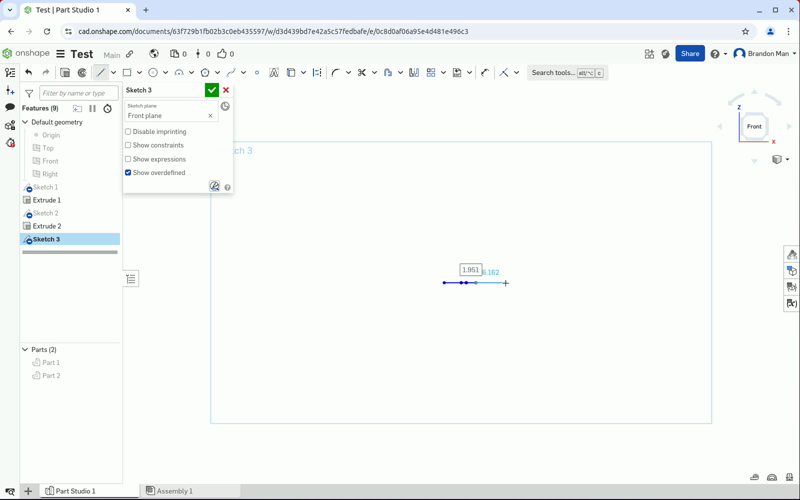
mouse_move(475, 275)
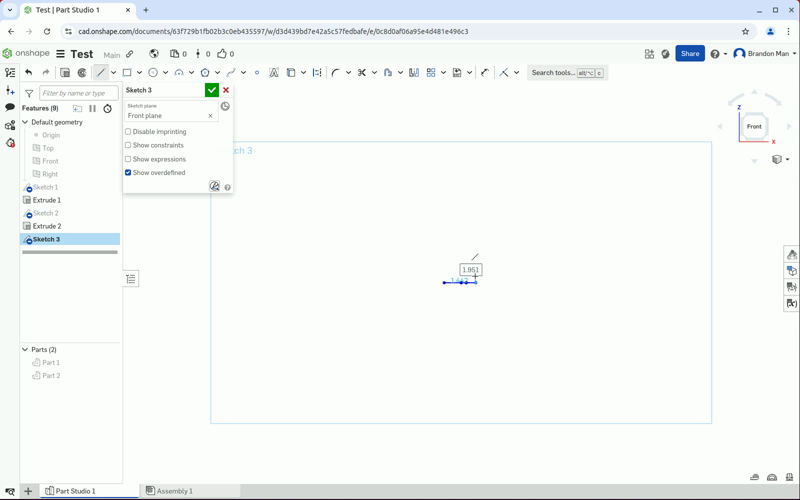
scroll(6)
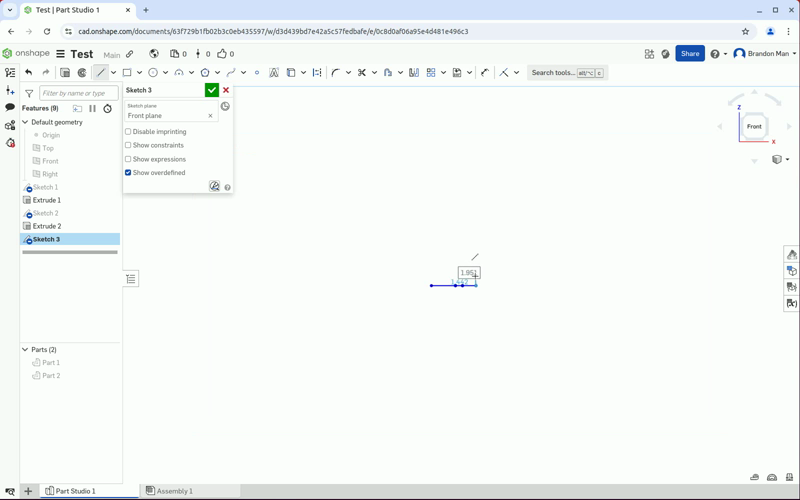
scroll(6)
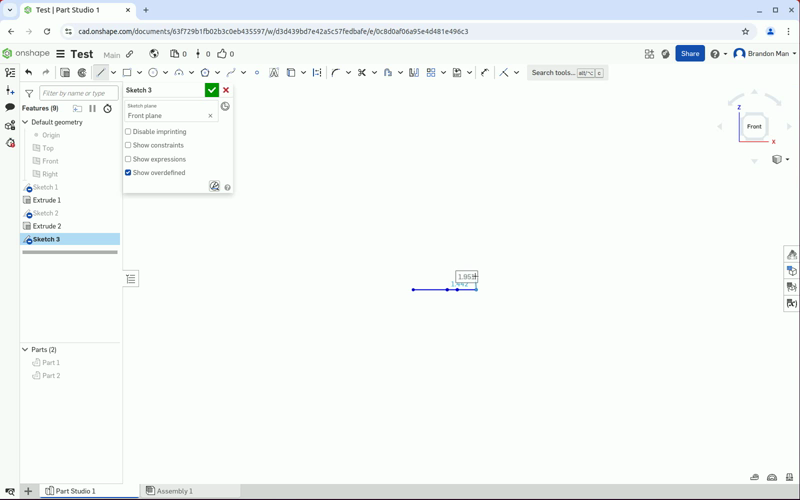
scroll(6)
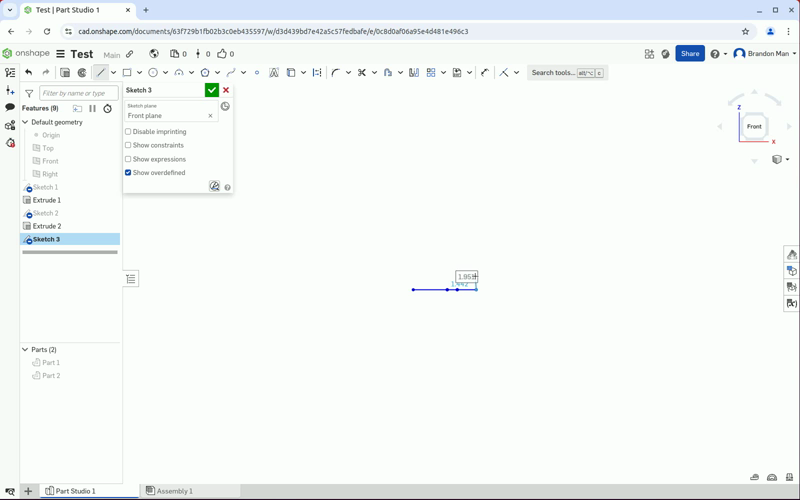
scroll(6)
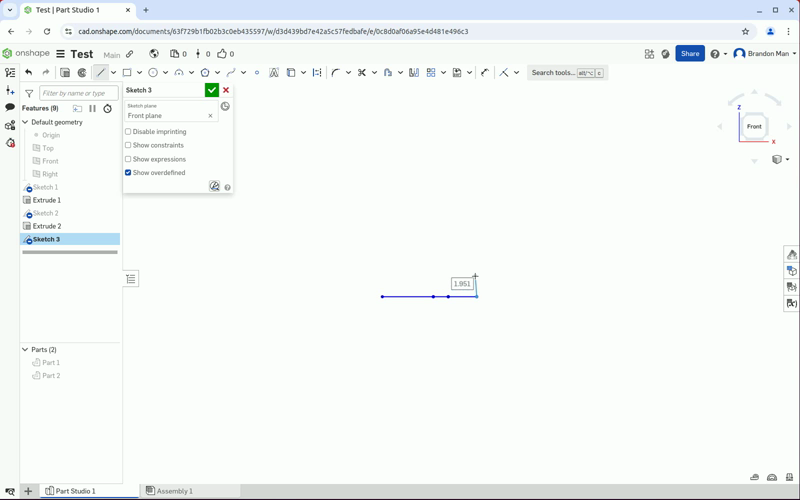
scroll(6)
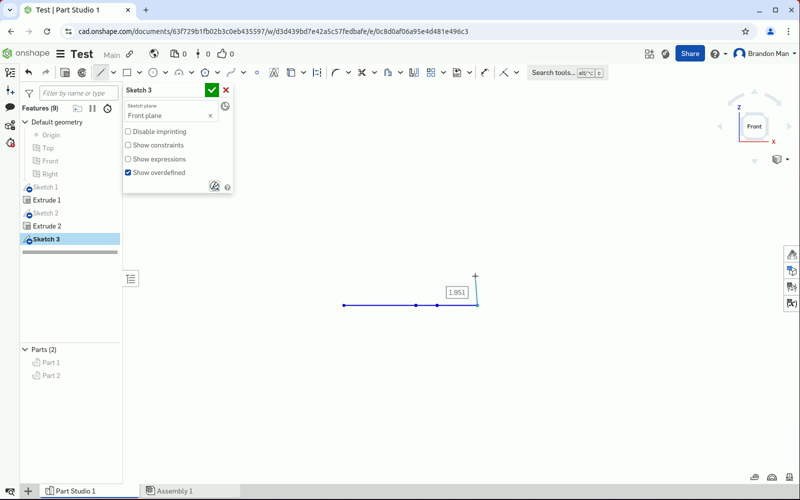
scroll(6)
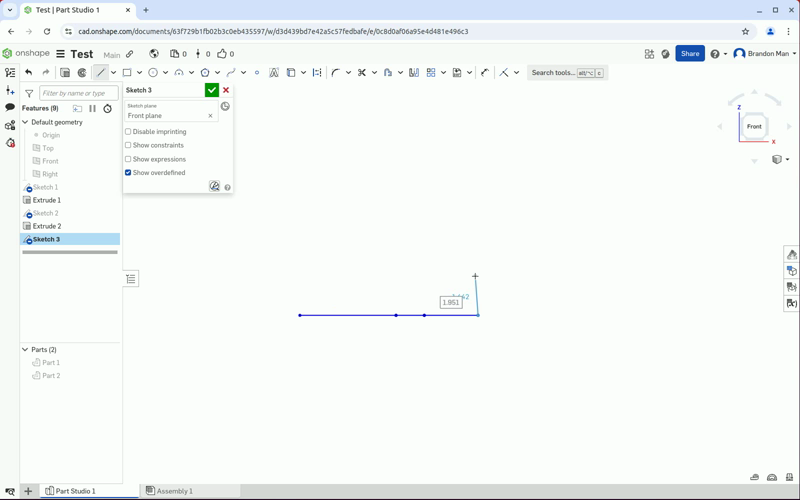
scroll(6)
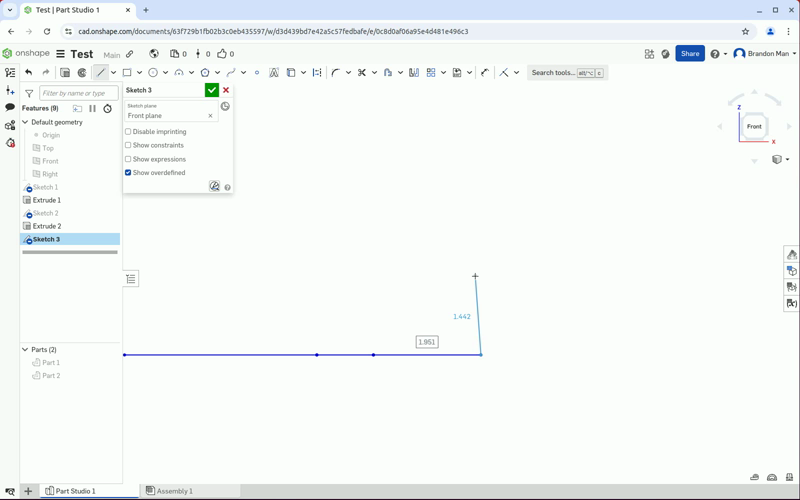
click(475, 275)
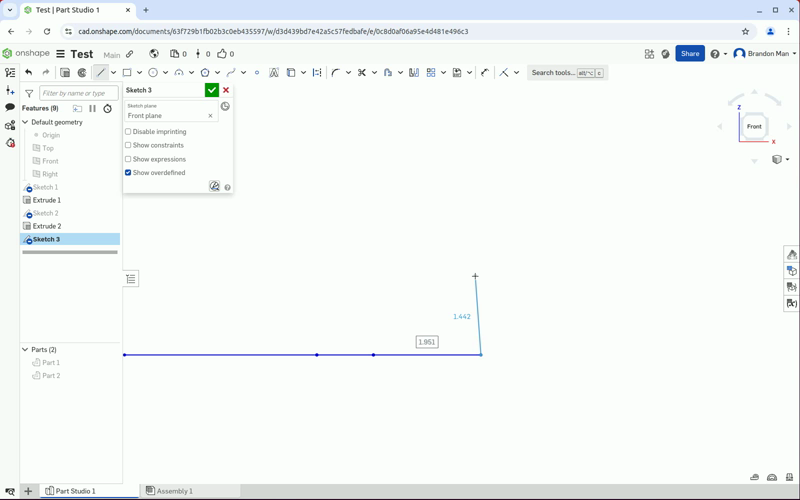
scroll(-6)
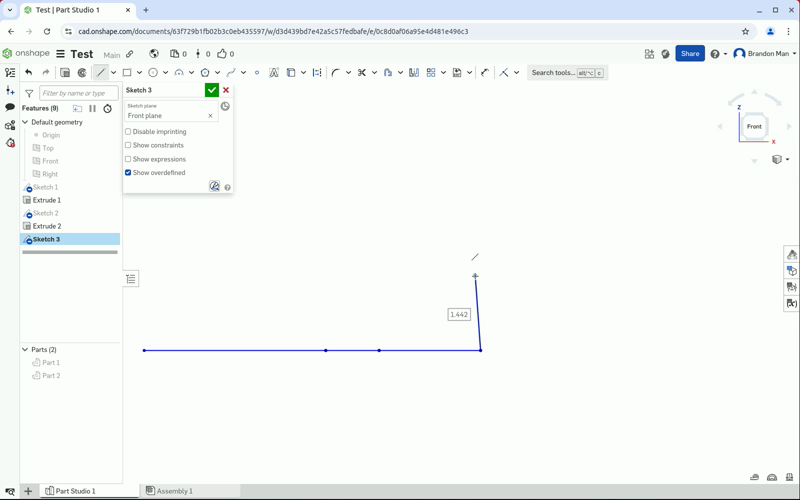
scroll(-6)
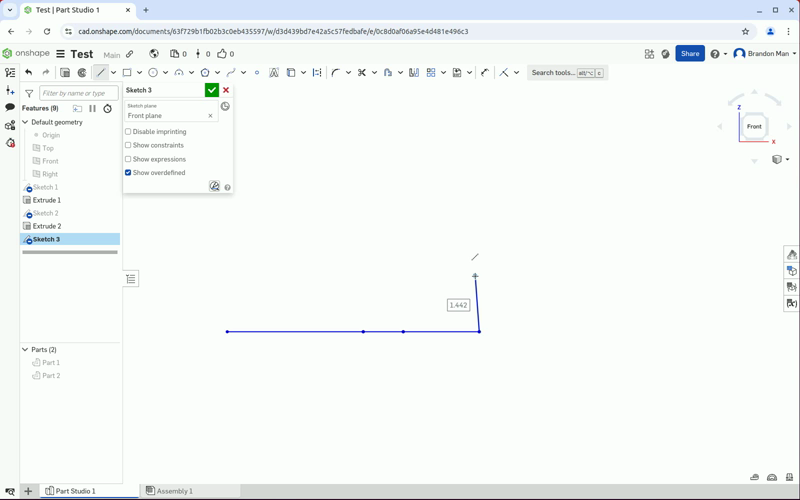
scroll(-6)
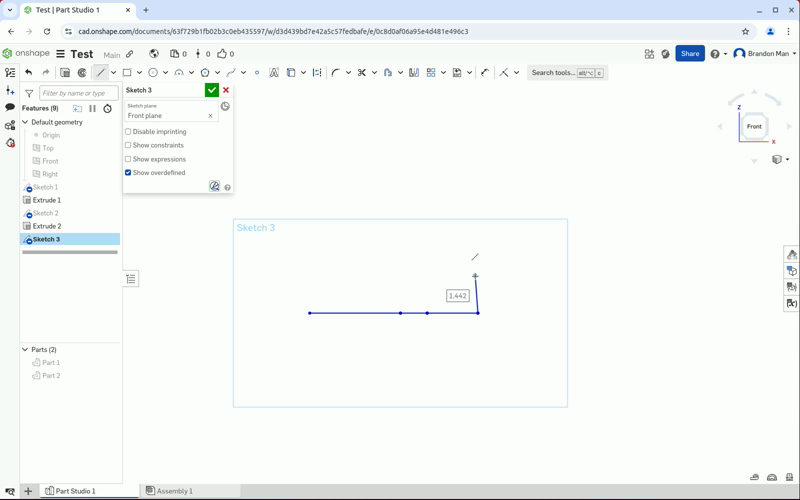
scroll(-6)
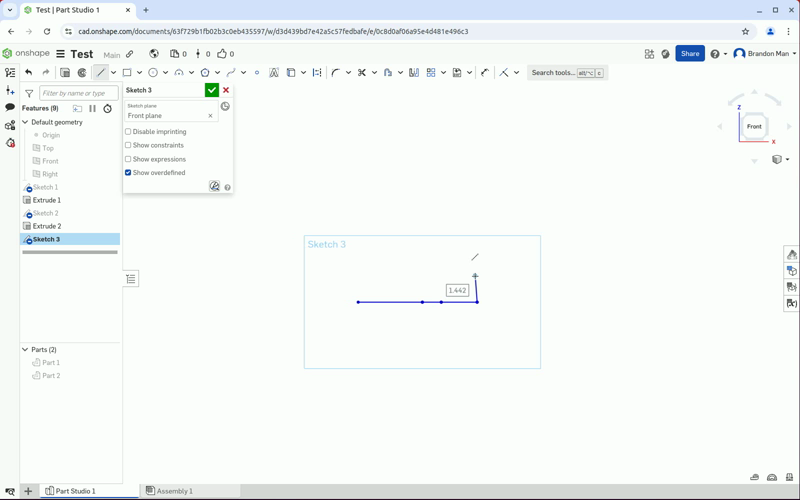
scroll(-6)
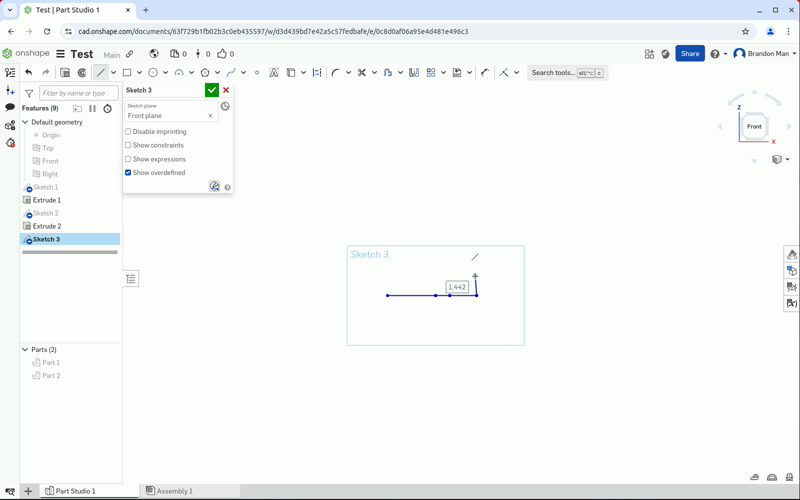
scroll(-6)
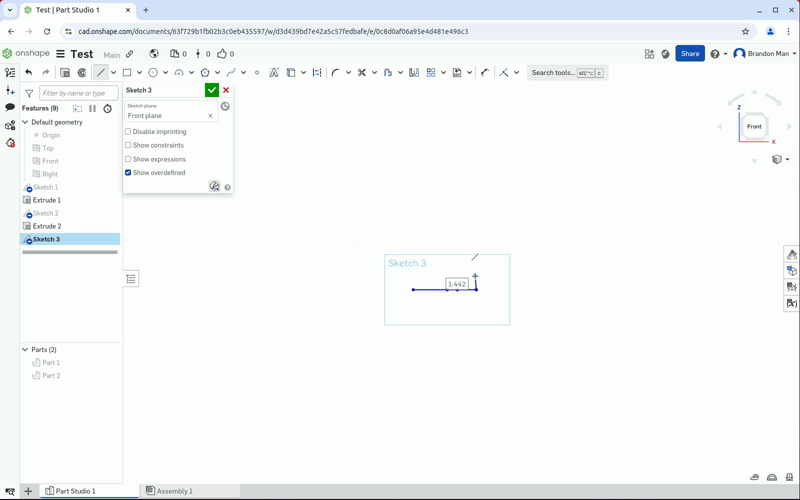
scroll(-6)
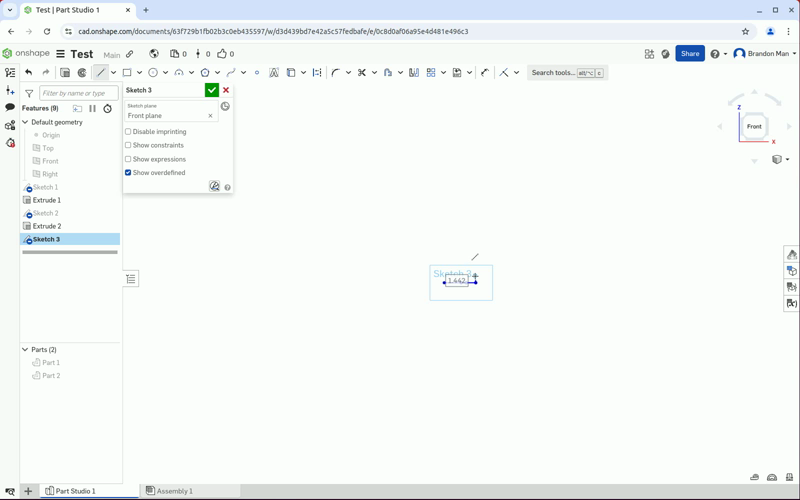
key_up(shift)
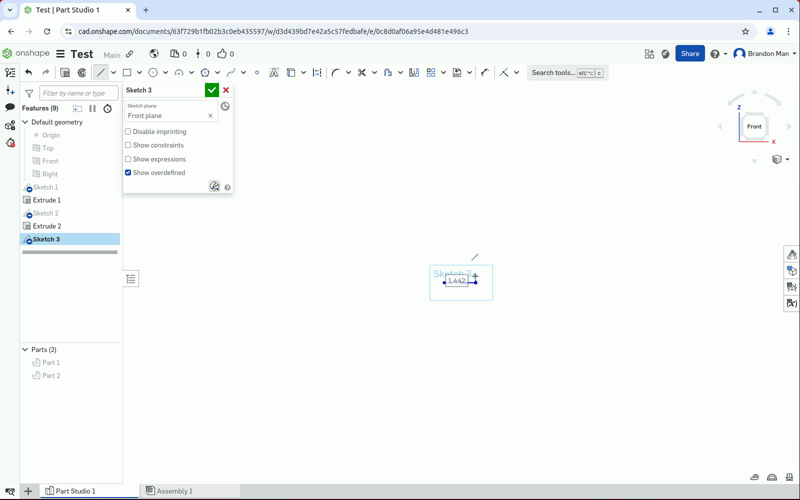
key_down(shift)
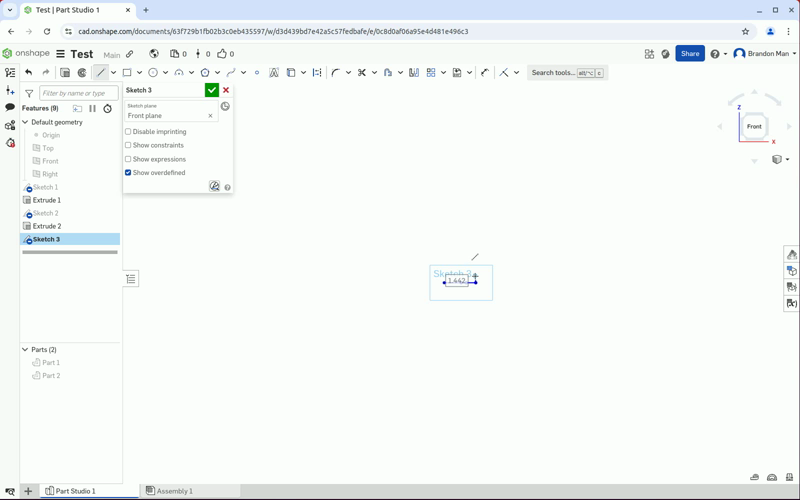
mouse_move(505, 275)
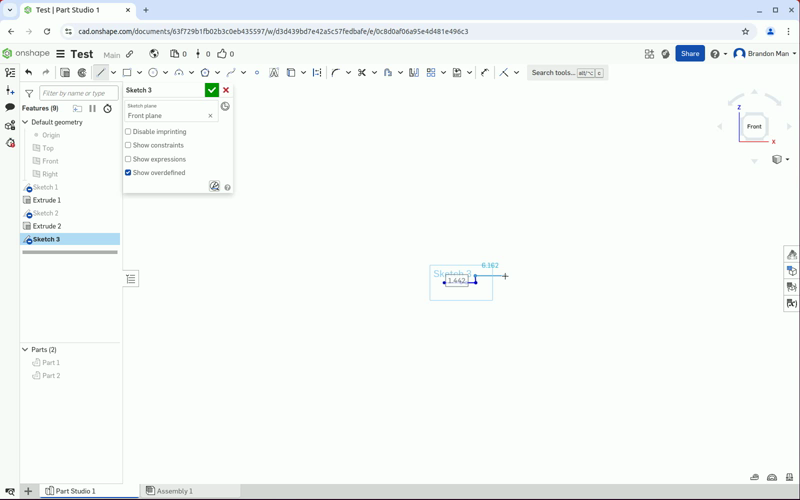
mouse_move(444, 275)
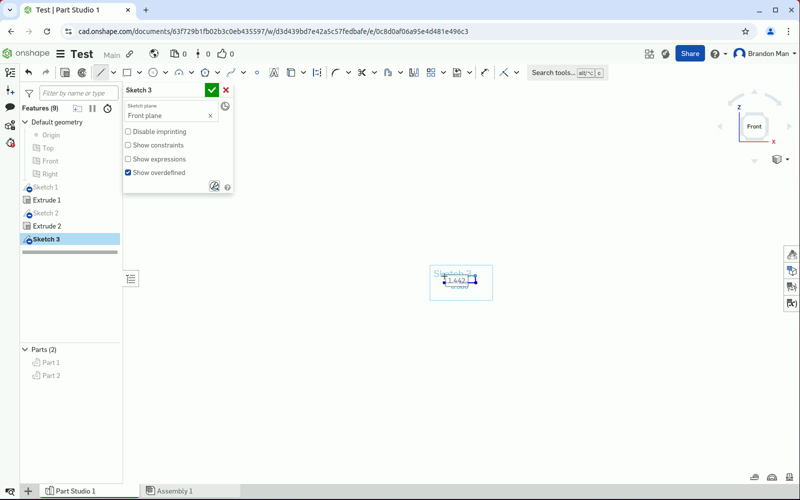
click(444, 275)
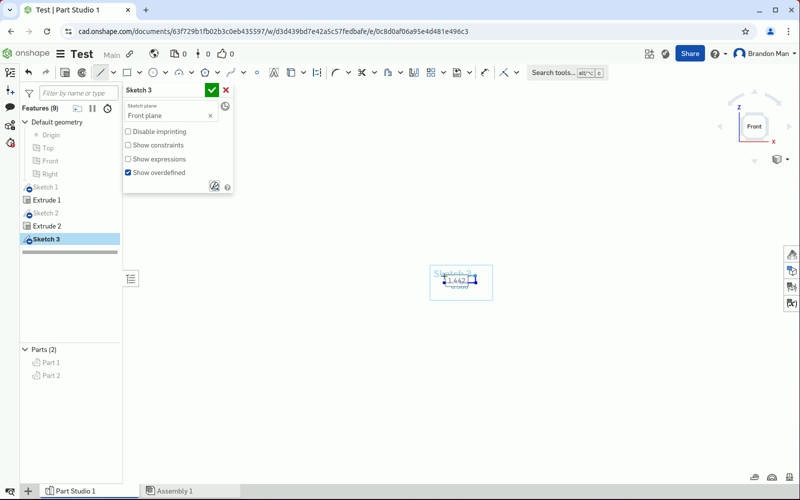
key_up(shift)
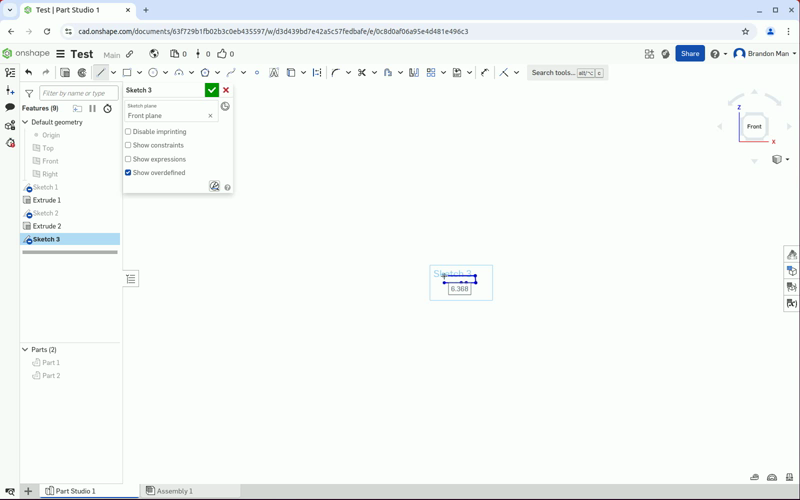
mouse_move(474, 275)
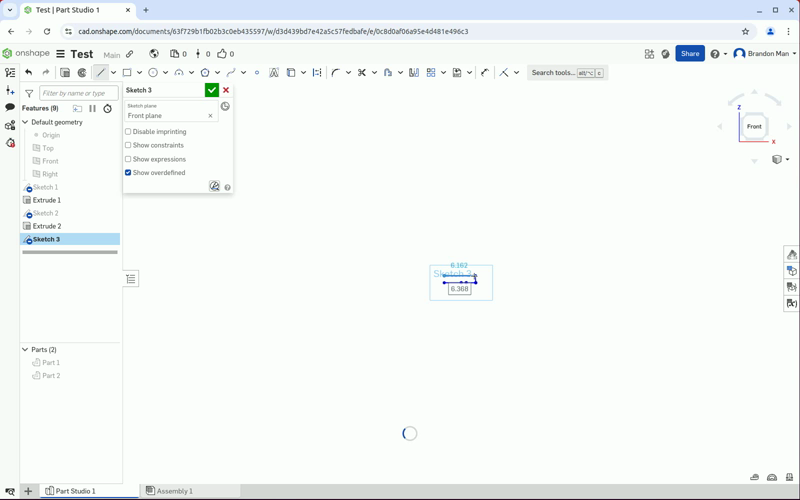
key_down(shift)
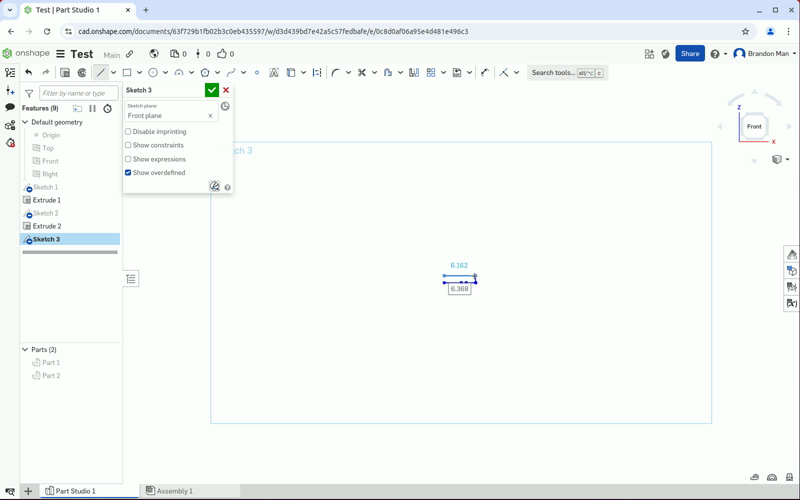
mouse_move(444, 282)
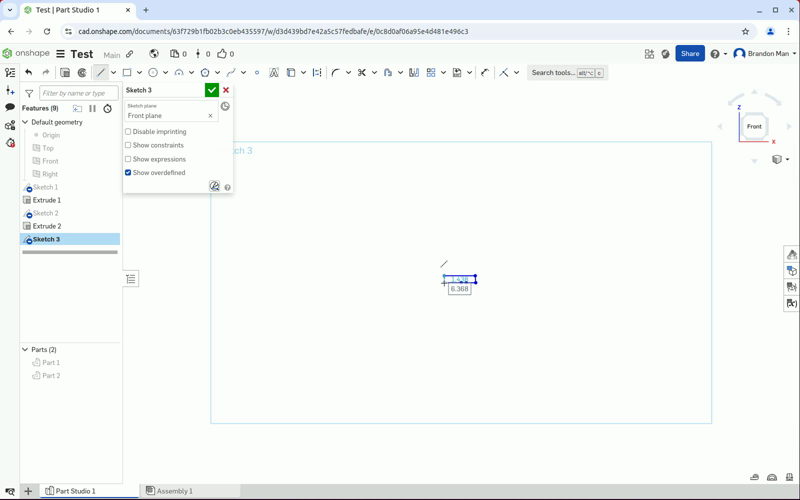
scroll(6)
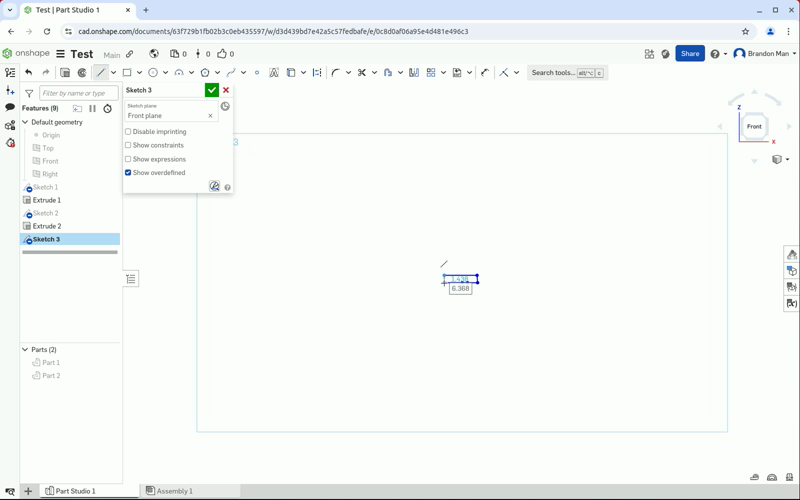
scroll(6)
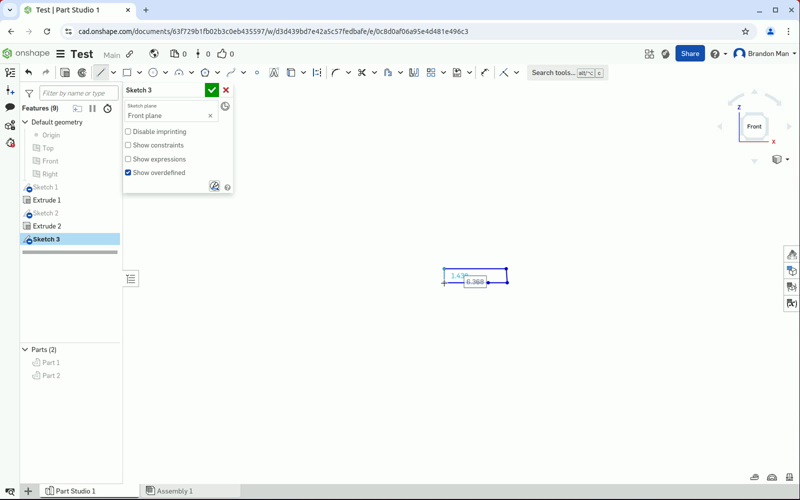
scroll(6)
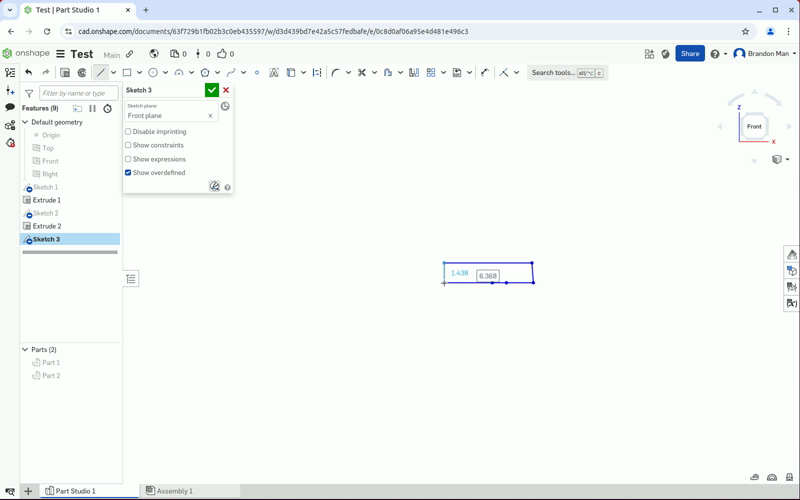
scroll(6)
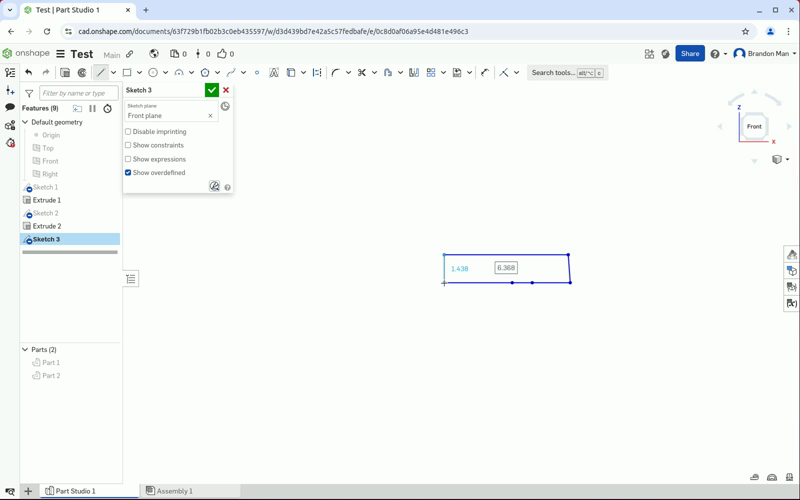
scroll(6)
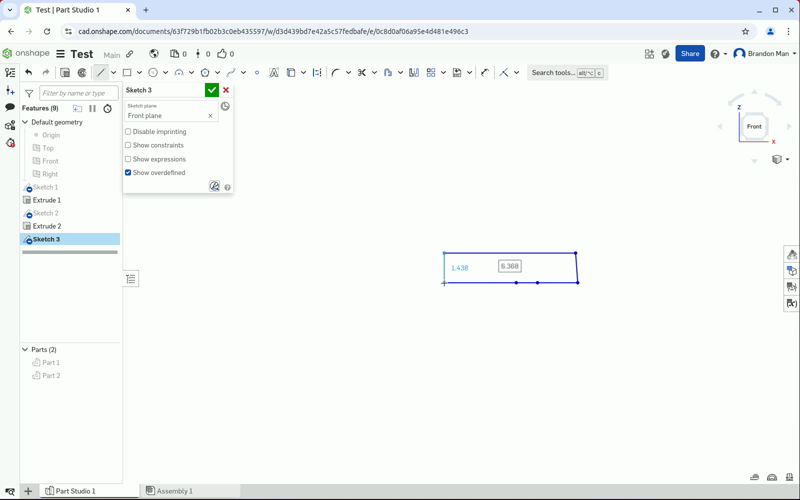
scroll(6)
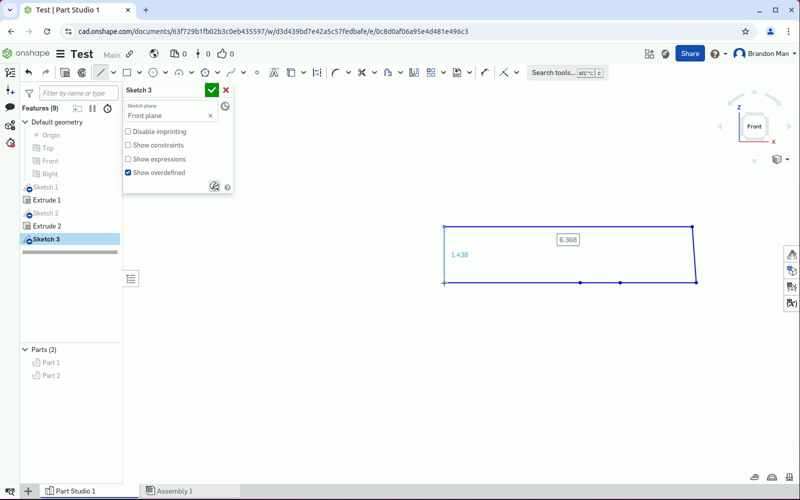
scroll(6)
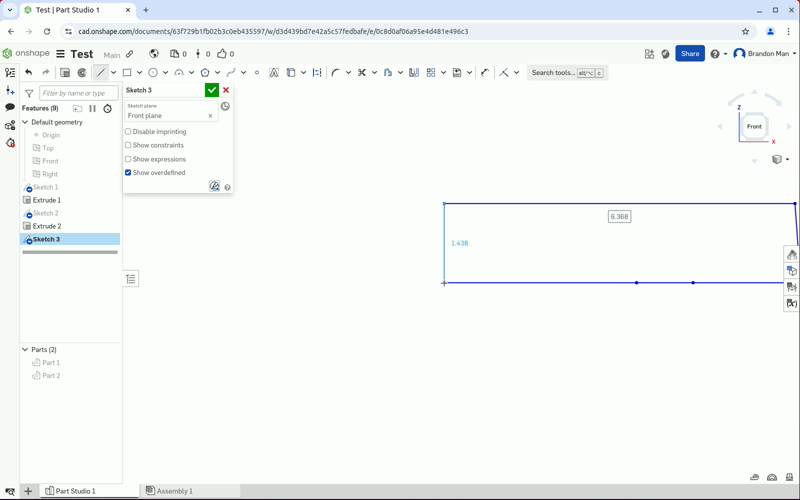
key_up(shift)
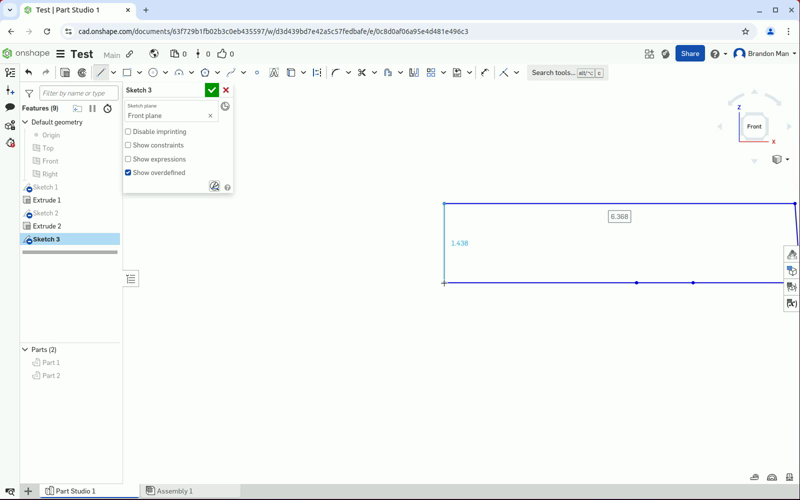
click(444, 282)
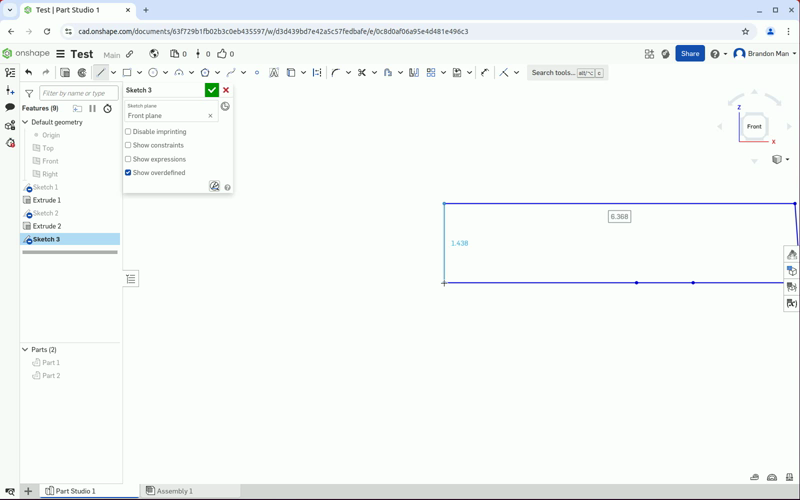
scroll(-6)
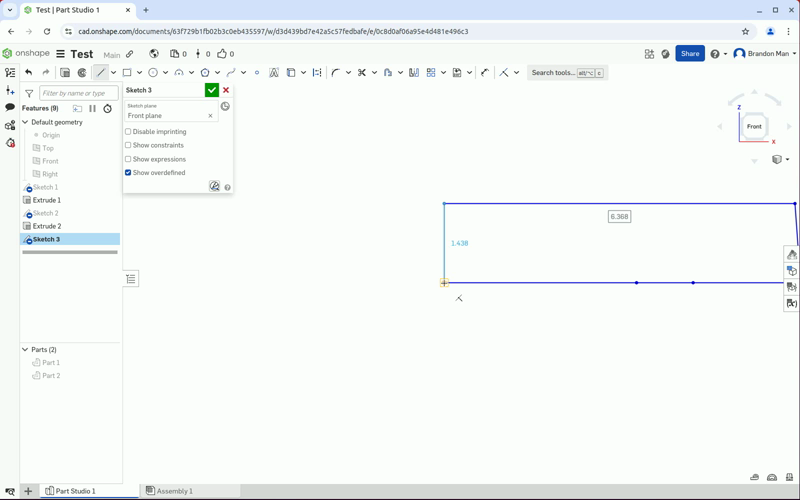
scroll(-6)
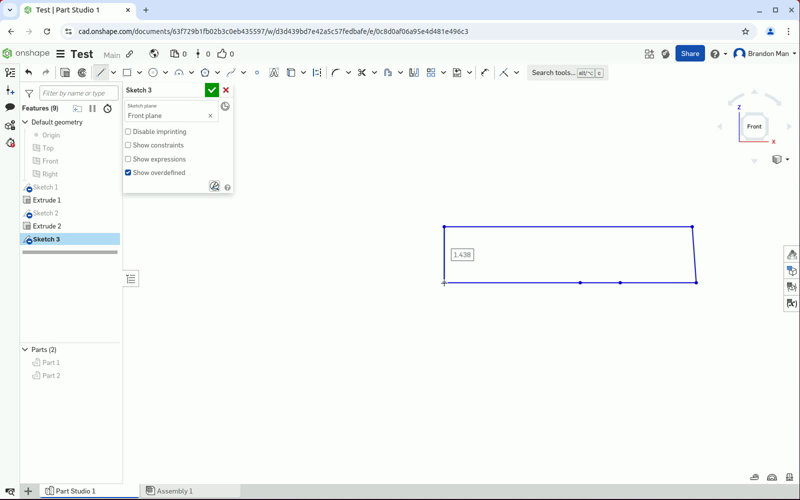
scroll(-6)
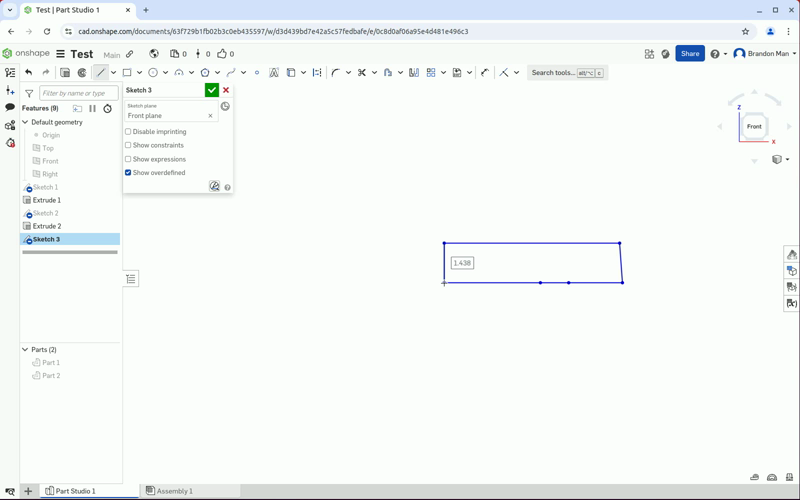
scroll(-6)
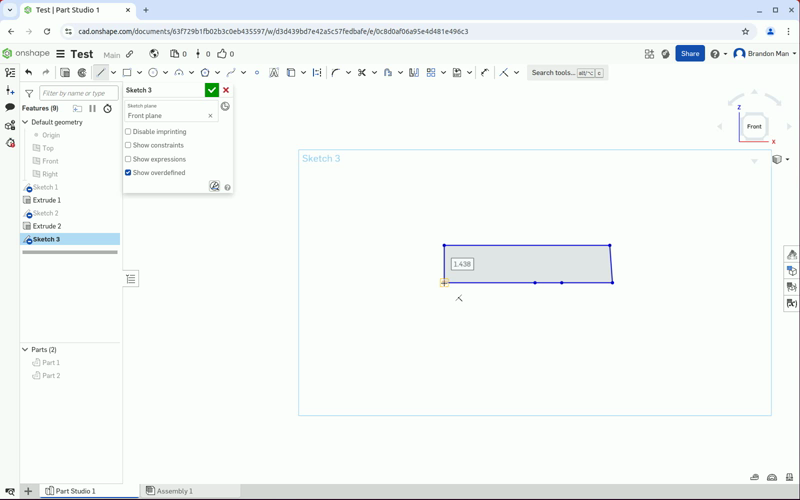
scroll(-6)
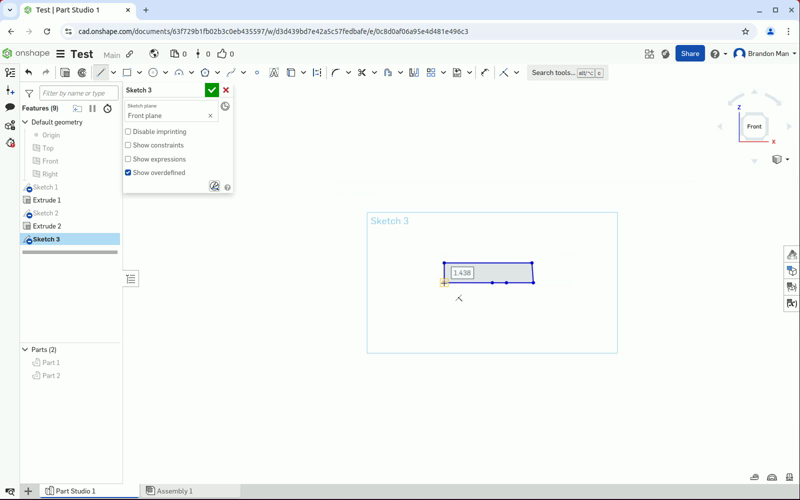
scroll(-6)
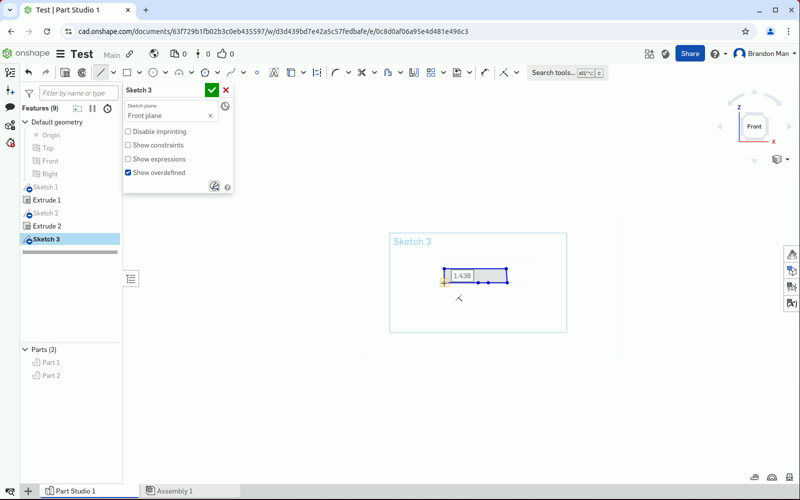
scroll(-6)
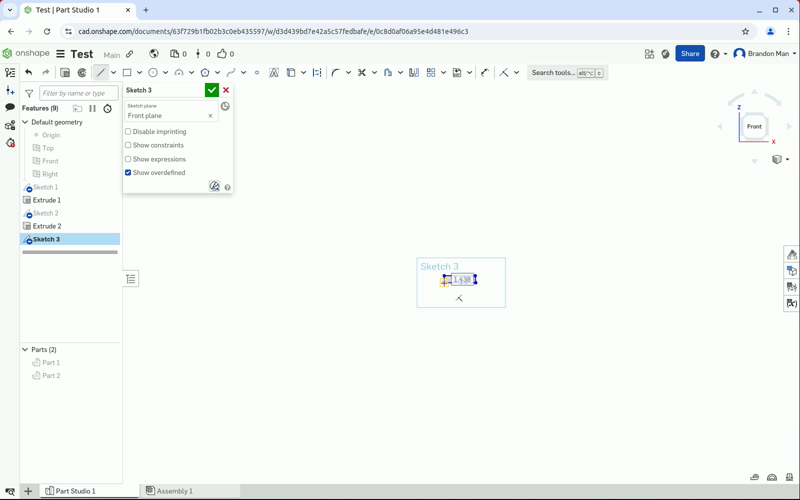
key(esc)
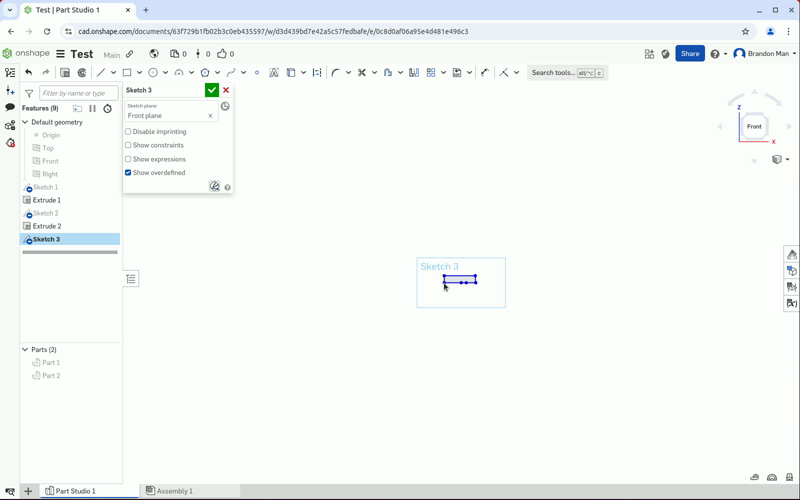
mouse_move(450, 282)
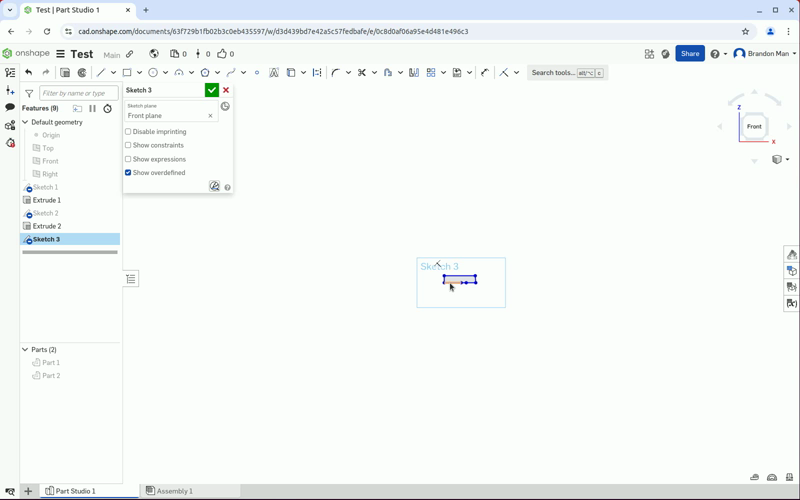
scroll(6)
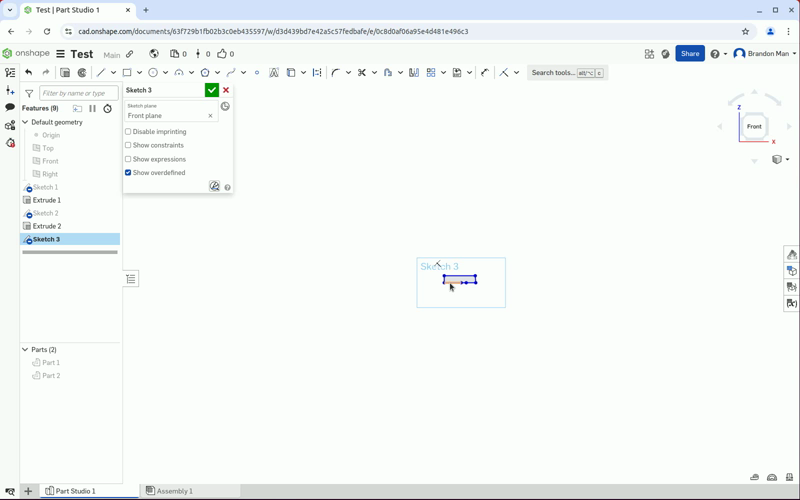
scroll(6)
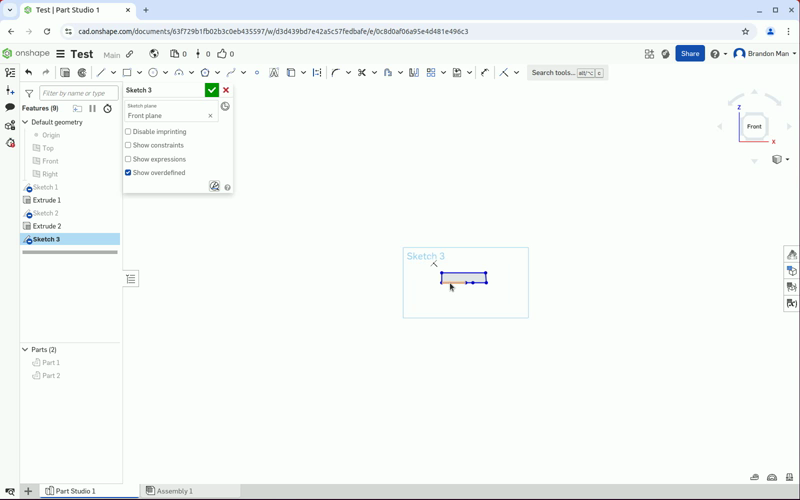
scroll(6)
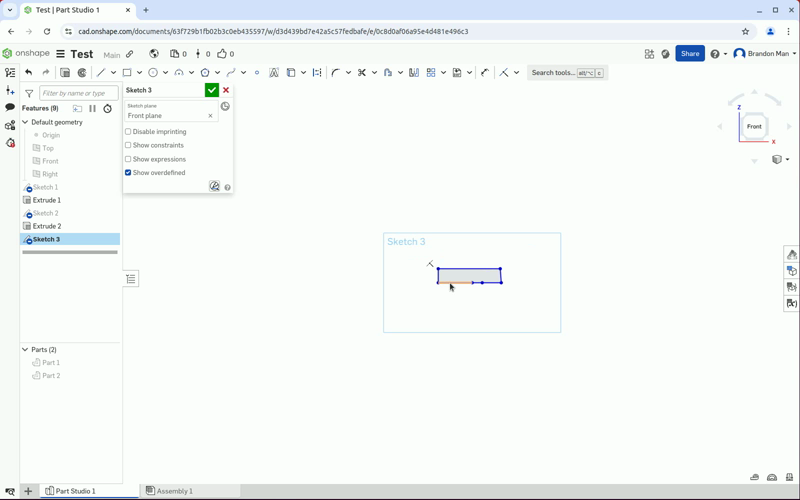
scroll(6)
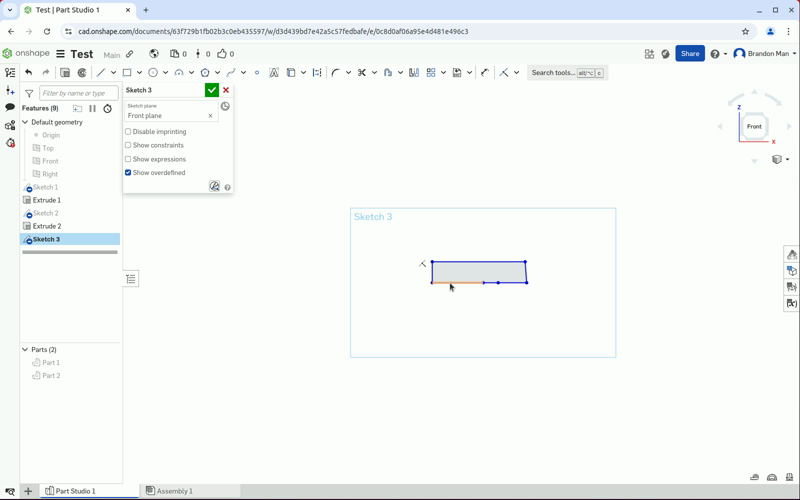
scroll(6)
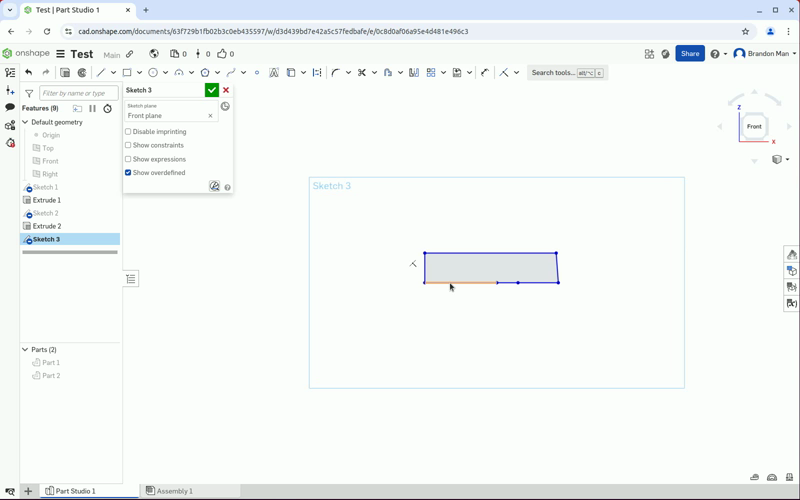
scroll(6)
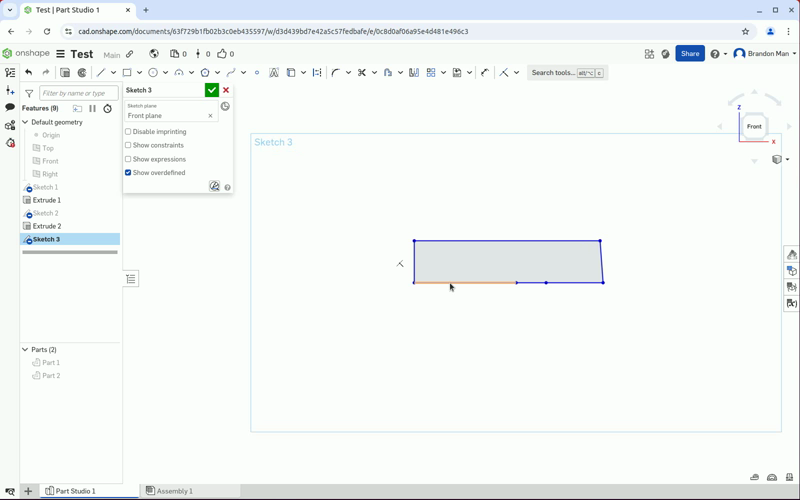
scroll(6)
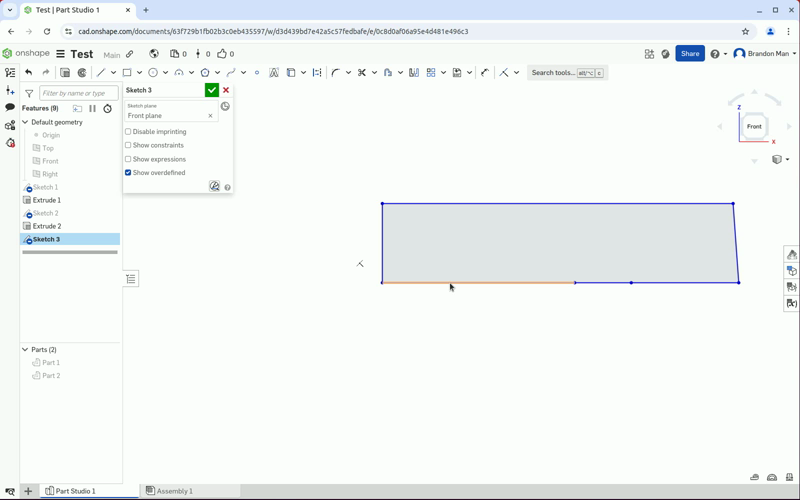
click(450, 282)
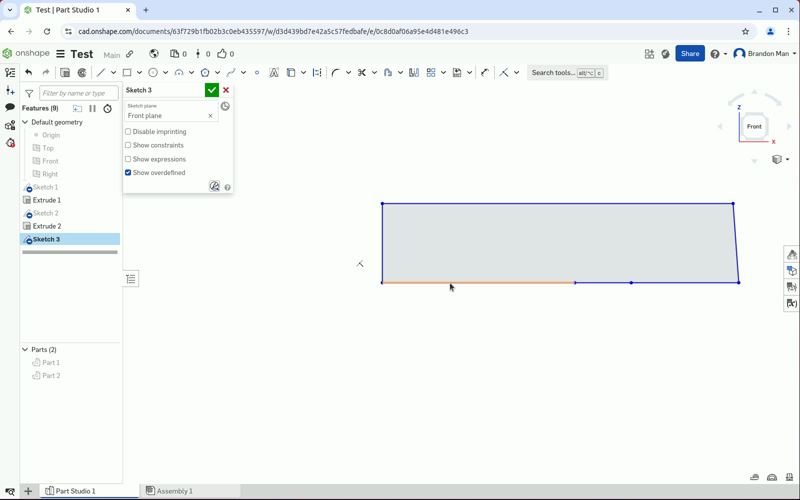
scroll(-6)
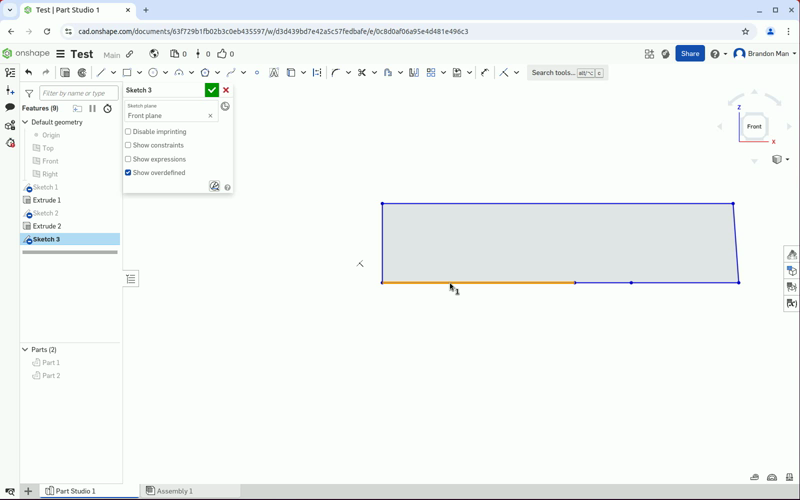
scroll(-6)
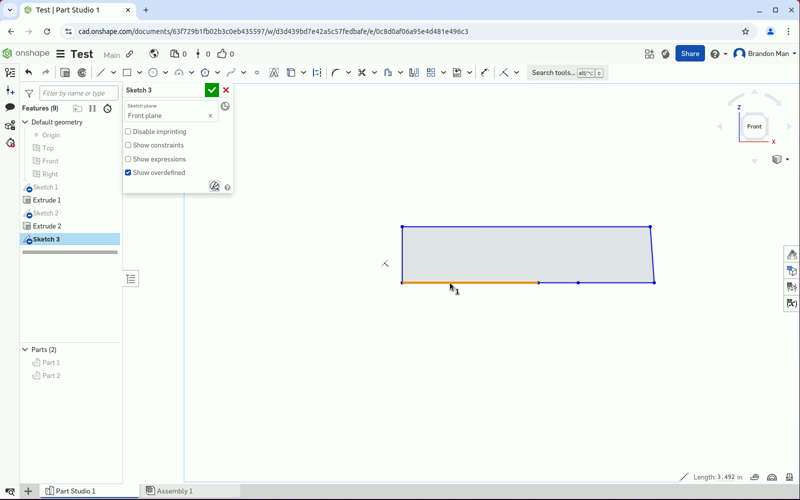
scroll(-6)
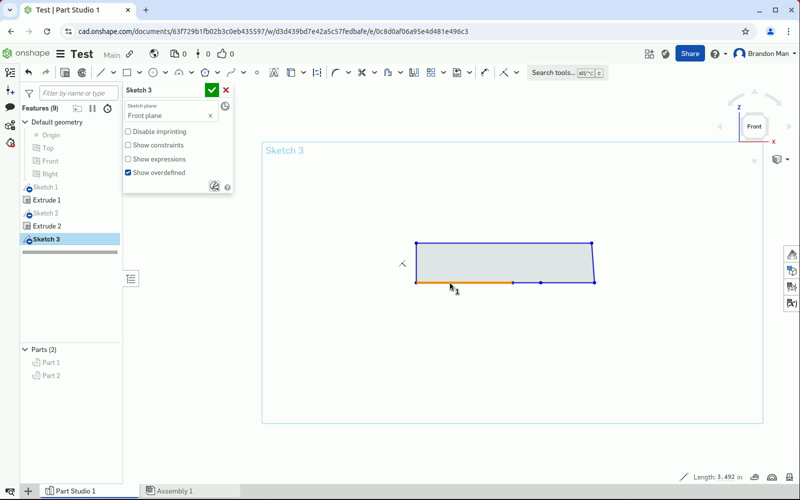
scroll(-6)
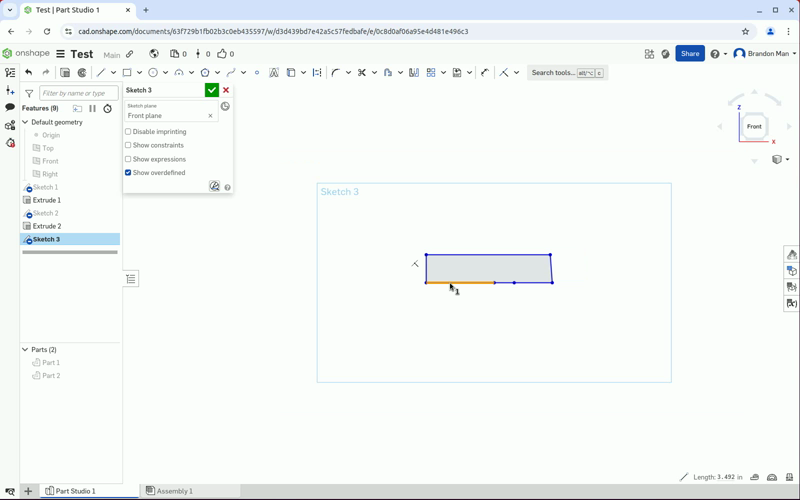
scroll(-6)
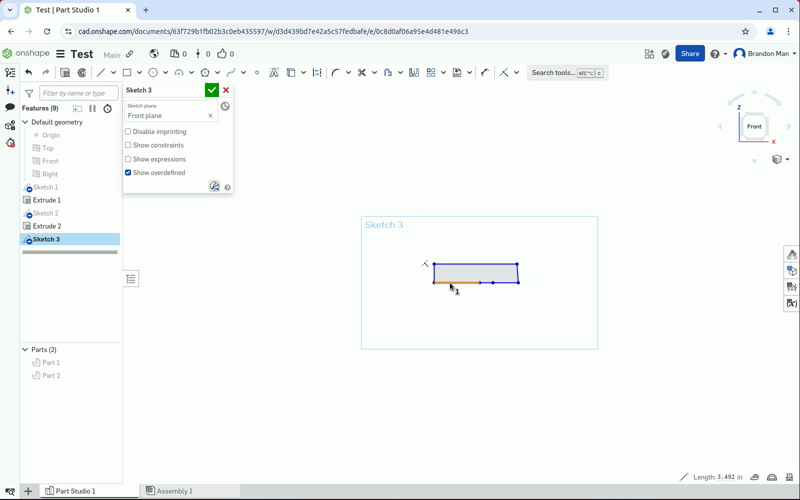
scroll(-6)
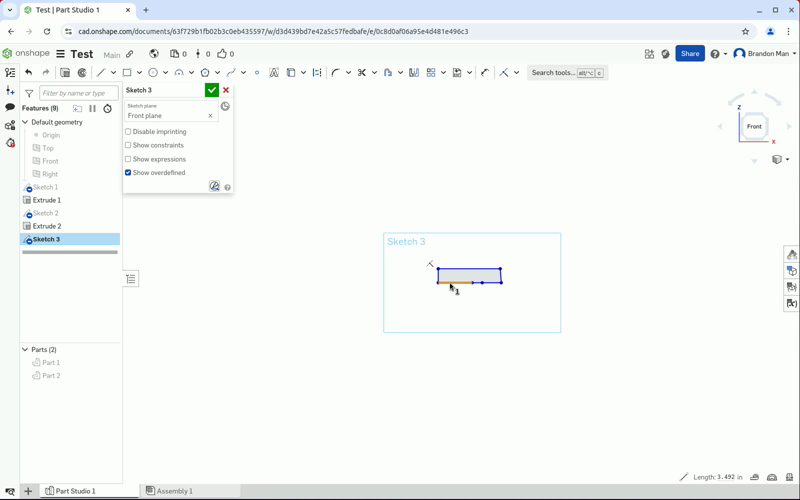
scroll(-6)
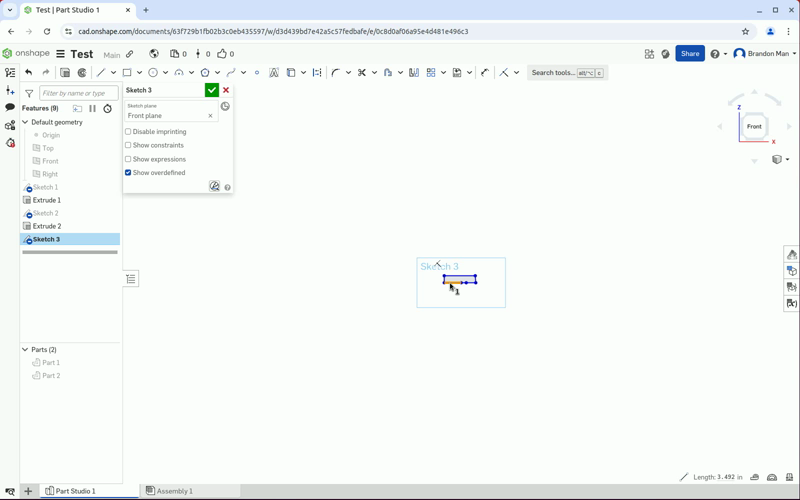
mouse_move(73, 352)
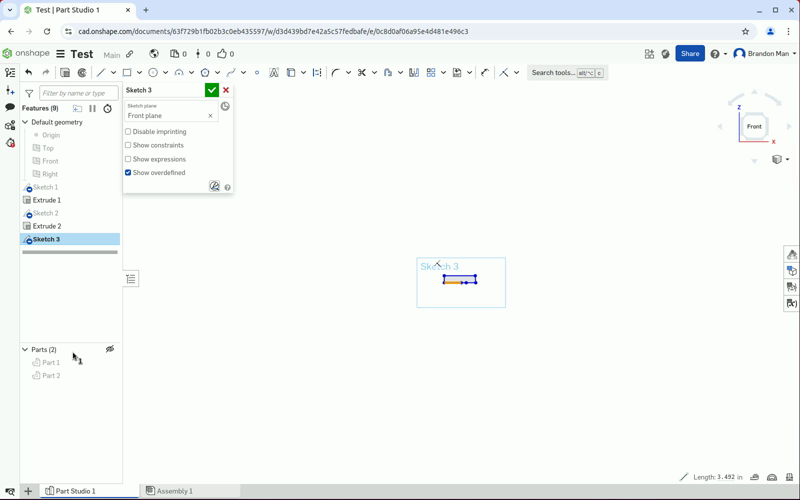
key(shift+y)
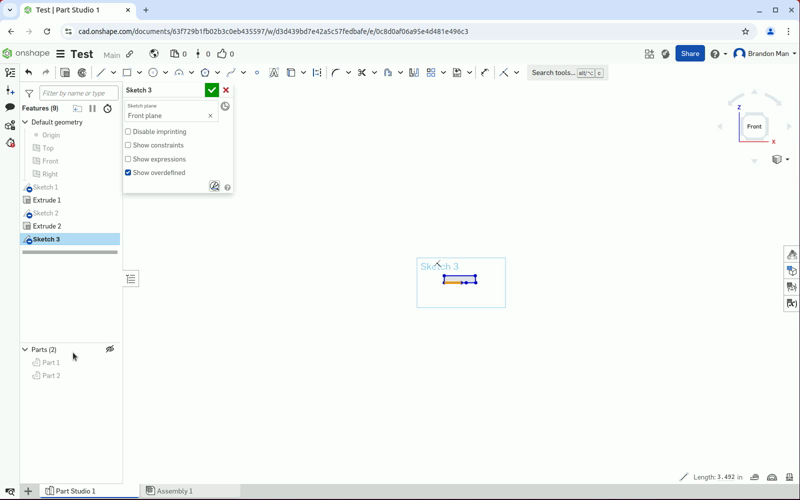
key(shift+e)
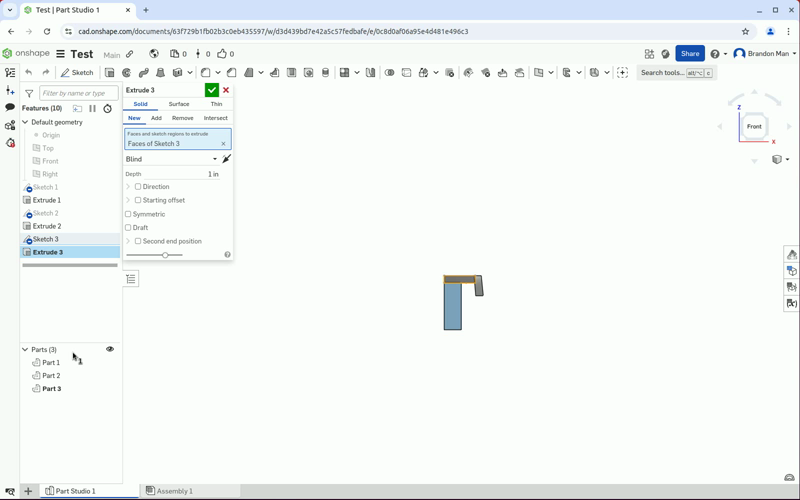
mouse_move(143, 106)
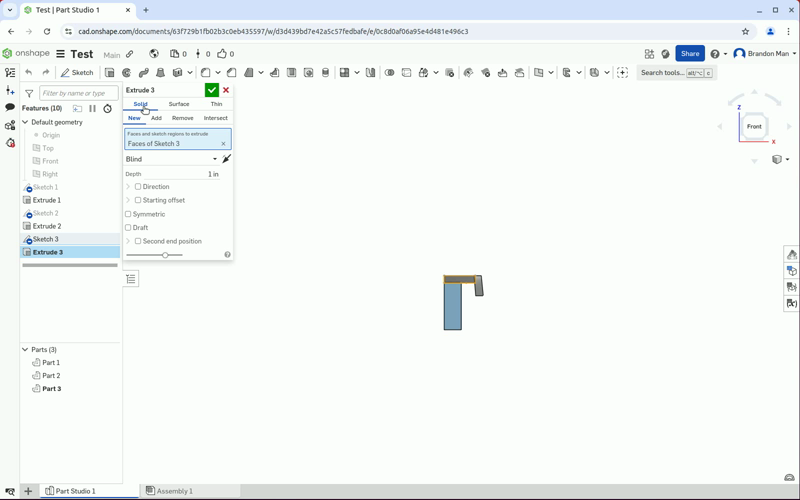
click(143, 106)
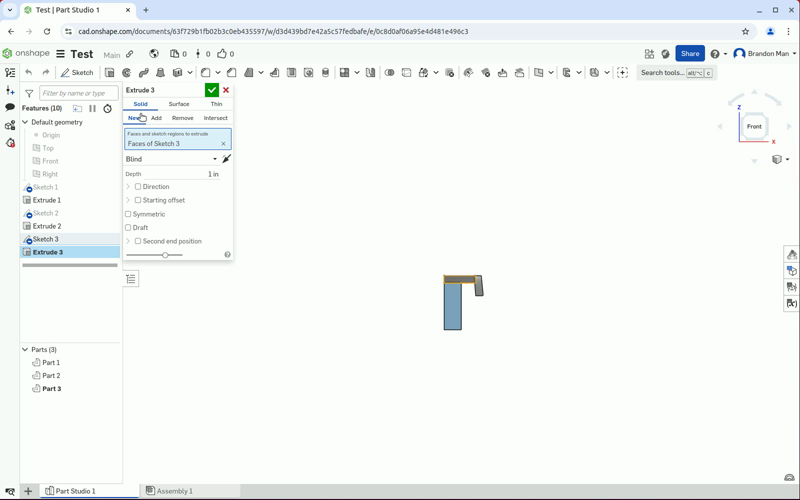
mouse_move(137, 120)
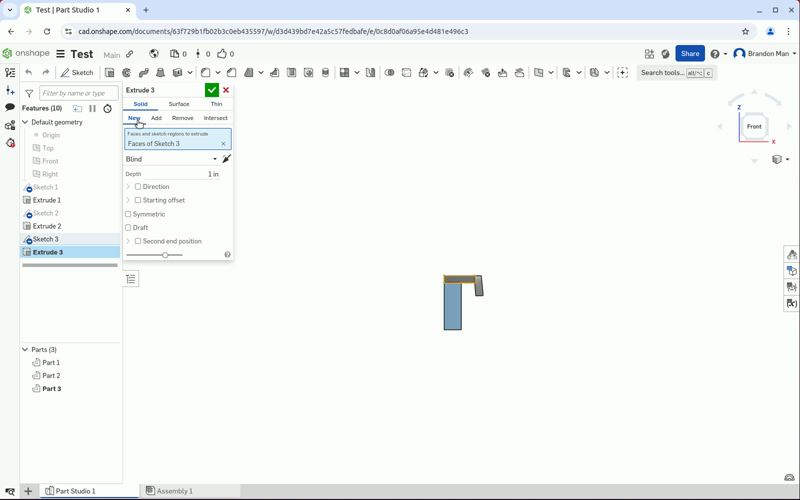
click(137, 120)
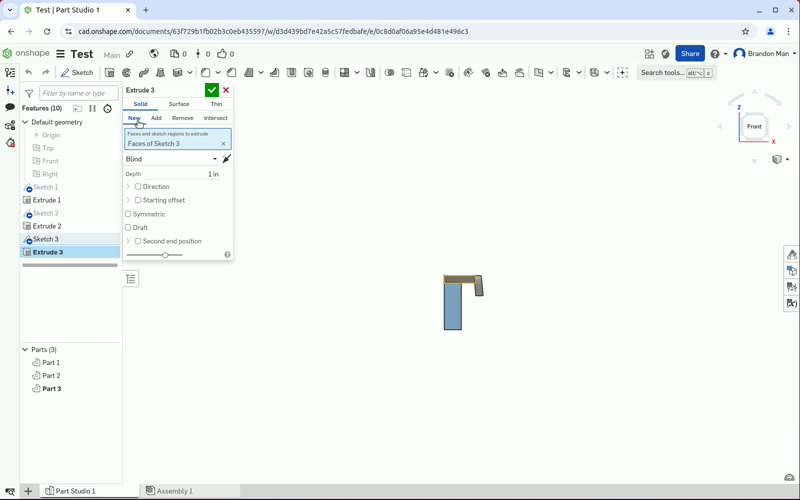
key(tab, 4)
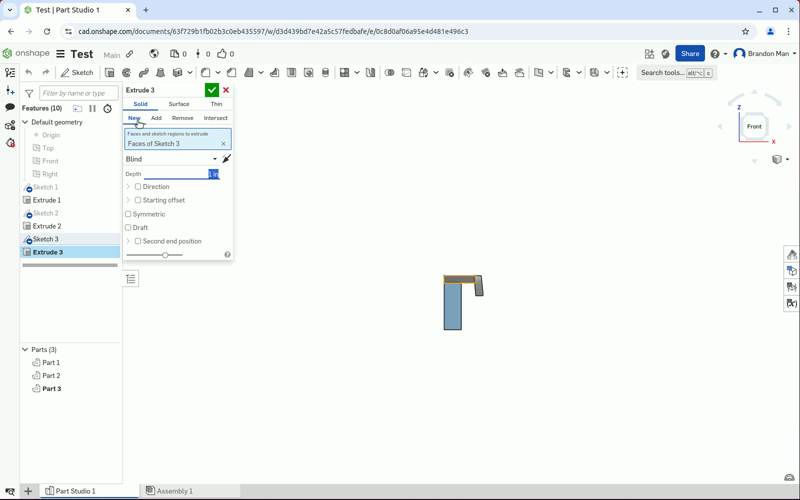
text(23.108)
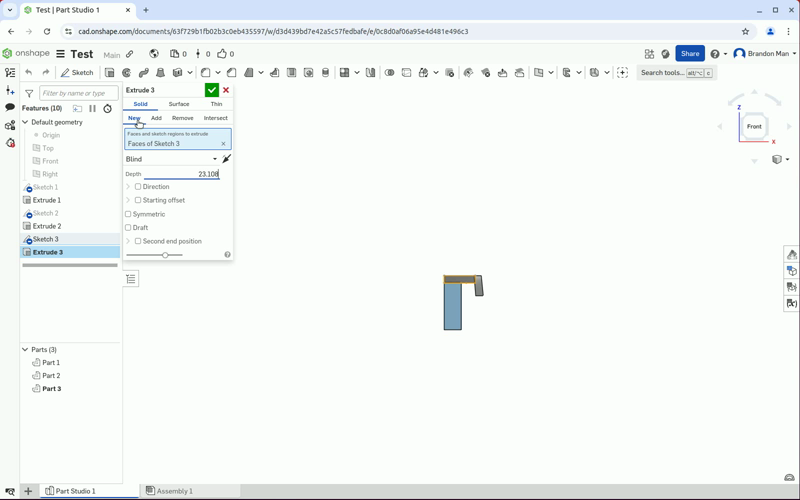
key(enter)
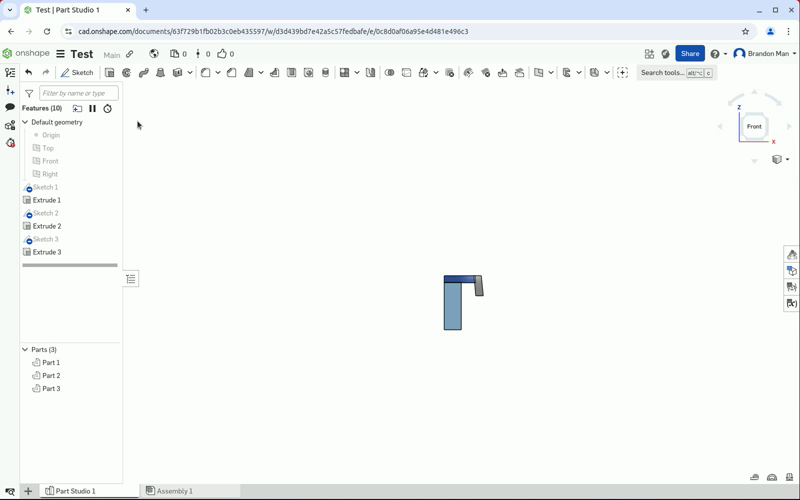
key(shift+h)
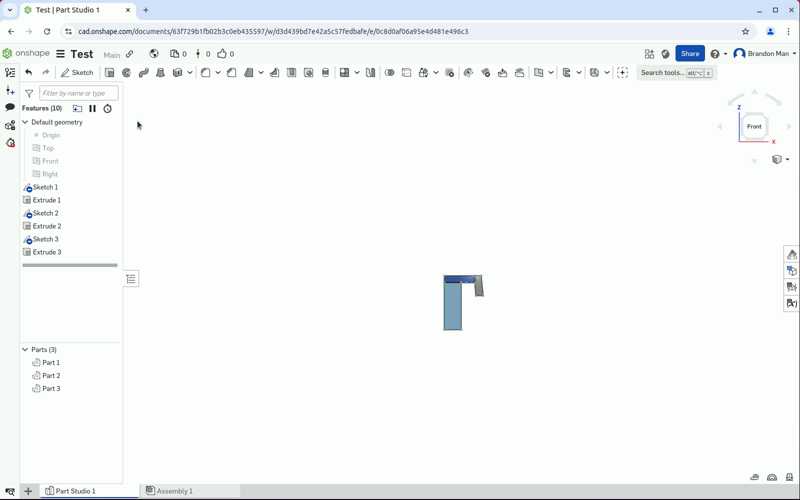
key(shift+h)
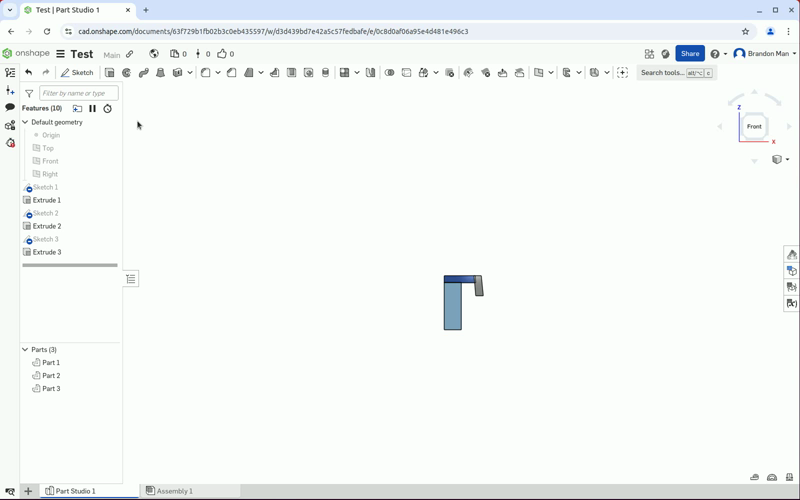
mouse_move(73, 189)
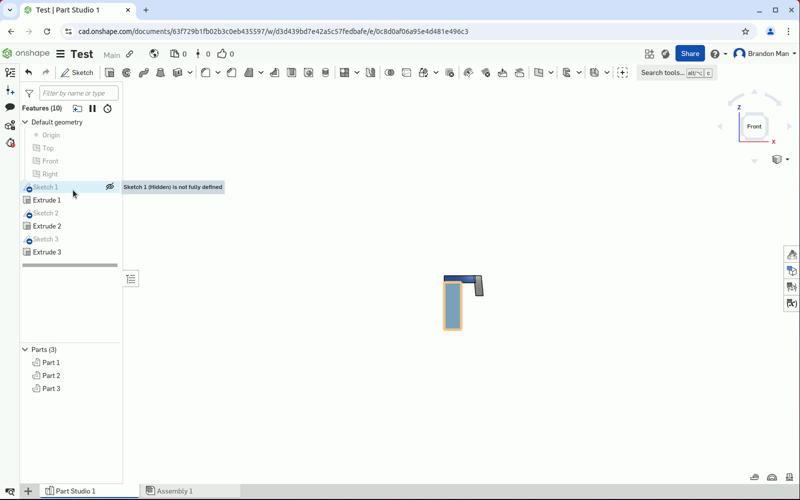
click(73, 189)
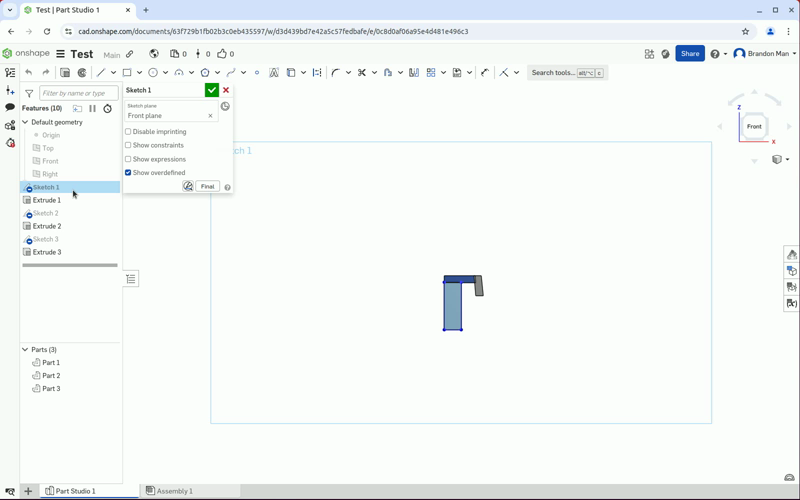
mouse_move(229, 92)
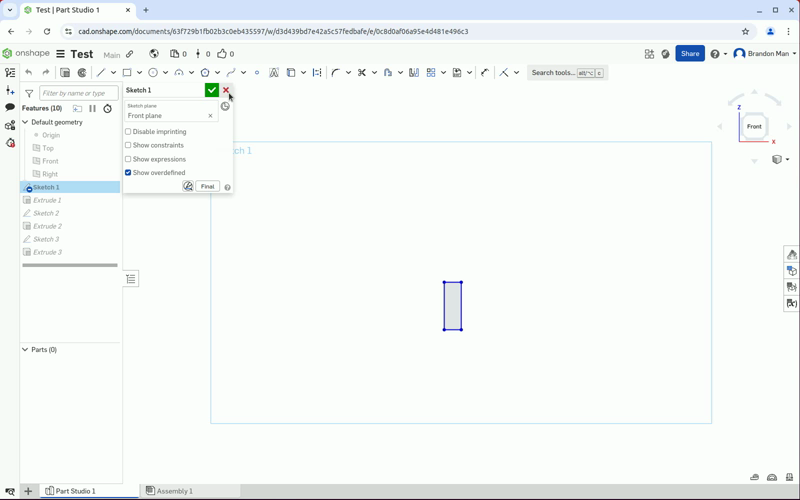
click(229, 92)
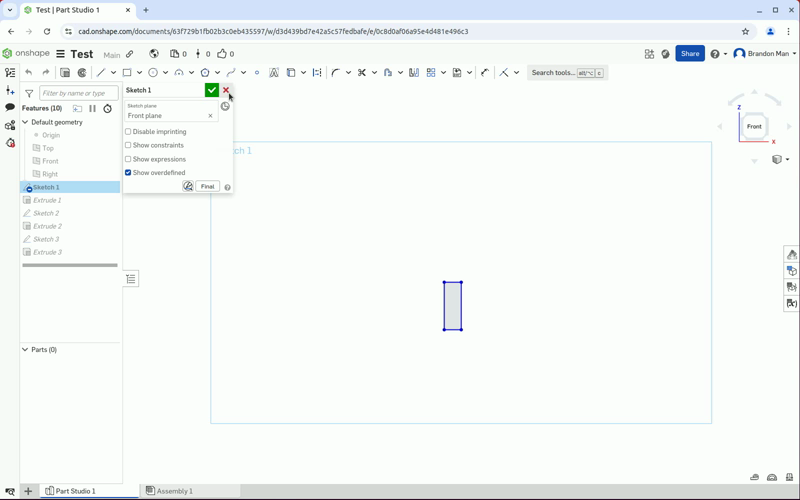
key(shift+s)
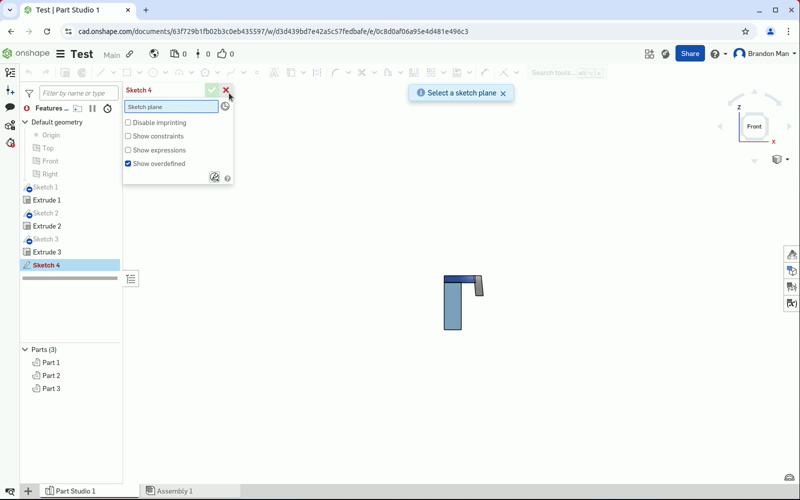
mouse_move(73, 163)
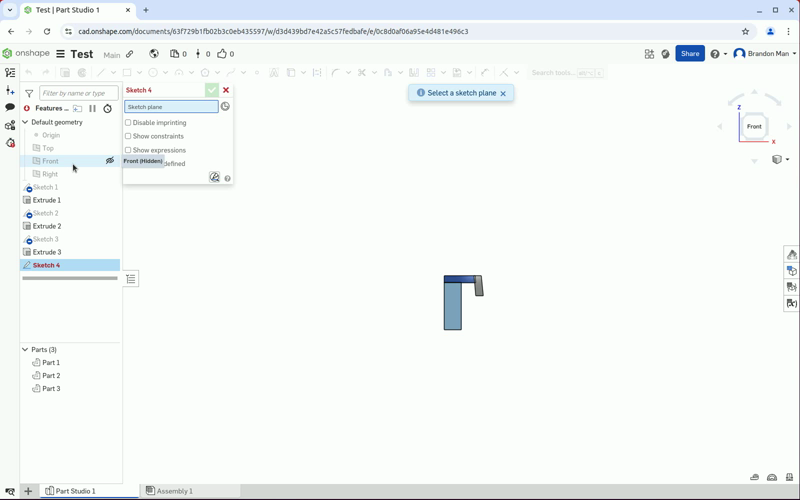
click(73, 163)
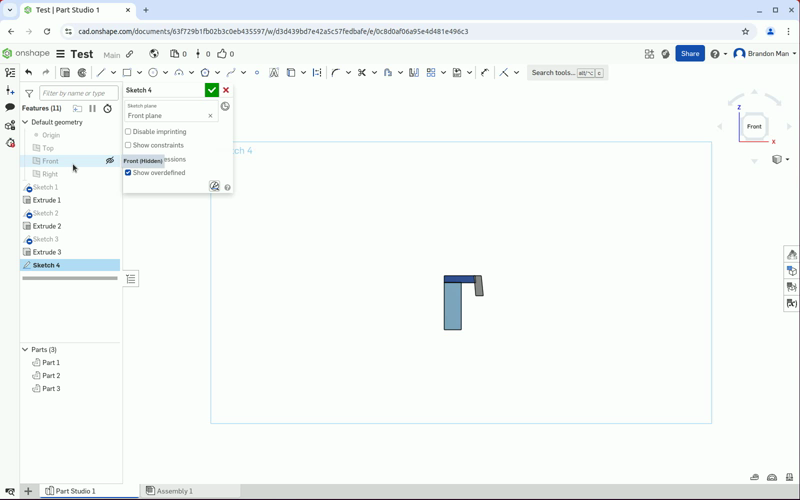
mouse_move(73, 352)
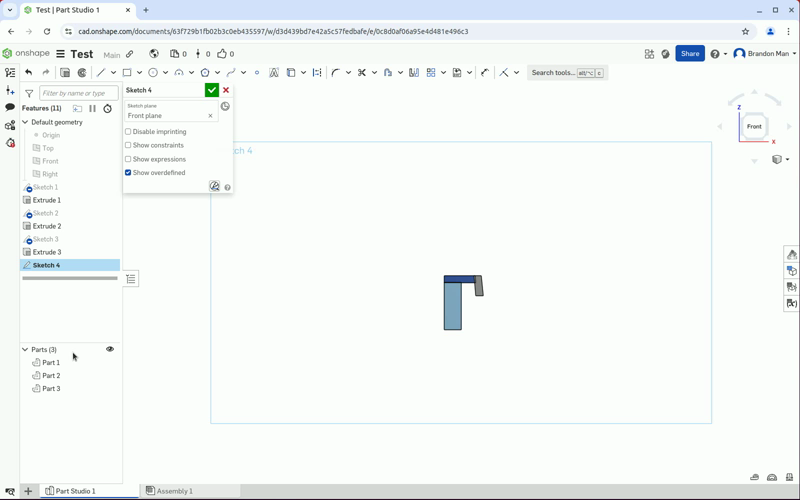
key(y)
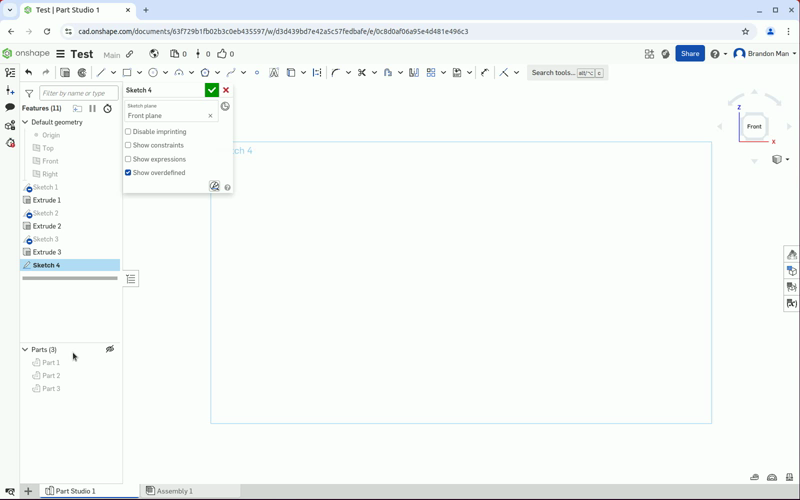
key(l)
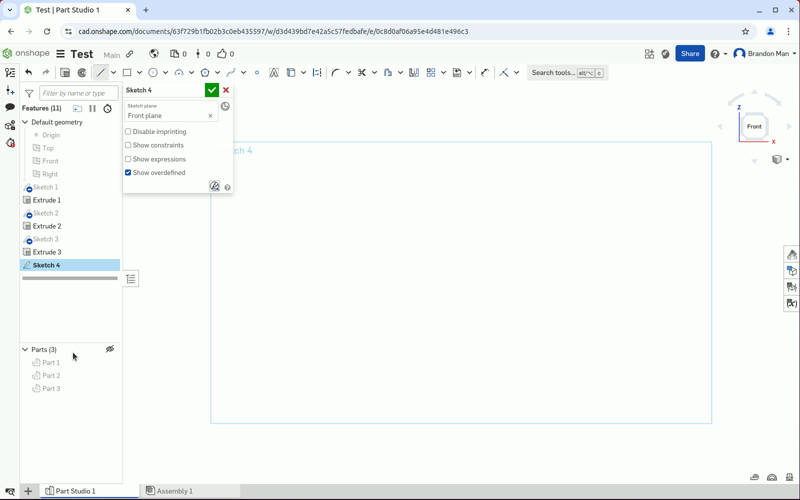
key_down(shift)
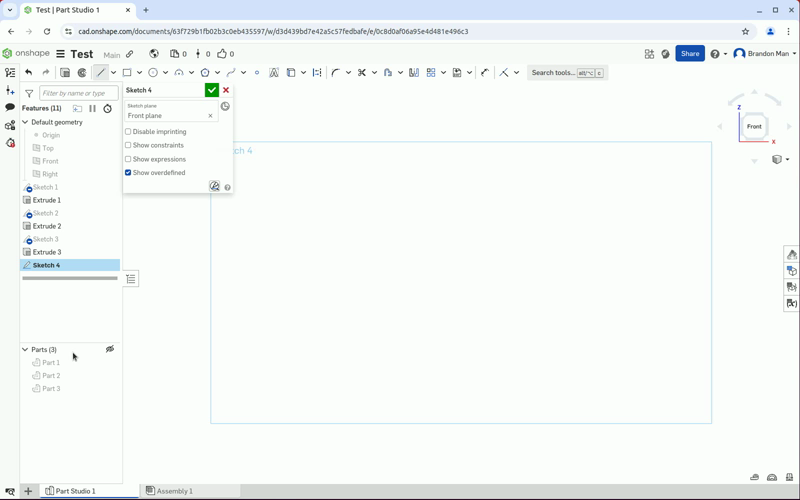
mouse_move(460, 329)
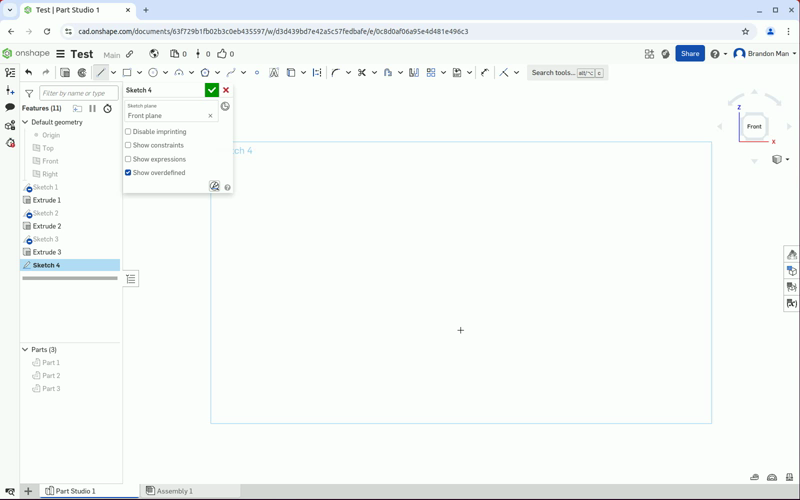
click(460, 329)
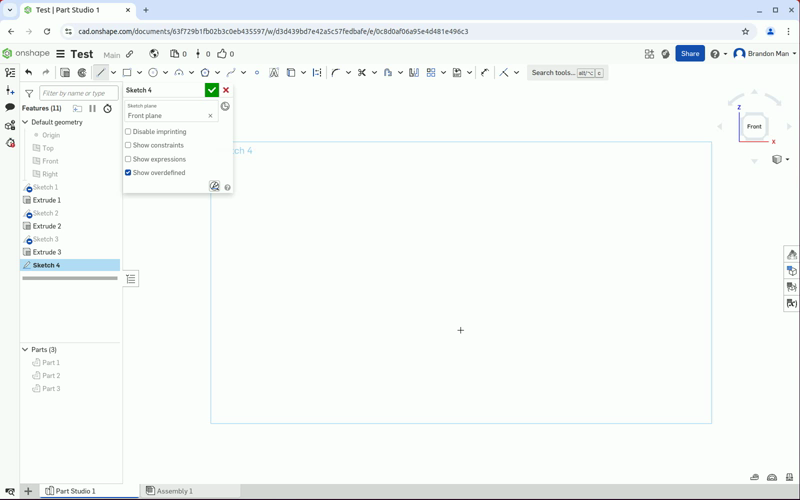
key_up(shift)
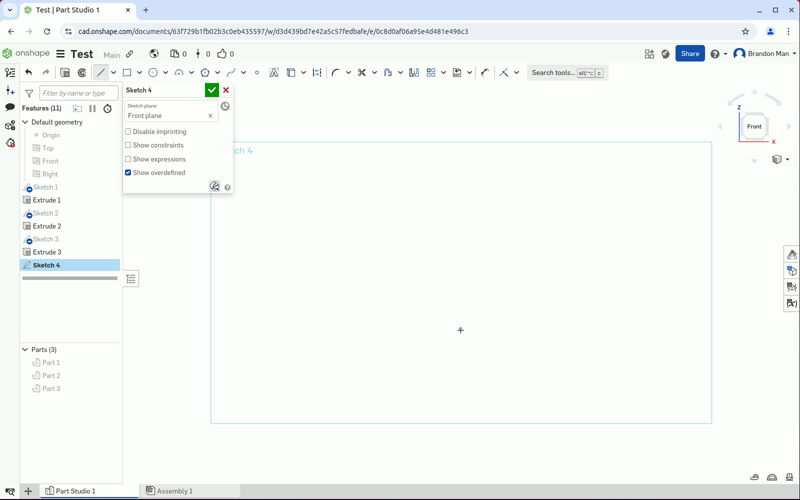
key_down(shift)
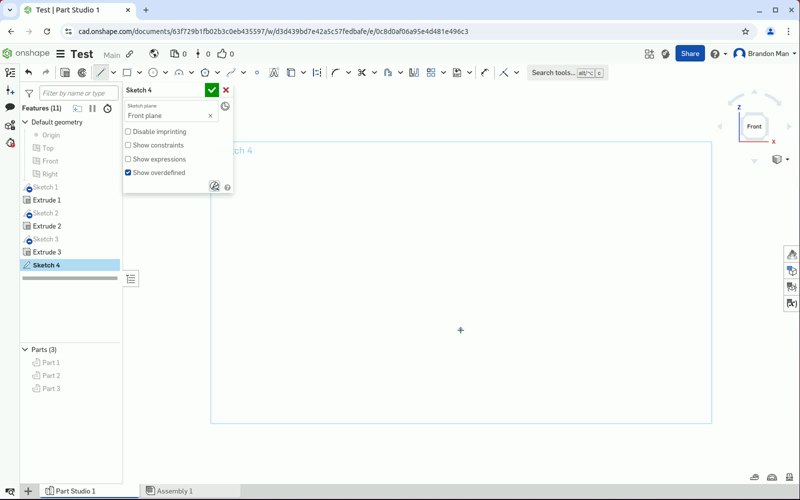
mouse_move(490, 329)
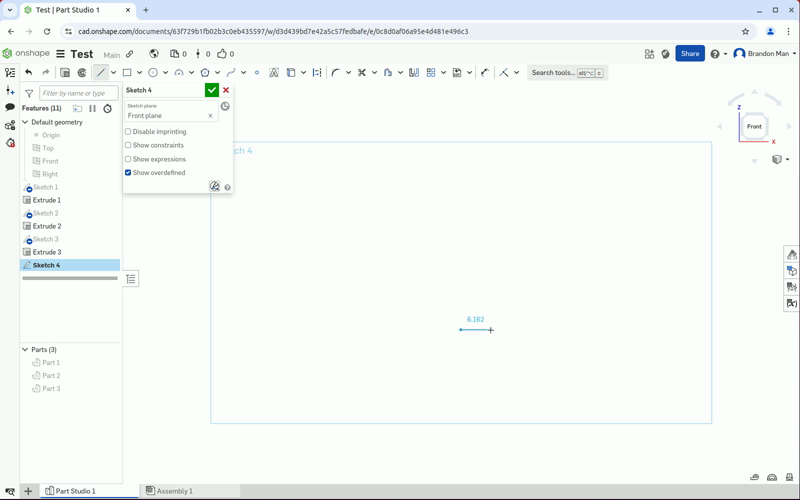
mouse_move(465, 329)
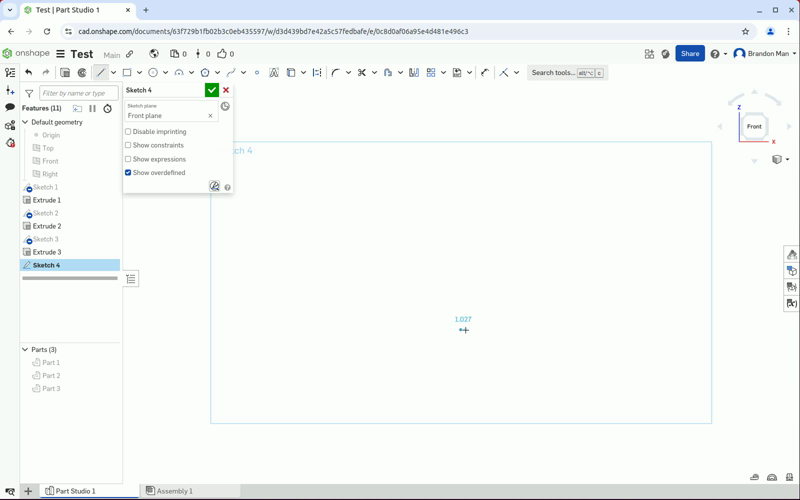
scroll(6)
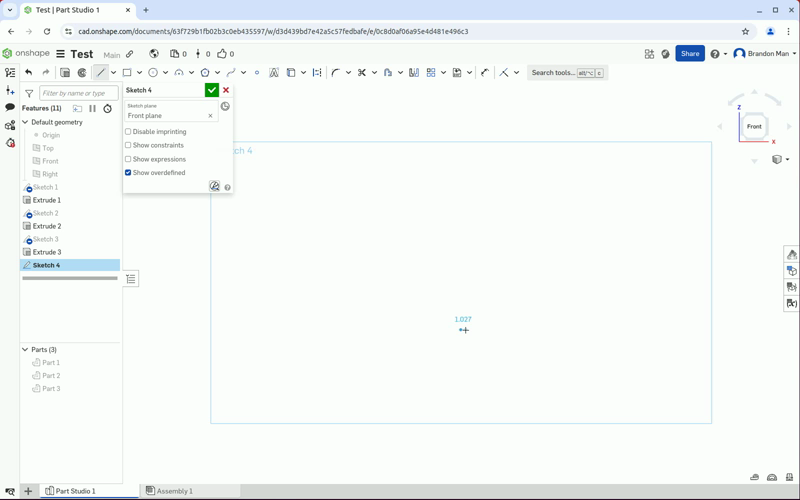
scroll(6)
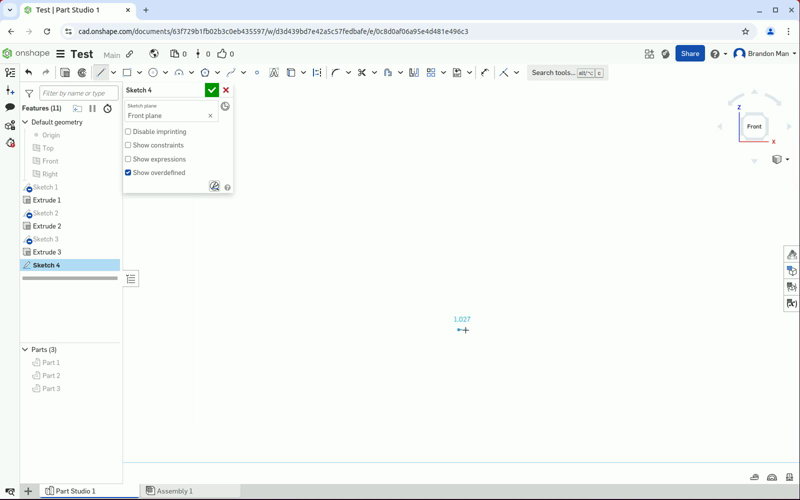
scroll(6)
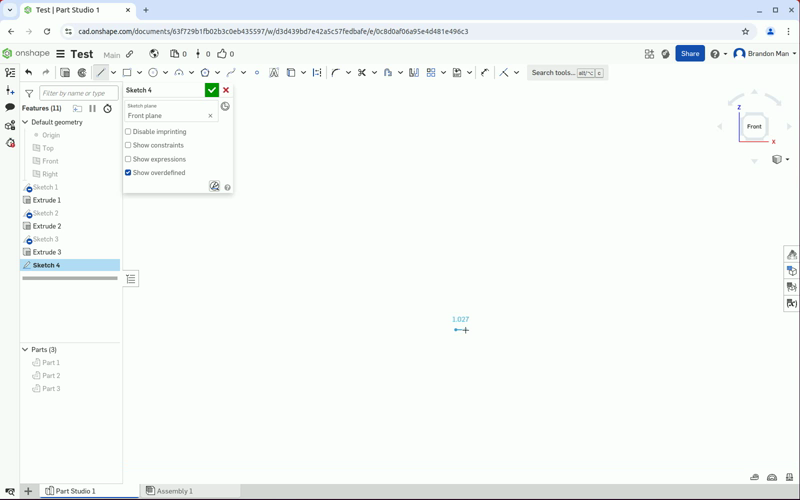
scroll(6)
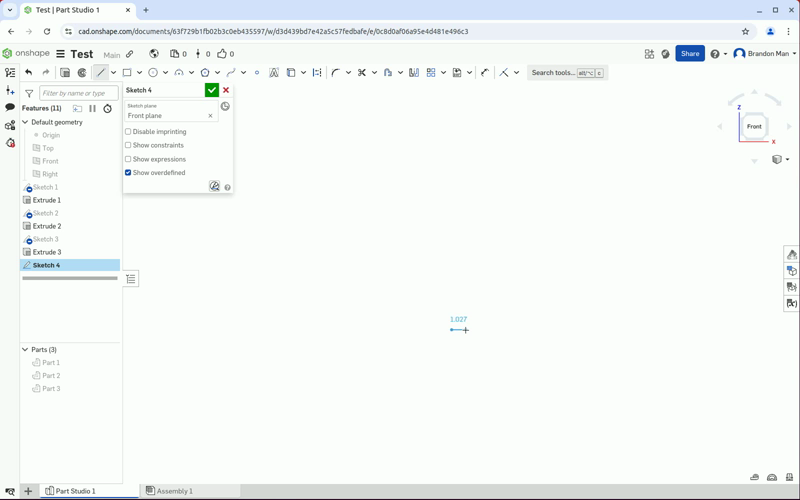
scroll(6)
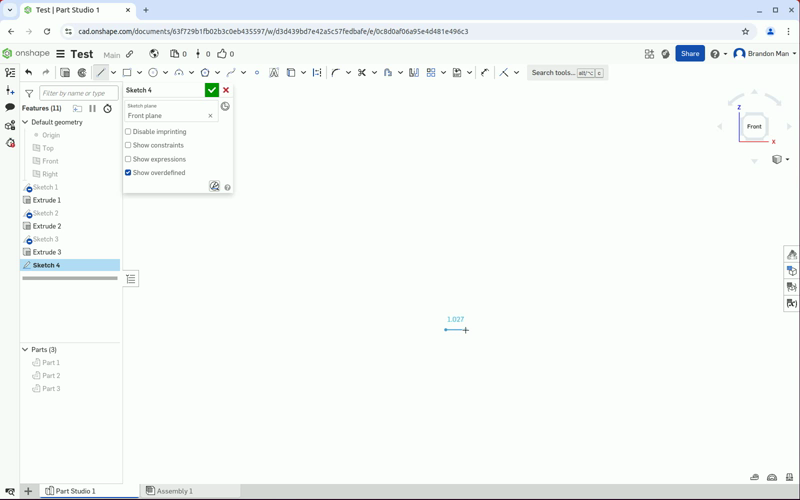
scroll(6)
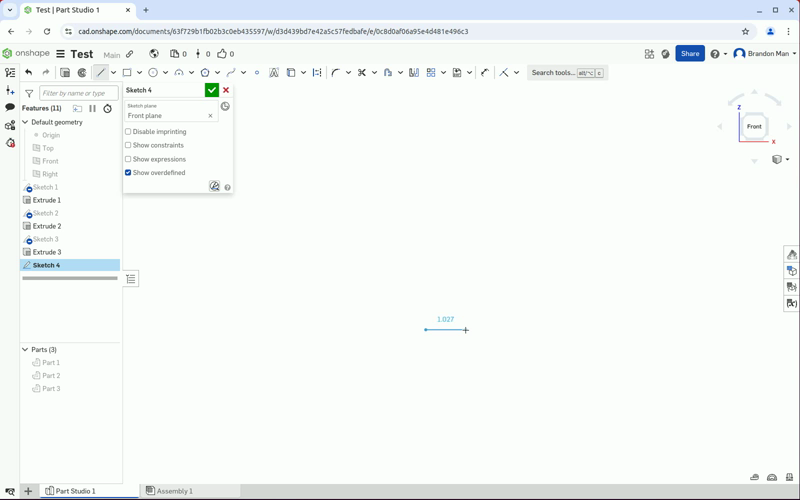
scroll(6)
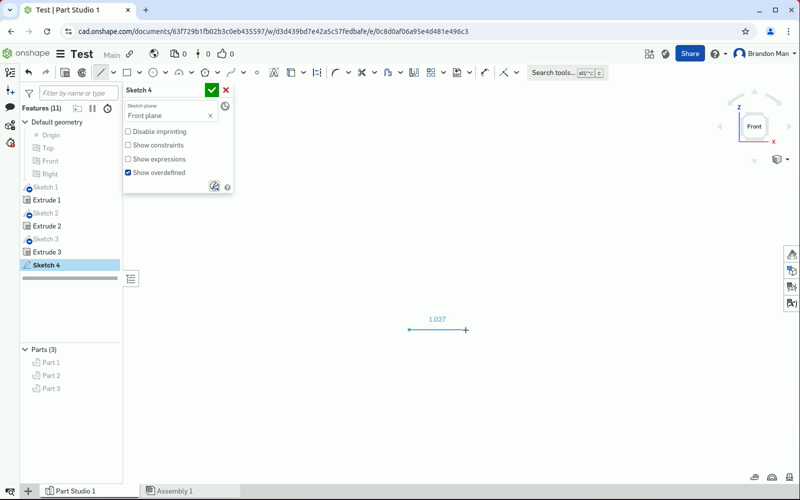
click(465, 329)
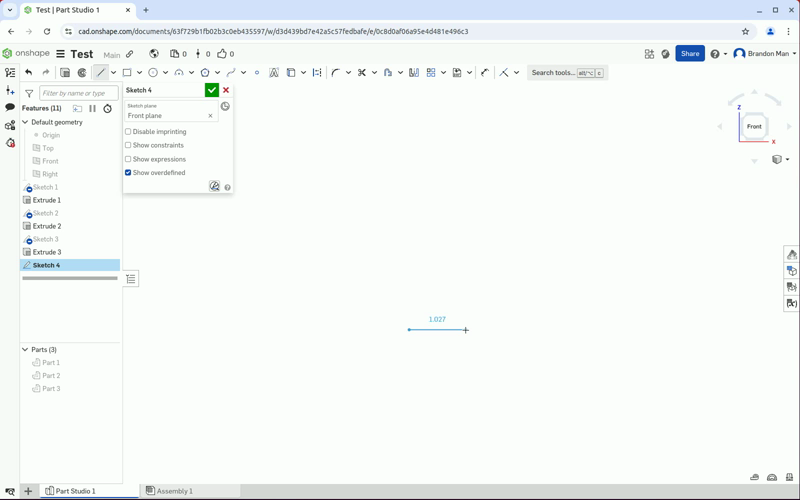
scroll(-6)
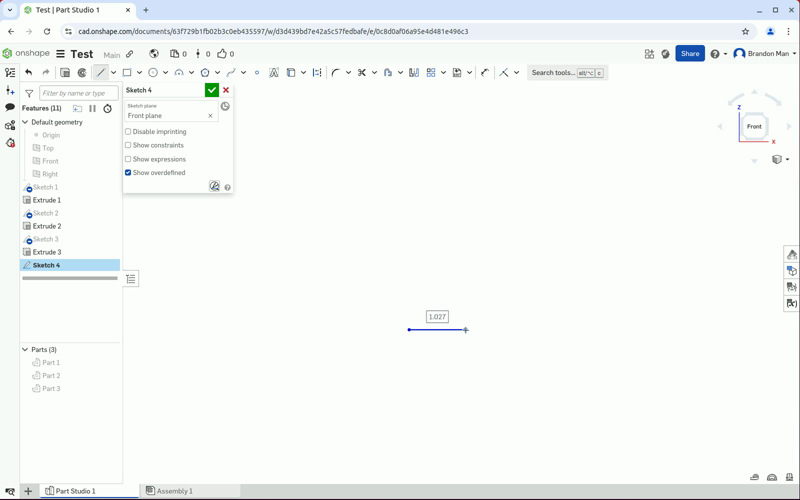
scroll(-6)
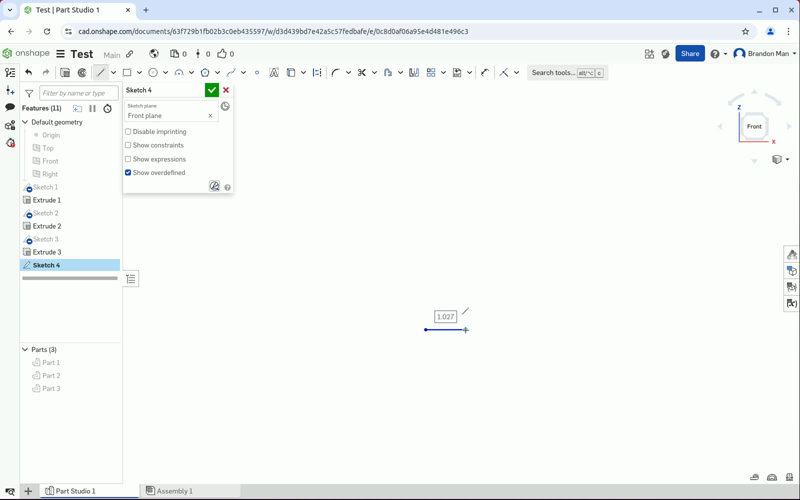
scroll(-6)
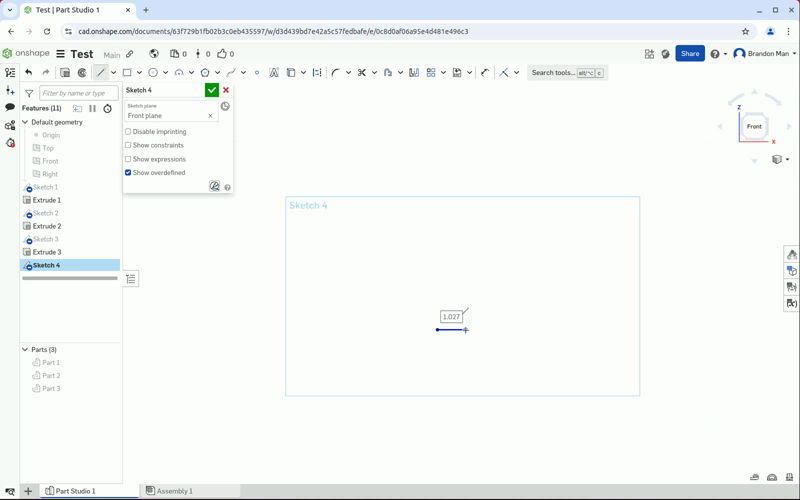
scroll(-6)
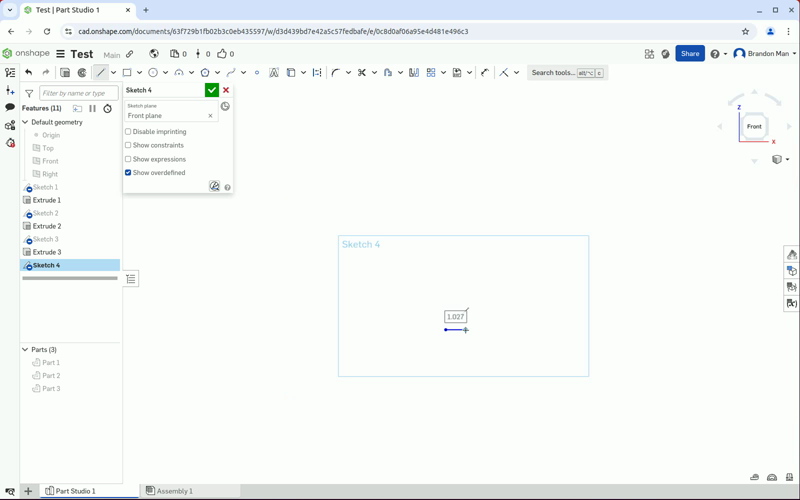
scroll(-6)
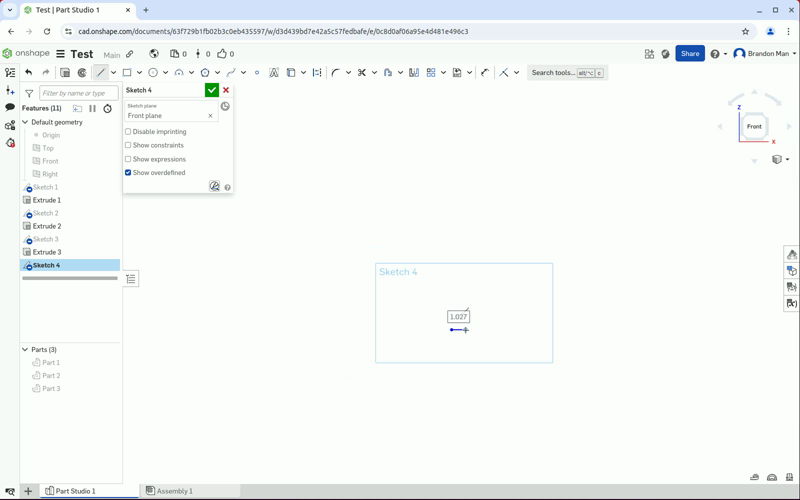
scroll(-6)
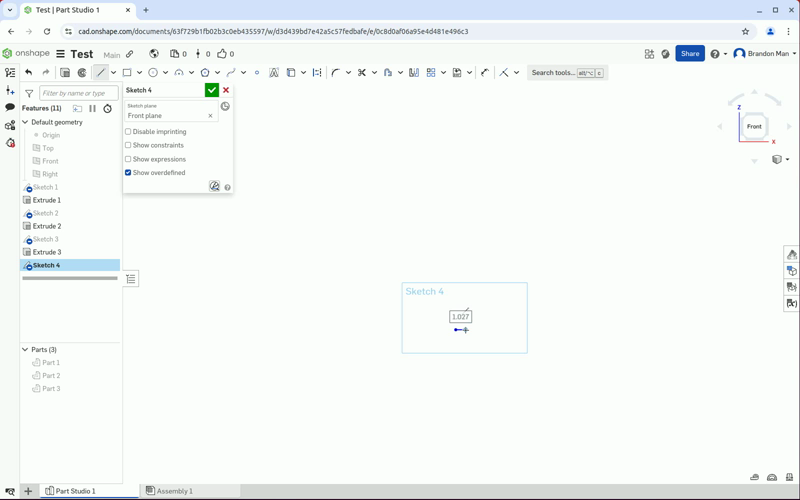
scroll(-6)
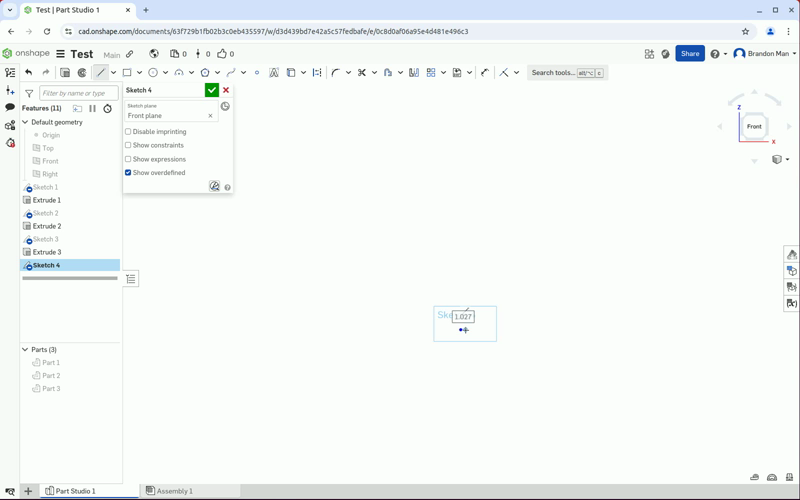
key_up(shift)
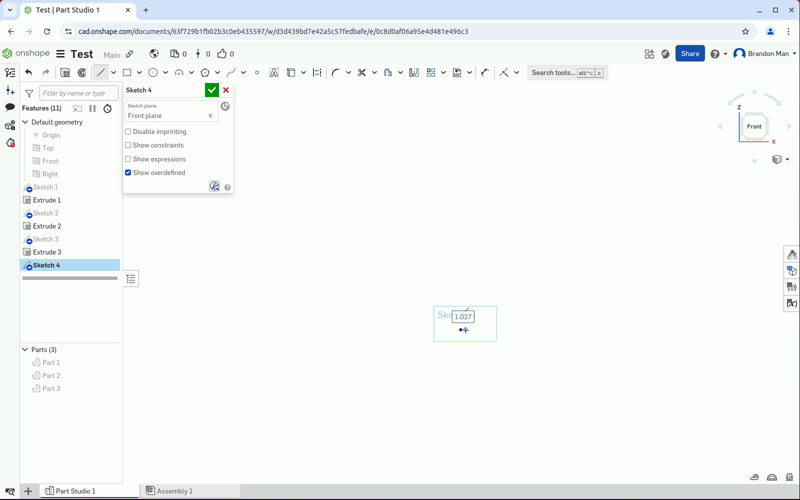
key_down(shift)
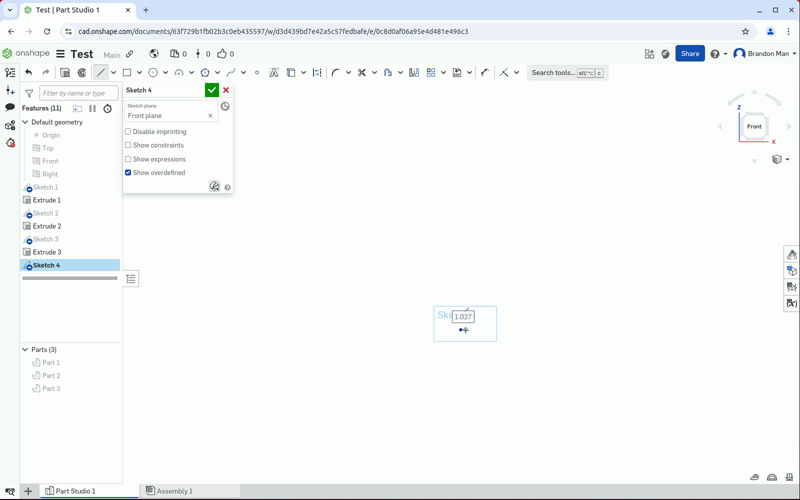
mouse_move(495, 329)
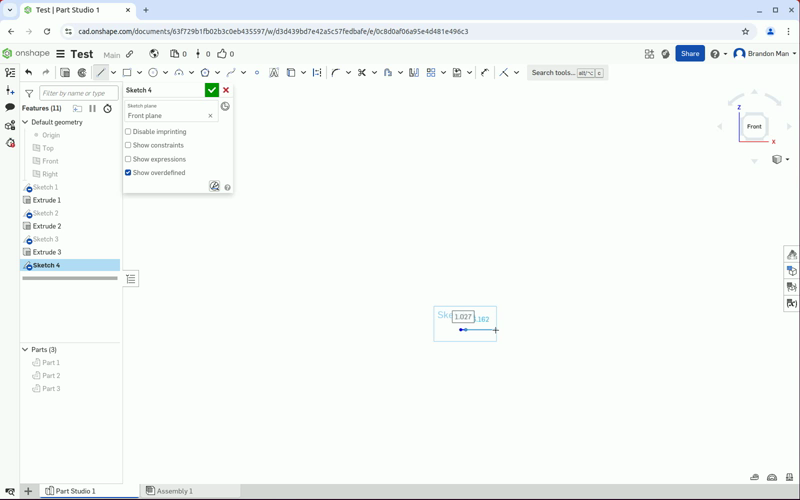
mouse_move(465, 282)
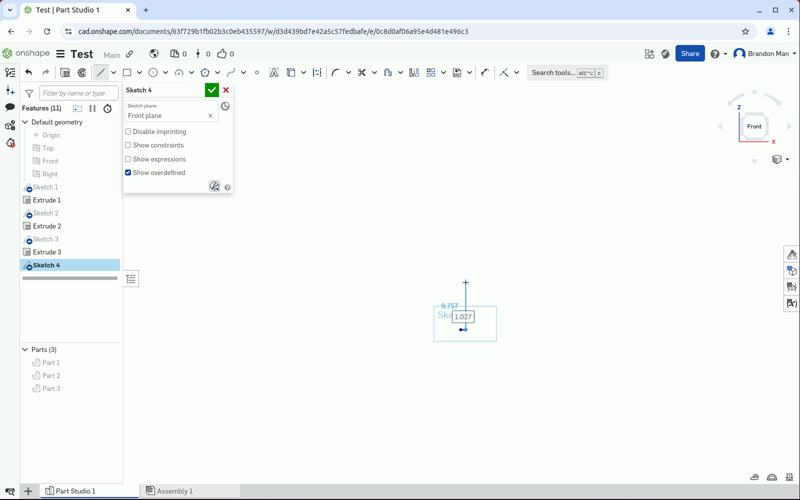
click(465, 282)
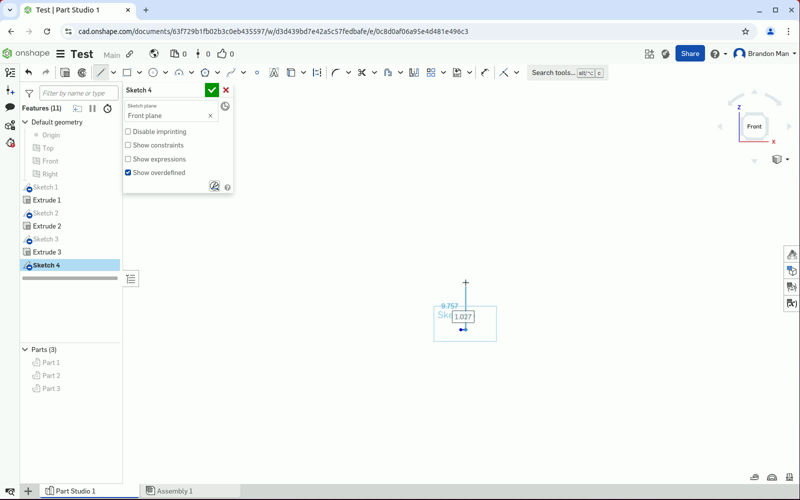
key_up(shift)
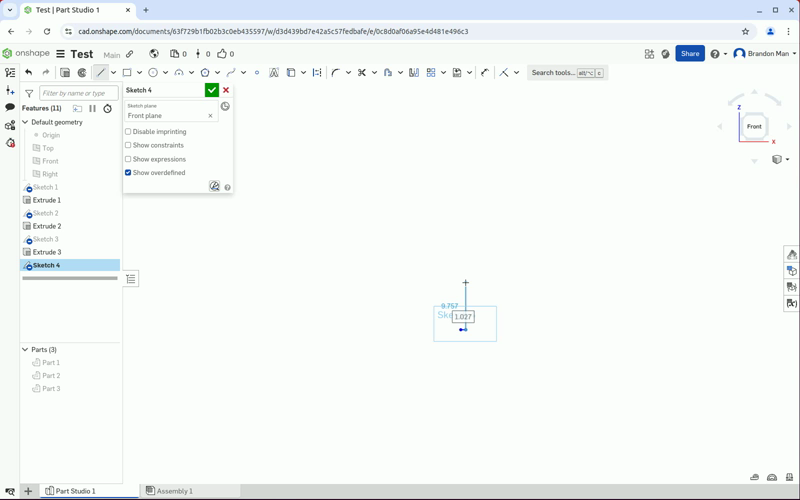
key_down(shift)
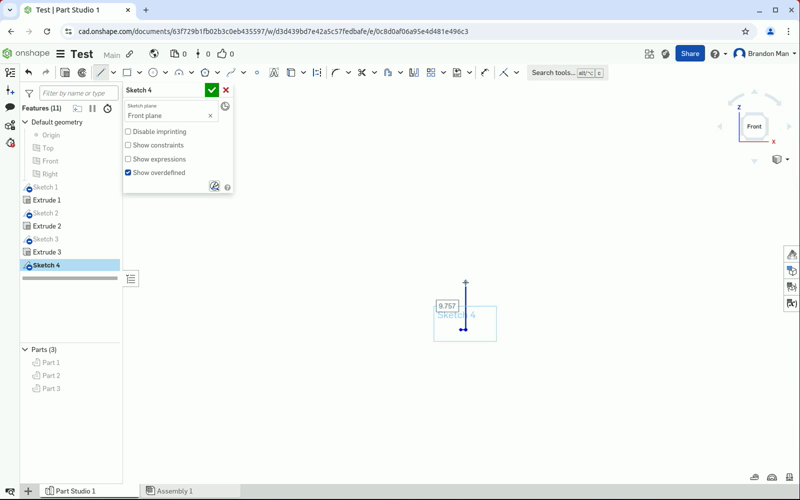
mouse_move(495, 282)
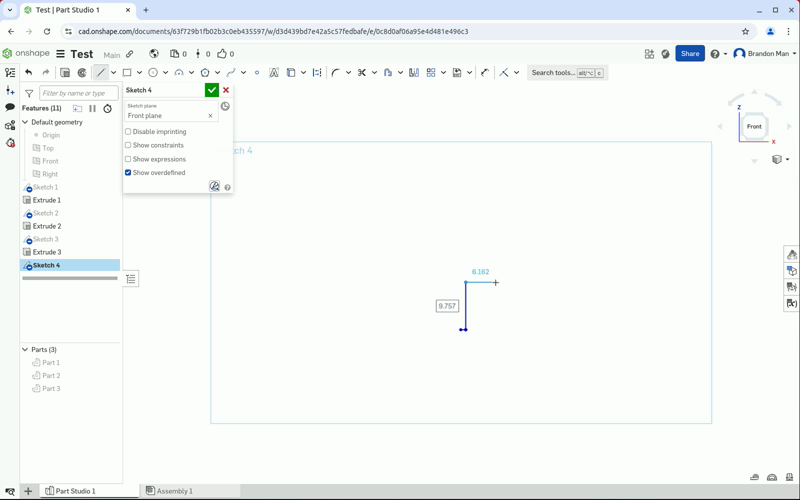
mouse_move(460, 282)
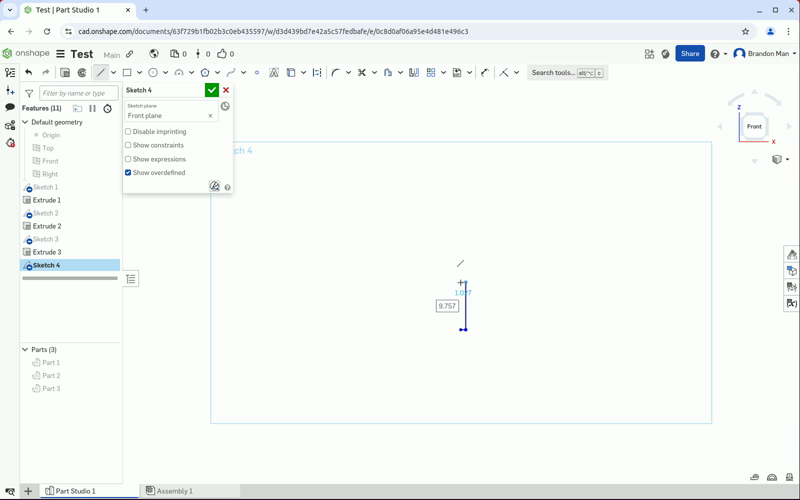
scroll(6)
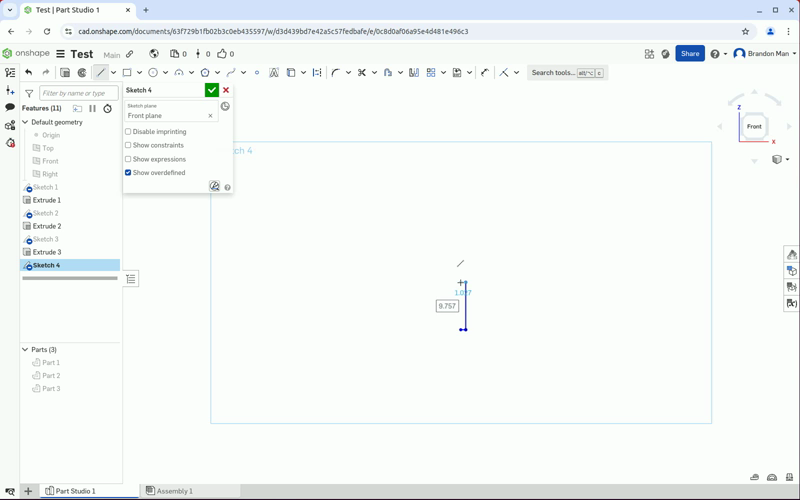
scroll(6)
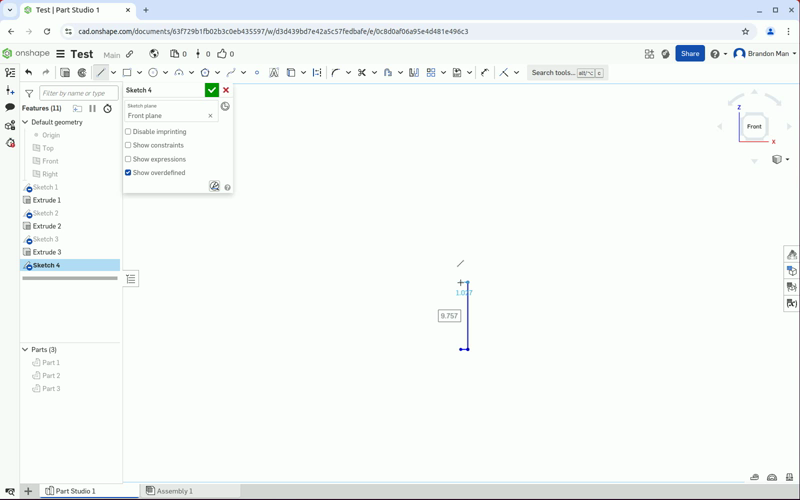
scroll(6)
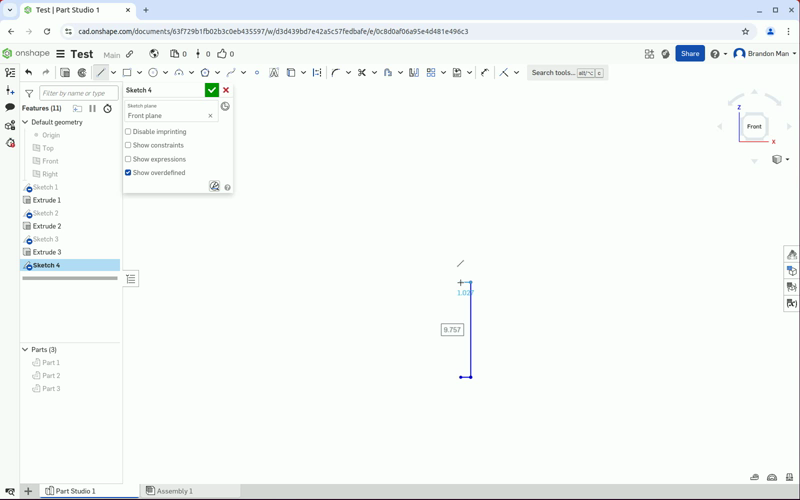
scroll(6)
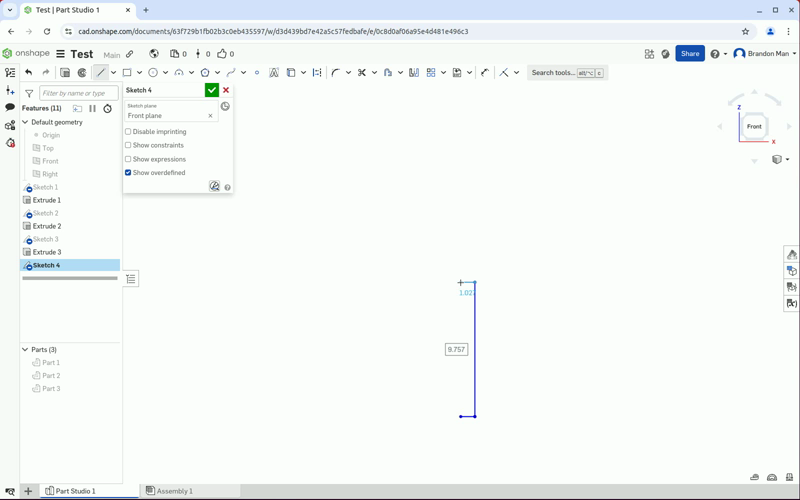
scroll(6)
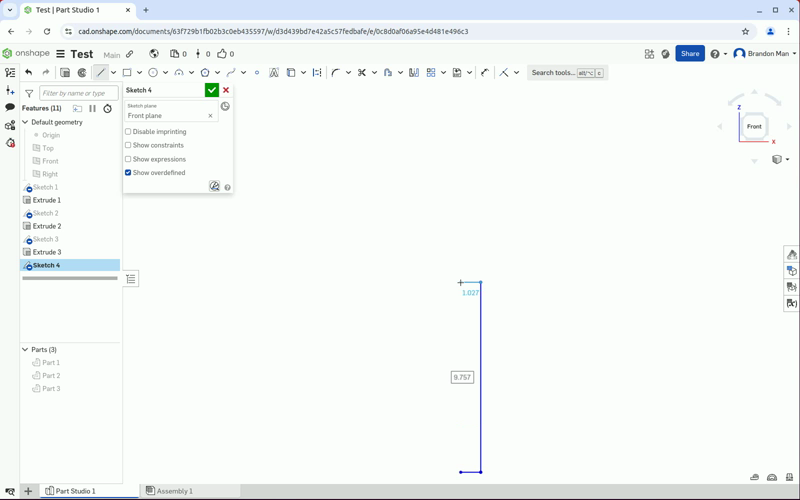
scroll(6)
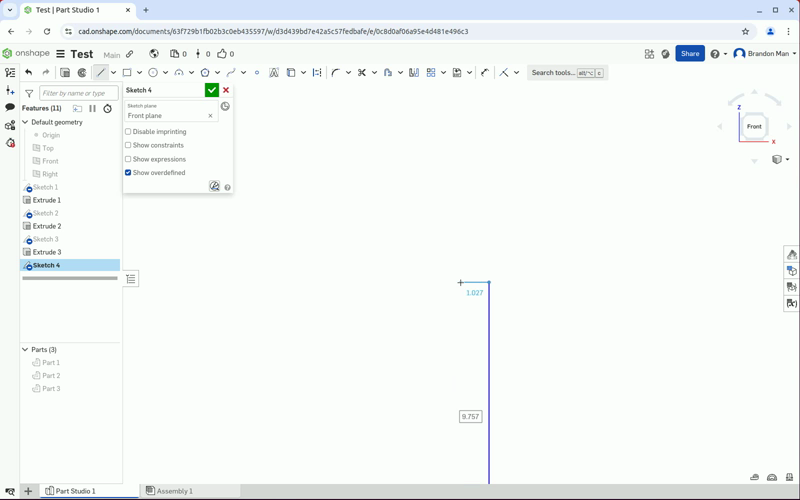
scroll(6)
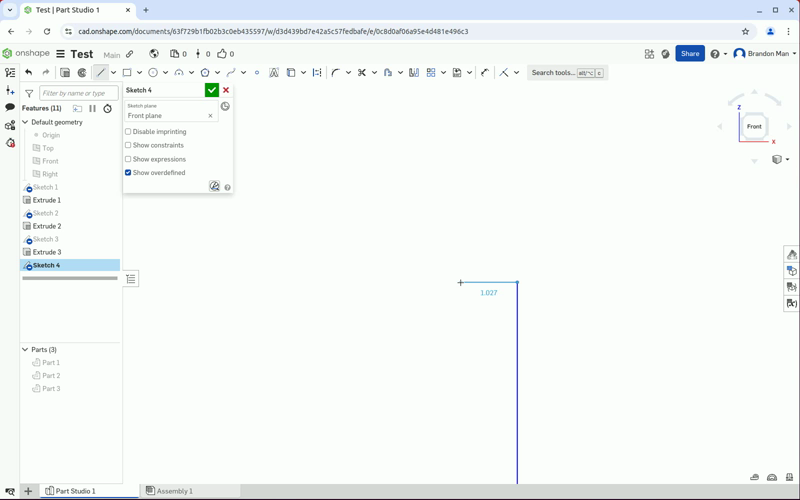
click(460, 282)
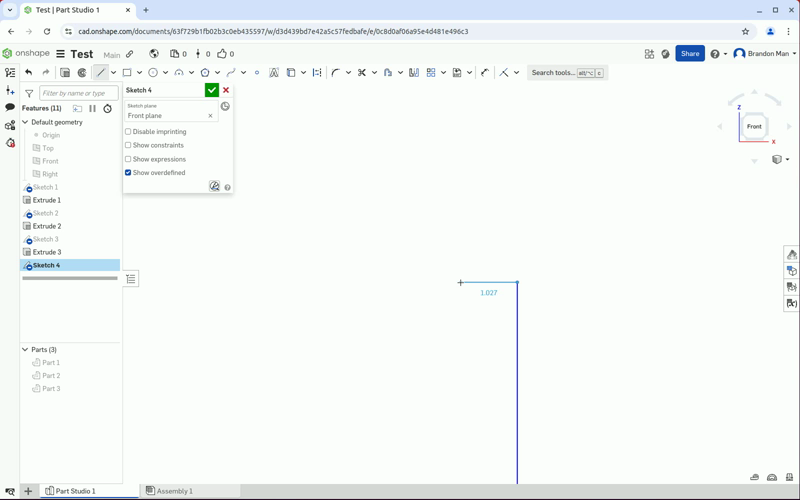
scroll(-6)
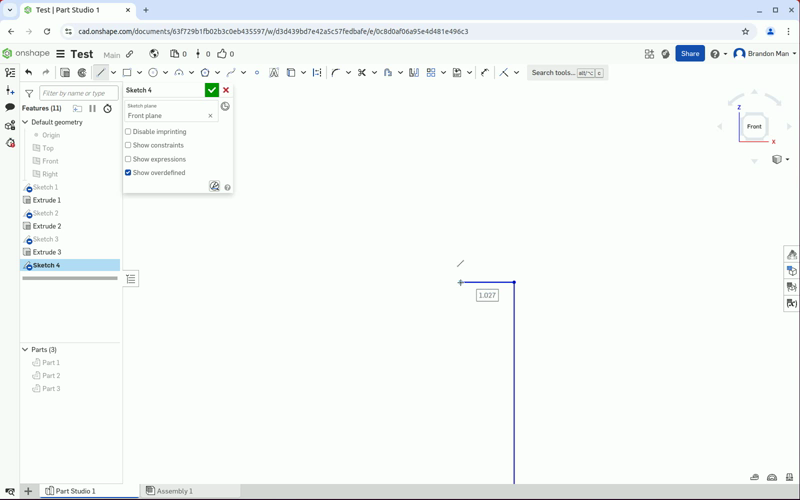
scroll(-6)
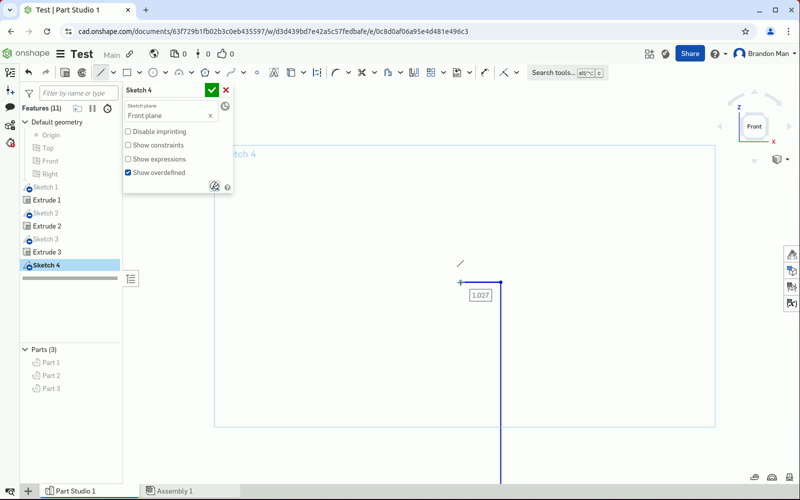
scroll(-6)
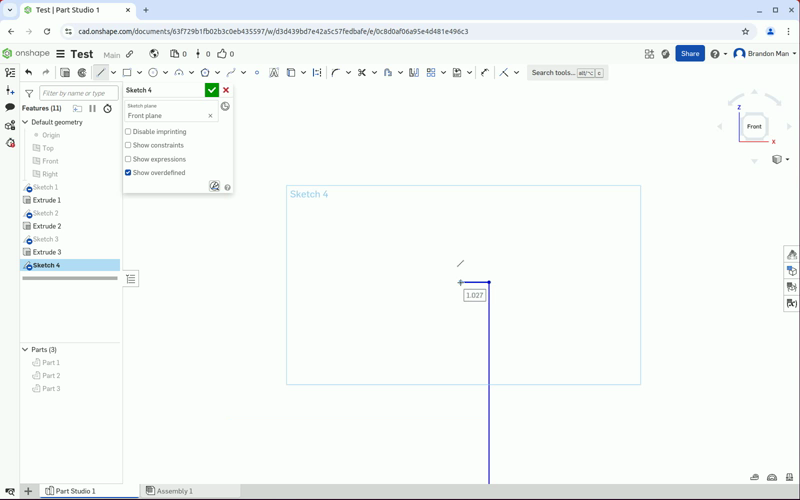
scroll(-6)
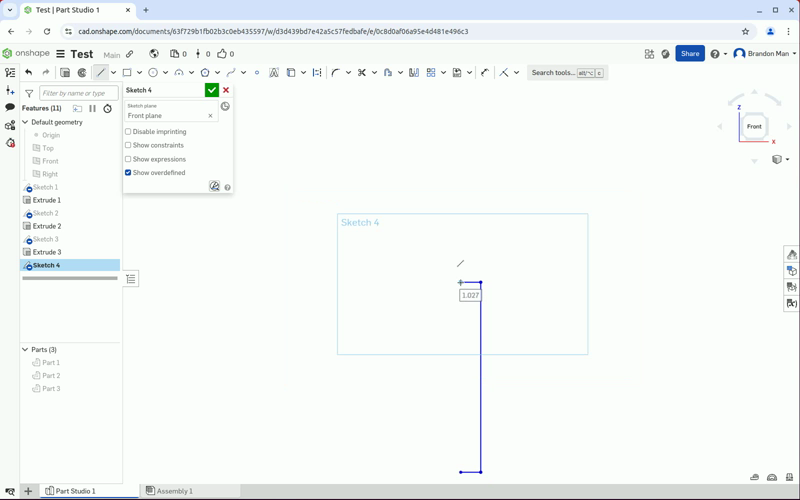
scroll(-6)
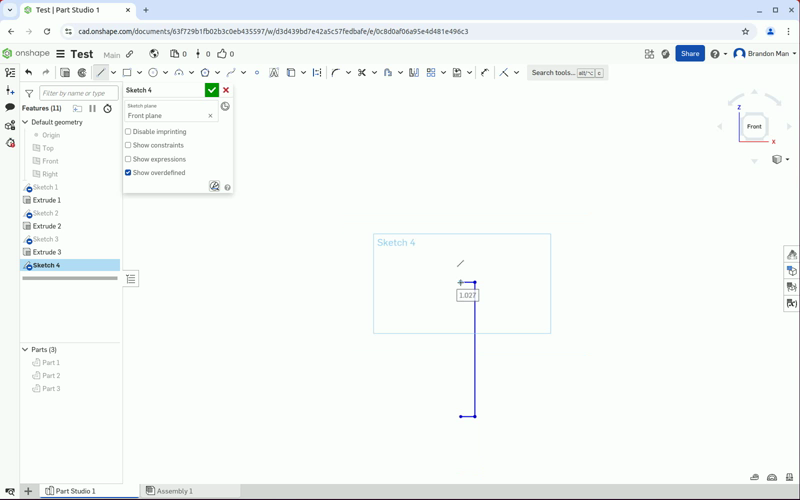
scroll(-6)
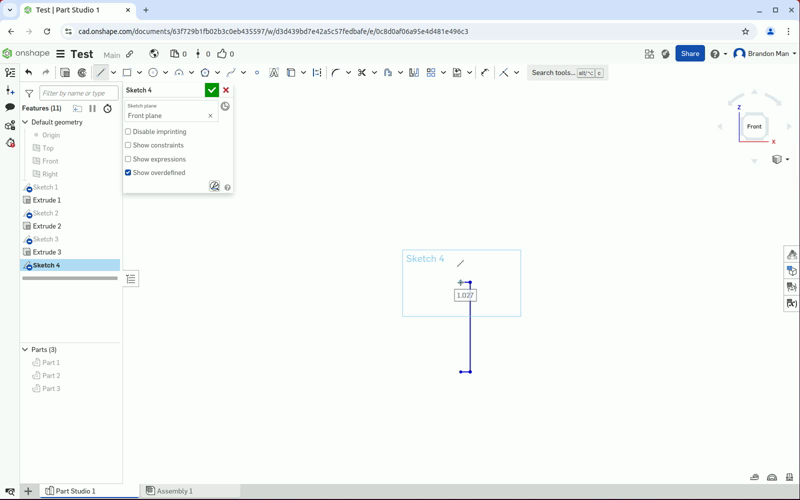
scroll(-6)
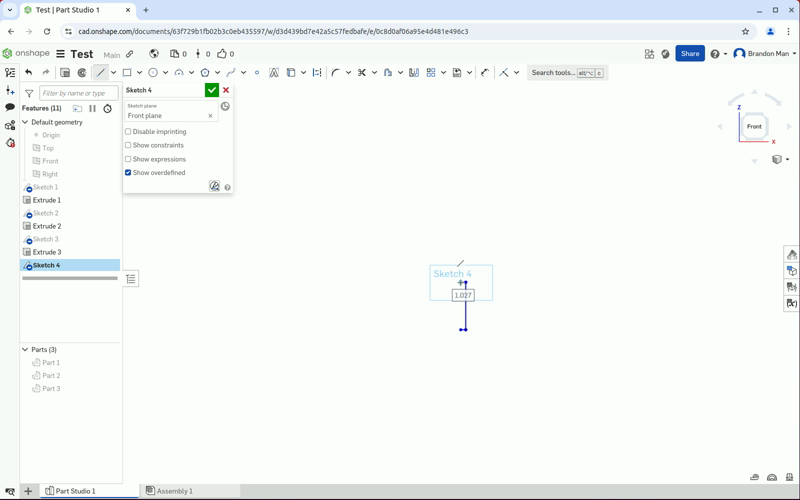
key_up(shift)
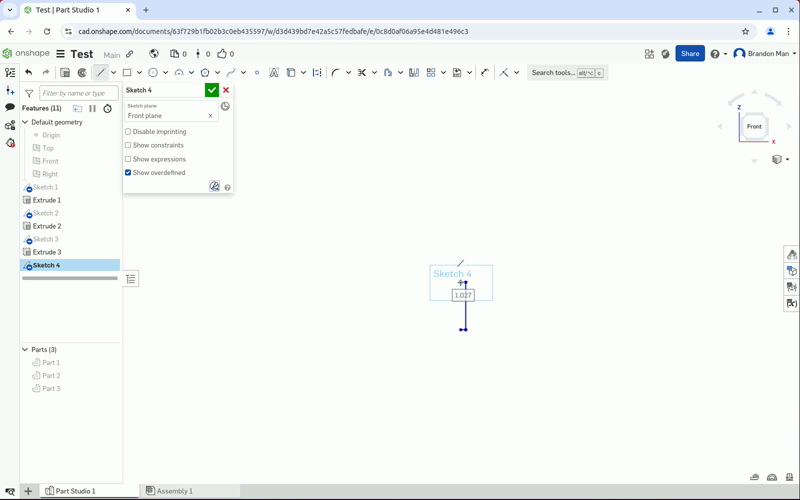
mouse_move(490, 282)
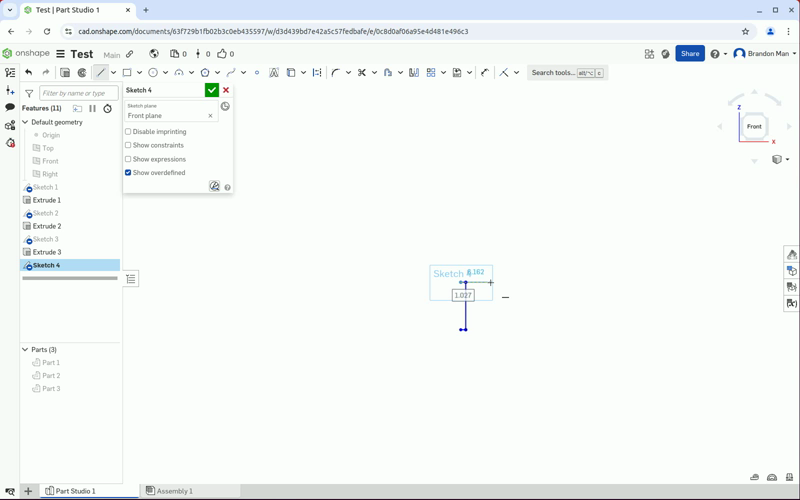
key_down(shift)
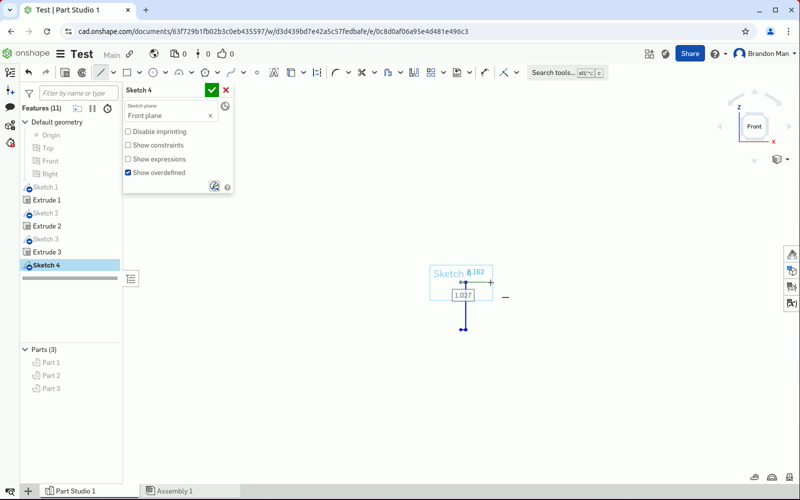
mouse_move(460, 329)
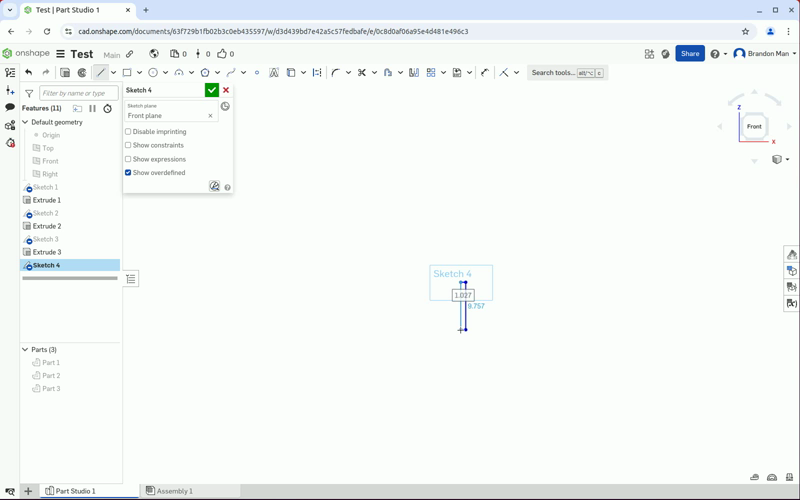
key_up(shift)
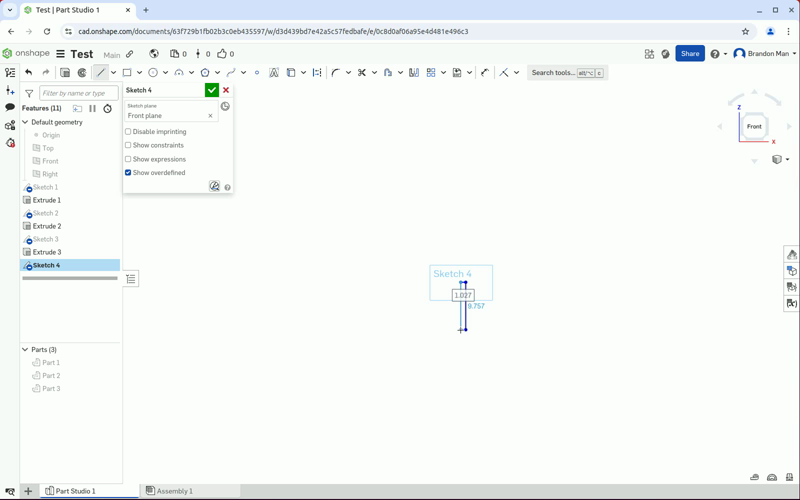
click(460, 329)
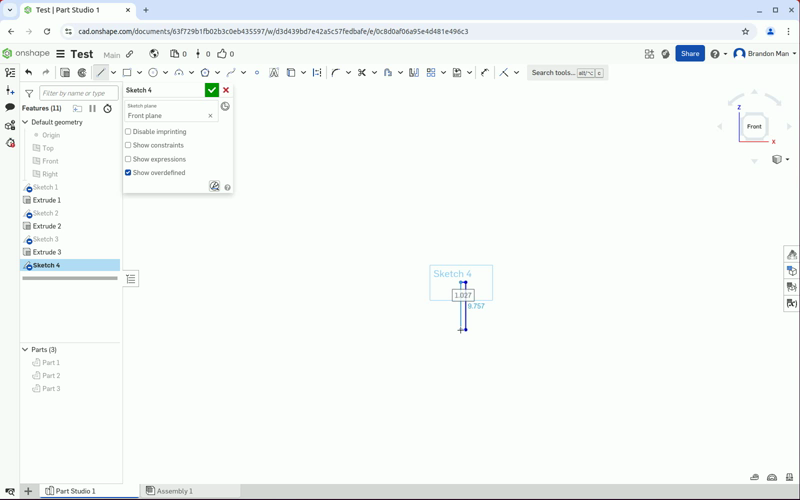
key(esc)
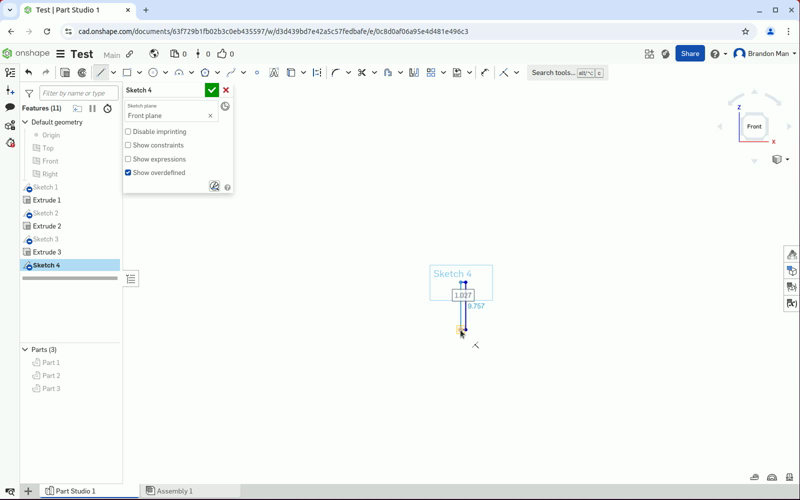
mouse_move(462, 324)
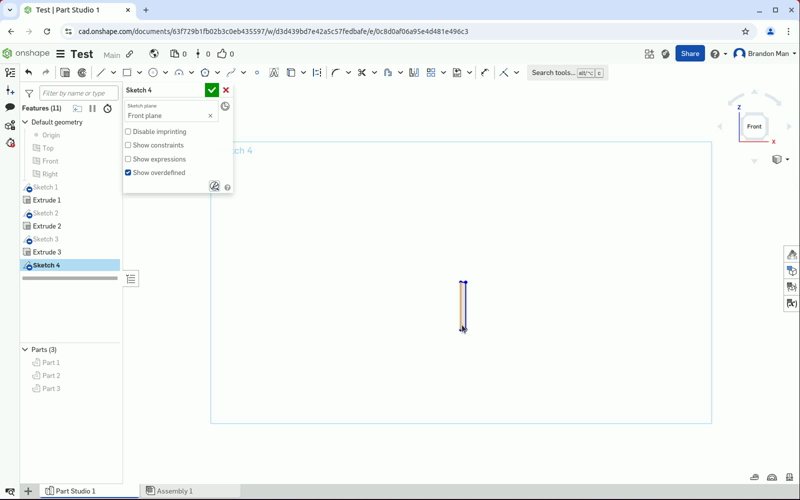
scroll(6)
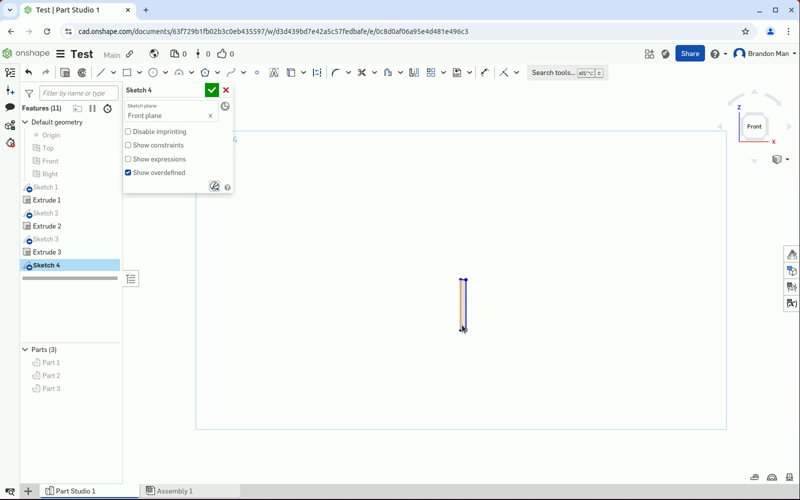
scroll(6)
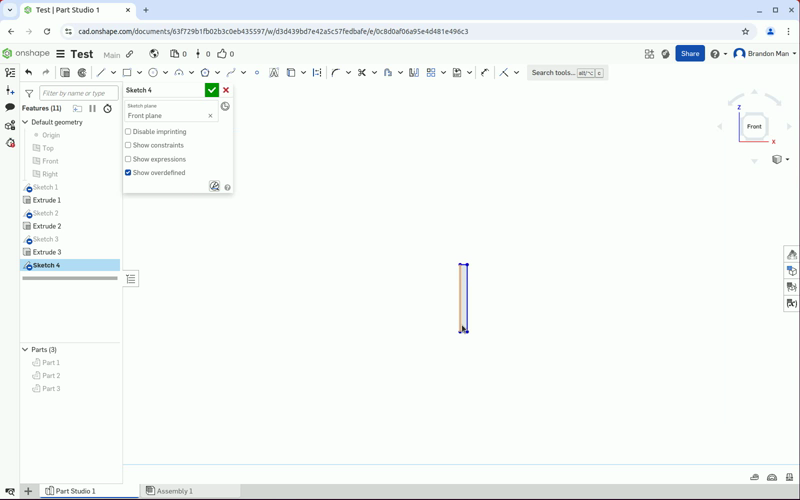
scroll(6)
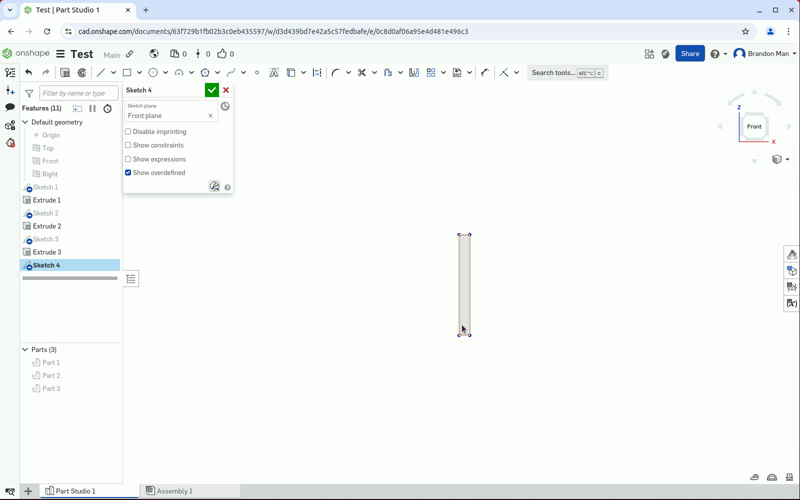
scroll(6)
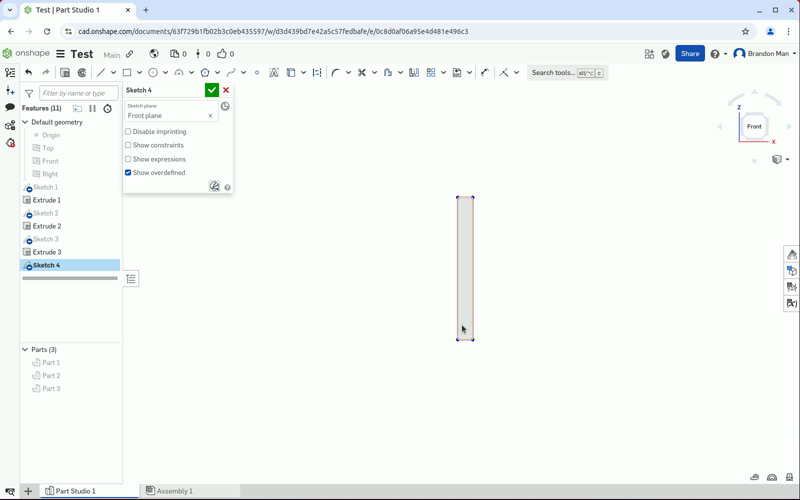
scroll(6)
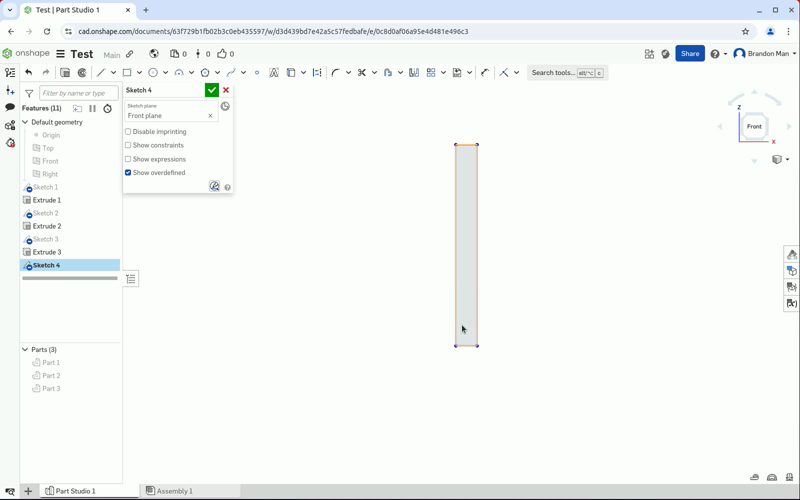
scroll(6)
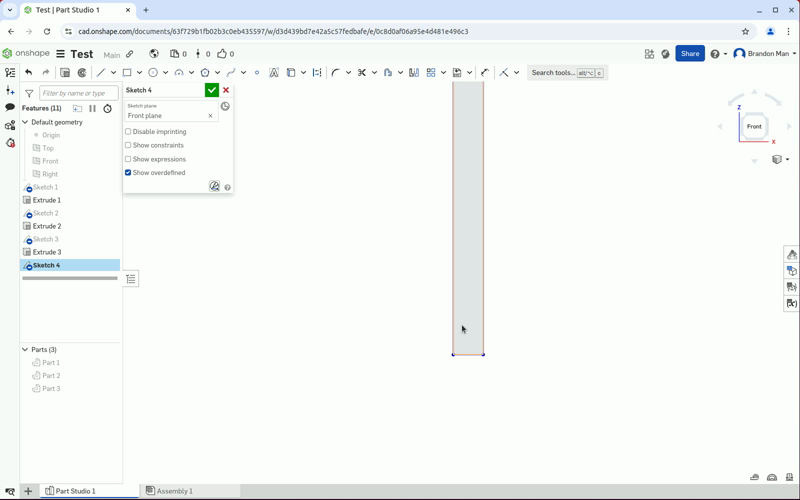
scroll(6)
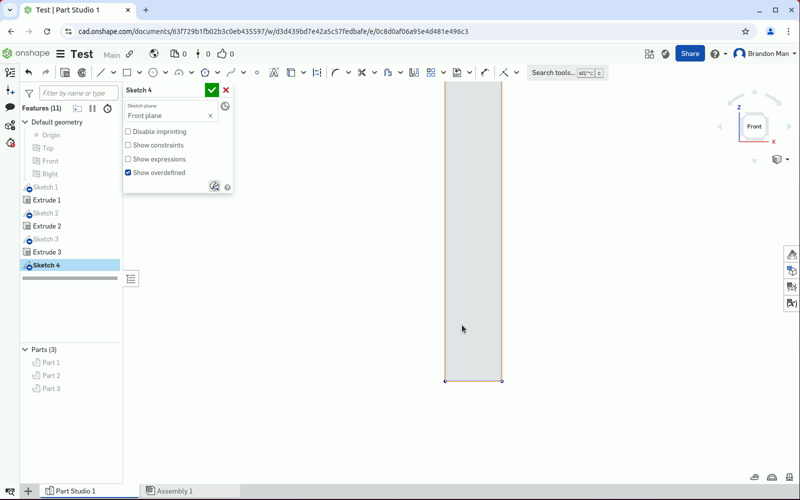
click(462, 324)
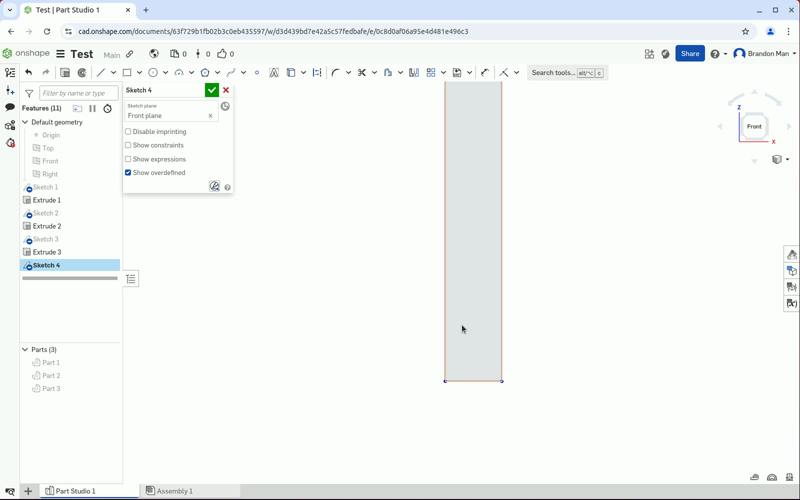
scroll(-6)
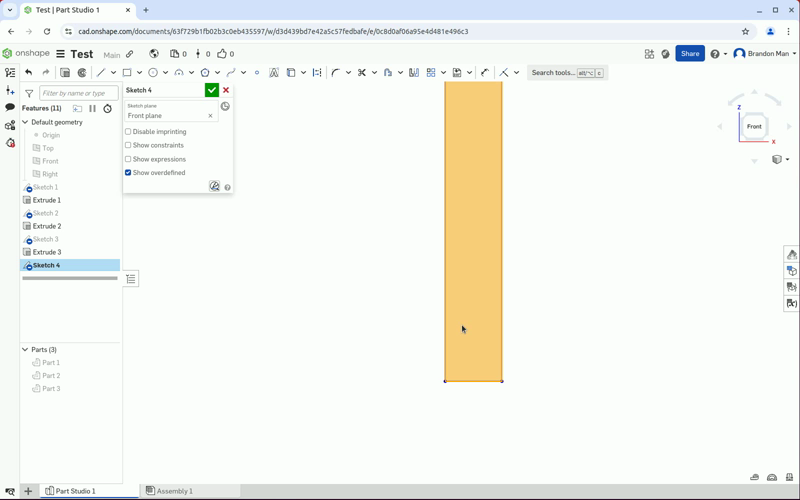
scroll(-6)
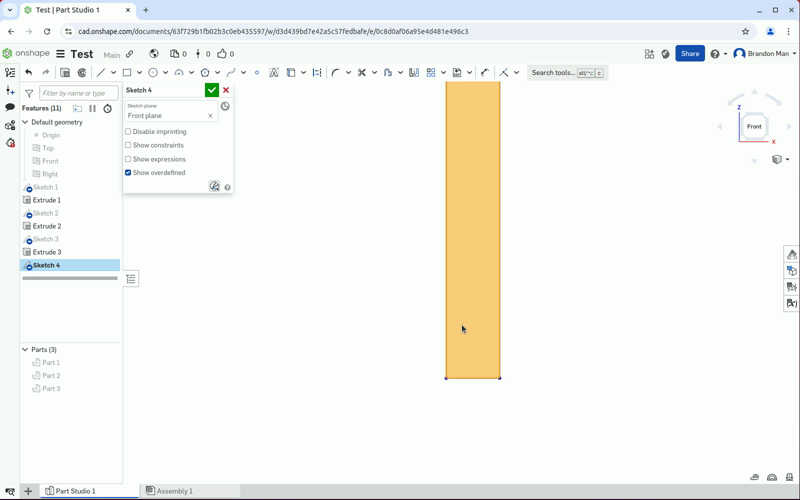
scroll(-6)
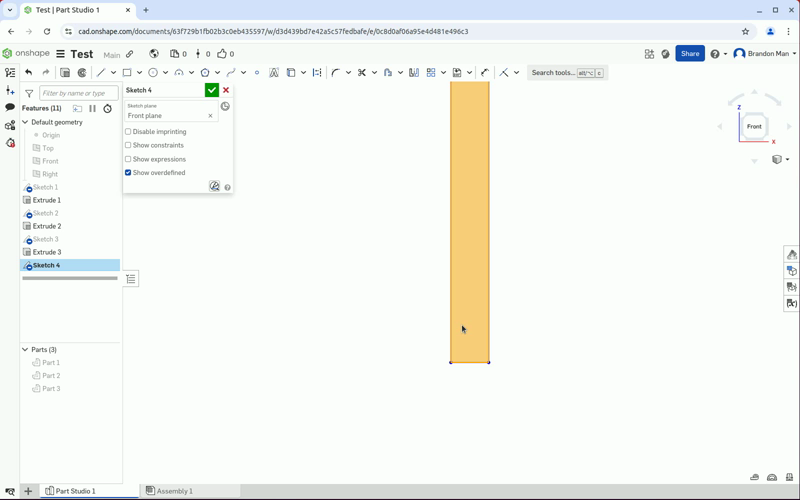
scroll(-6)
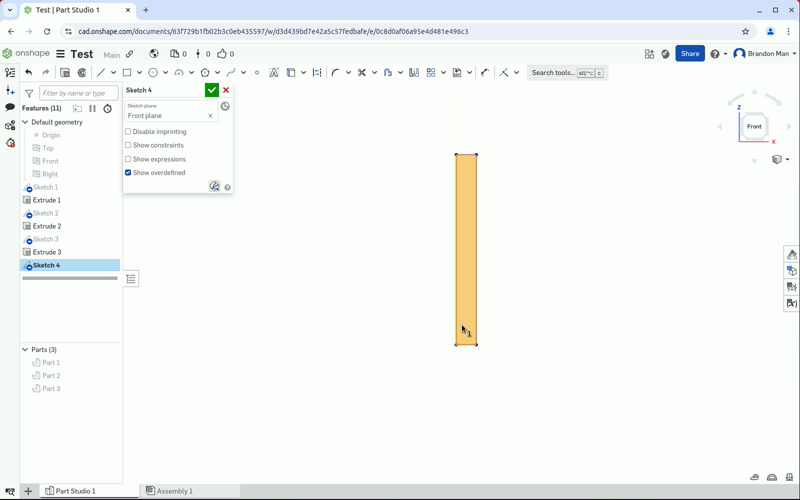
scroll(-6)
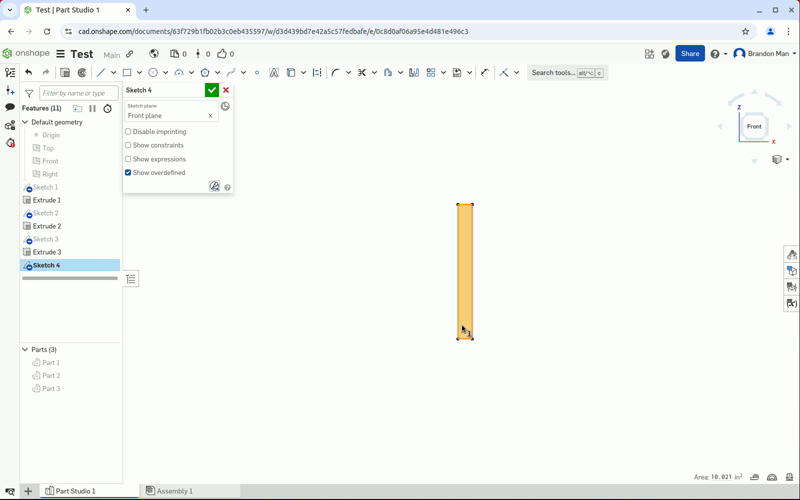
scroll(-6)
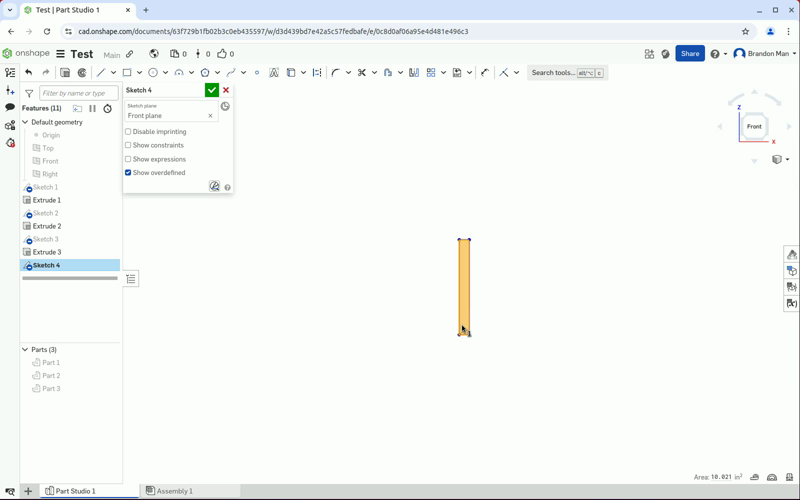
scroll(-6)
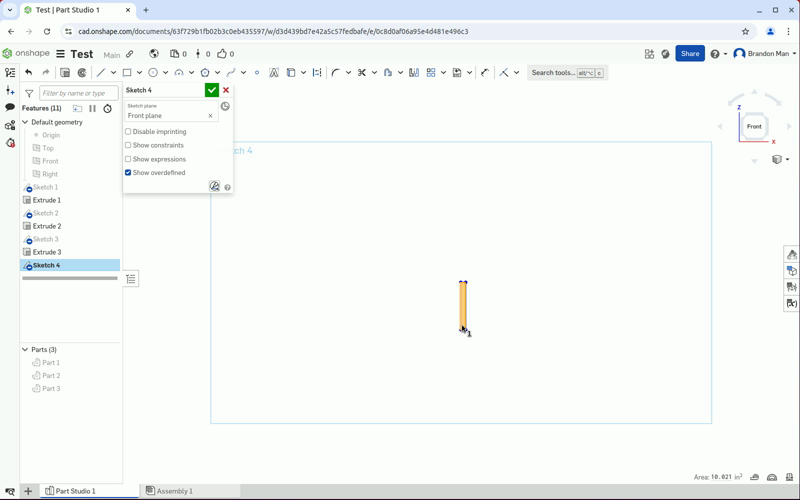
mouse_move(73, 352)
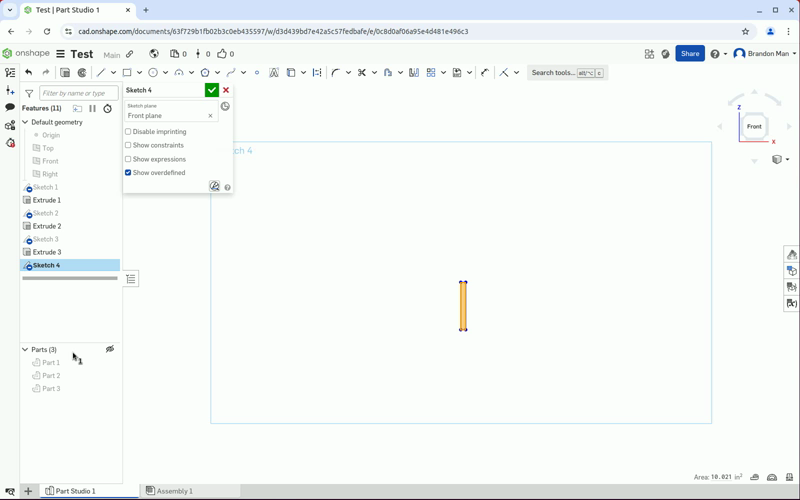
key(shift+y)
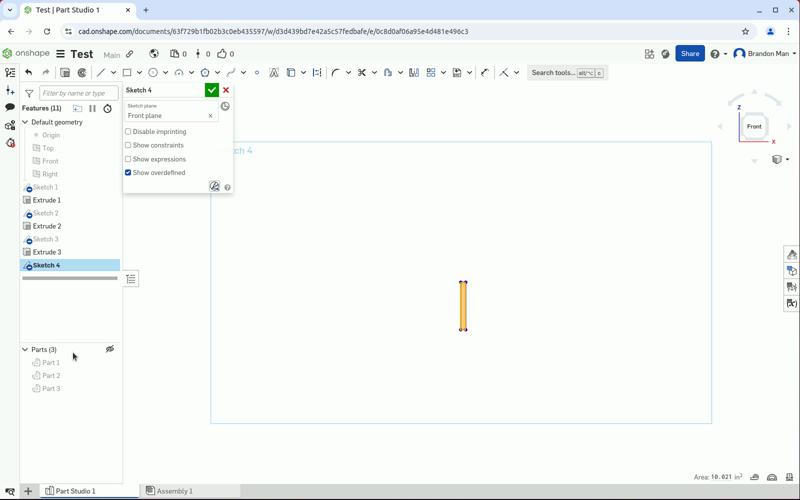
key(shift+e)
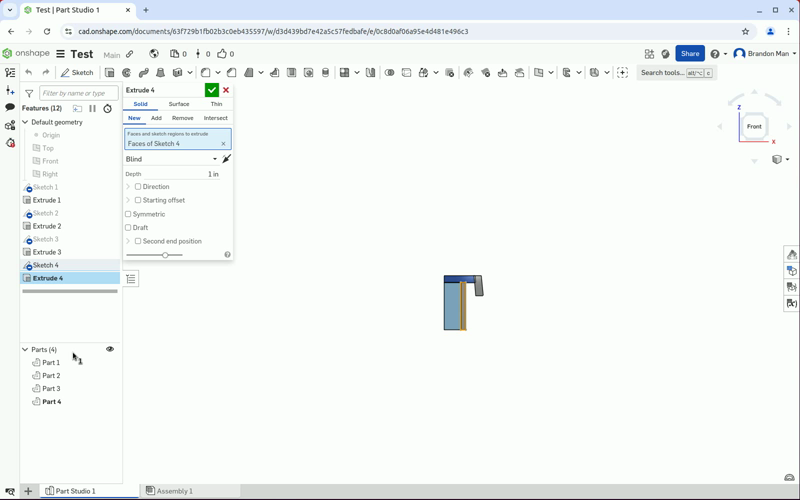
mouse_move(143, 106)
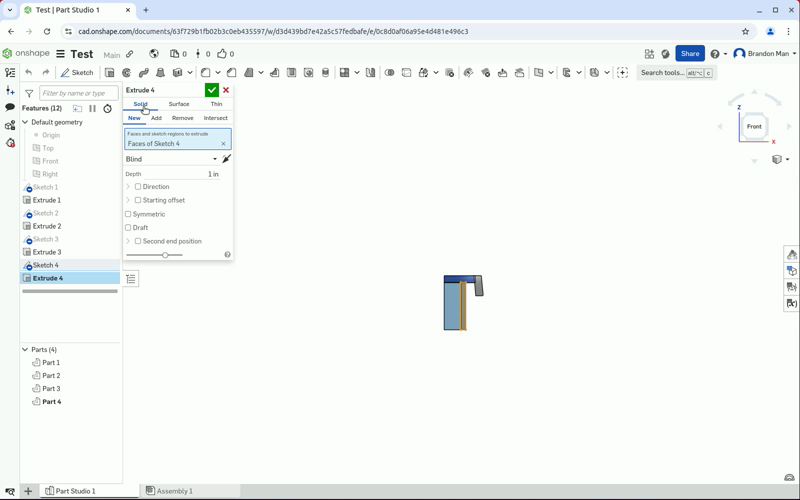
click(143, 106)
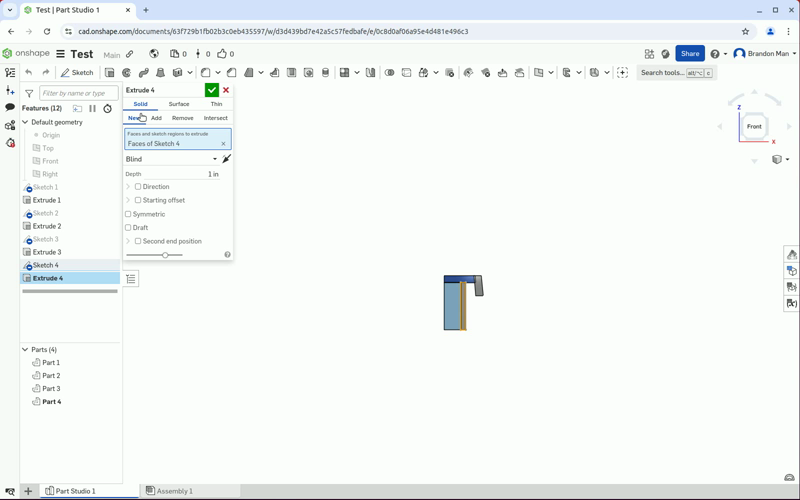
mouse_move(137, 120)
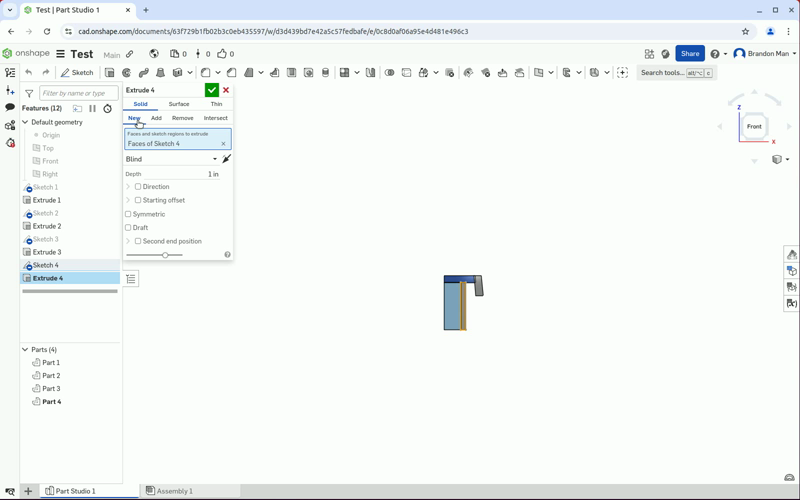
click(137, 120)
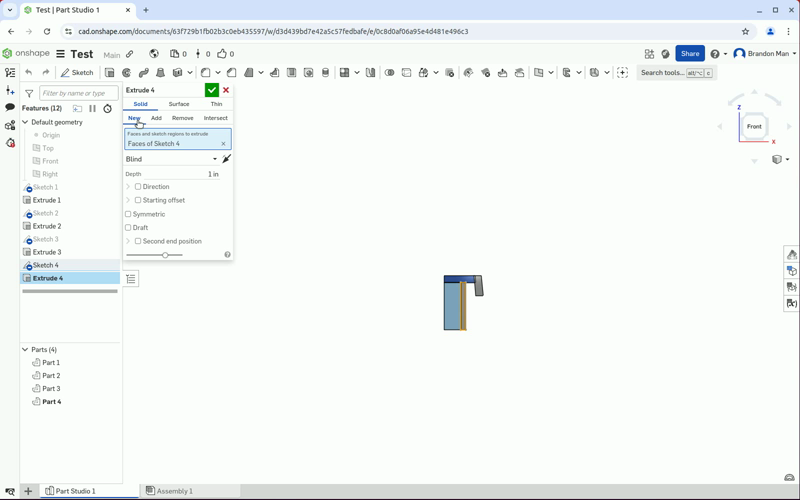
key(tab, 4)
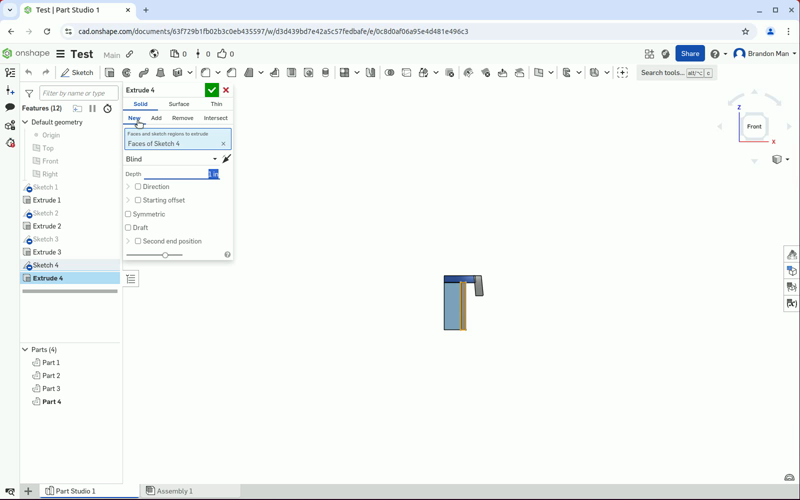
text(23.108)
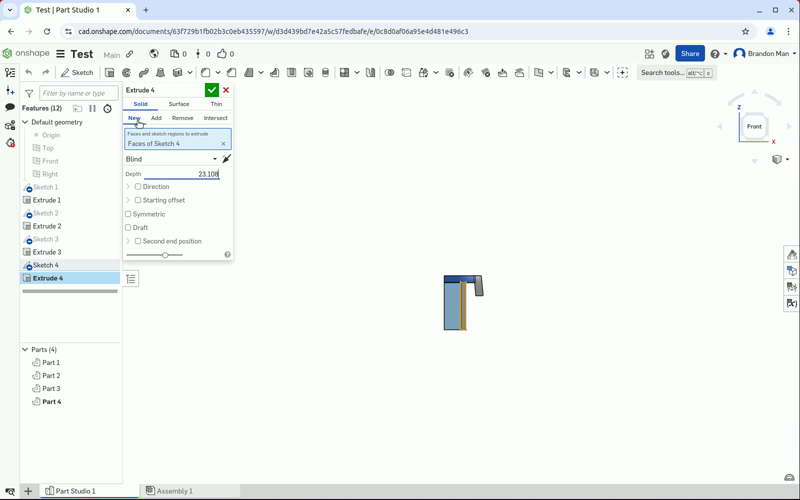
key(enter)
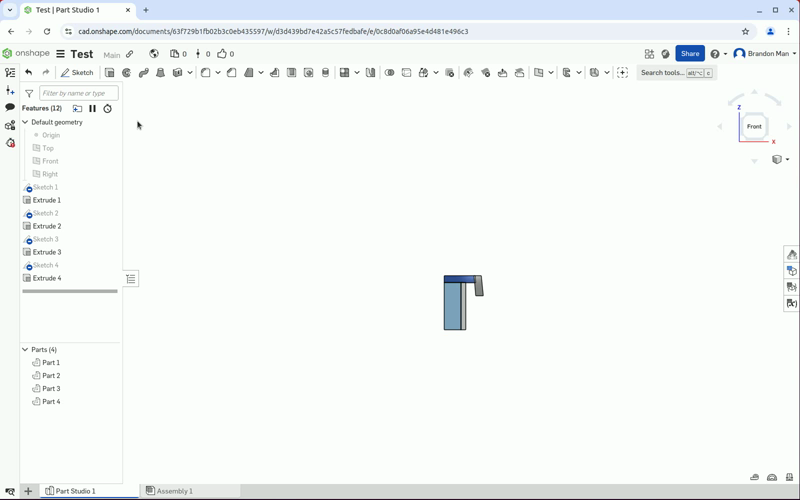
key(shift+h)
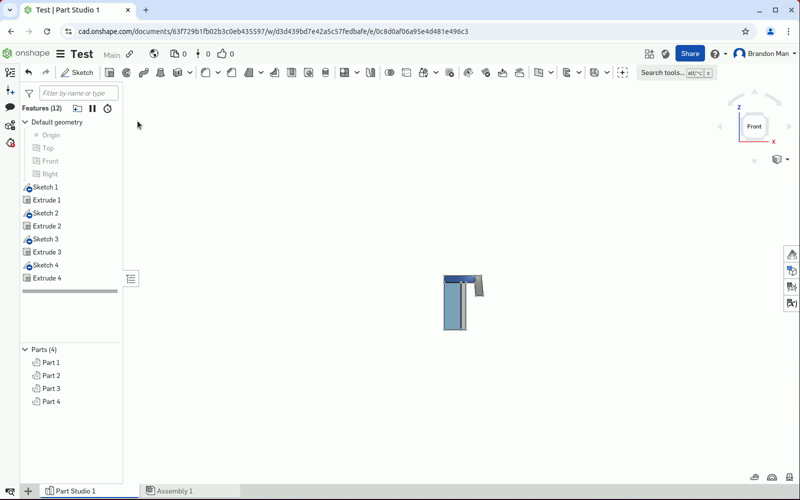
key(shift+h)
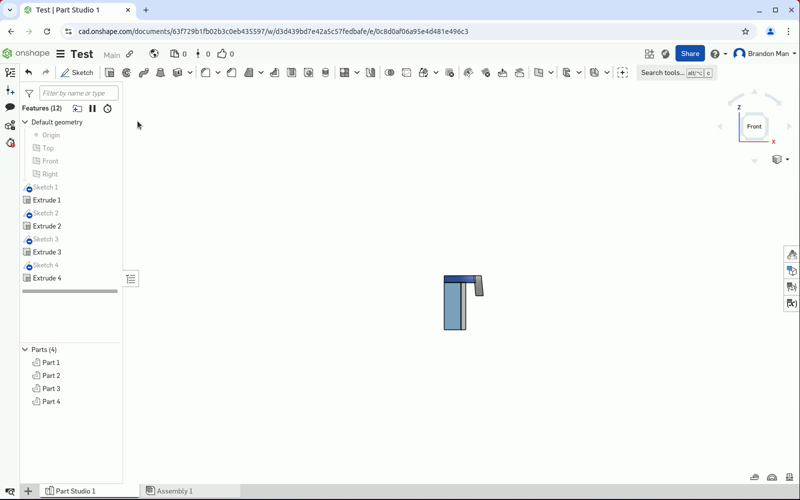
mouse_move(73, 189)
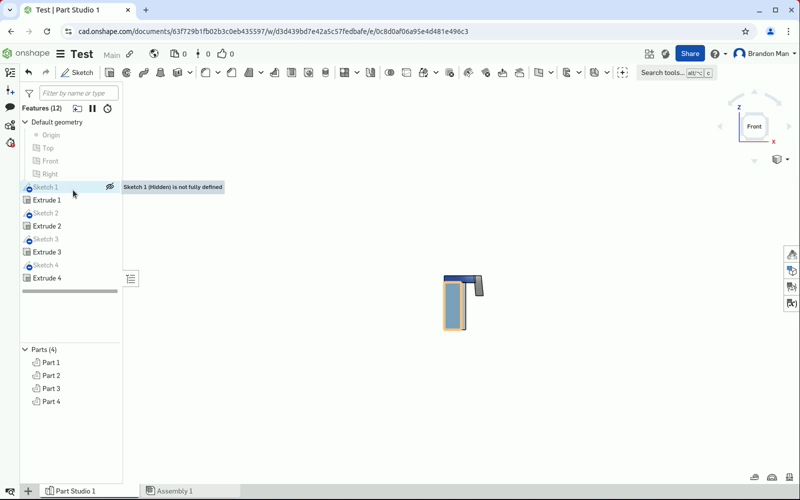
click(73, 189)
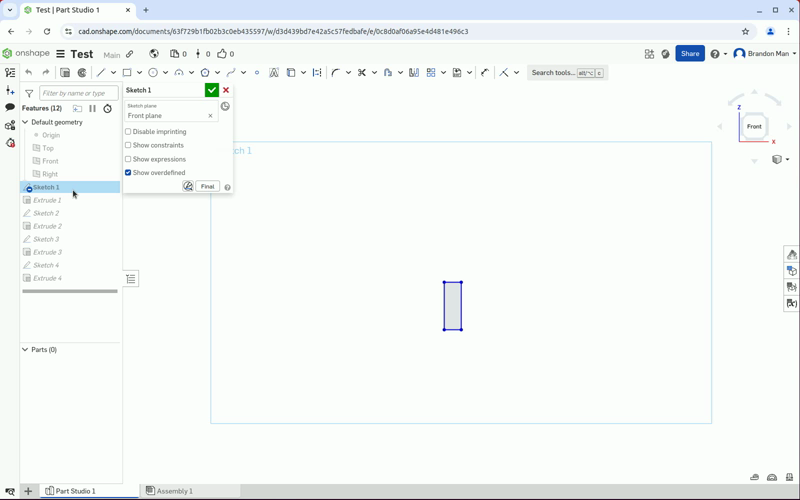
mouse_move(229, 92)
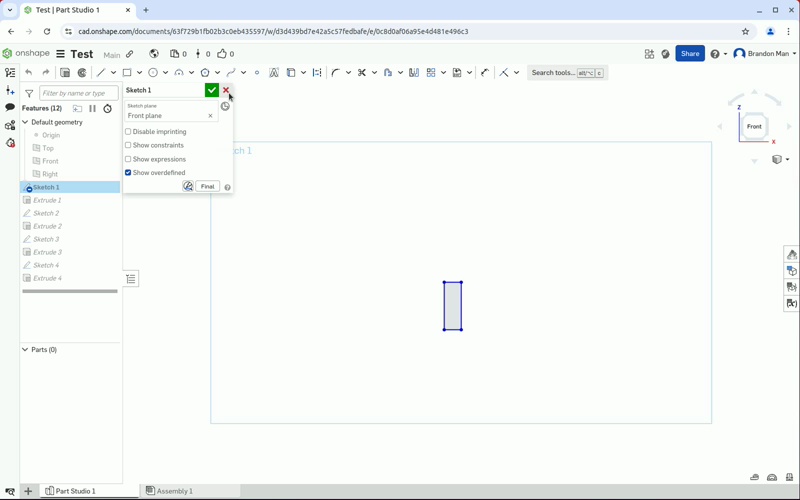
click(229, 92)
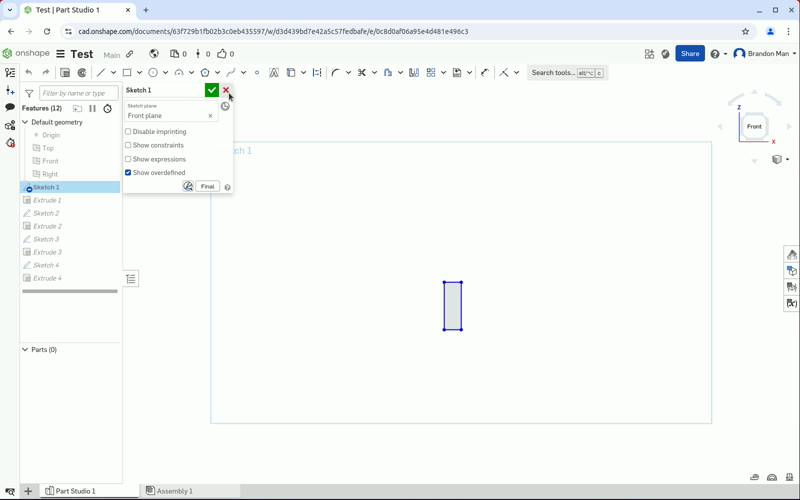
key(shift+s)
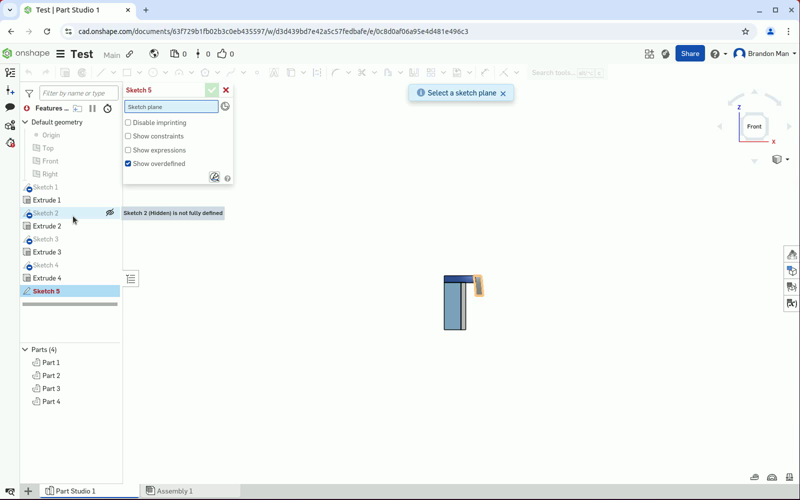
scroll(3)
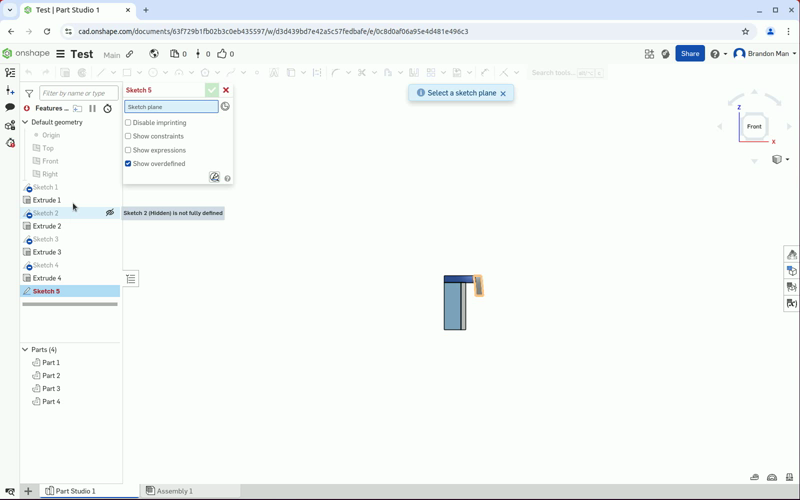
mouse_move(73, 163)
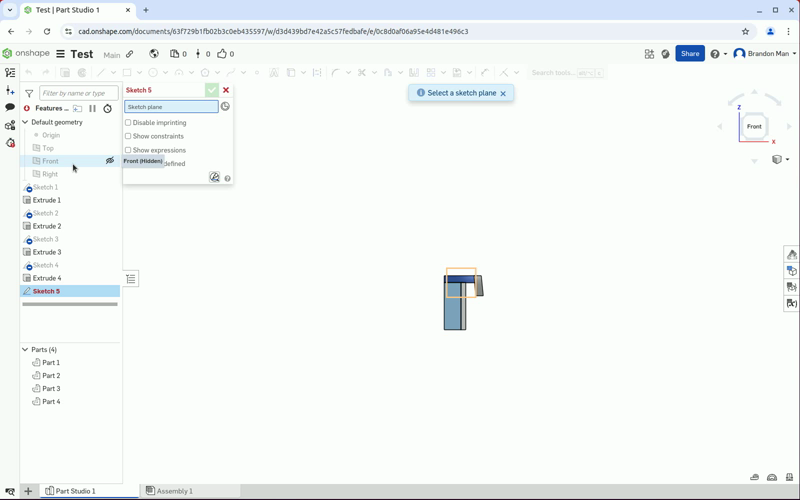
click(73, 163)
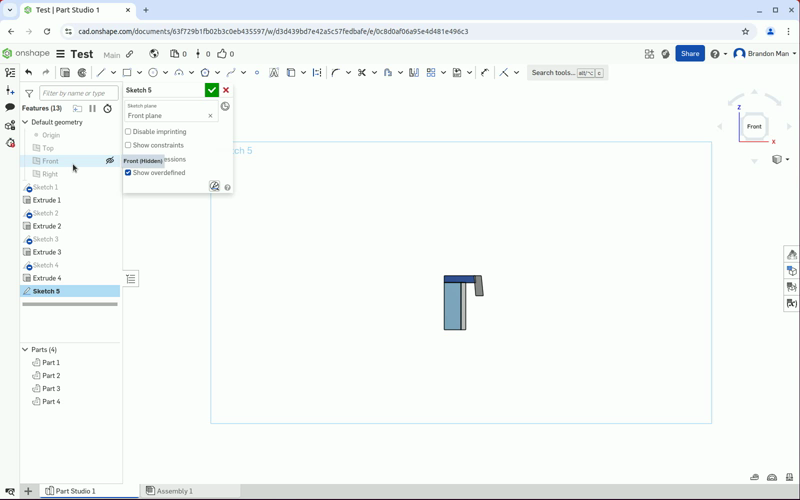
mouse_move(73, 352)
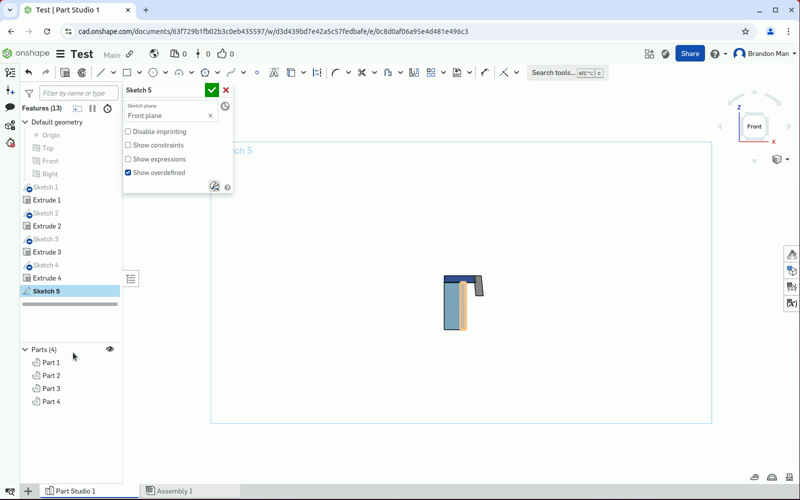
key(y)
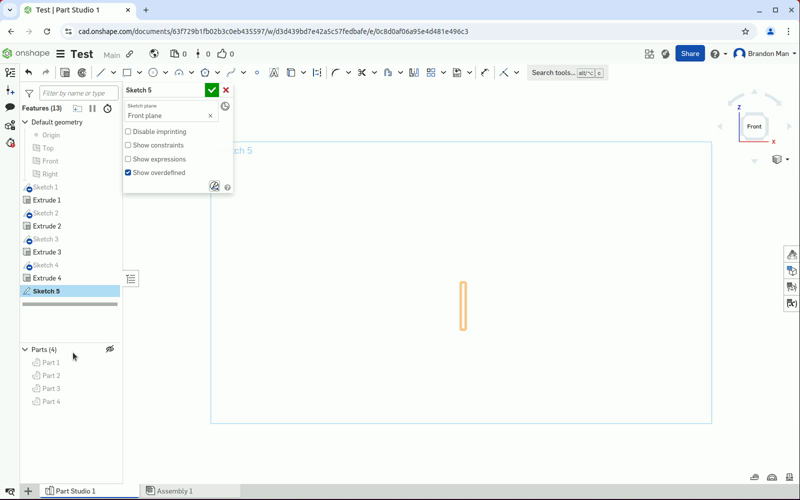
key(c)
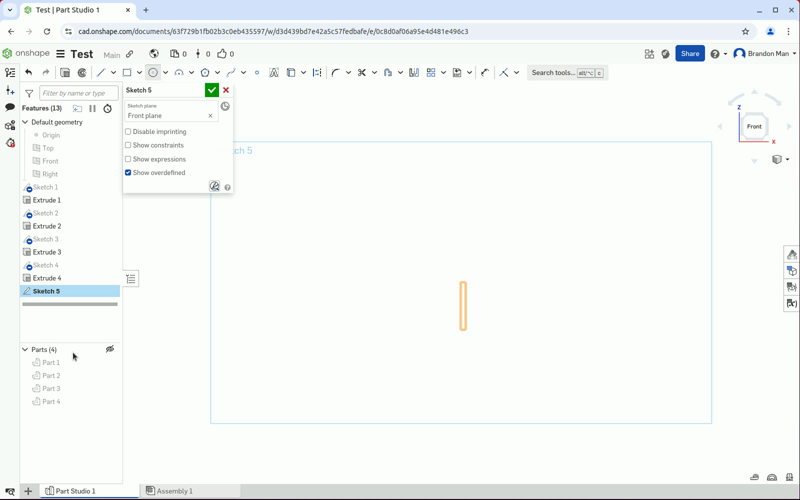
key_down(shift)
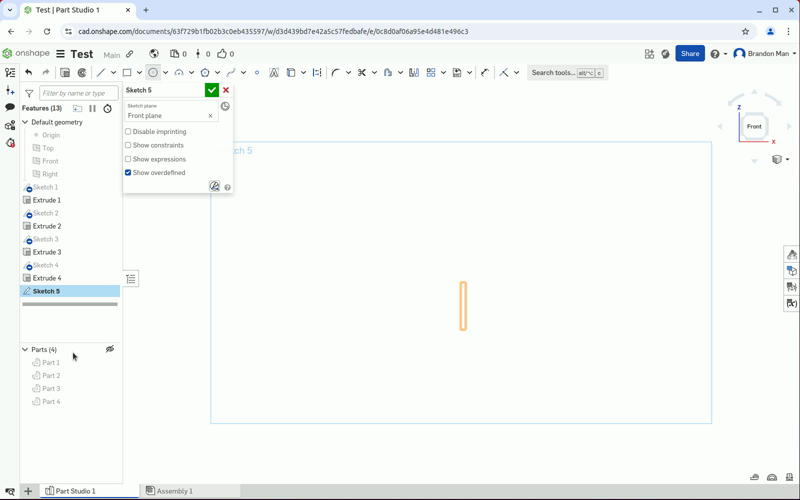
mouse_move(470, 287)
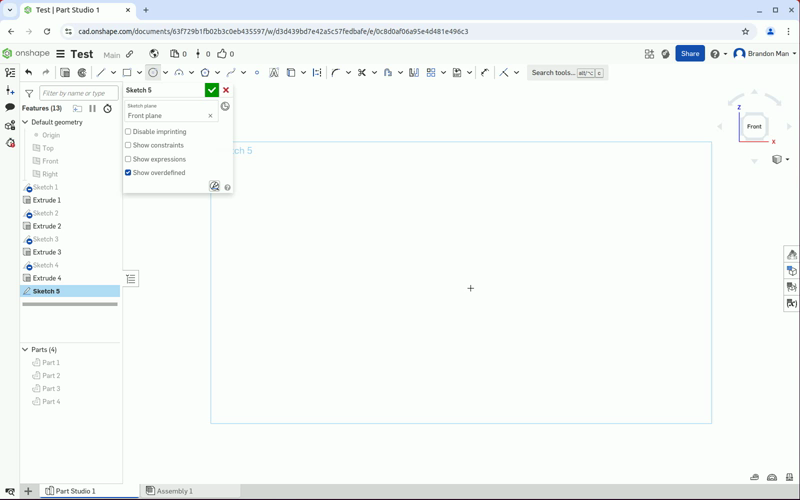
click(470, 287)
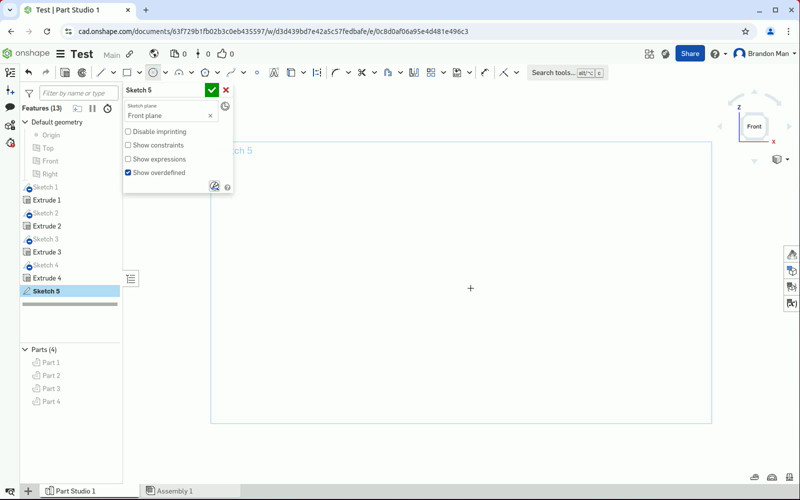
key_up(shift)
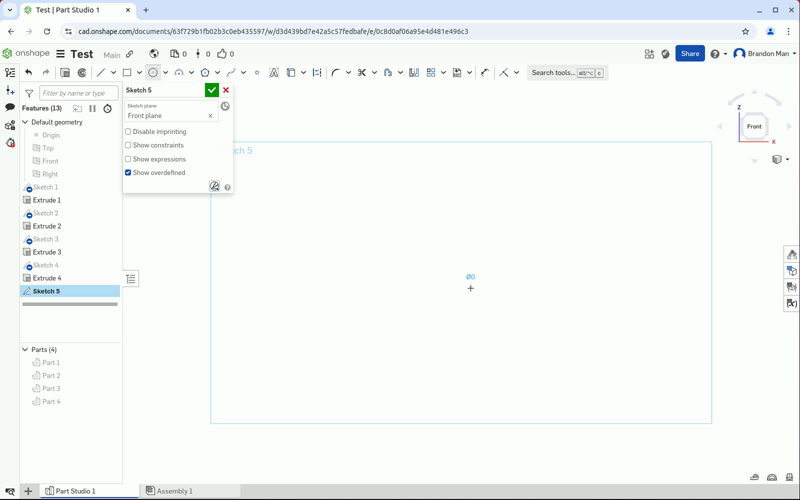
mouse_move(474, 287)
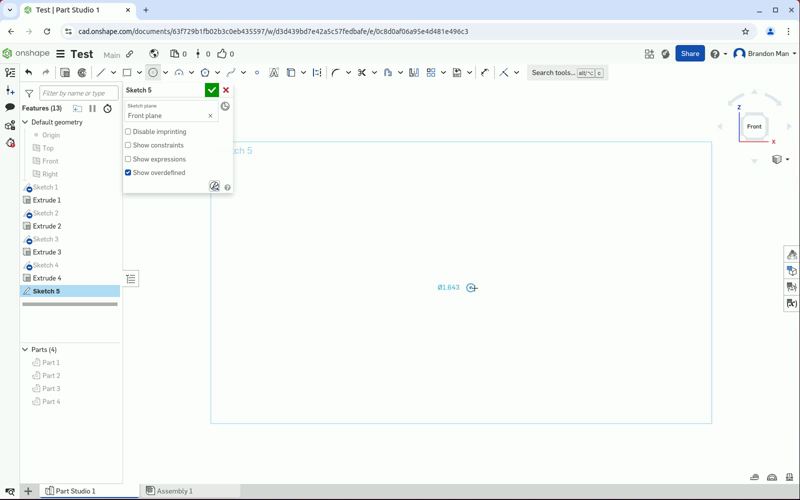
click(474, 287)
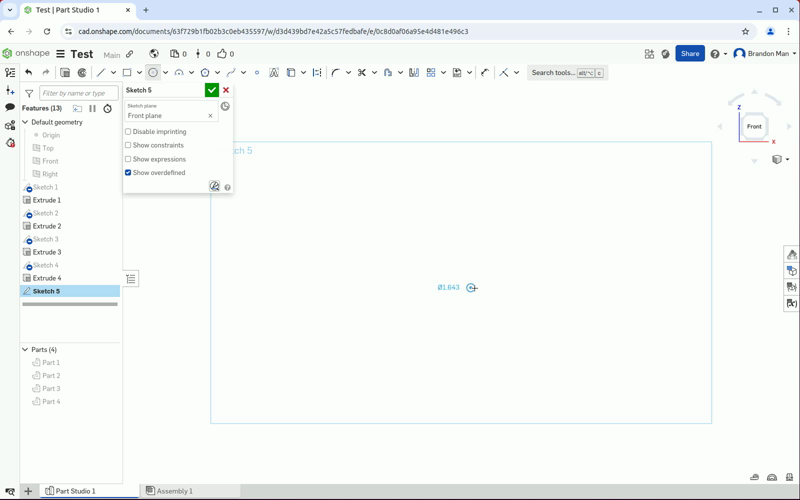
key(esc)
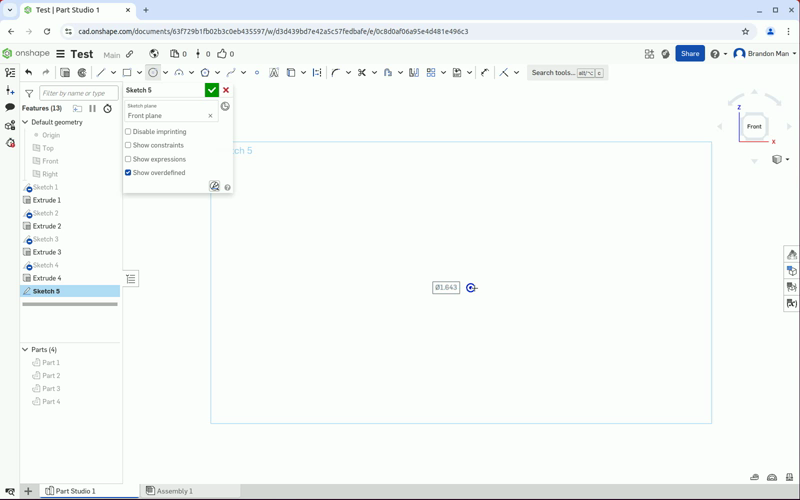
mouse_move(473, 285)
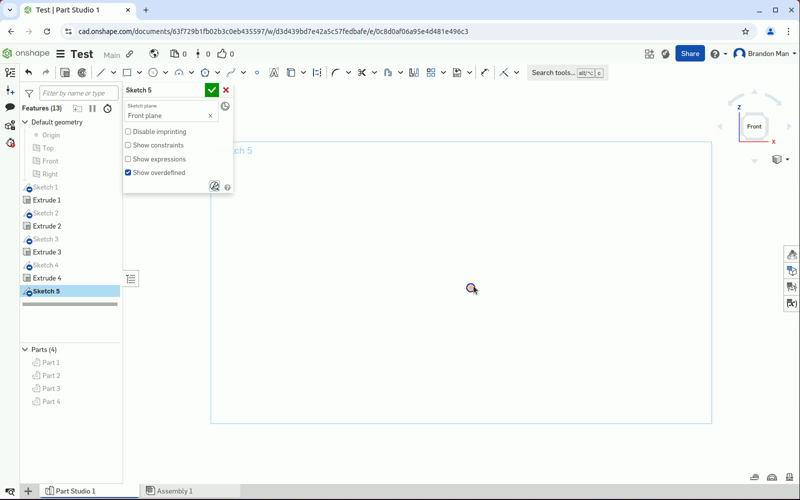
scroll(6)
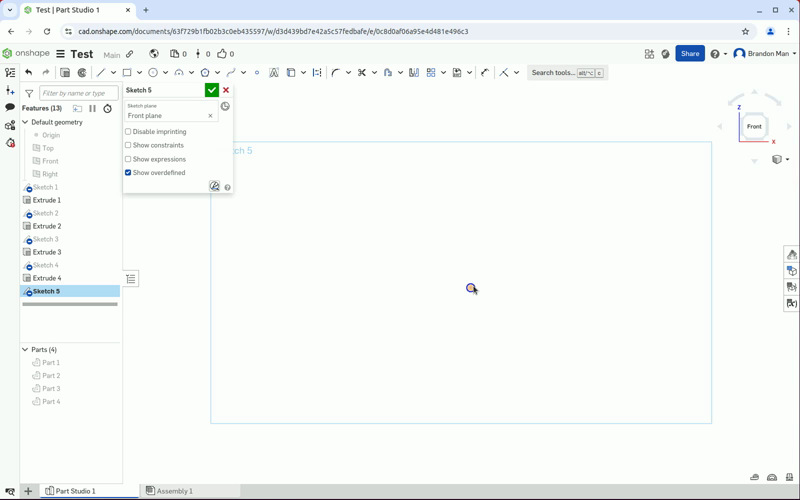
scroll(6)
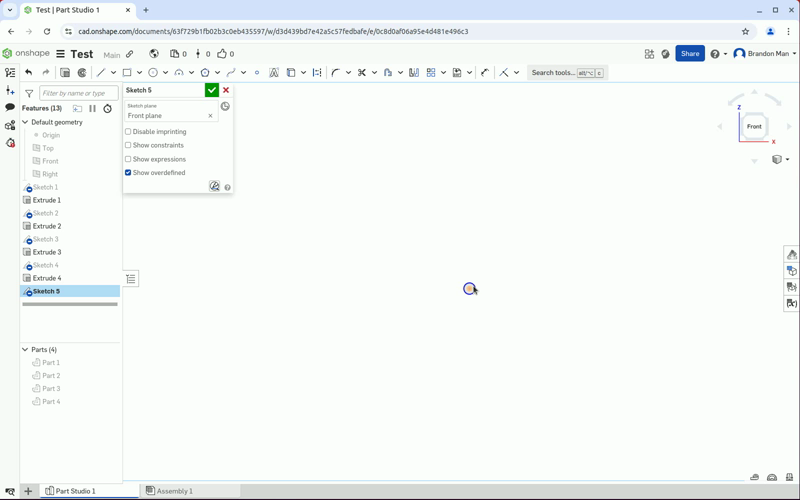
scroll(6)
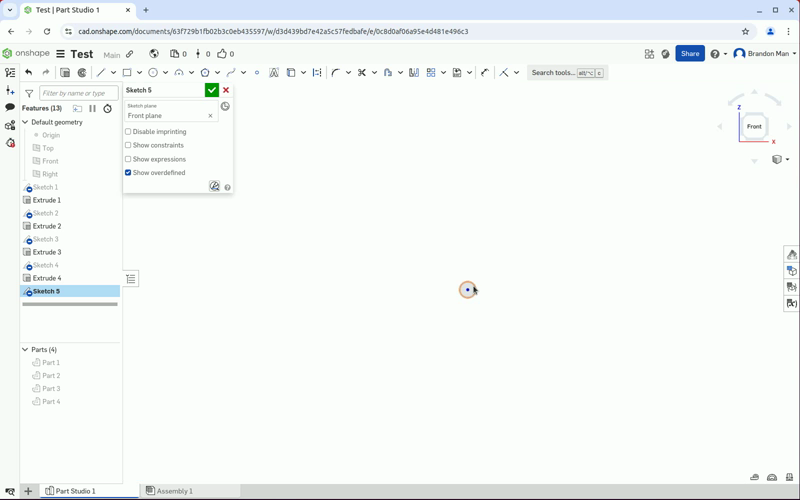
scroll(6)
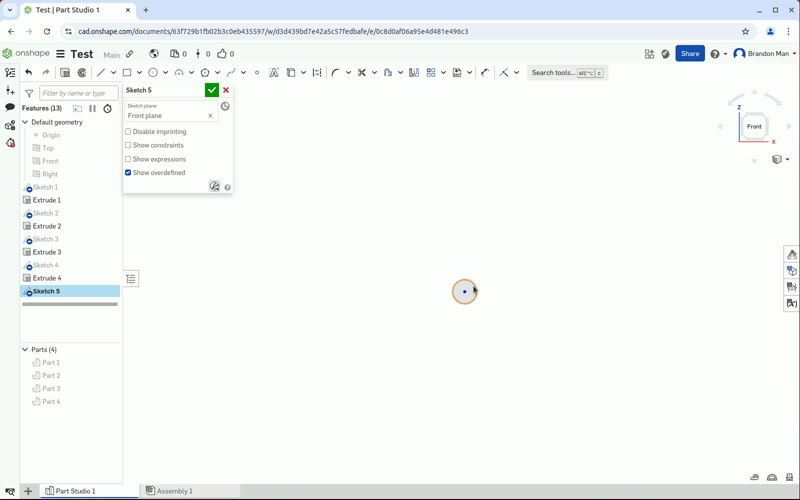
scroll(6)
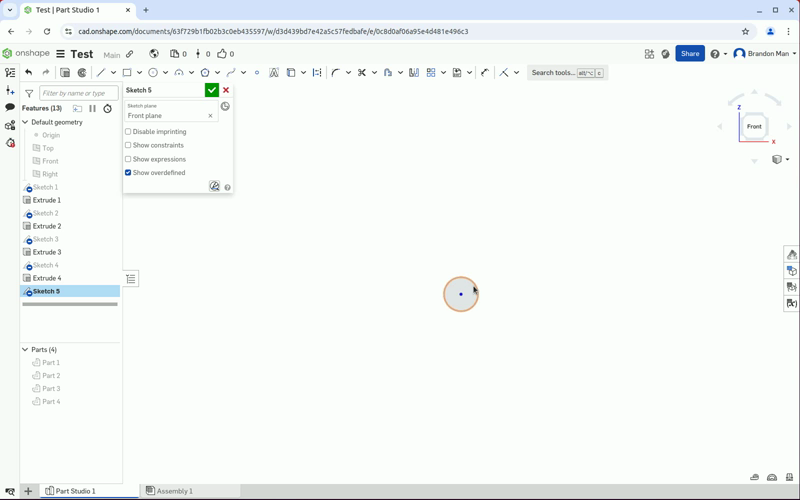
scroll(6)
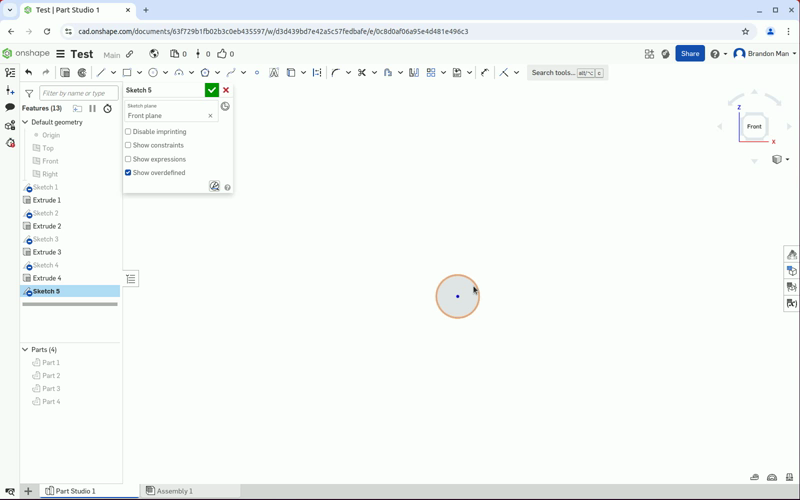
scroll(6)
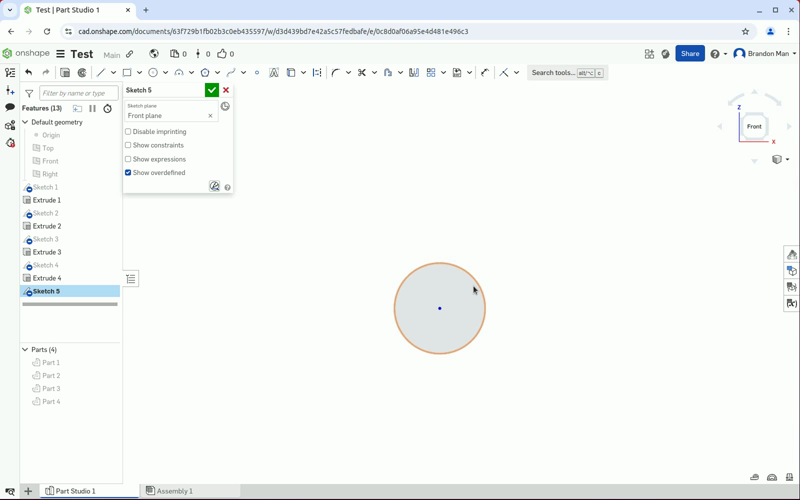
click(473, 285)
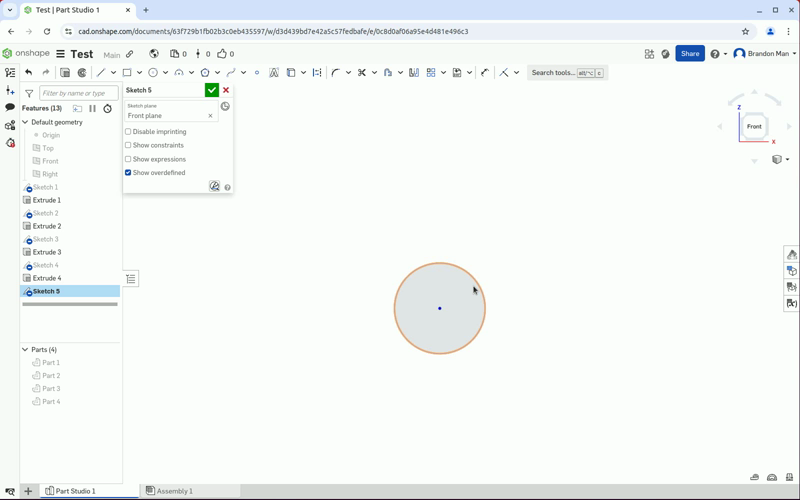
scroll(-6)
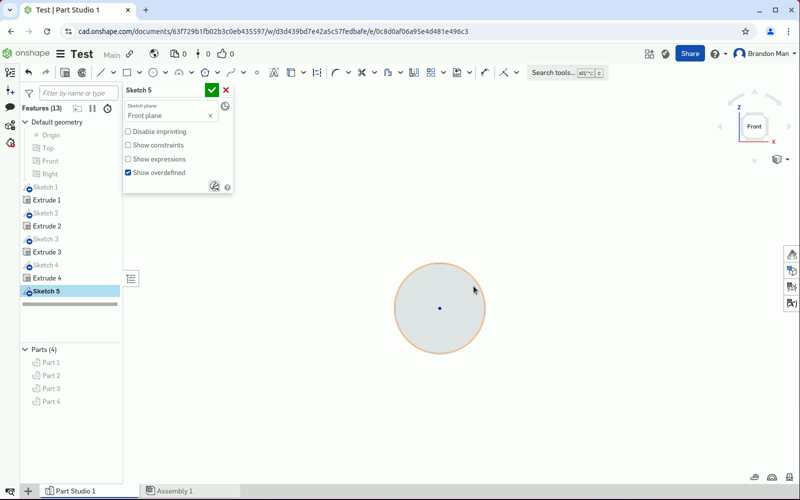
scroll(-6)
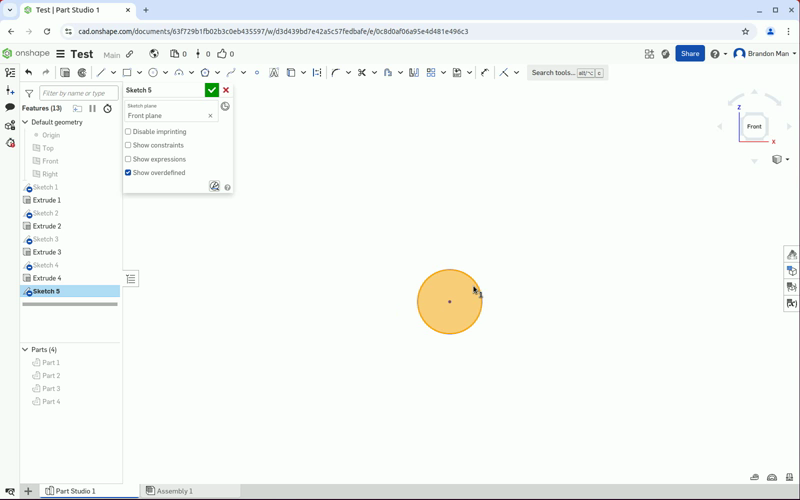
scroll(-6)
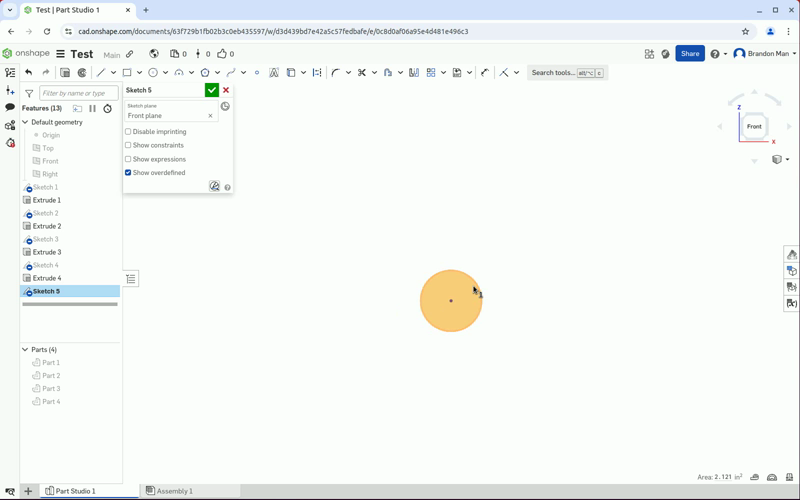
scroll(-6)
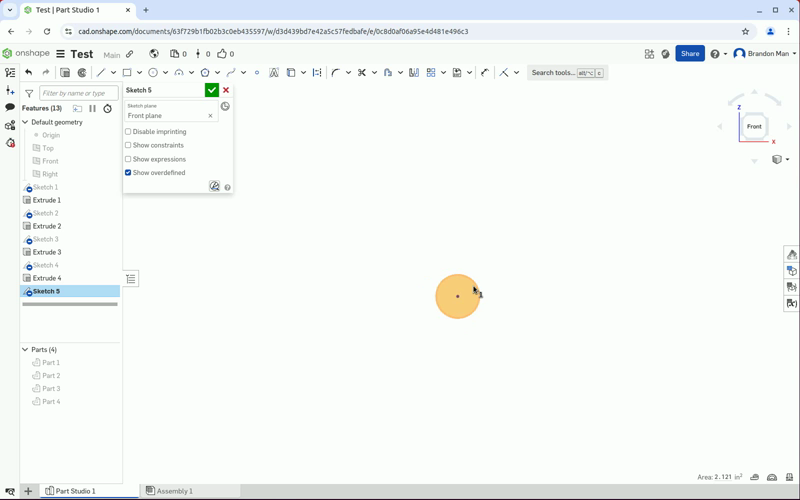
scroll(-6)
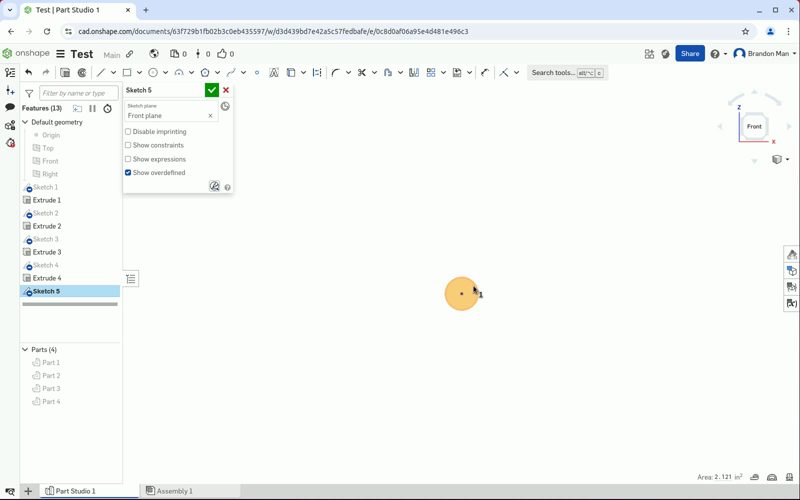
scroll(-6)
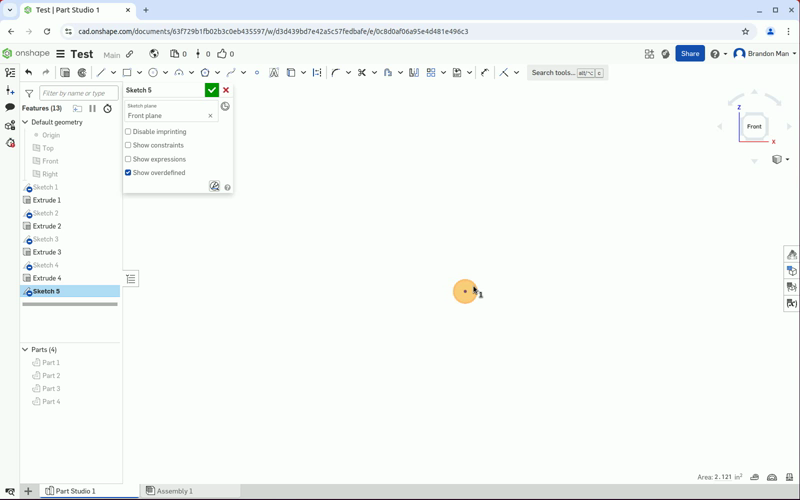
scroll(-6)
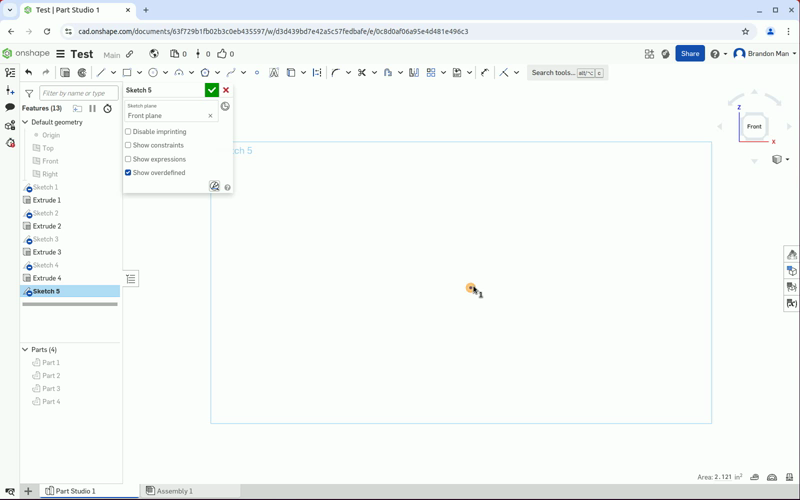
mouse_move(73, 352)
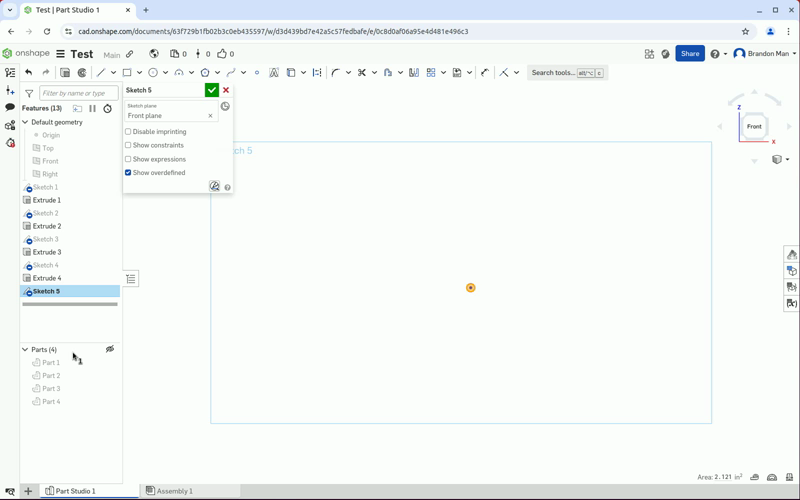
key(shift+y)
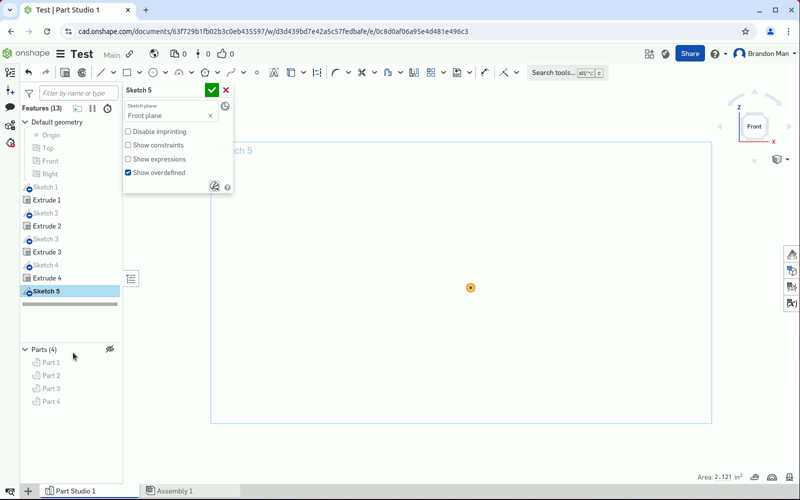
key(shift+e)
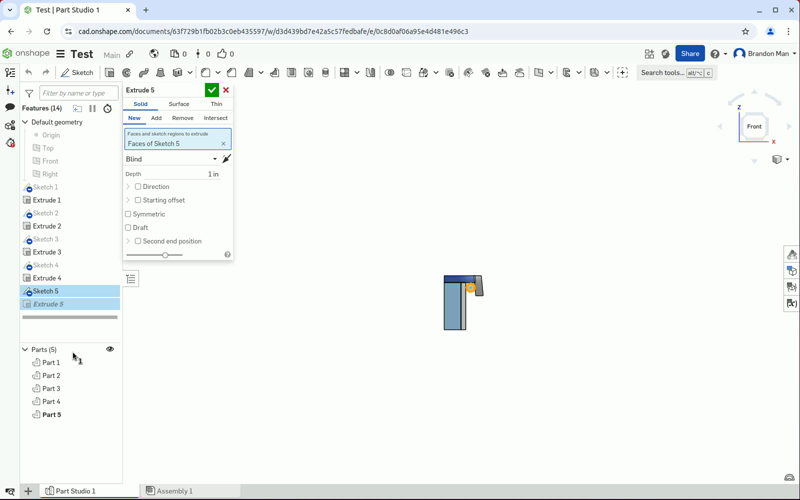
mouse_move(143, 106)
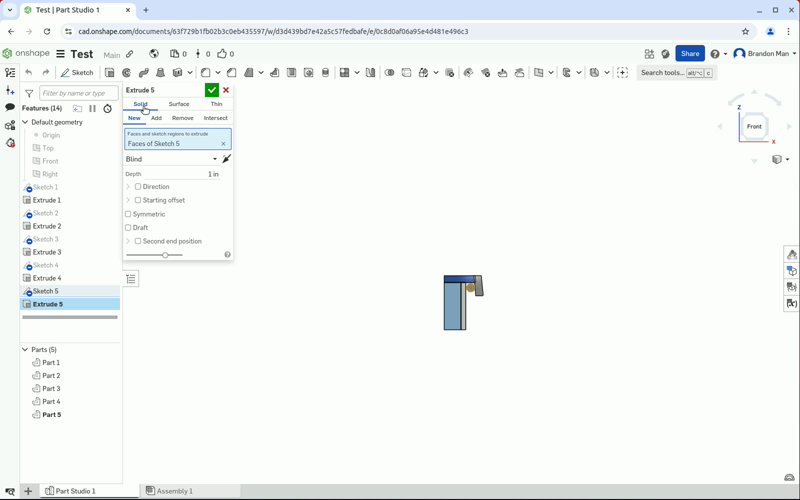
click(143, 106)
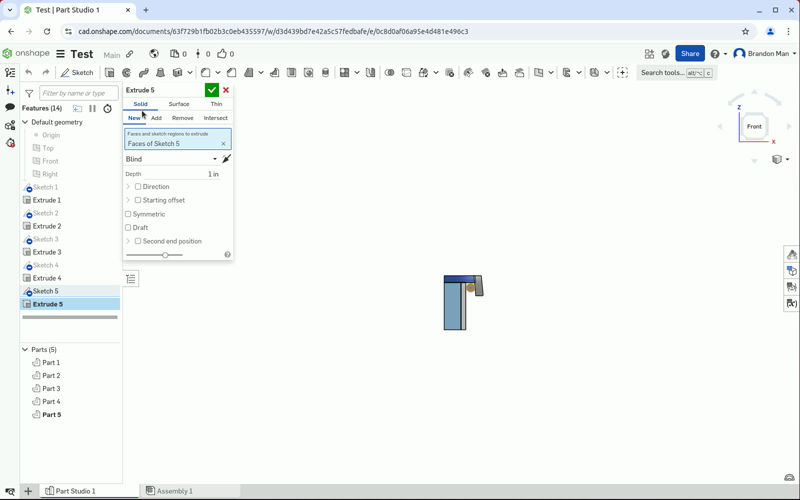
mouse_move(137, 120)
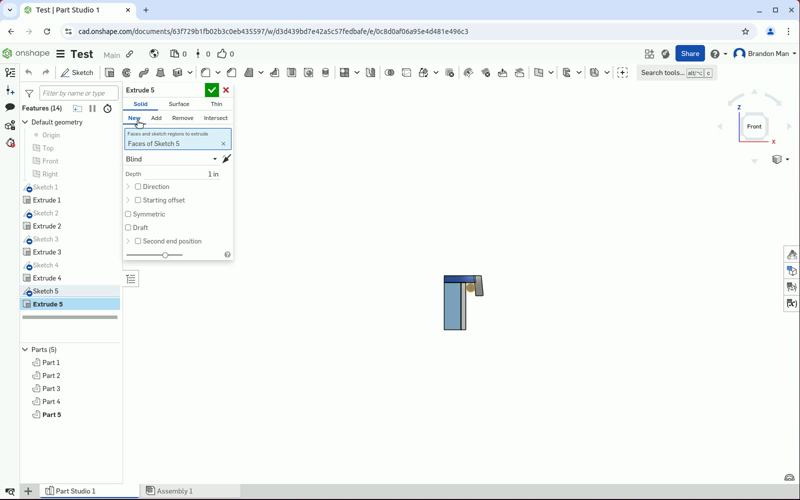
click(137, 120)
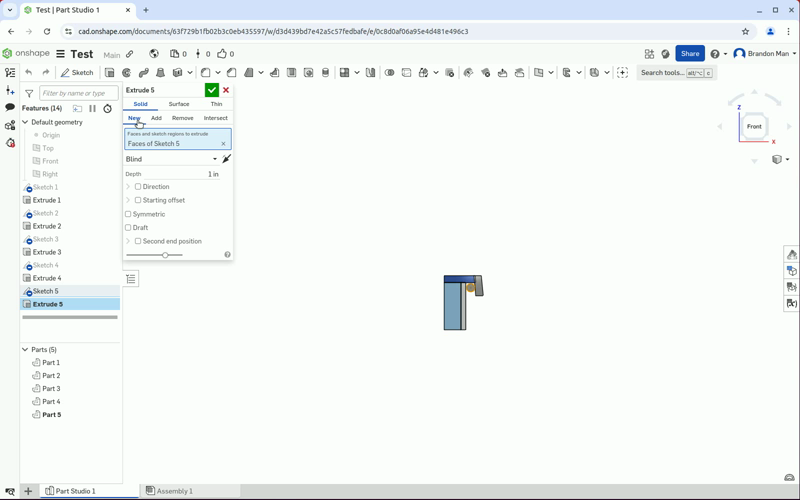
key(tab, 4)
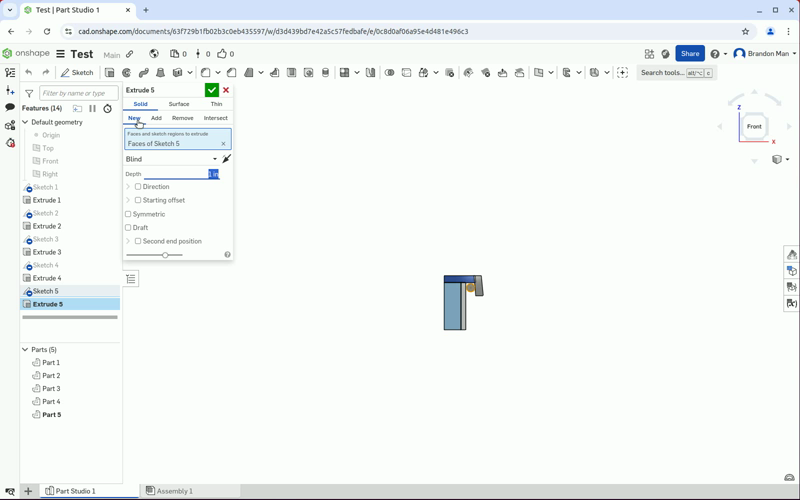
text(23.108)
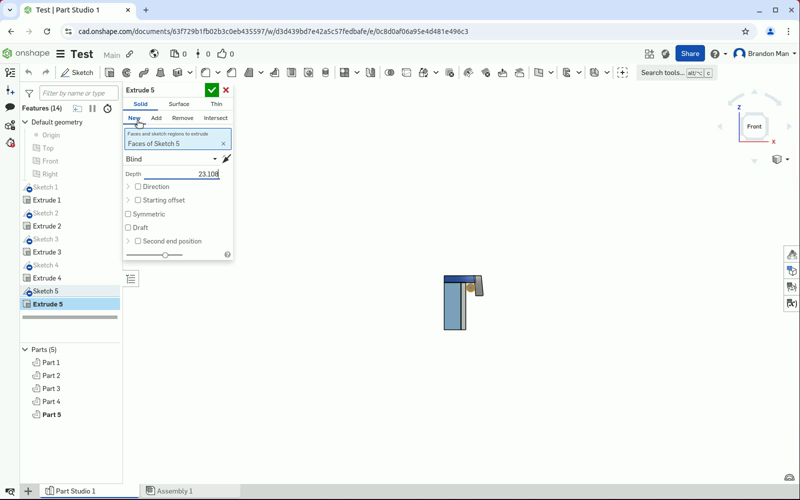
key(enter)
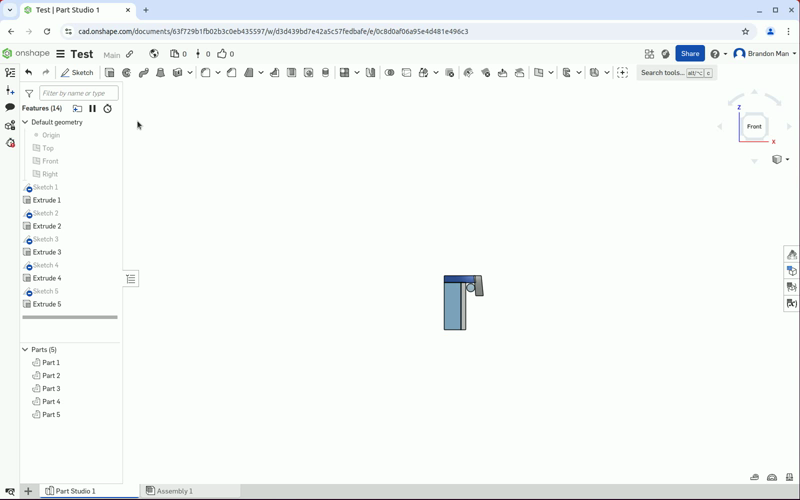
key(shift+h)
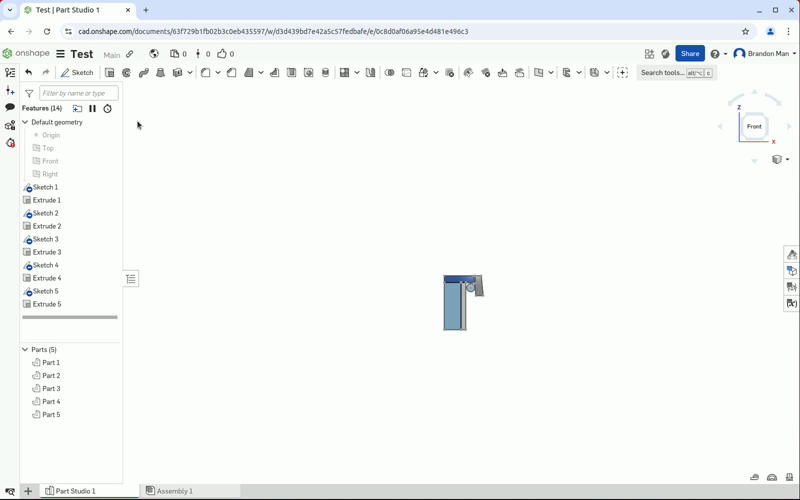
key(shift+h)
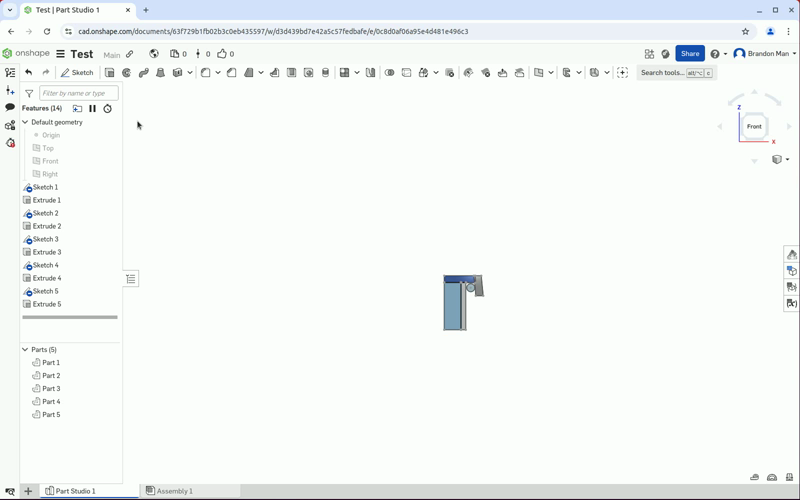
key(shift+7)
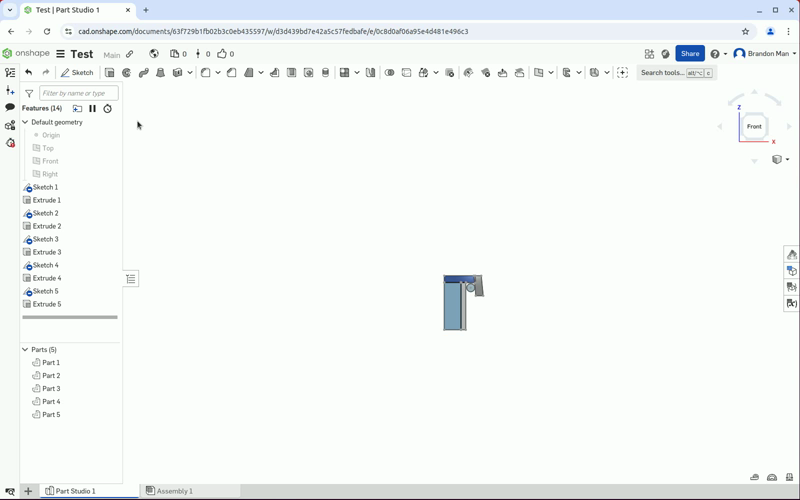
key(left, 2)
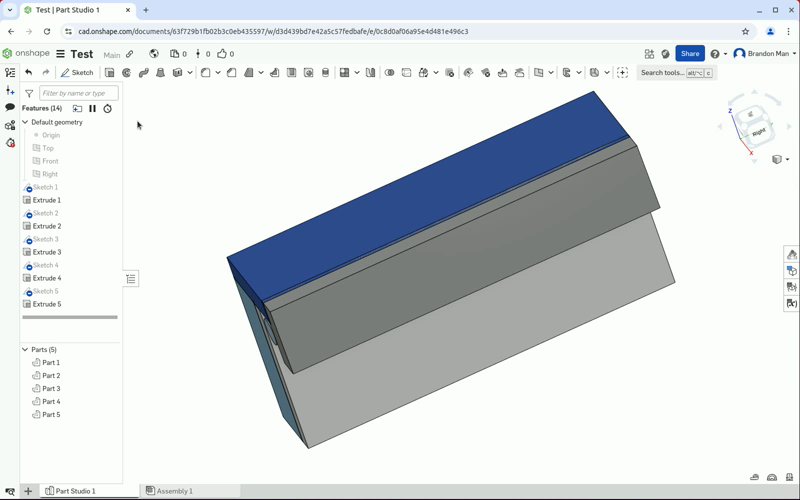
key(down, 2)
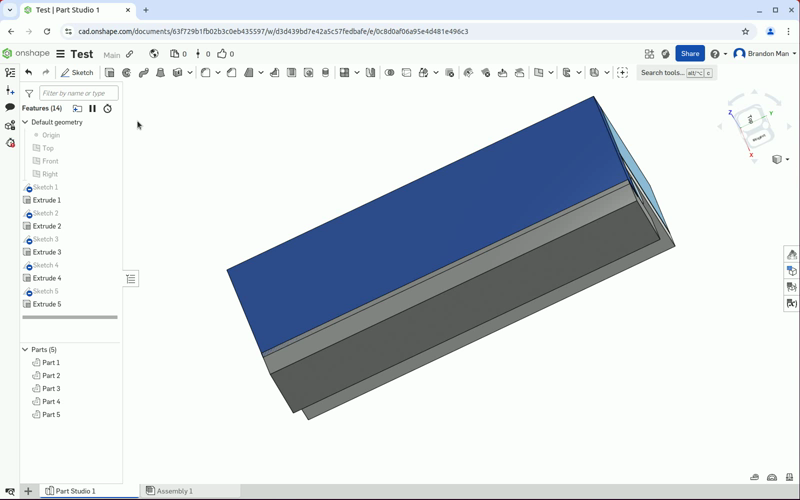
key(up, 2)
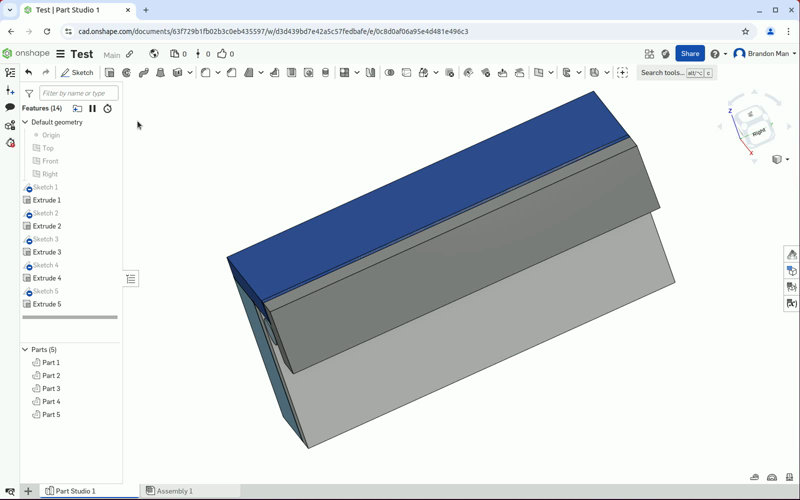
key(right, 2)
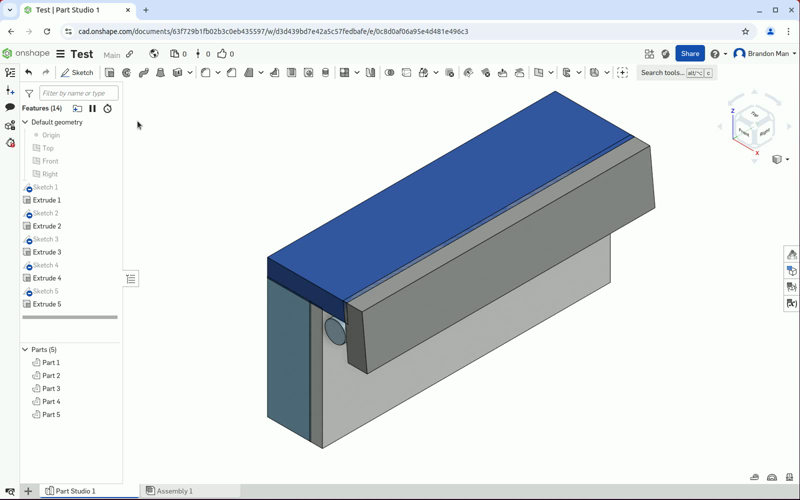
mouse_move(73, 189)
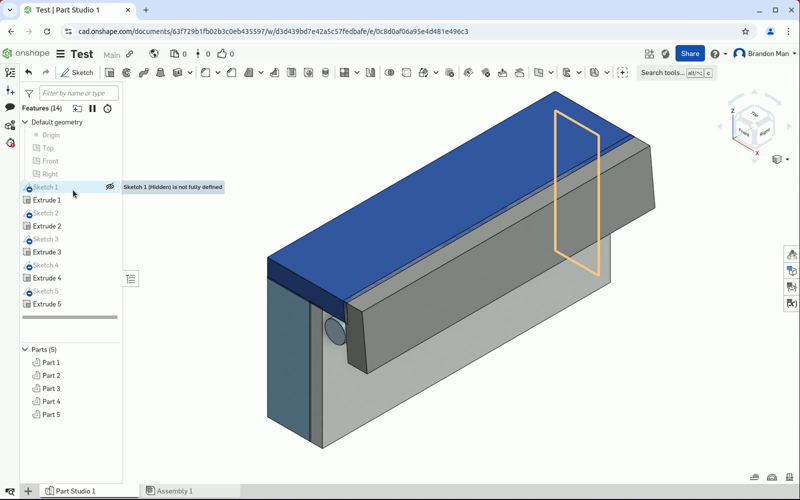
click(73, 189)